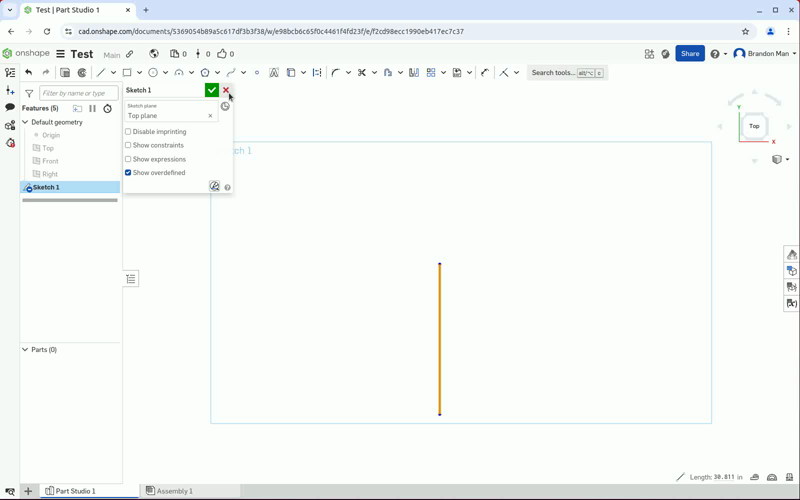
key(shift+h)
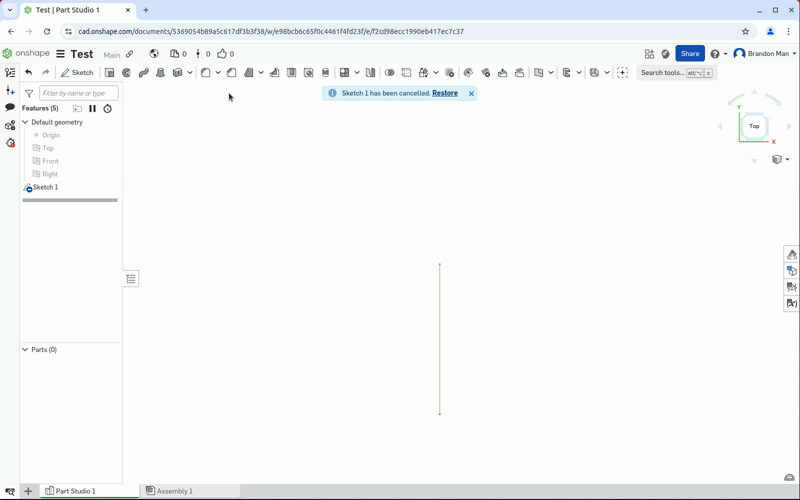
key(shift+s)
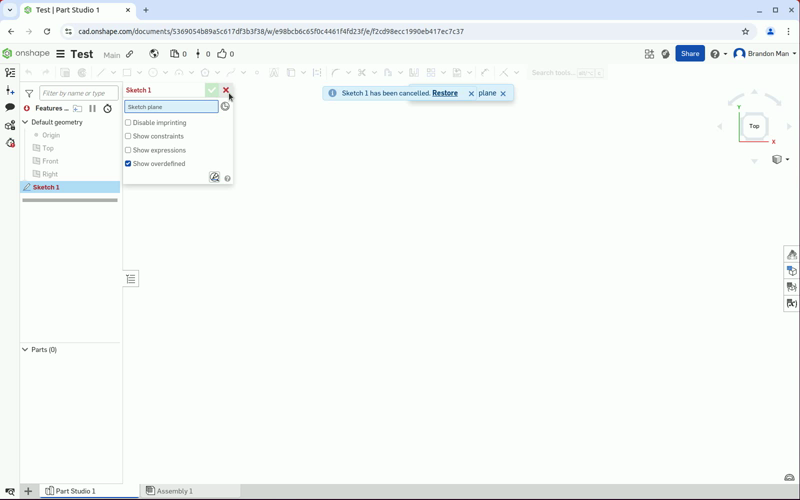
mouse_move(73, 150)
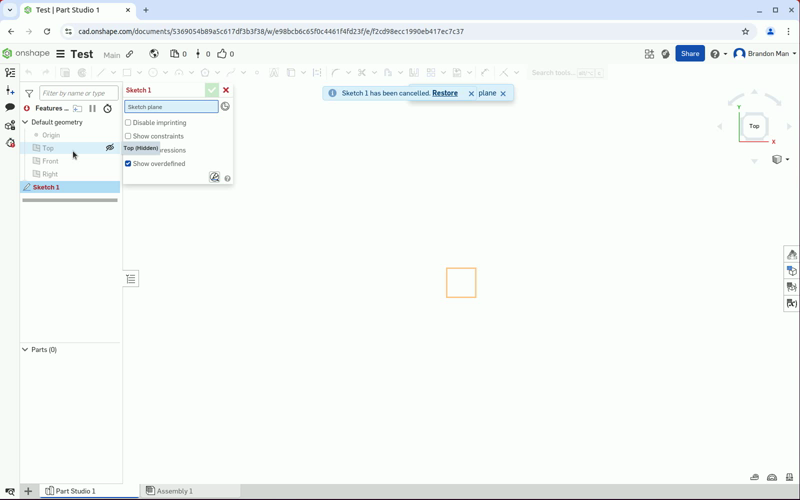
click(73, 150)
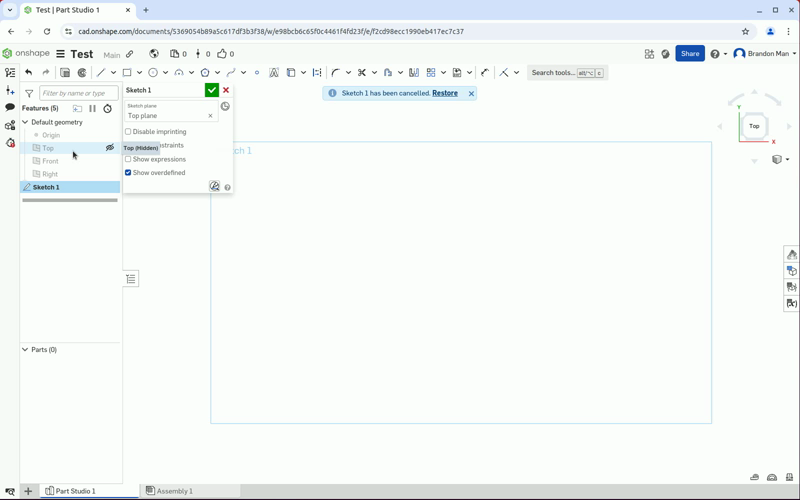
mouse_move(73, 352)
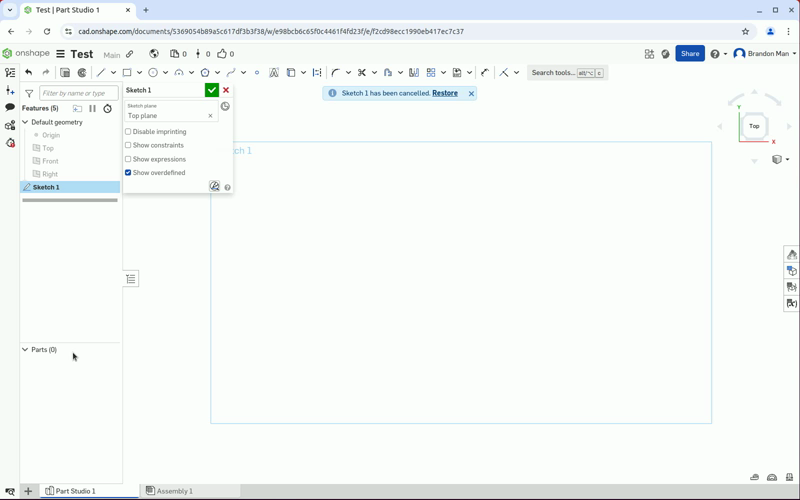
key(y)
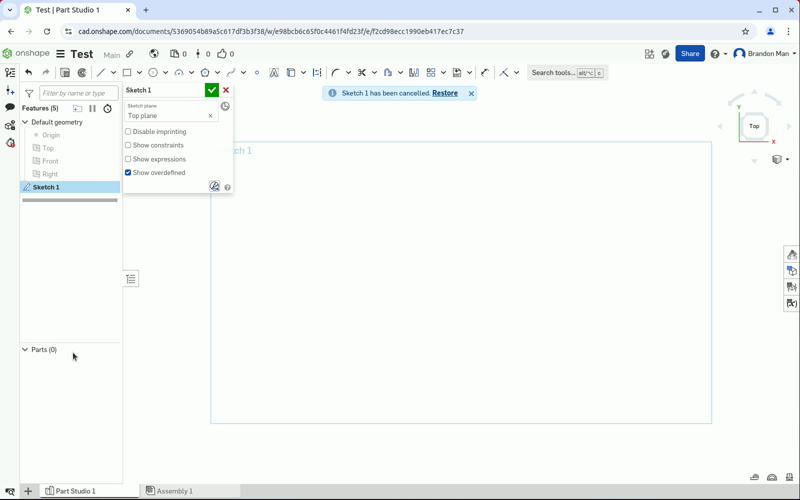
key(l)
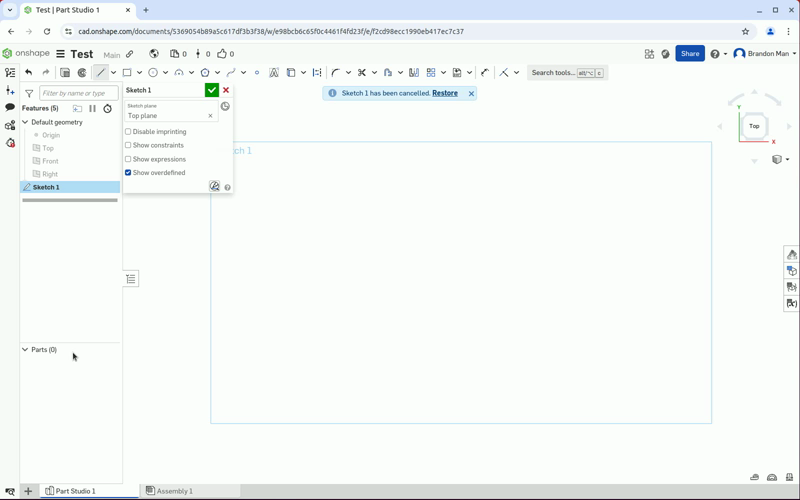
key_down(shift)
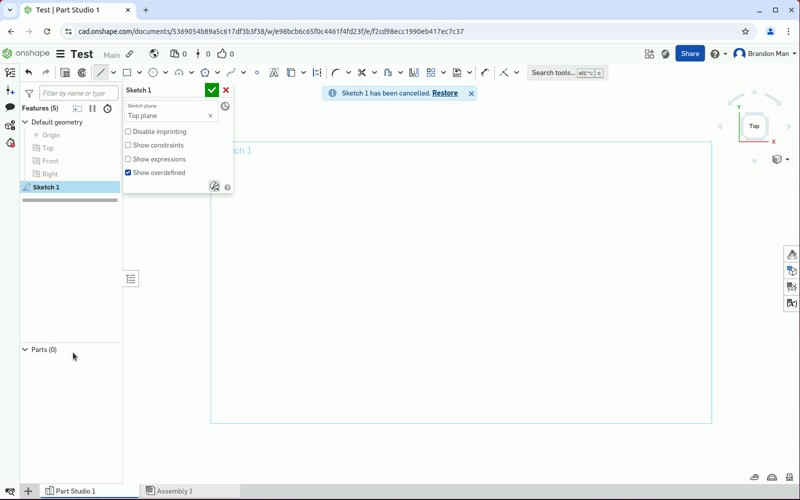
mouse_move(425, 264)
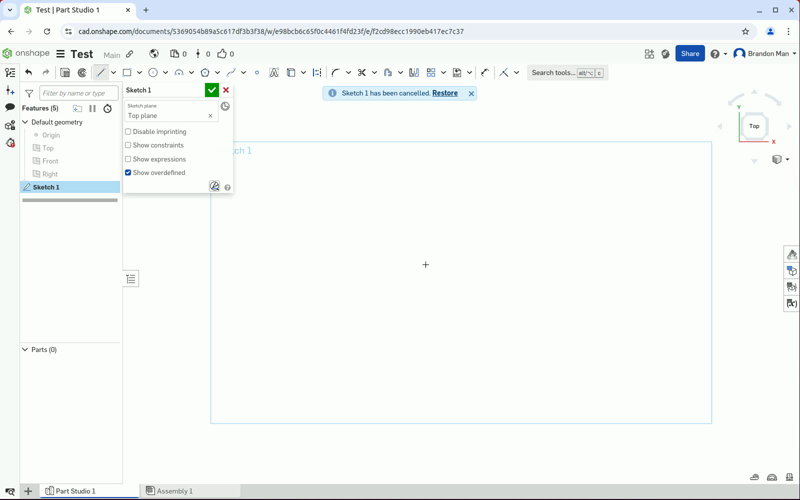
click(425, 264)
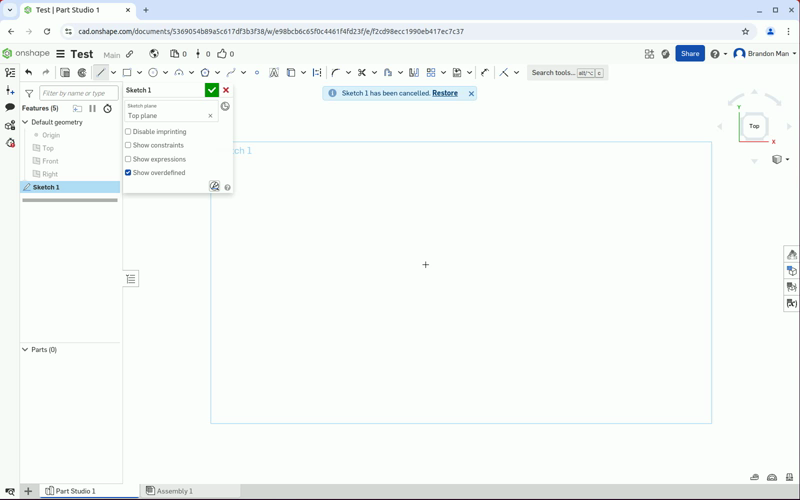
key_up(shift)
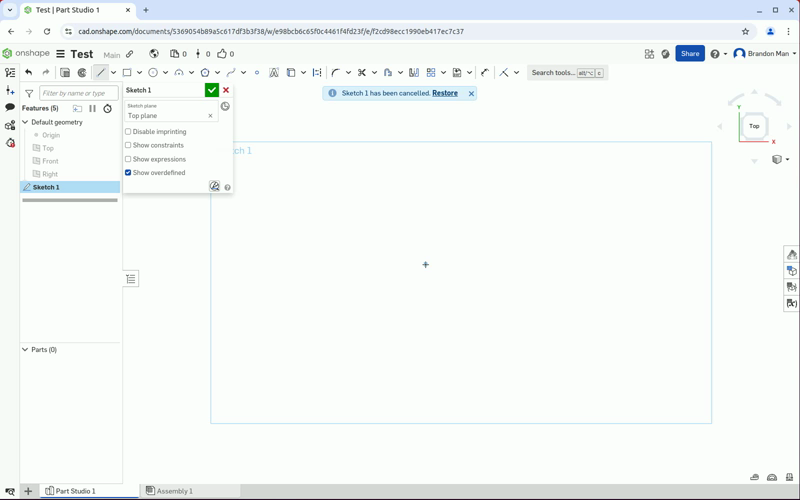
key_down(shift)
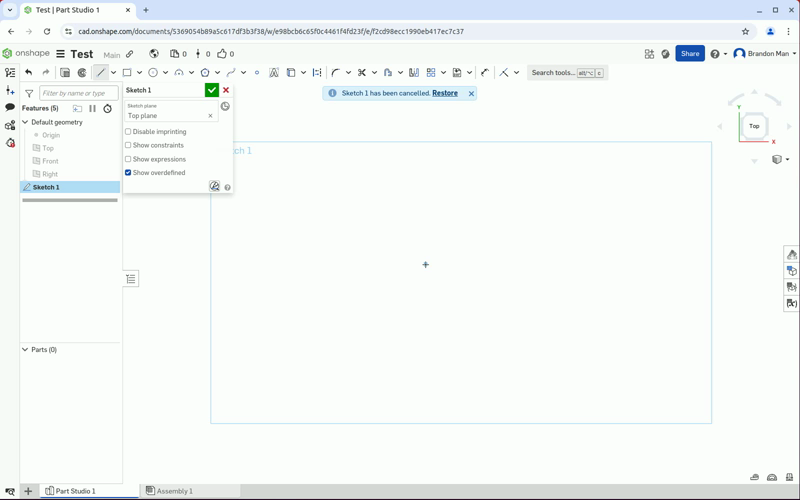
mouse_move(496, 264)
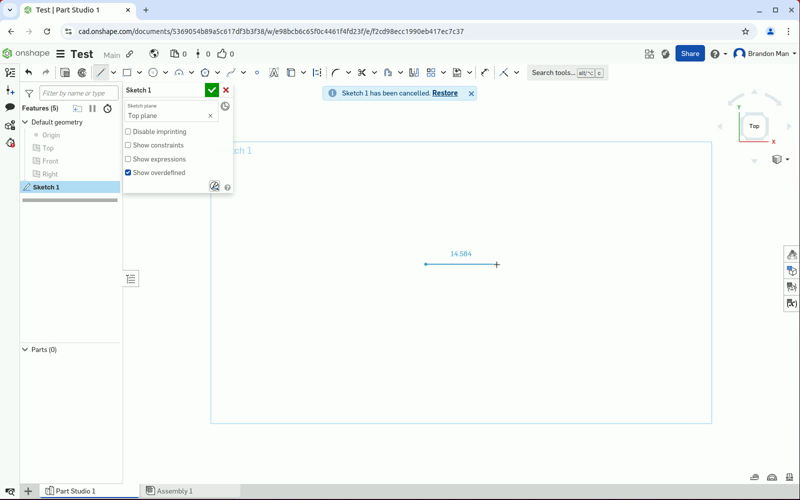
click(496, 264)
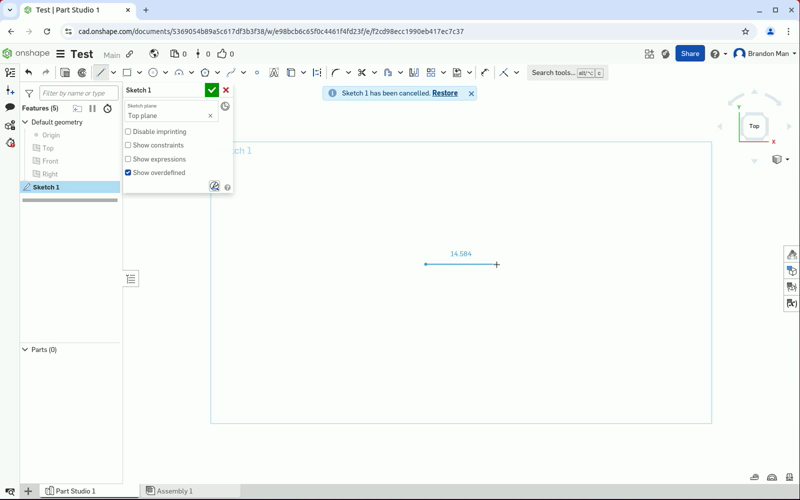
key_up(shift)
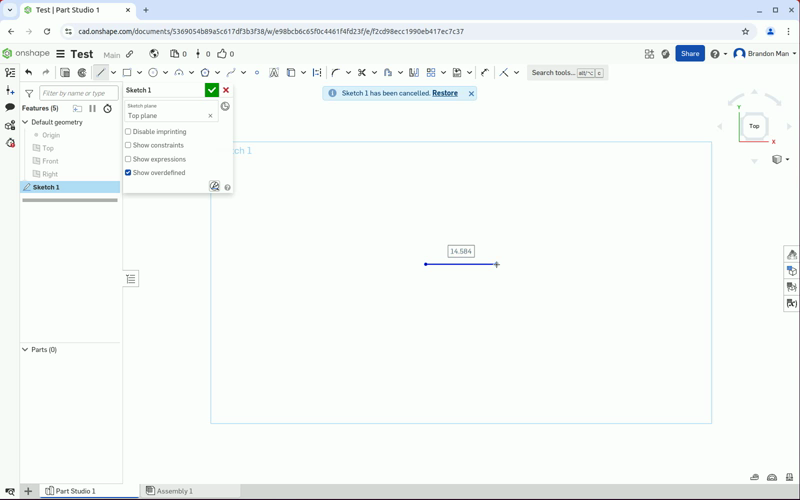
key_down(shift)
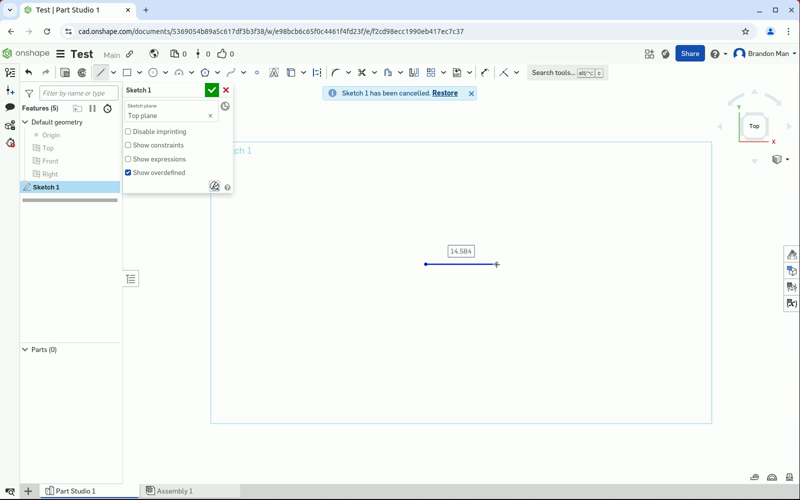
mouse_move(526, 264)
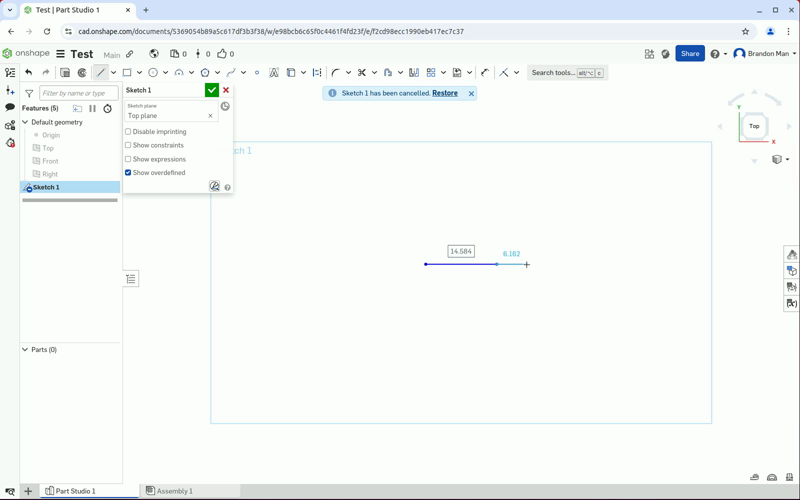
mouse_move(496, 260)
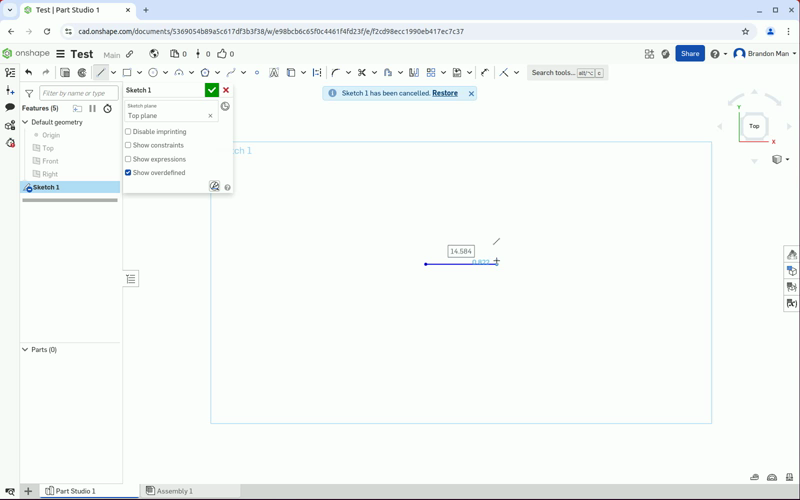
scroll(6)
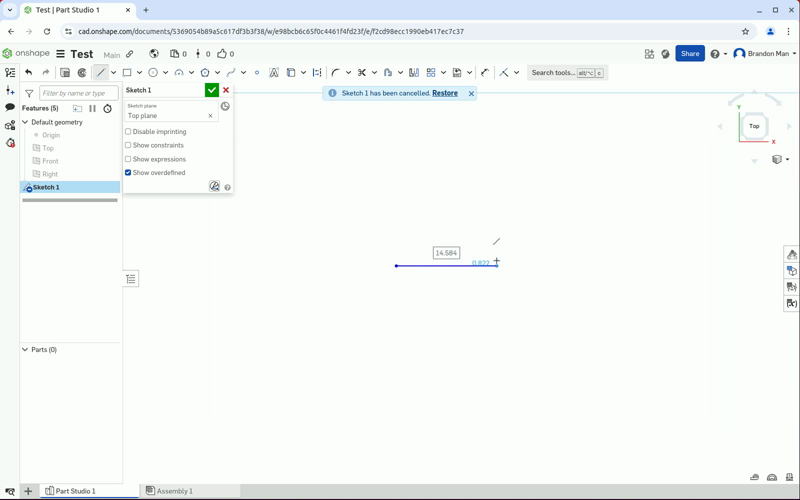
scroll(6)
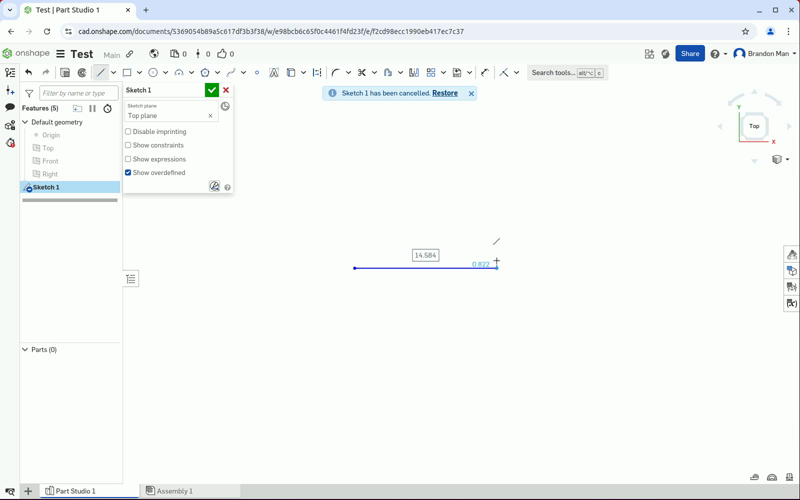
scroll(6)
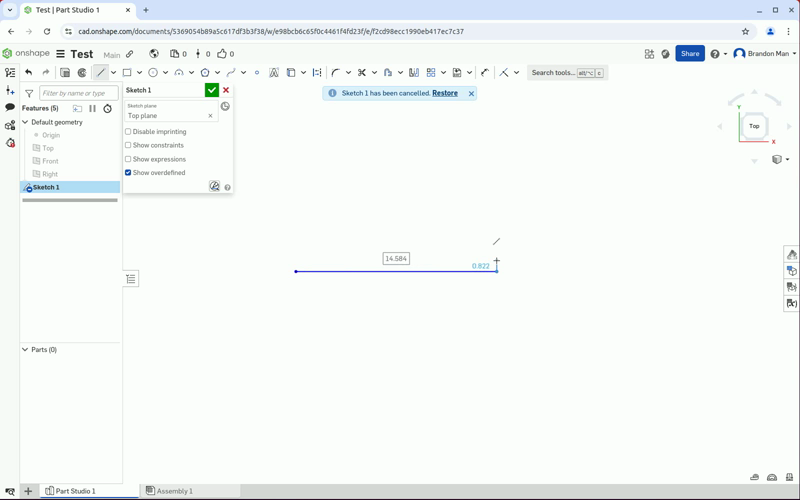
scroll(6)
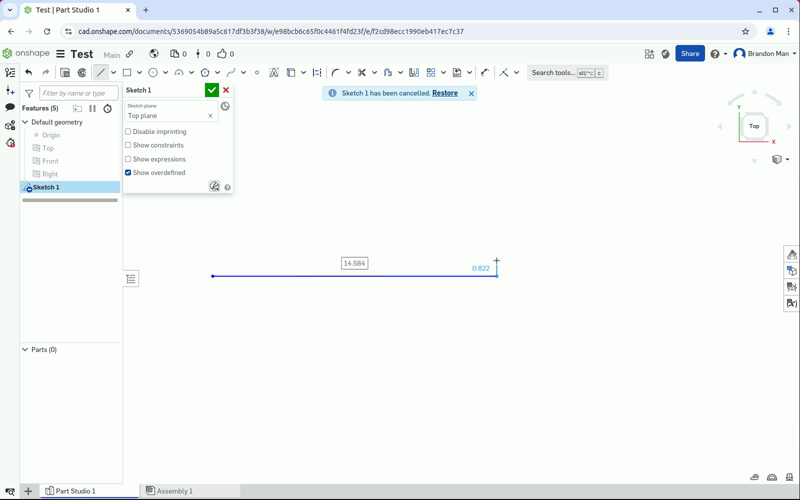
scroll(6)
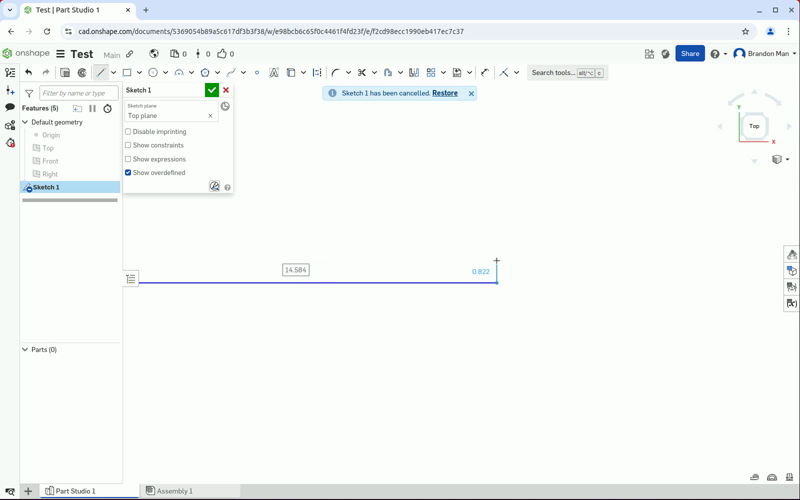
scroll(6)
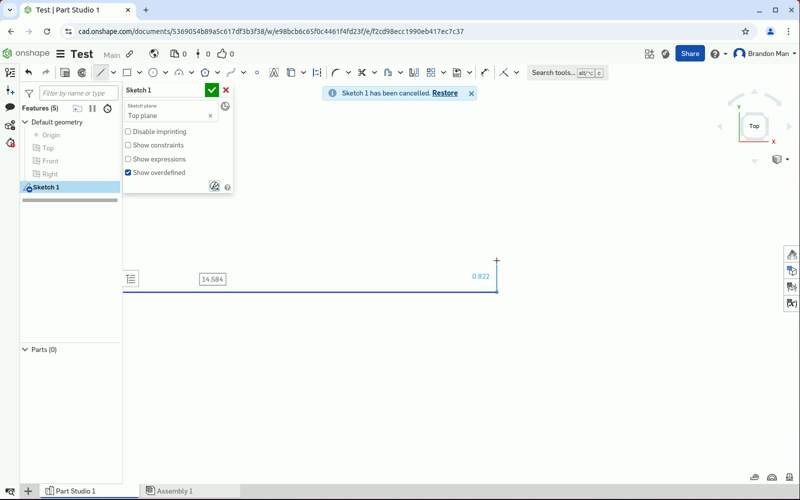
scroll(6)
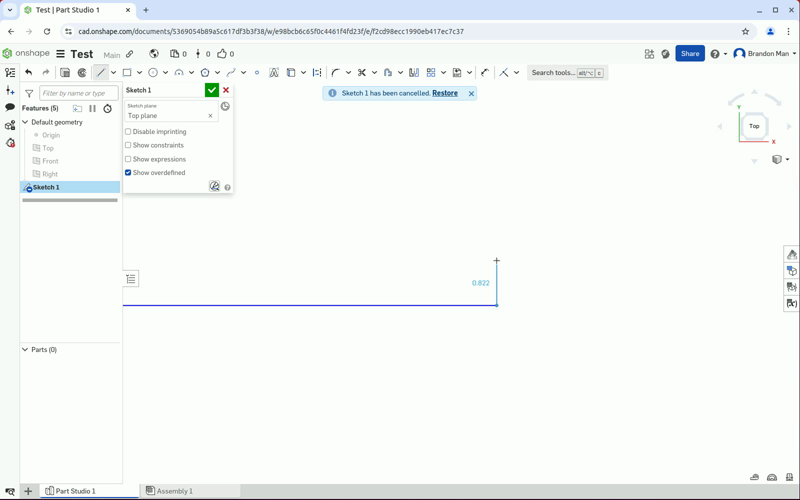
click(496, 260)
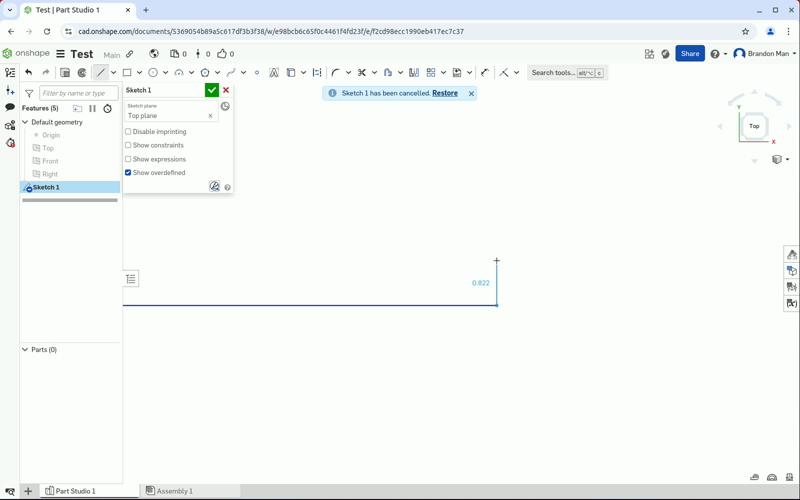
scroll(-6)
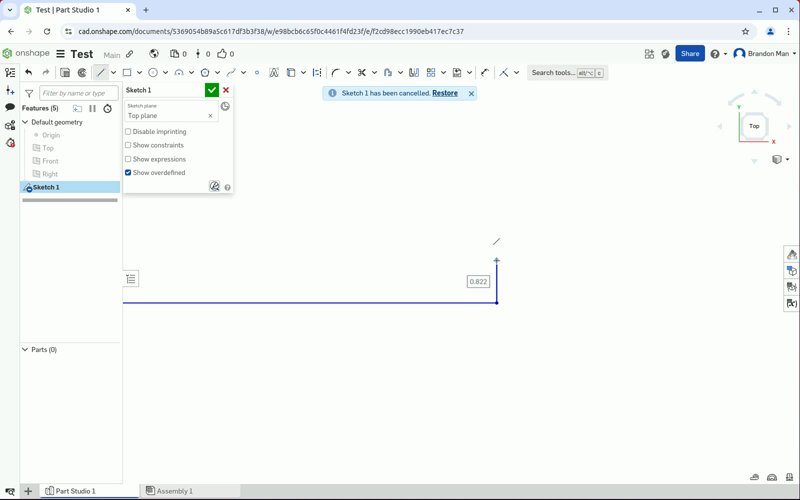
scroll(-6)
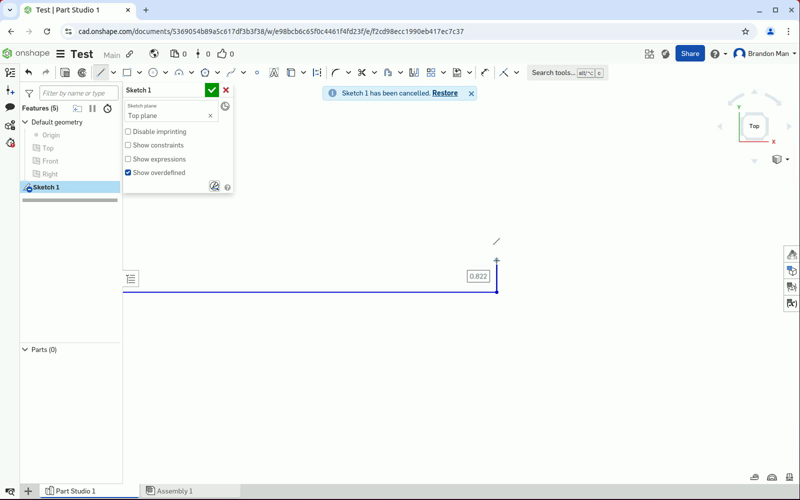
scroll(-6)
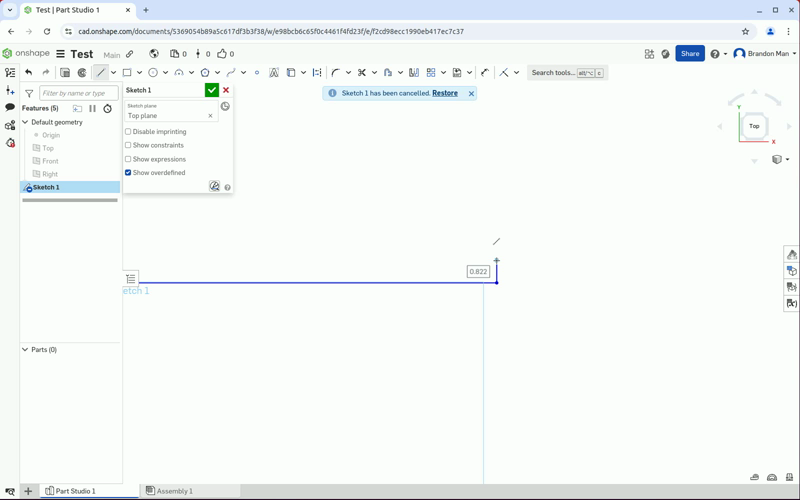
scroll(-6)
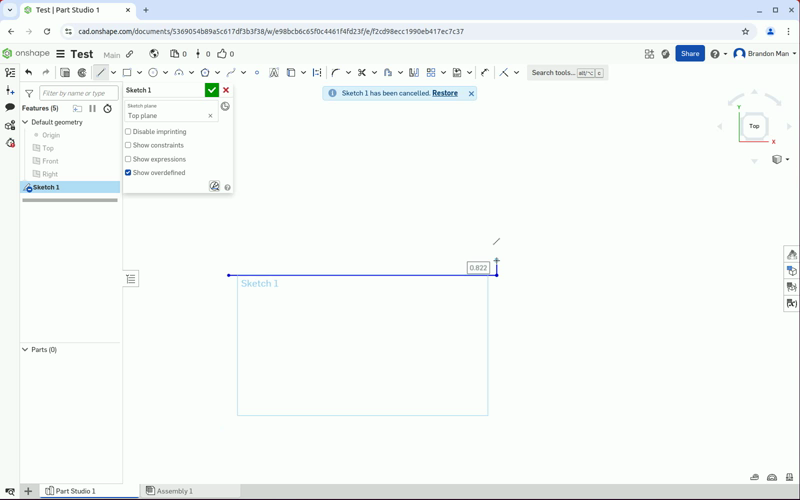
scroll(-6)
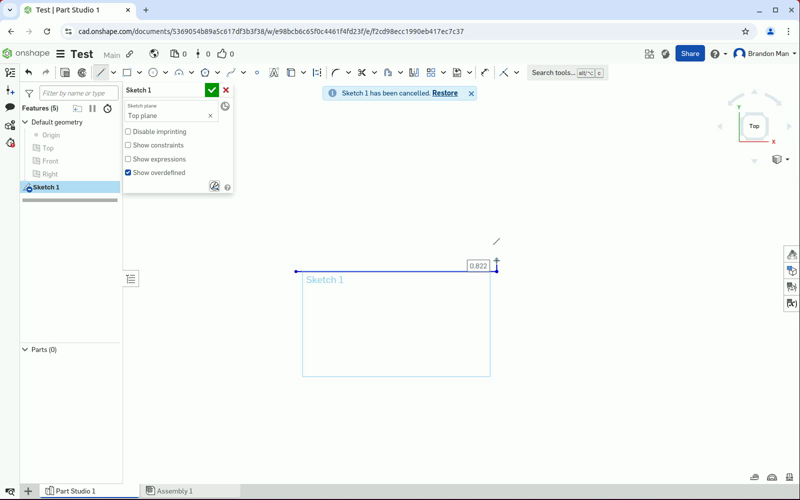
scroll(-6)
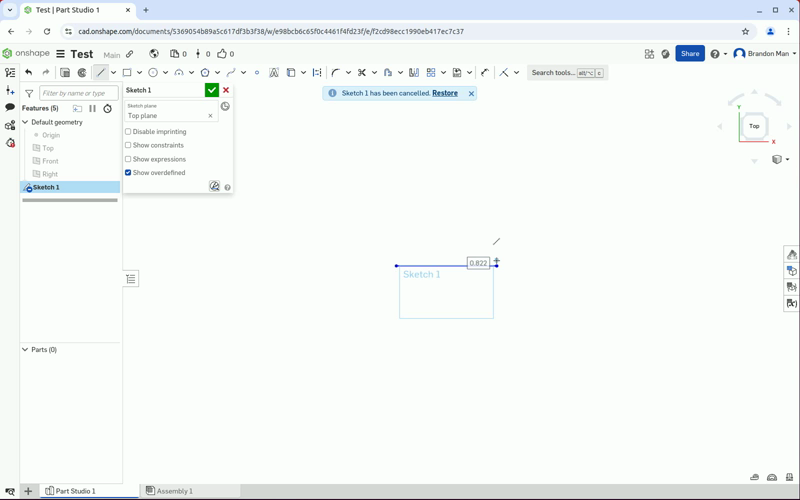
scroll(-6)
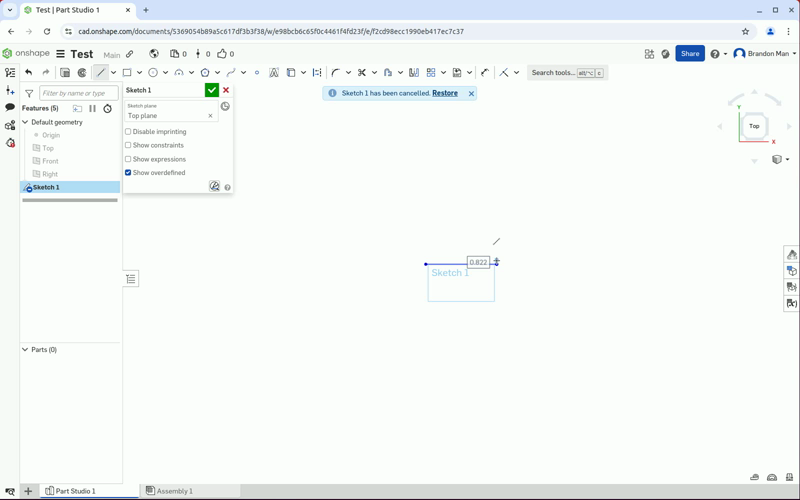
key_up(shift)
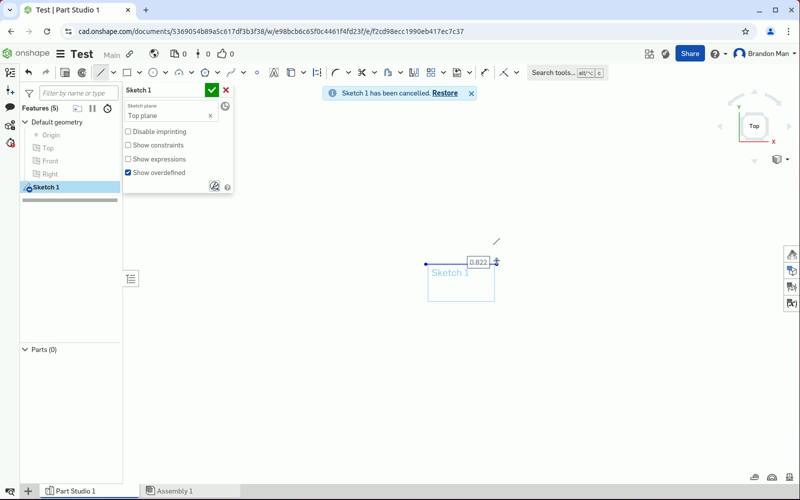
key_down(shift)
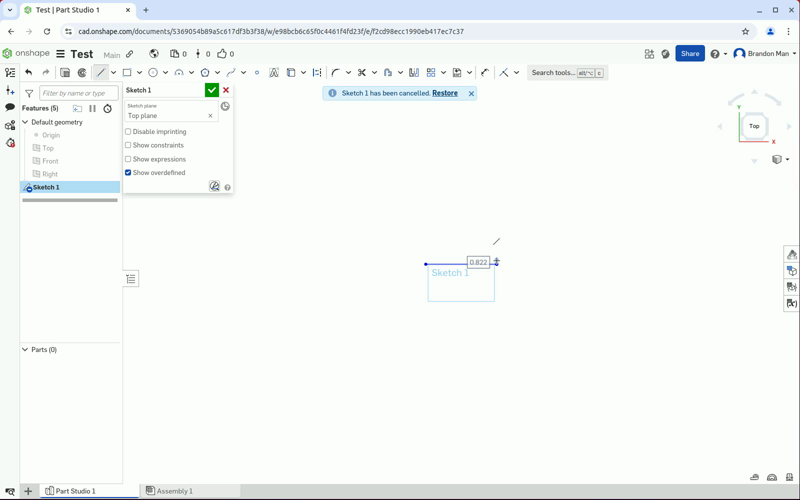
mouse_move(425, 260)
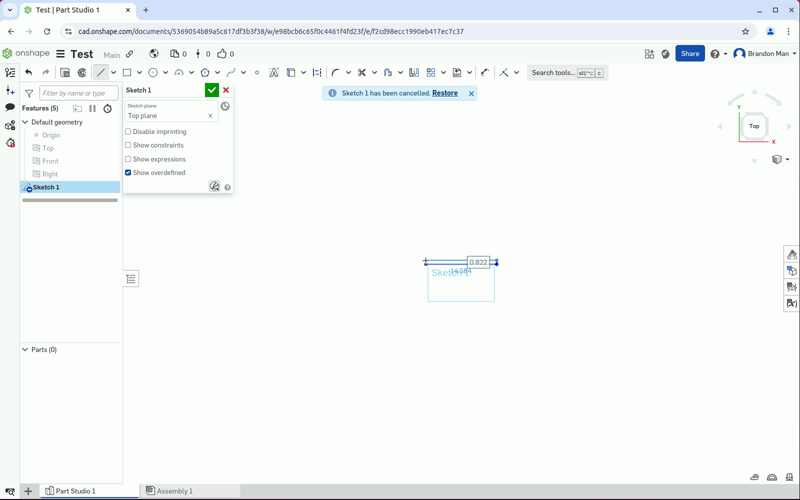
scroll(6)
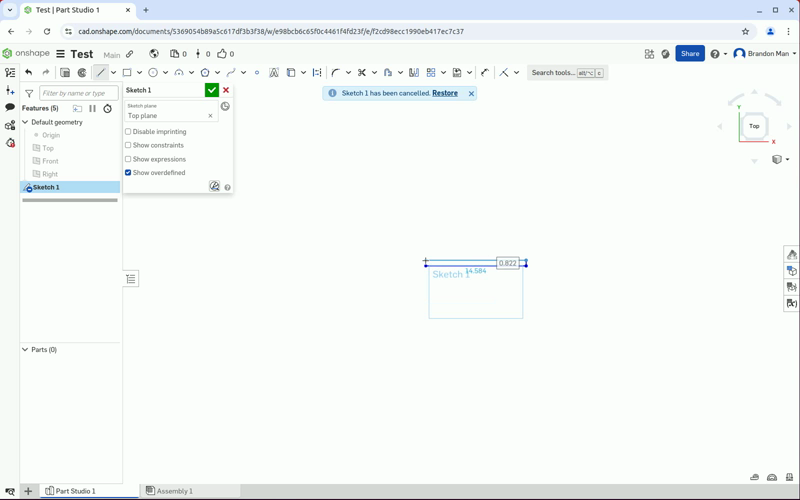
scroll(6)
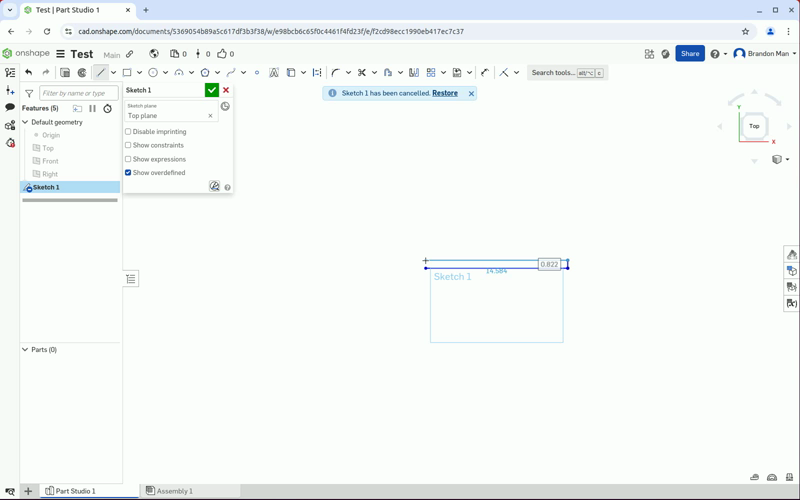
scroll(6)
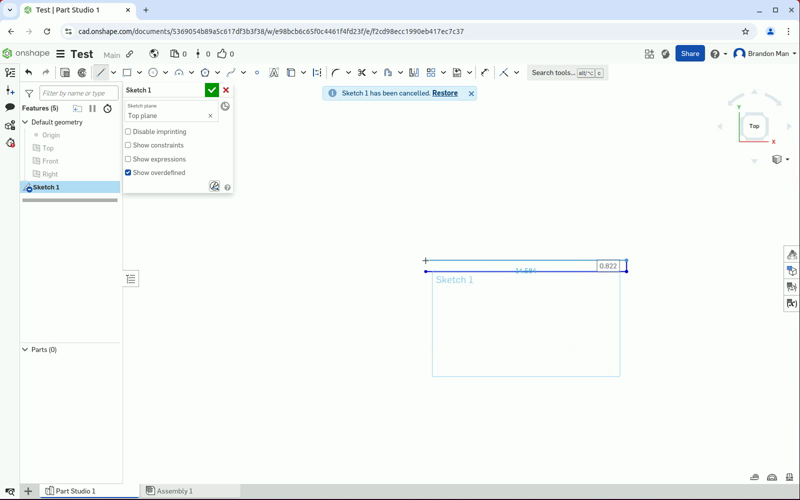
scroll(6)
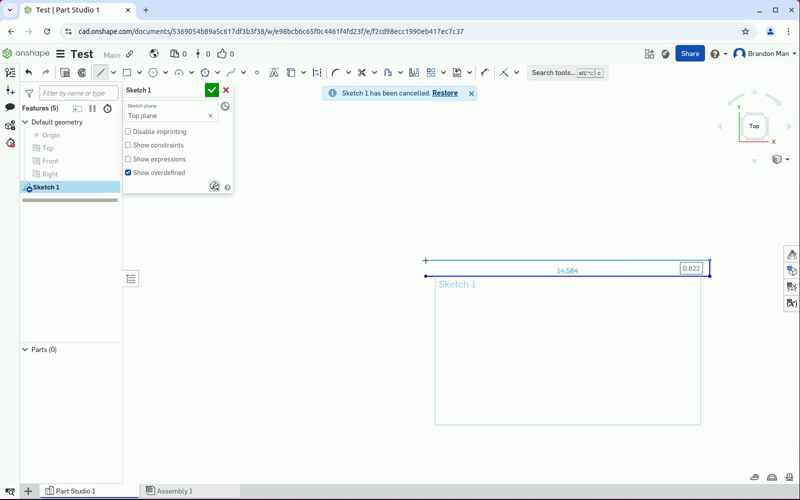
scroll(6)
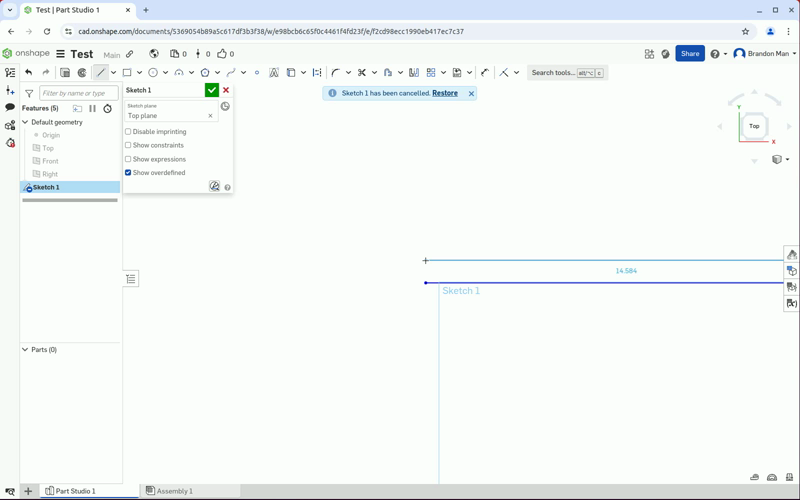
scroll(6)
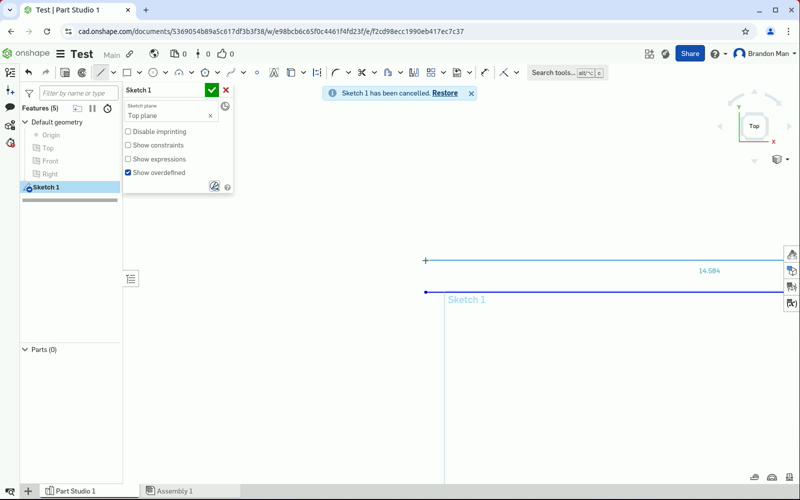
scroll(6)
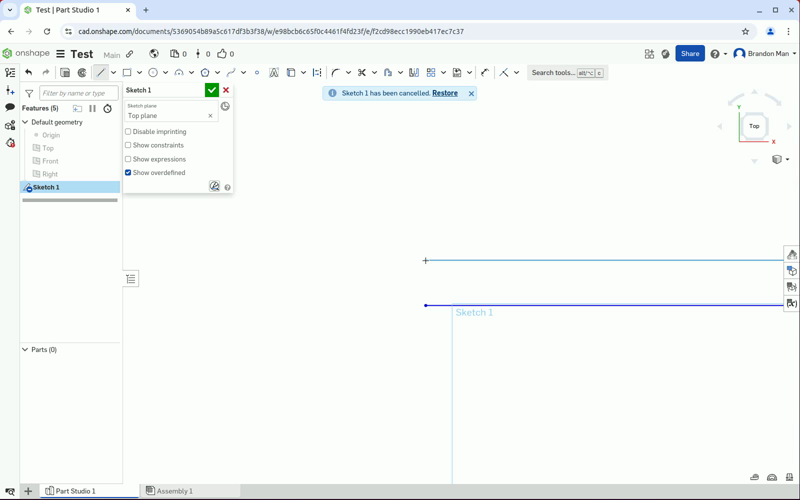
click(425, 260)
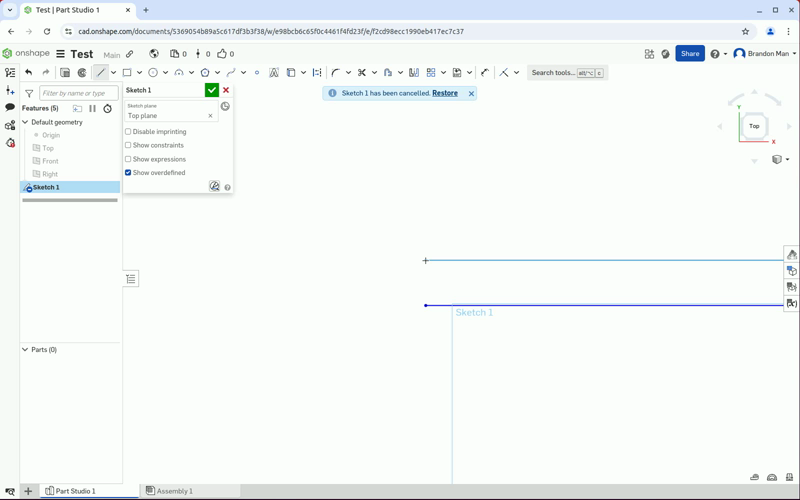
scroll(-6)
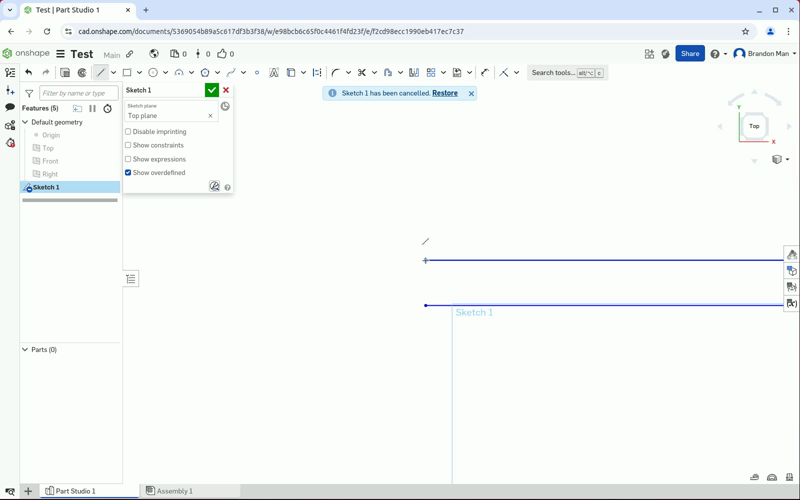
scroll(-6)
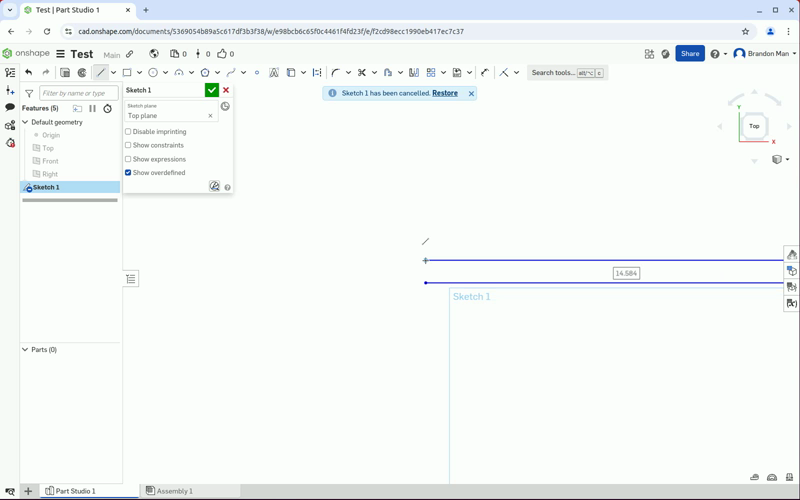
scroll(-6)
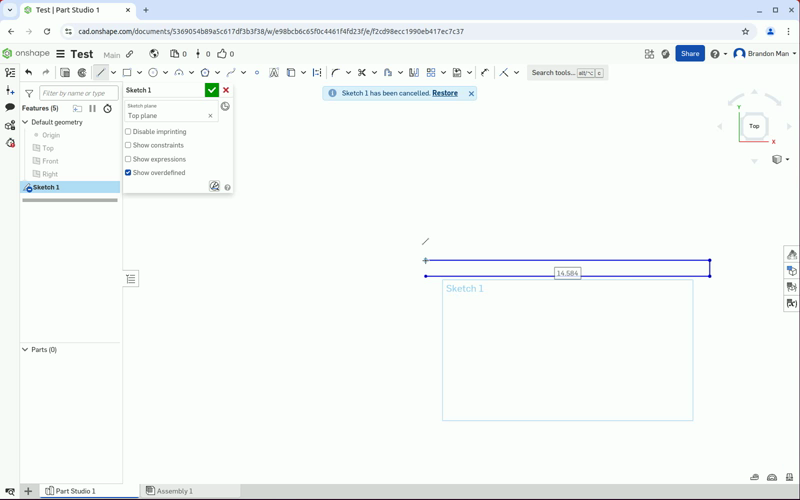
scroll(-6)
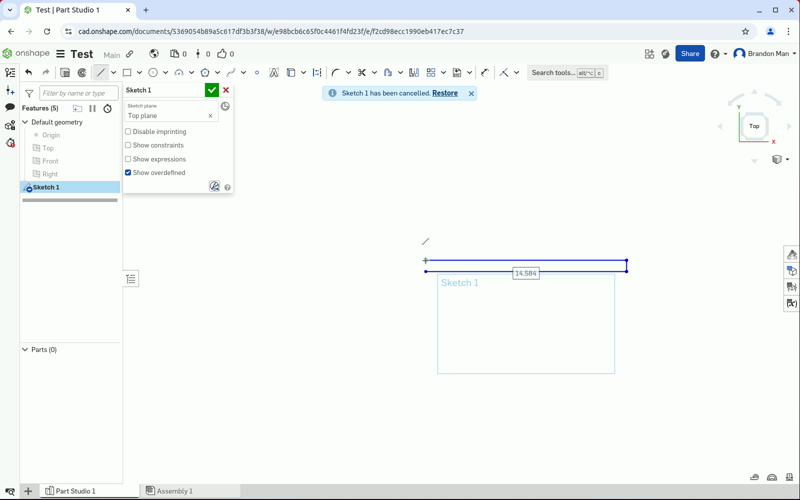
scroll(-6)
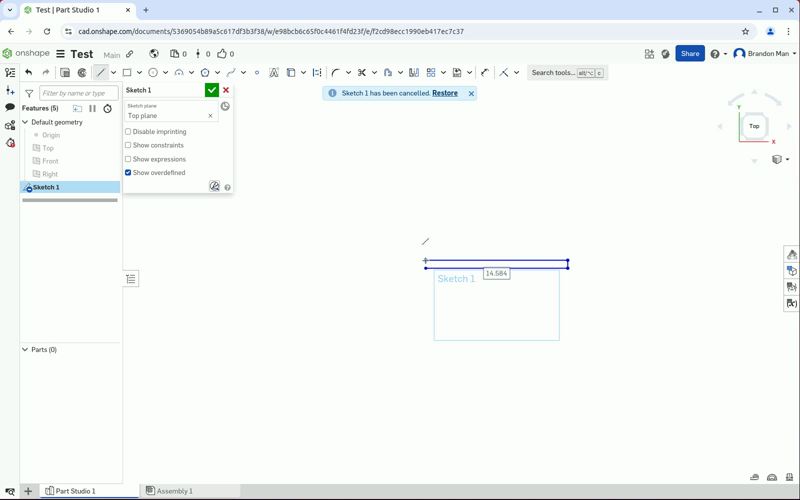
scroll(-6)
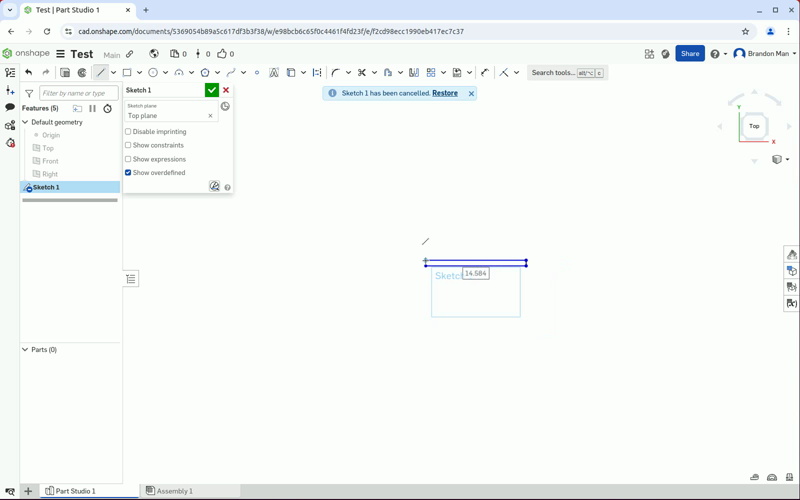
scroll(-6)
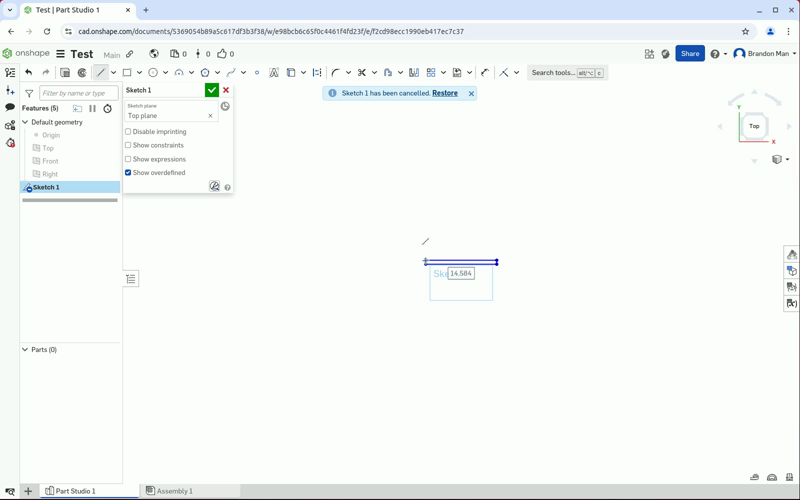
key_up(shift)
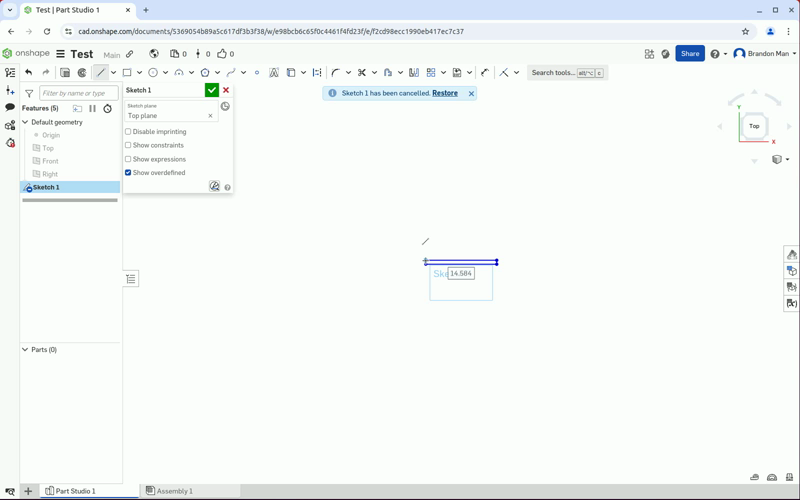
mouse_move(455, 260)
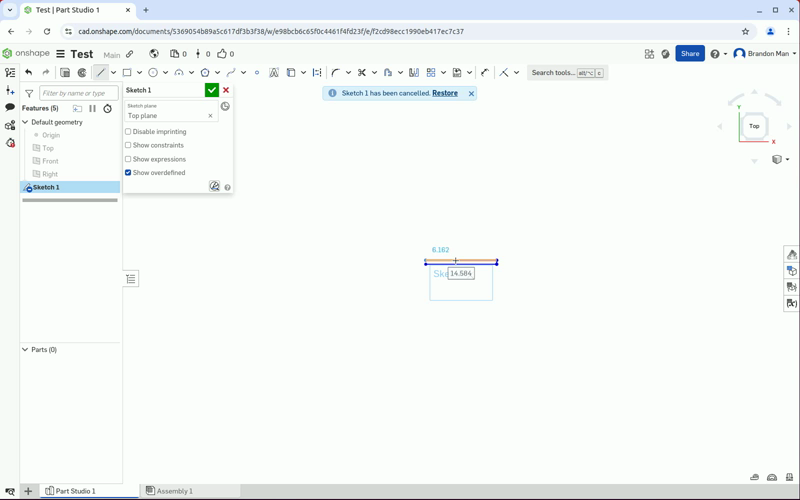
key_down(shift)
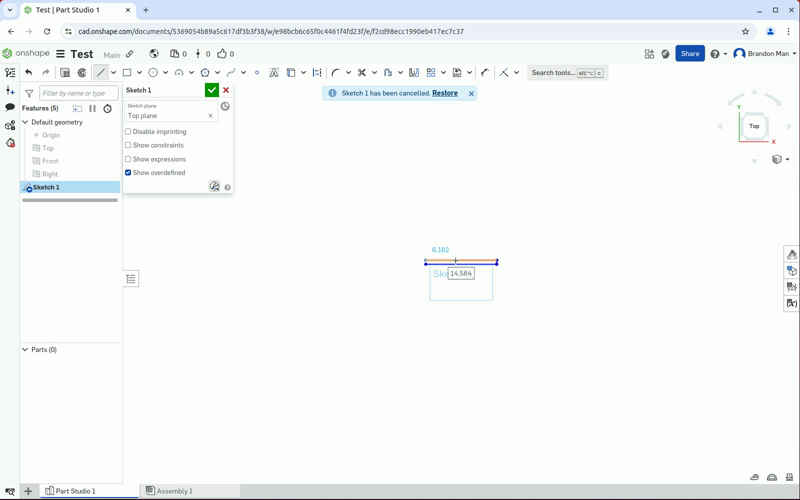
mouse_move(425, 264)
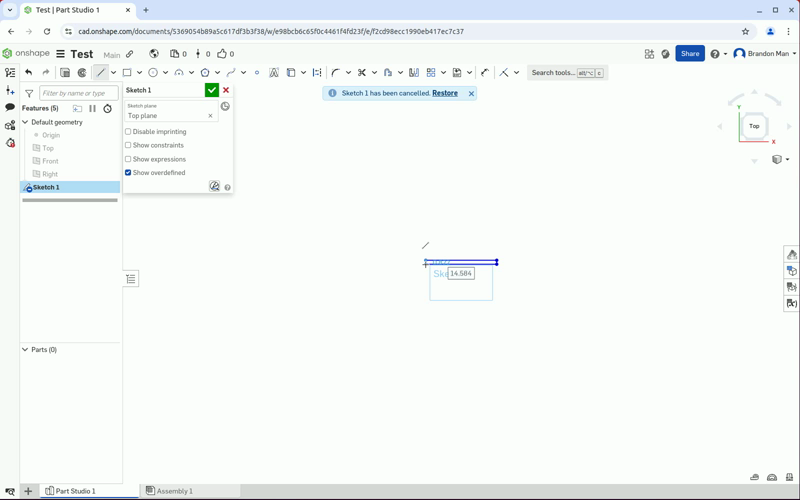
scroll(6)
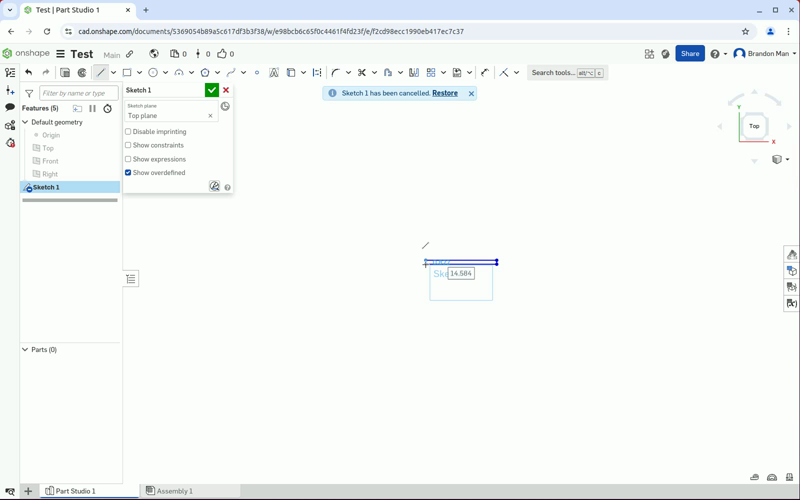
scroll(6)
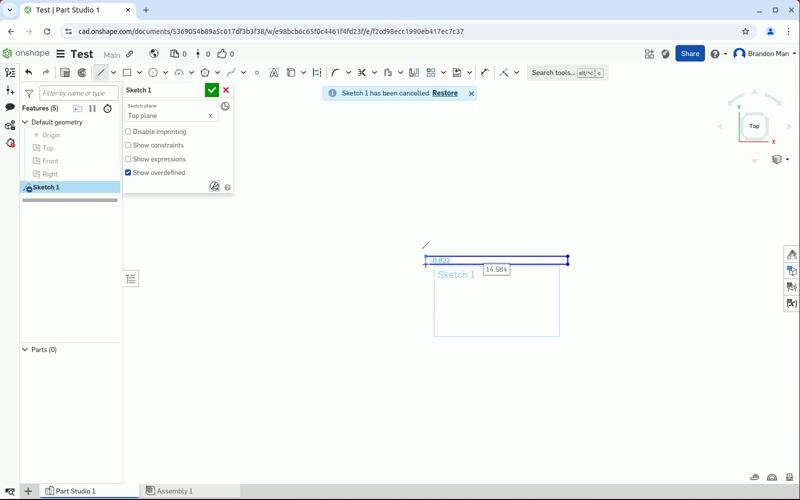
scroll(6)
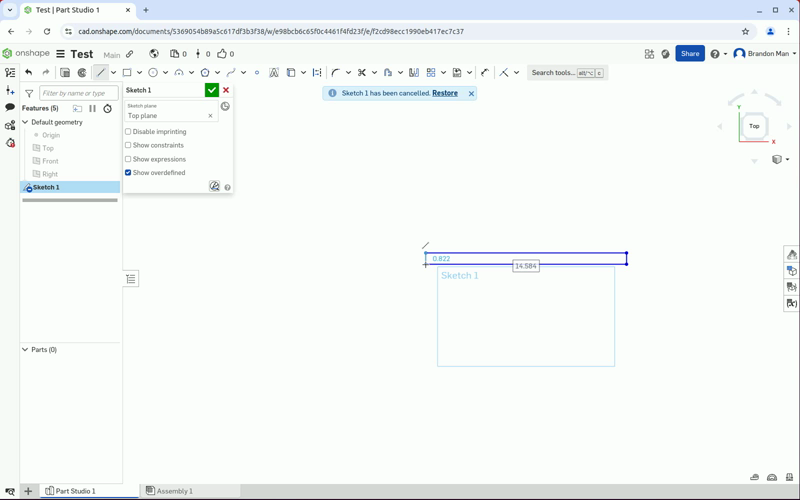
scroll(6)
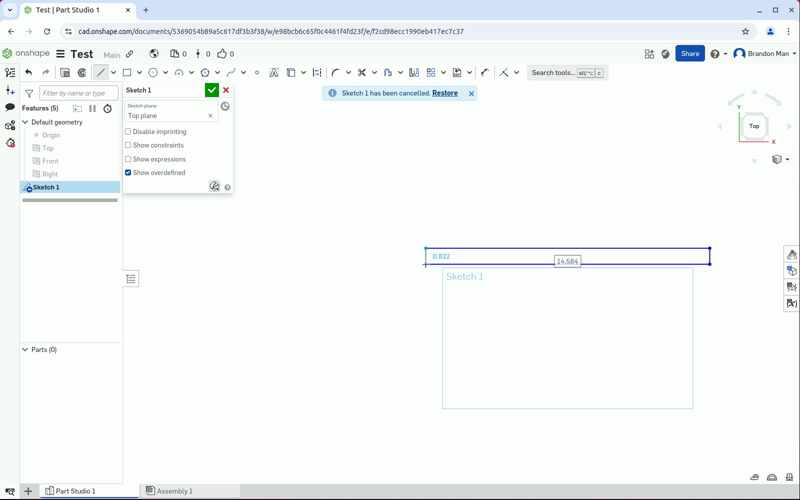
scroll(6)
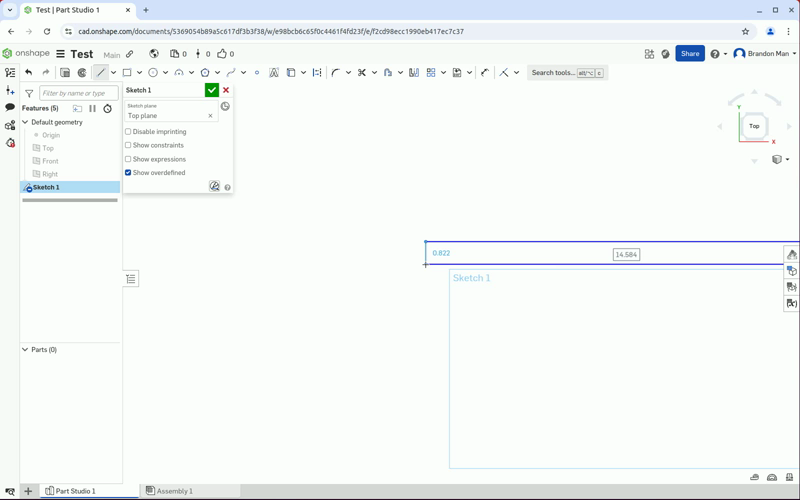
scroll(6)
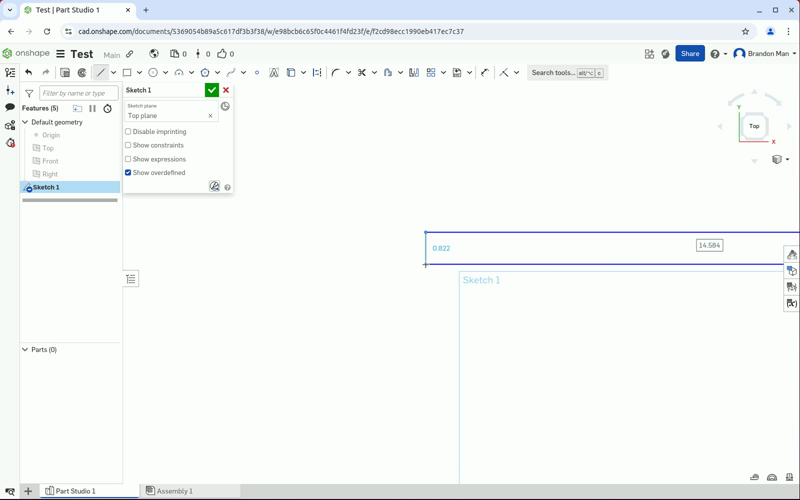
scroll(6)
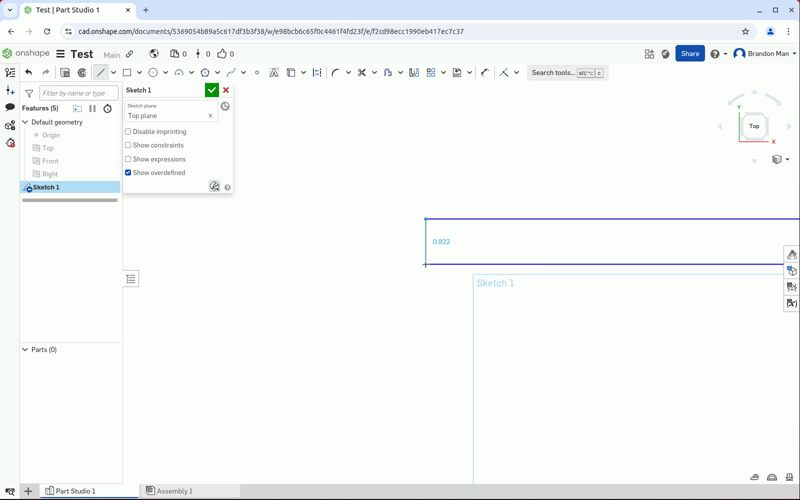
key_up(shift)
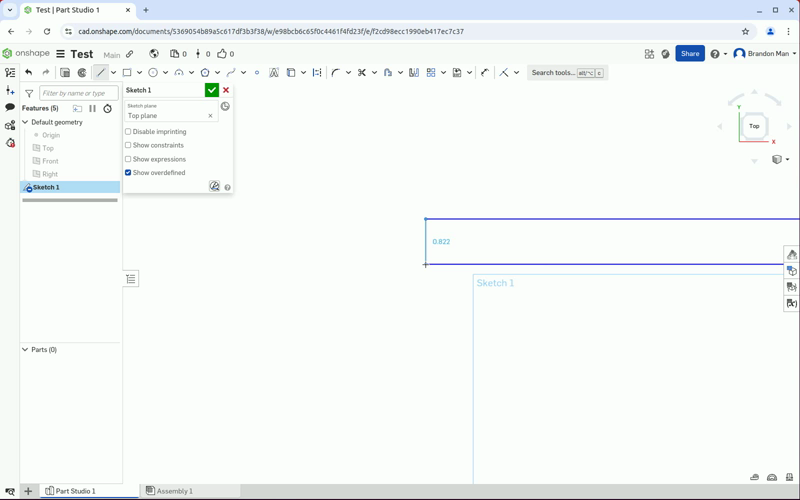
click(425, 264)
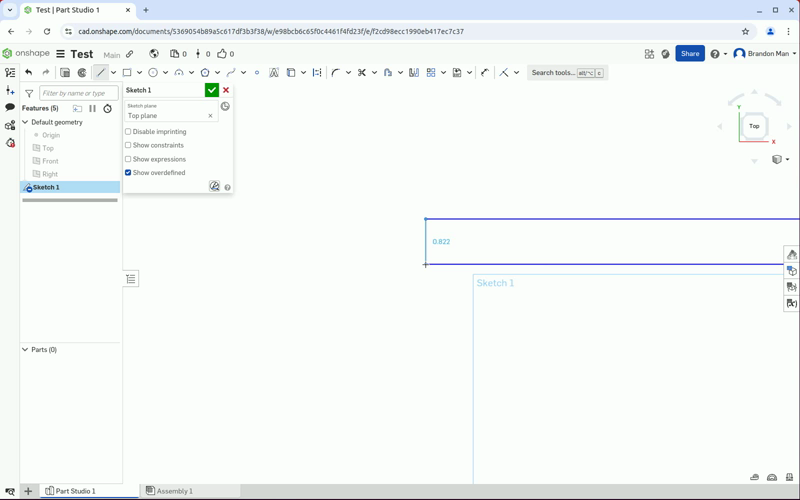
scroll(-6)
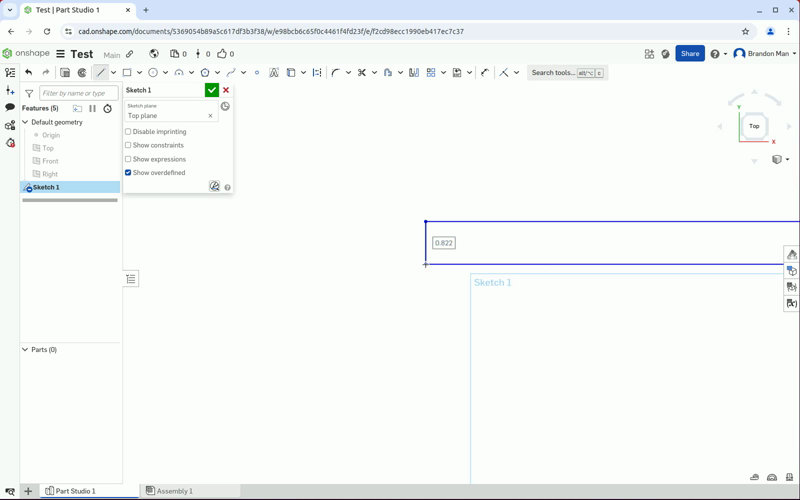
scroll(-6)
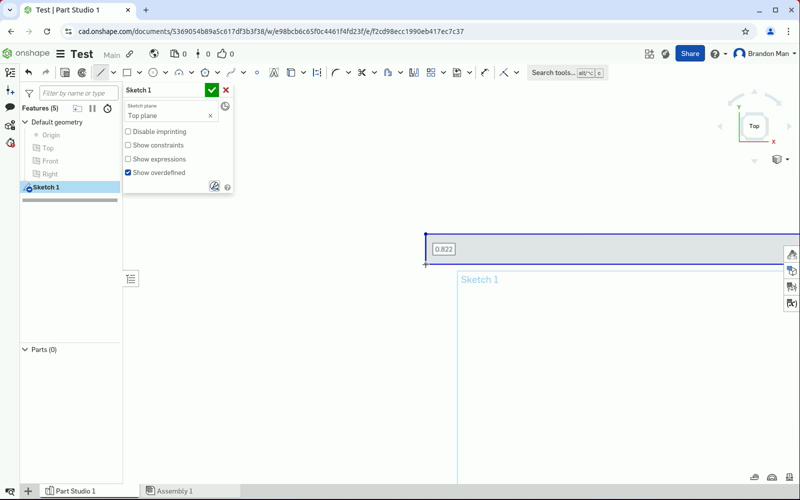
scroll(-6)
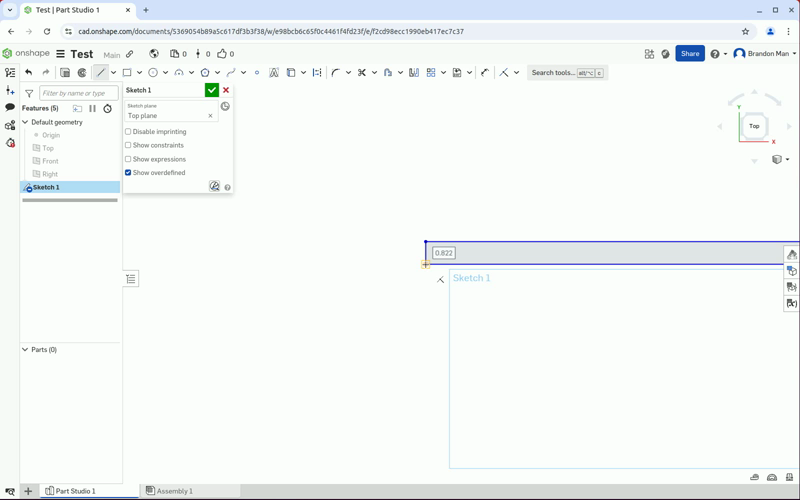
scroll(-6)
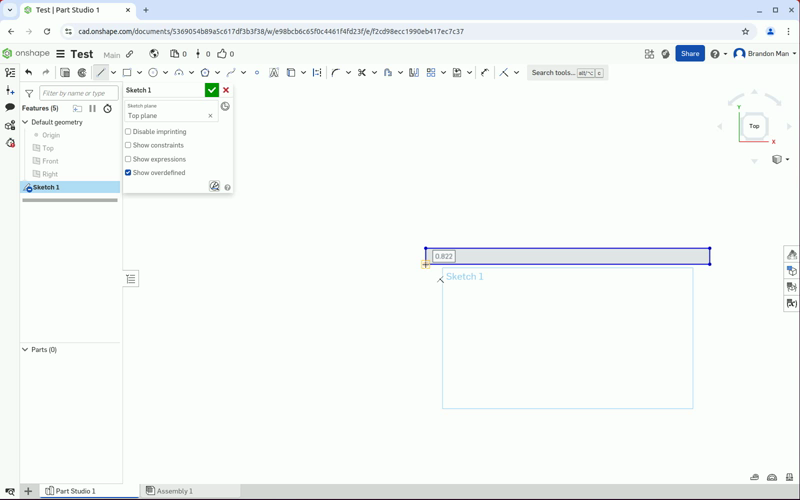
scroll(-6)
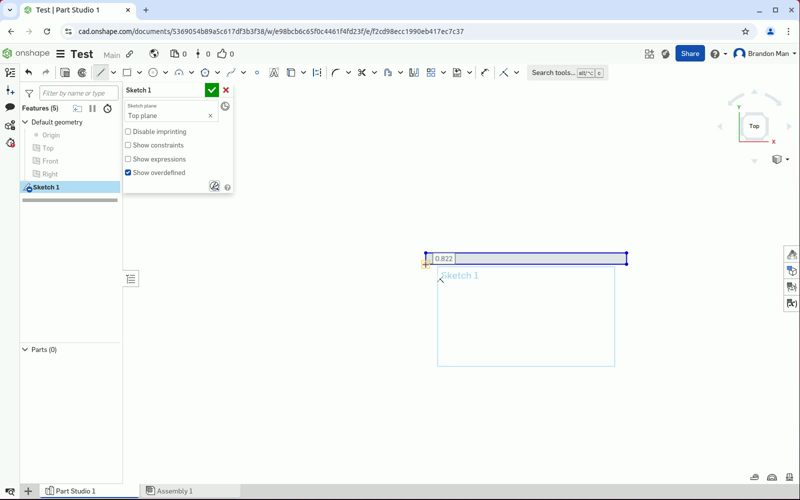
scroll(-6)
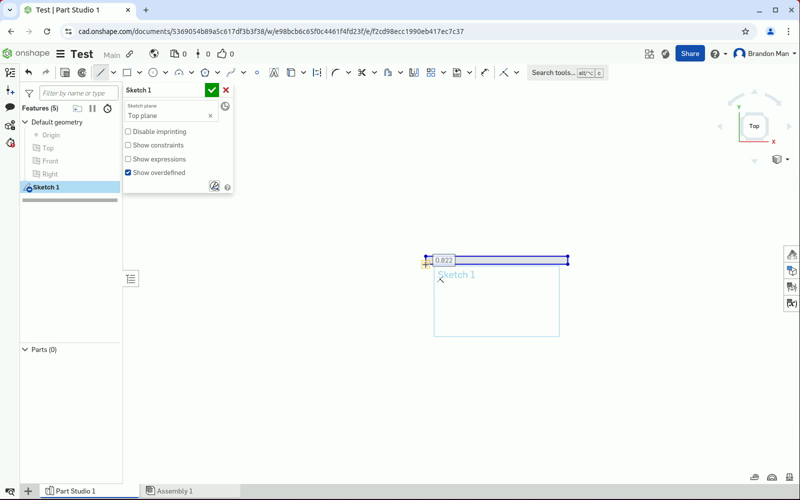
scroll(-6)
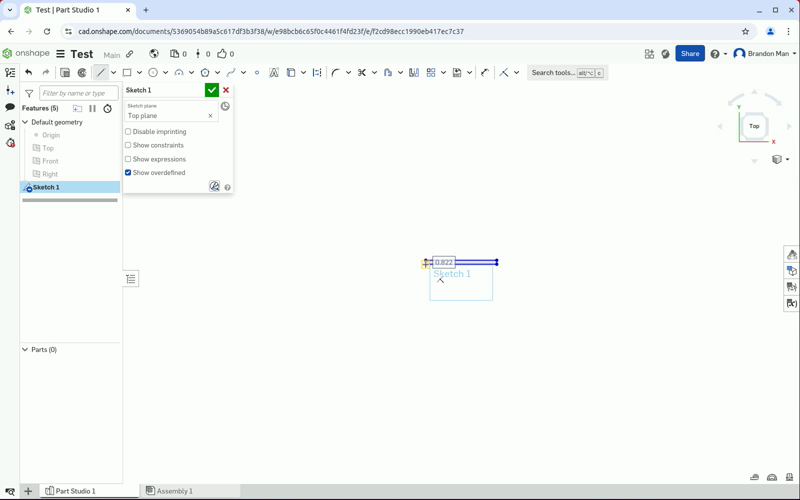
key(esc)
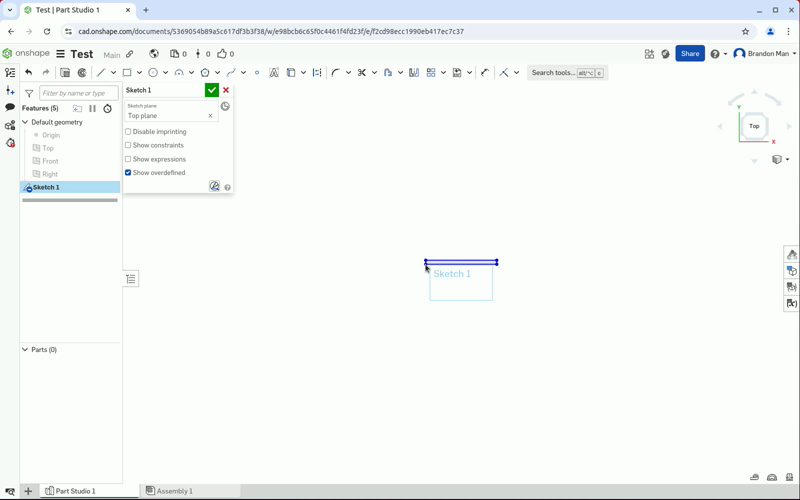
mouse_move(468, 261)
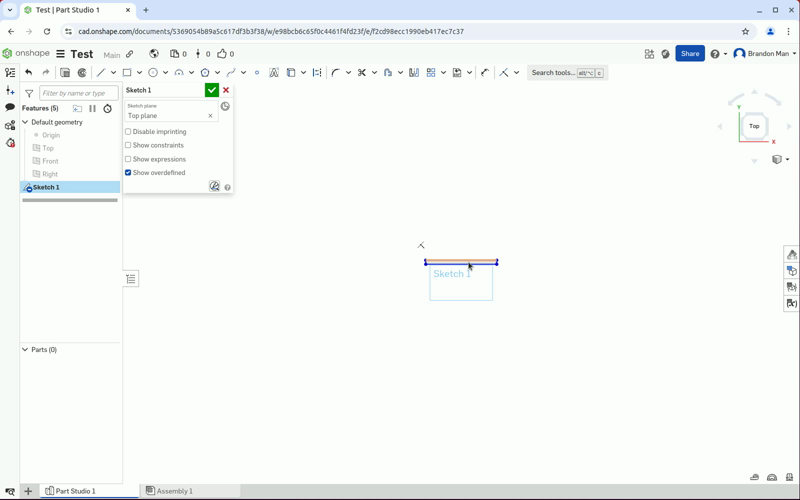
scroll(6)
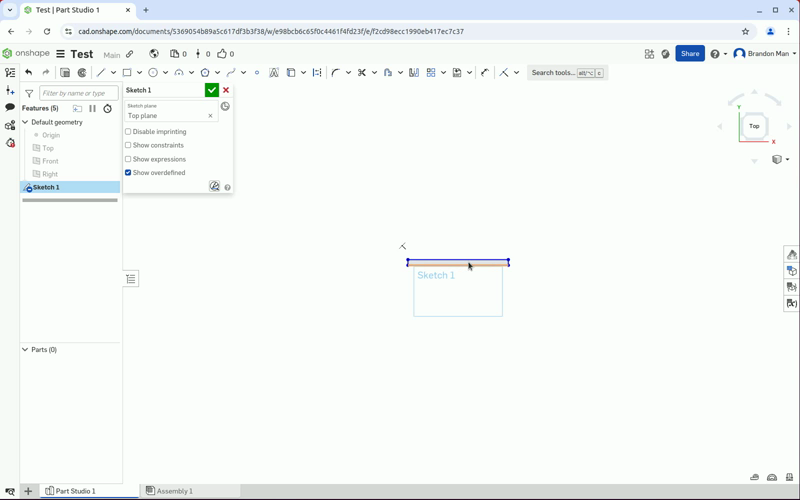
scroll(6)
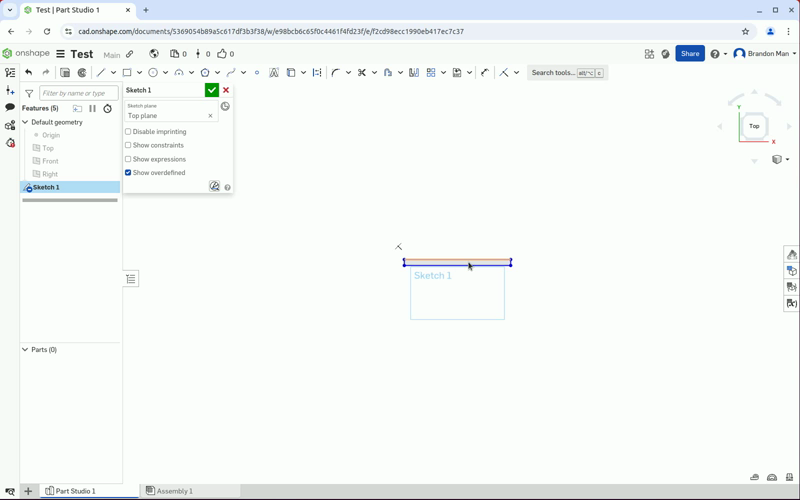
scroll(6)
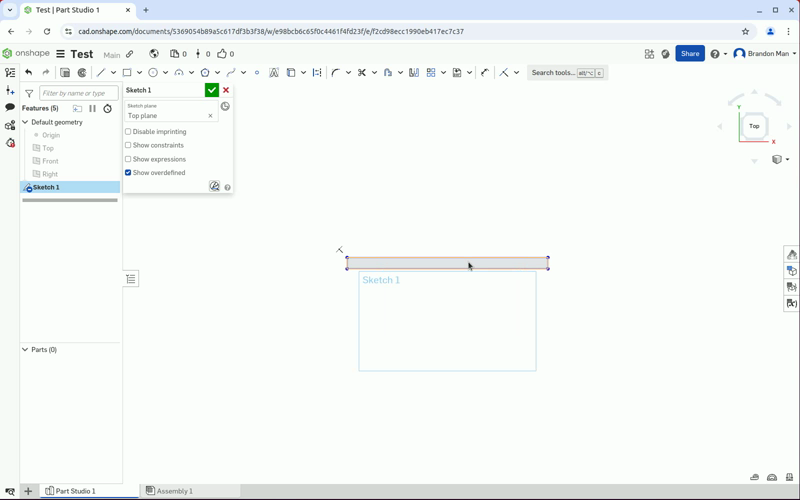
scroll(6)
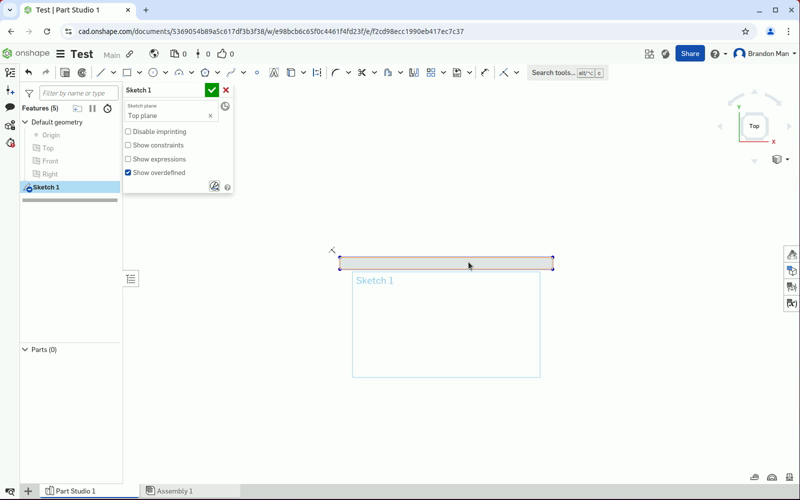
scroll(6)
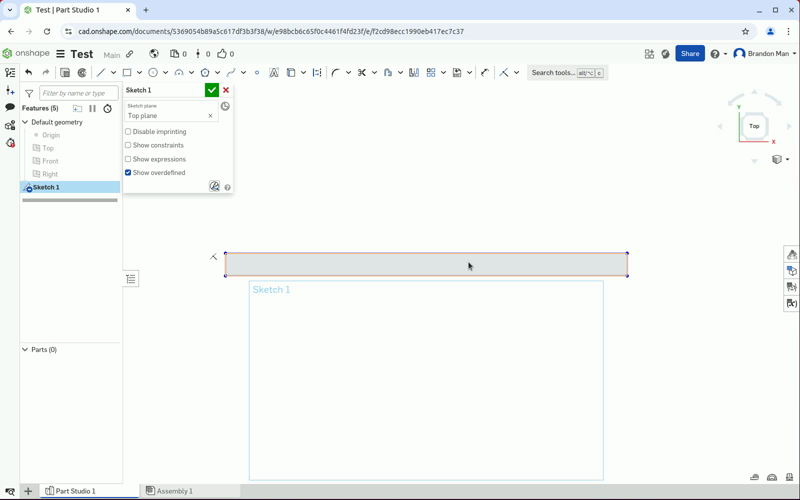
scroll(6)
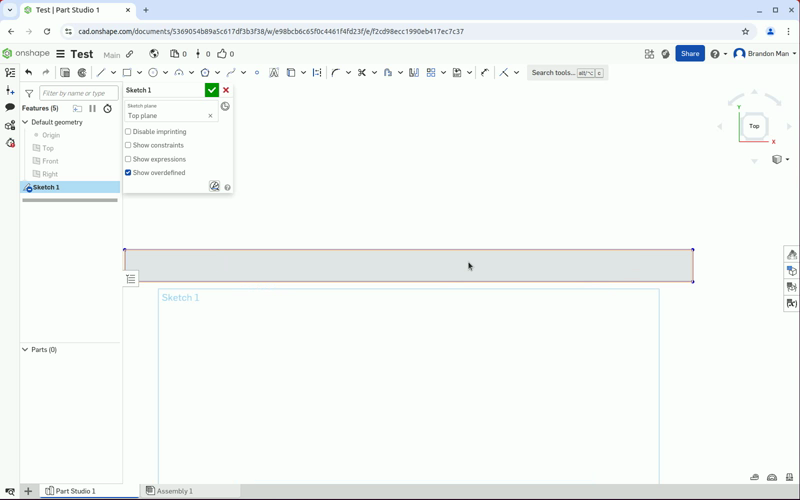
scroll(6)
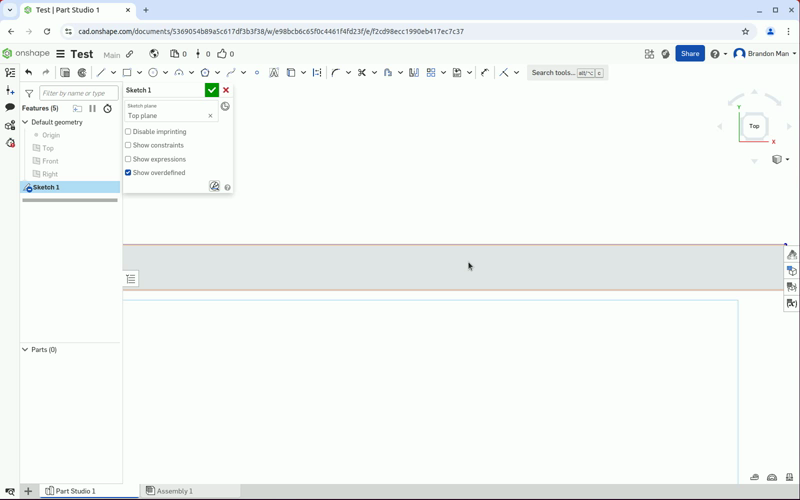
click(468, 261)
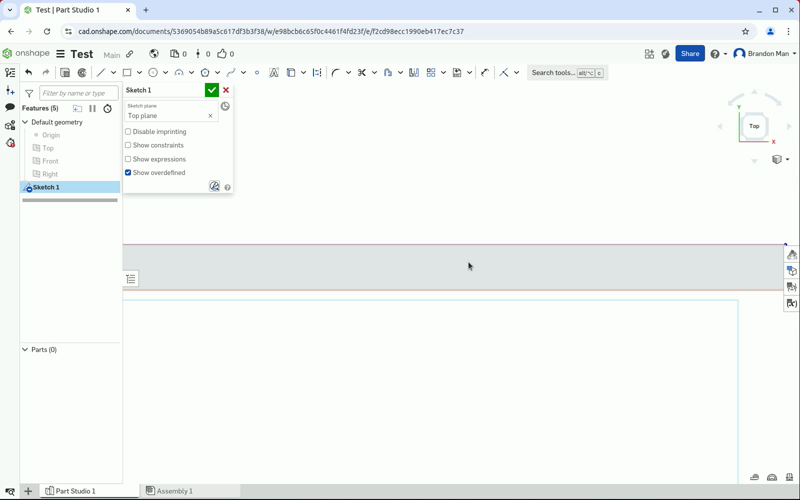
scroll(-6)
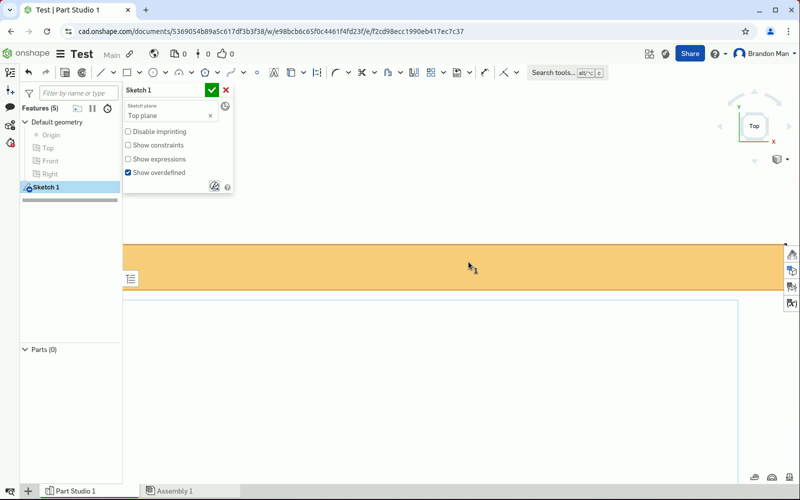
scroll(-6)
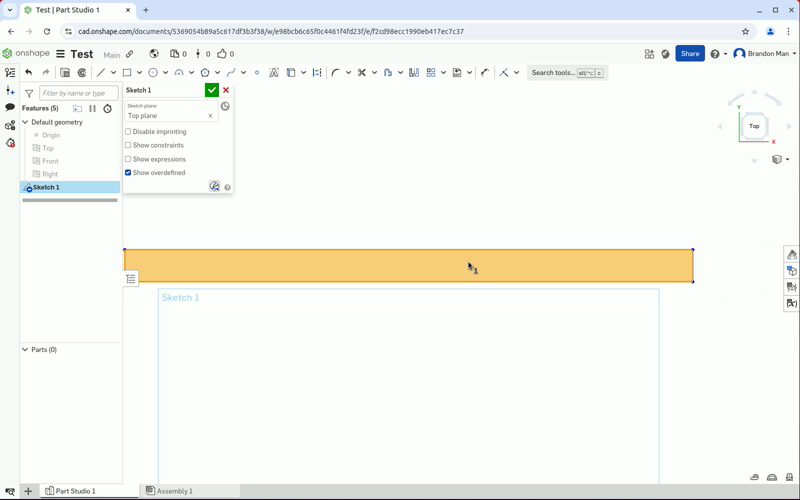
scroll(-6)
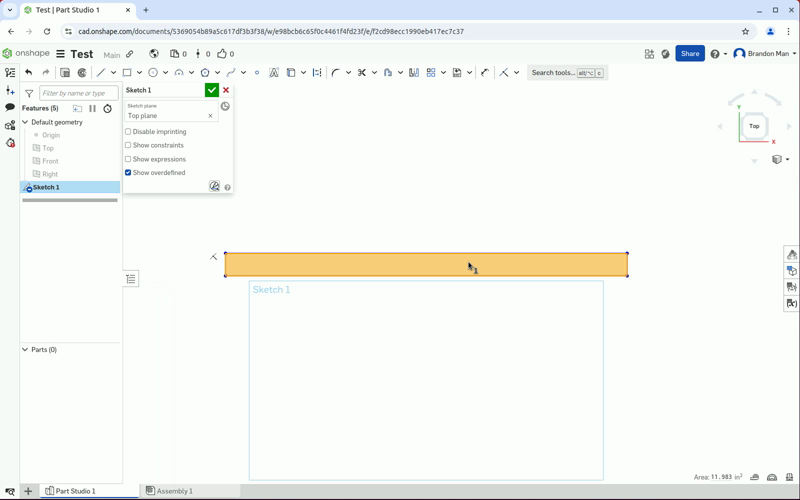
scroll(-6)
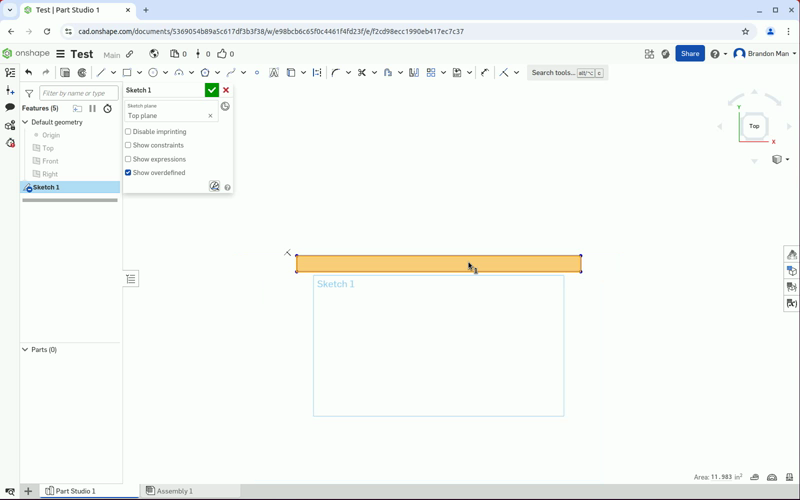
scroll(-6)
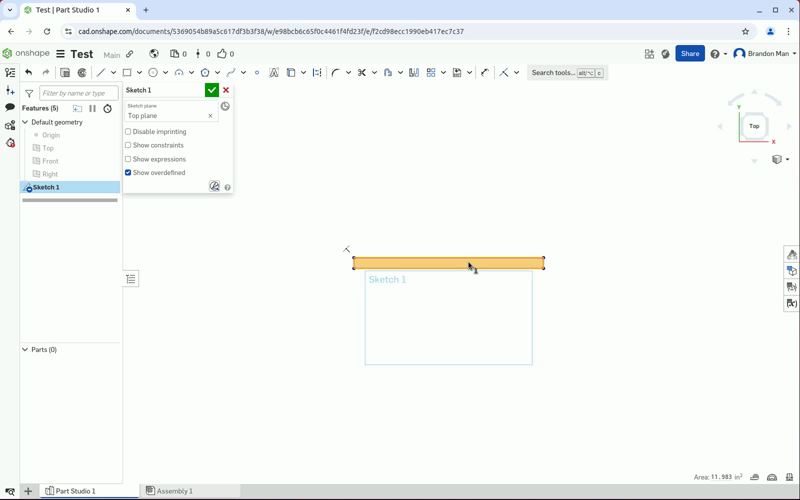
scroll(-6)
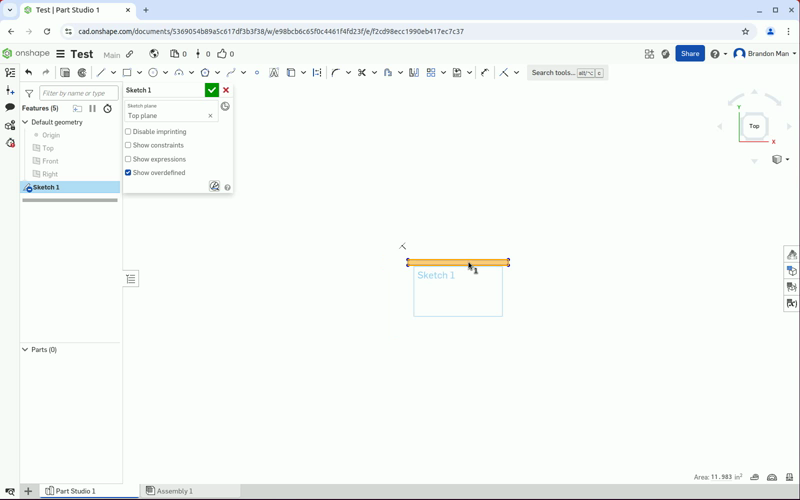
scroll(-6)
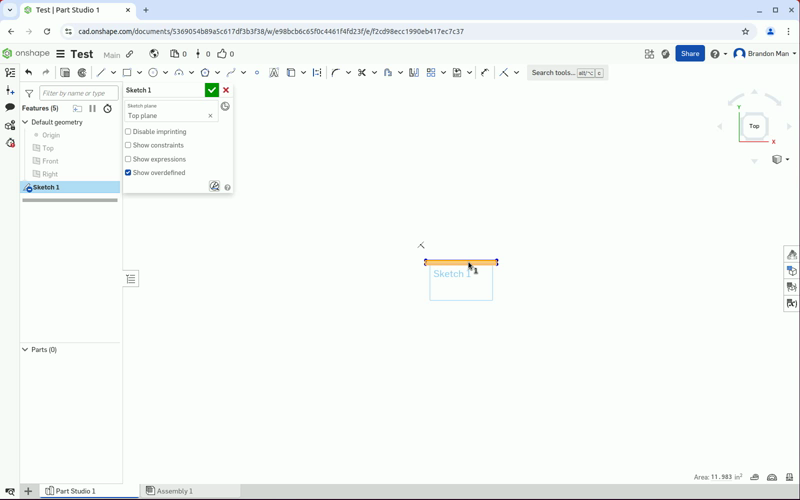
mouse_move(73, 352)
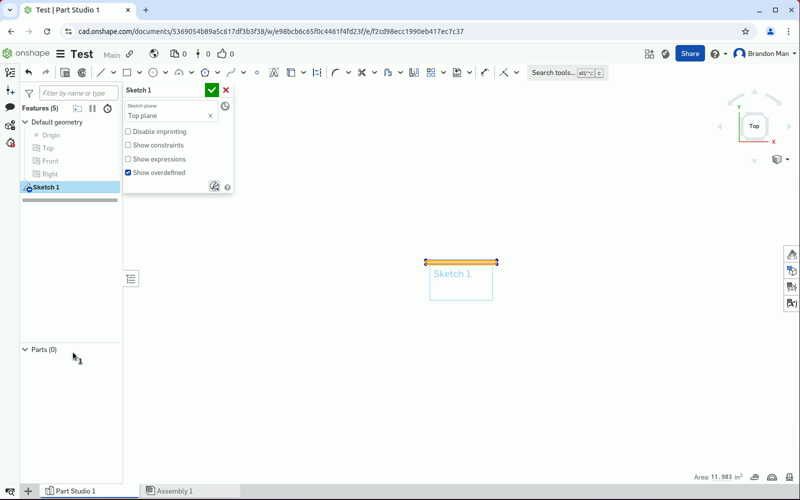
key(shift+y)
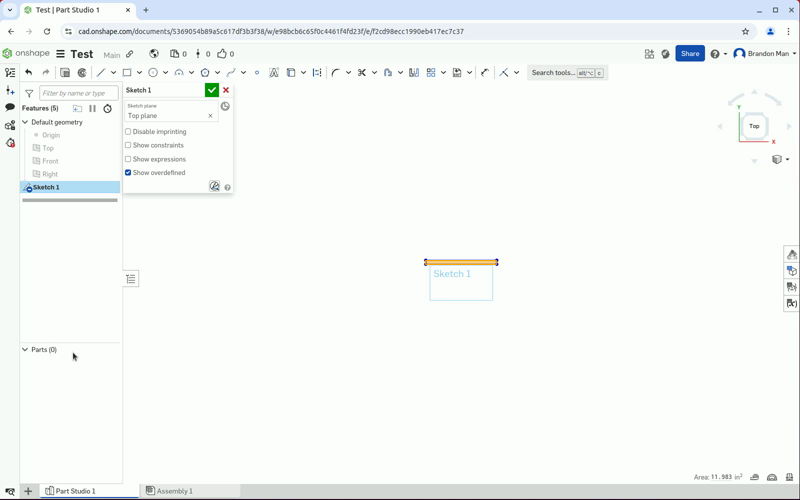
key(shift+e)
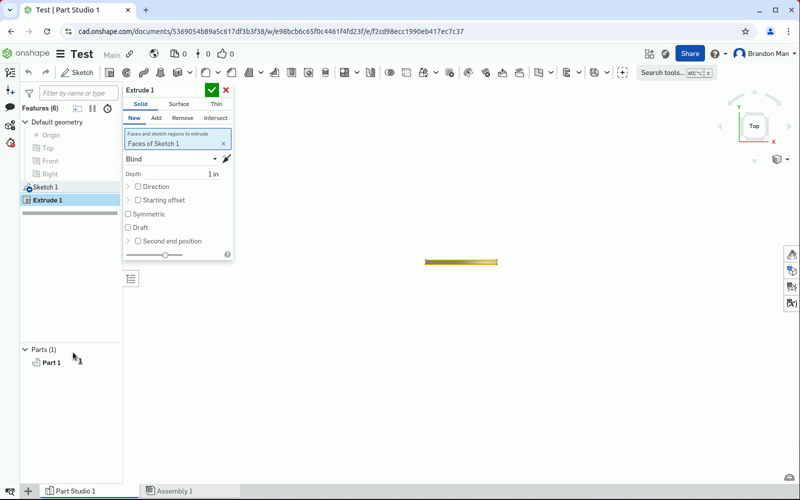
mouse_move(143, 106)
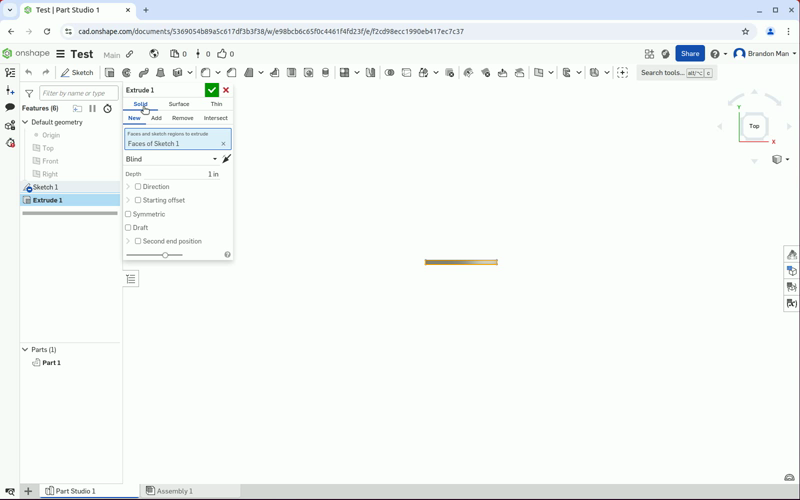
click(143, 106)
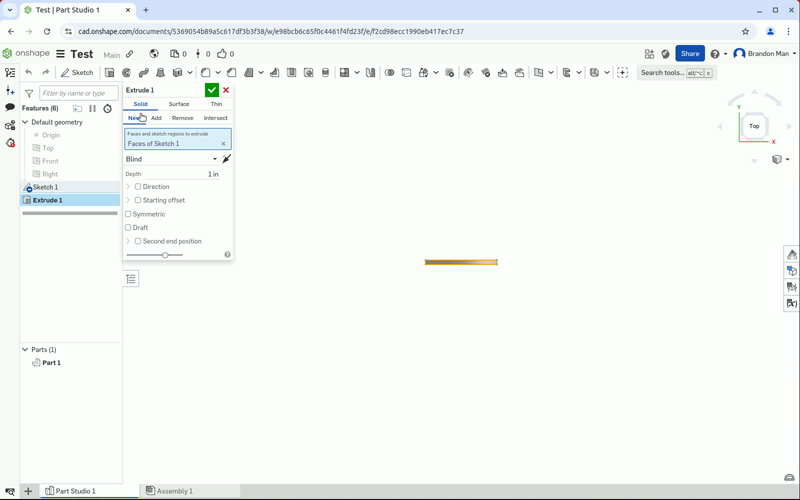
mouse_move(137, 120)
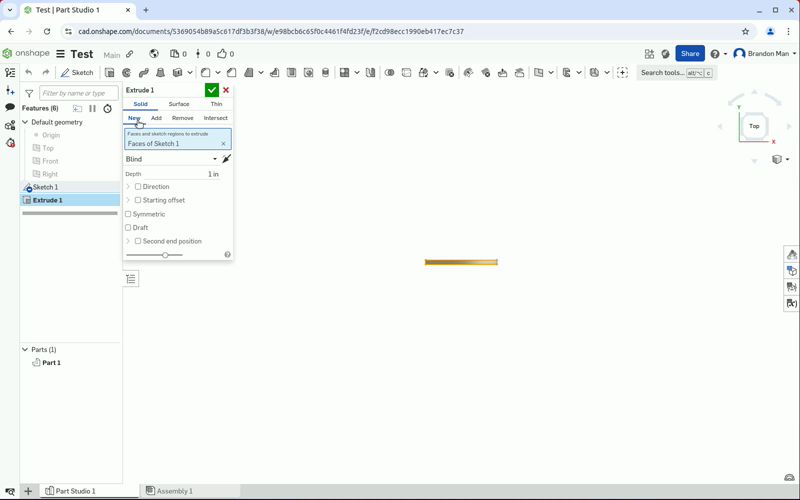
click(137, 120)
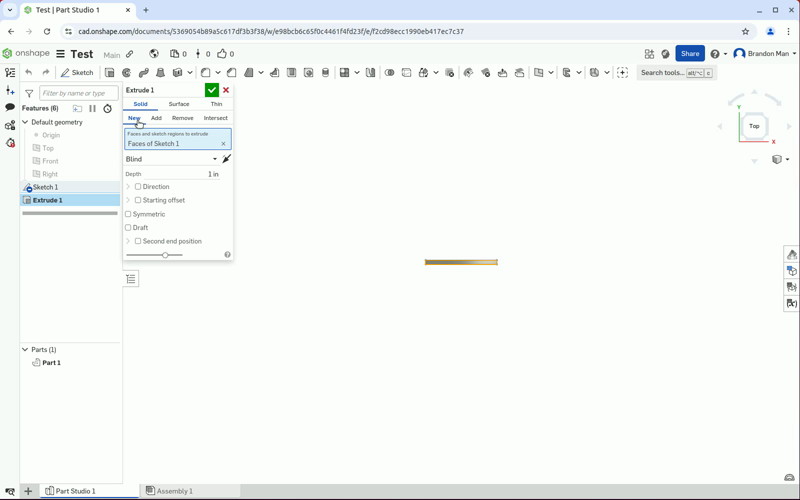
key(tab, 4)
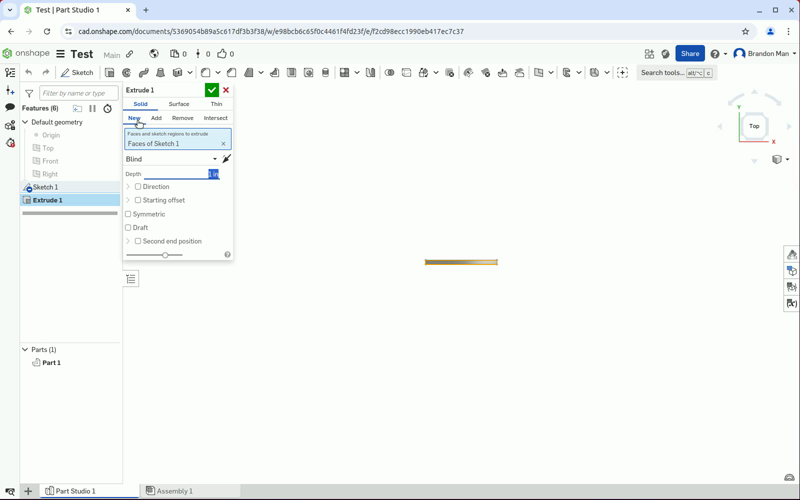
text(0.722)
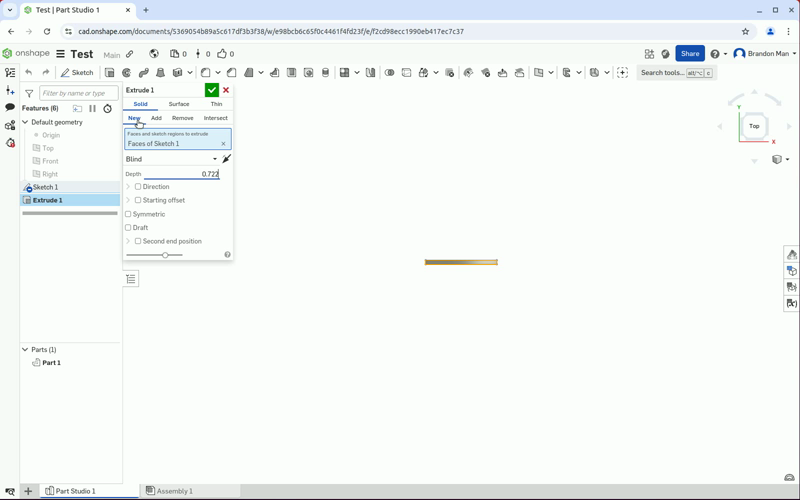
key(enter)
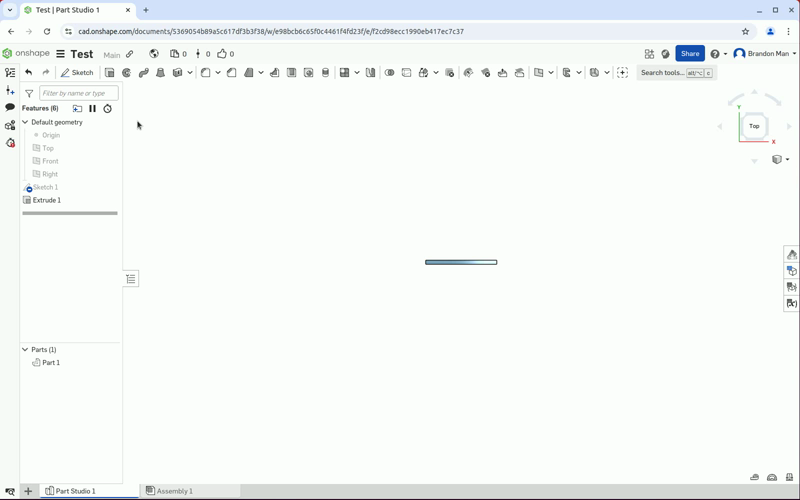
key(shift+h)
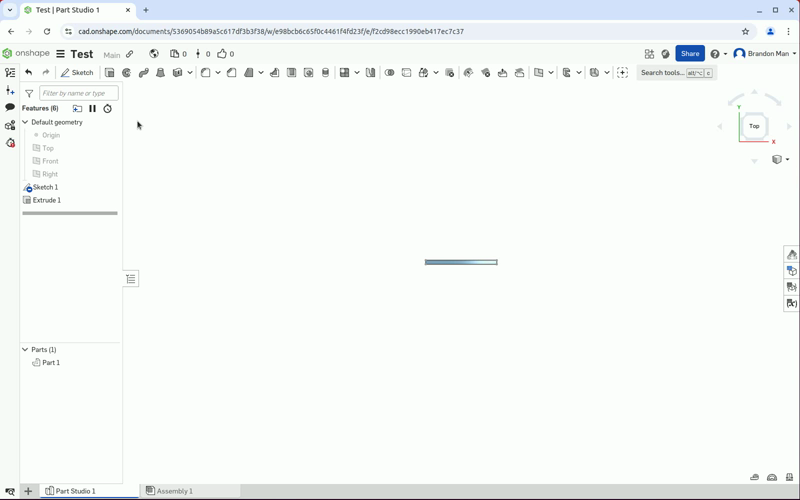
key(shift+h)
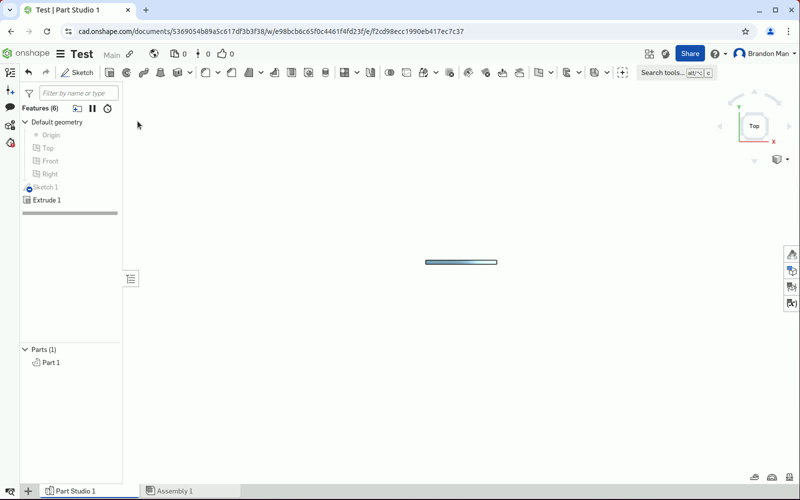
mouse_move(73, 189)
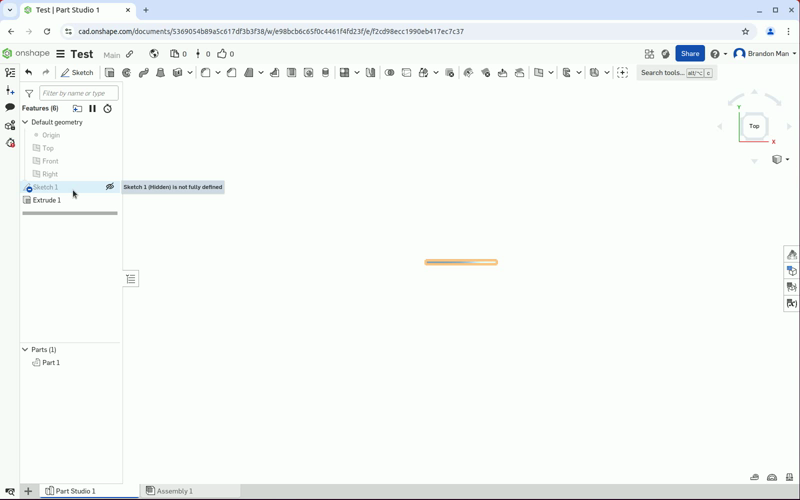
click(73, 189)
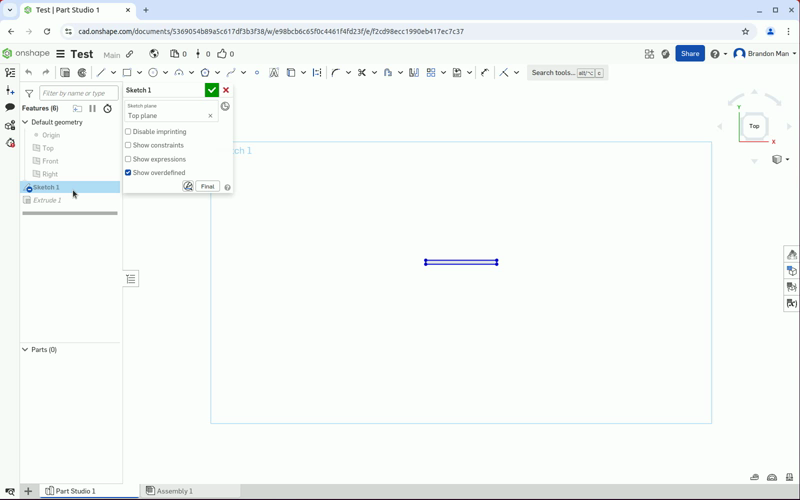
mouse_move(229, 92)
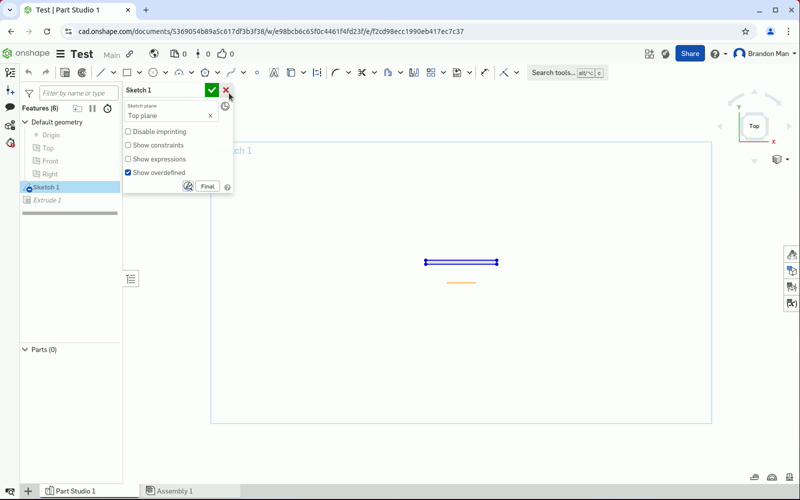
click(229, 92)
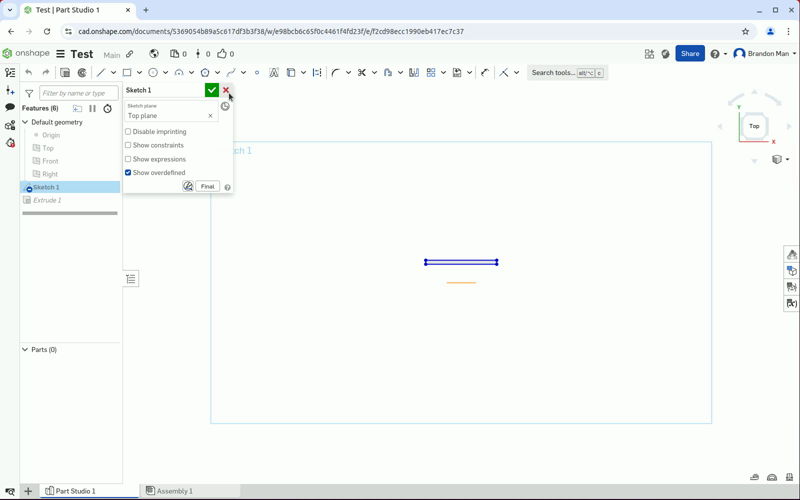
key(shift+s)
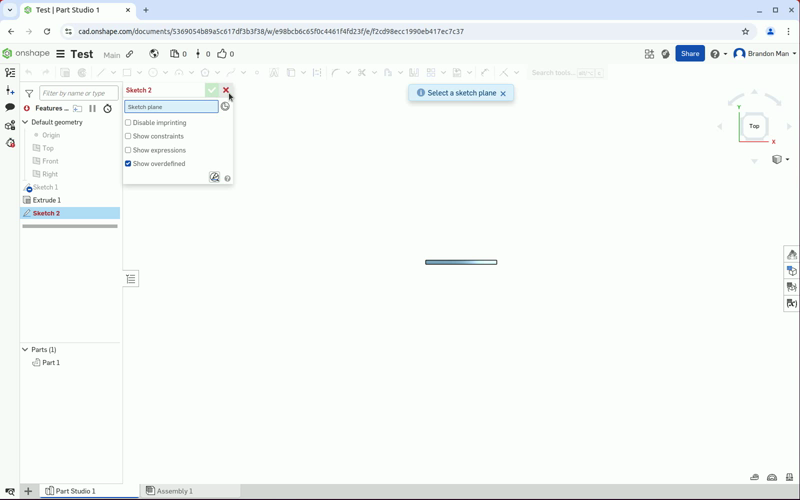
mouse_move(73, 150)
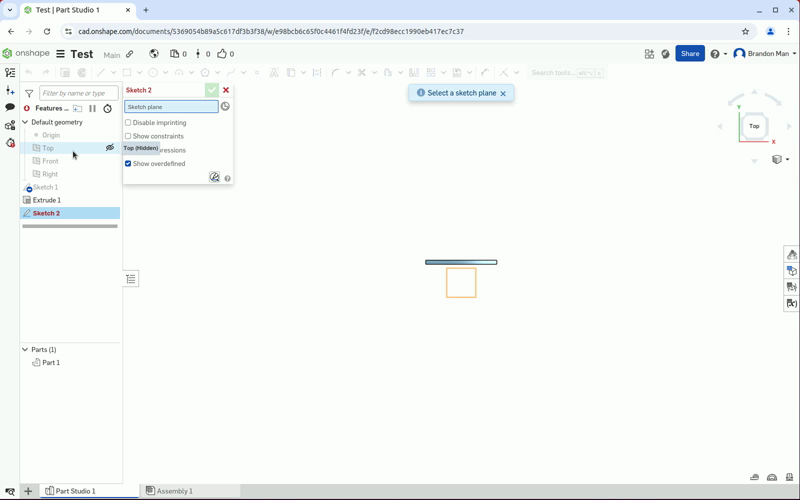
click(73, 150)
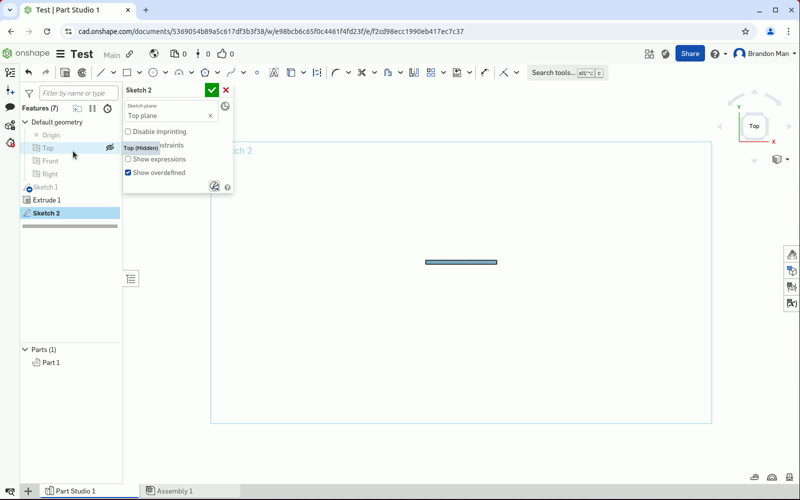
mouse_move(73, 352)
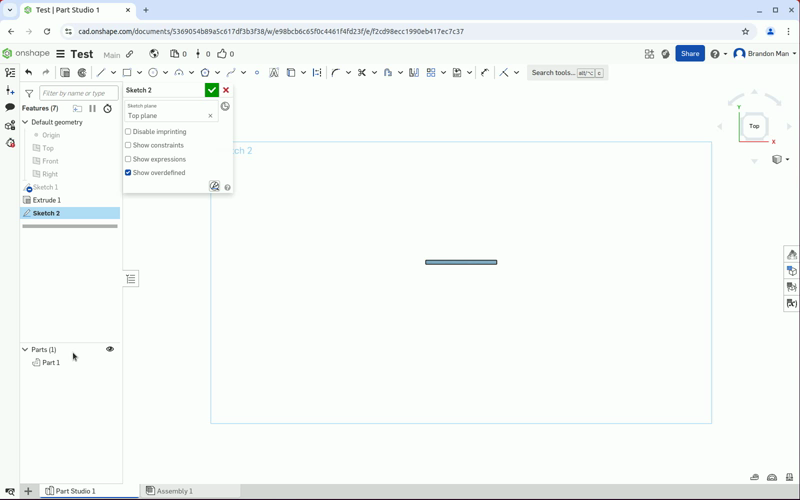
key(y)
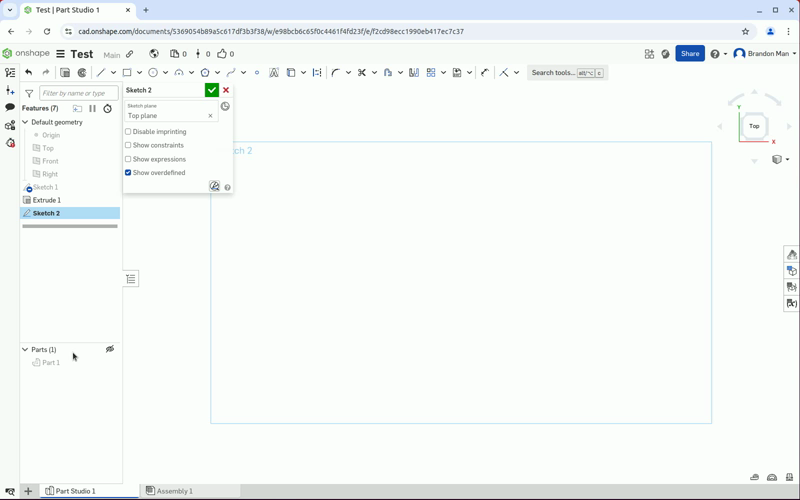
key(l)
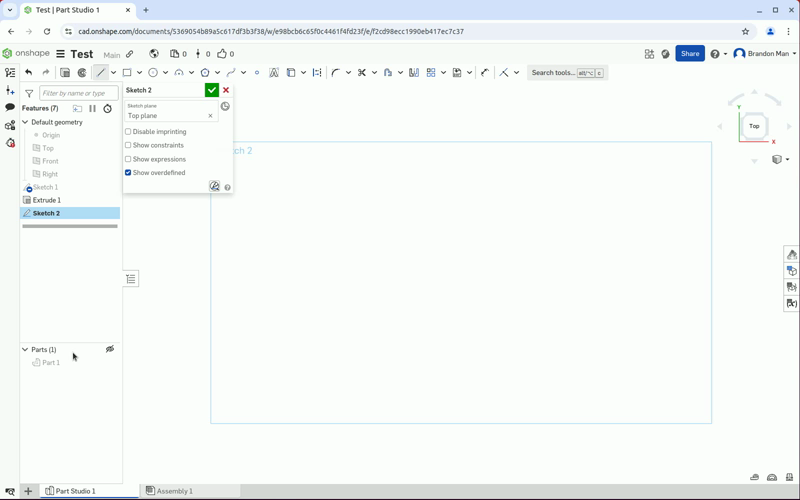
key_down(shift)
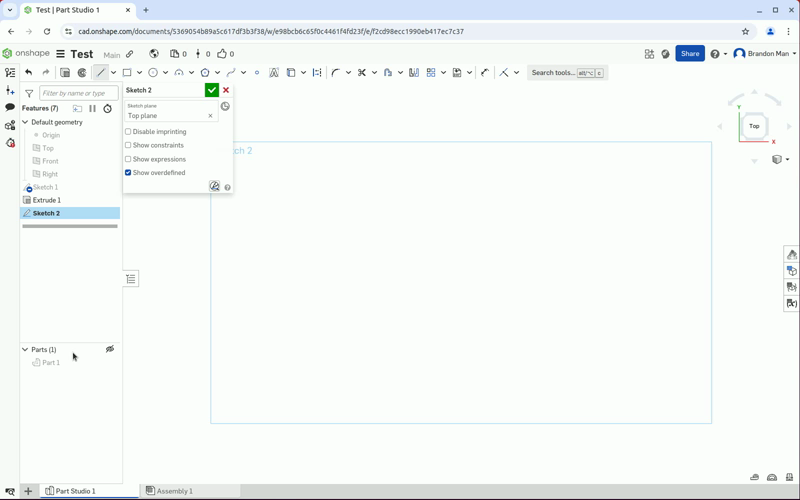
mouse_move(569, 295)
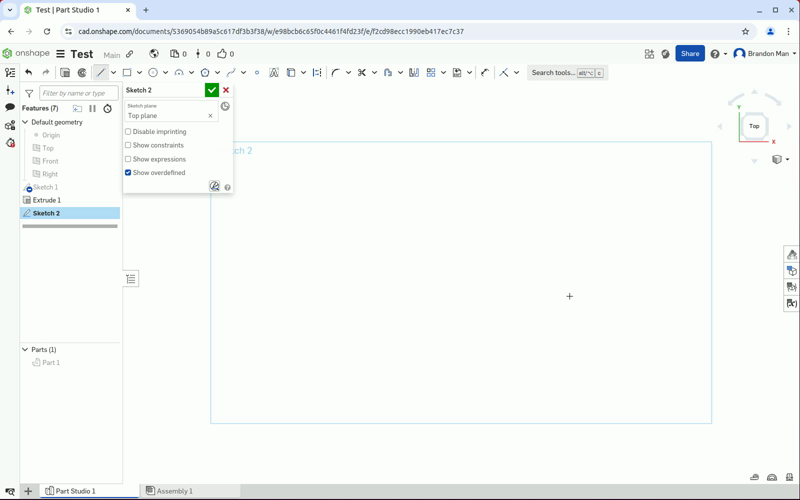
click(569, 295)
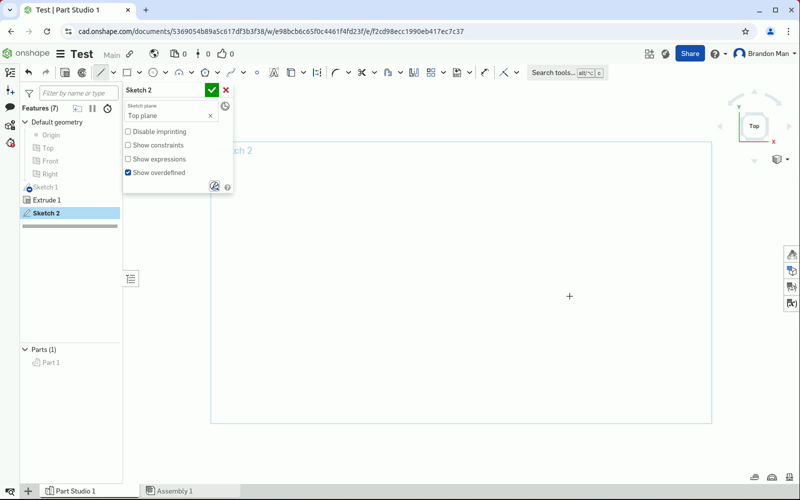
key_up(shift)
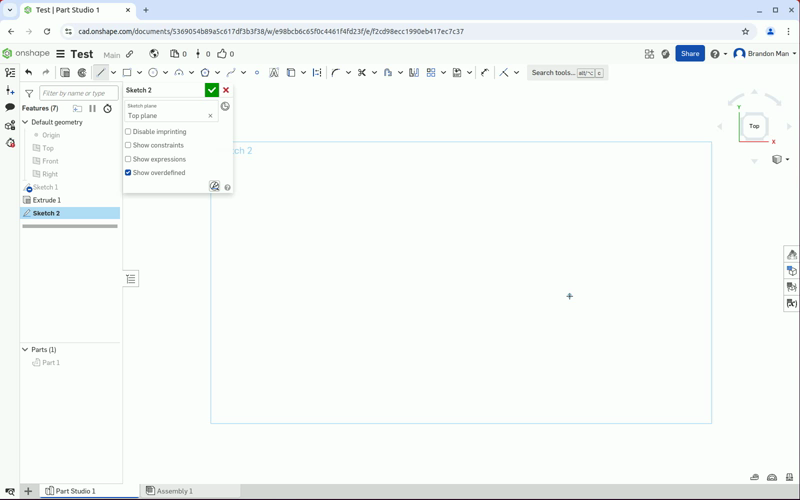
key_down(shift)
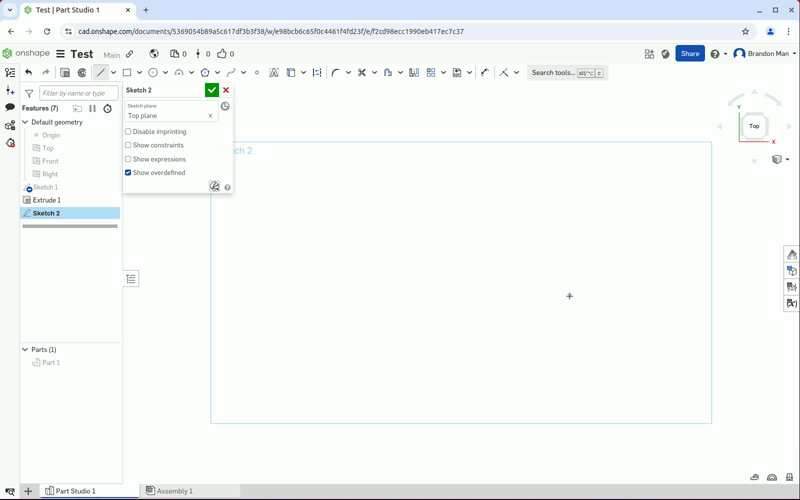
mouse_move(589, 295)
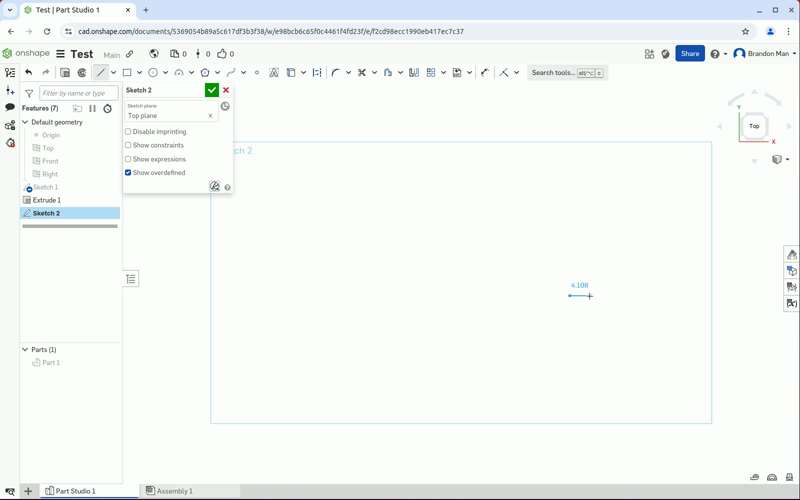
mouse_move(573, 295)
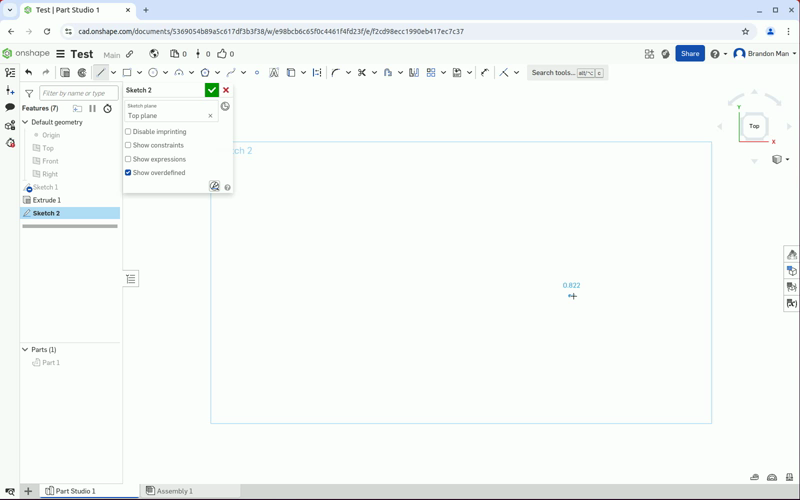
scroll(6)
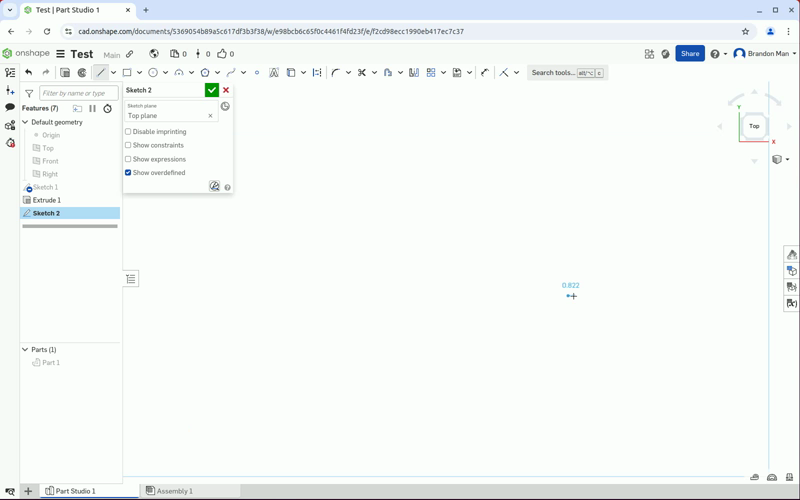
scroll(6)
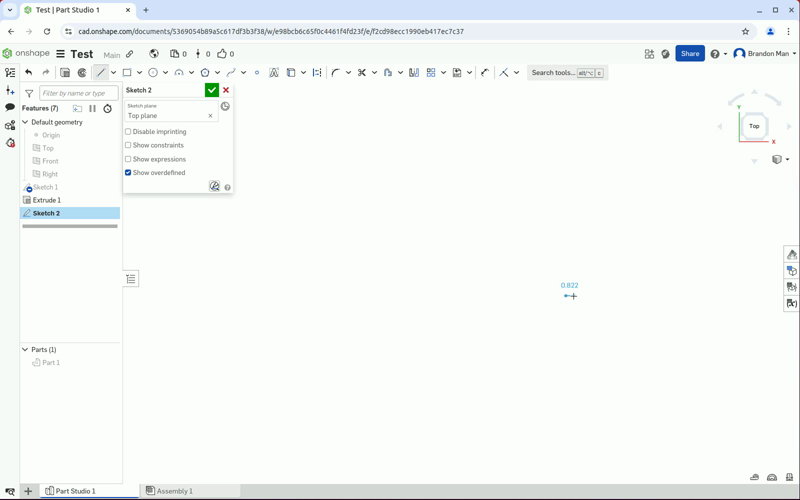
scroll(6)
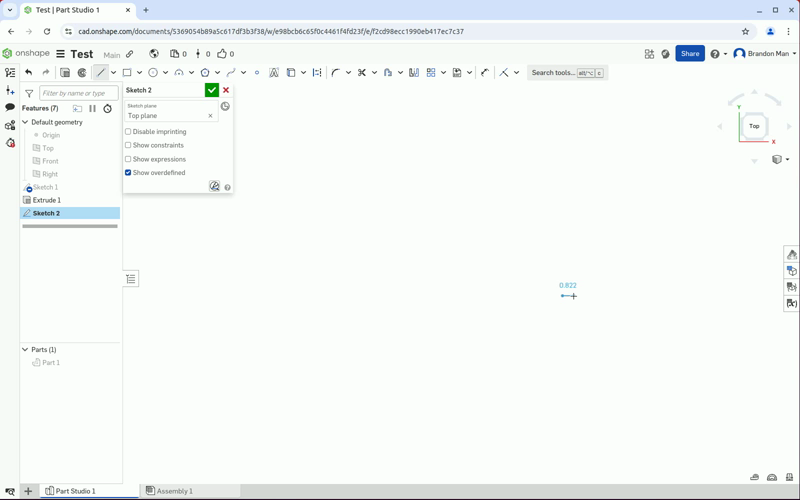
scroll(6)
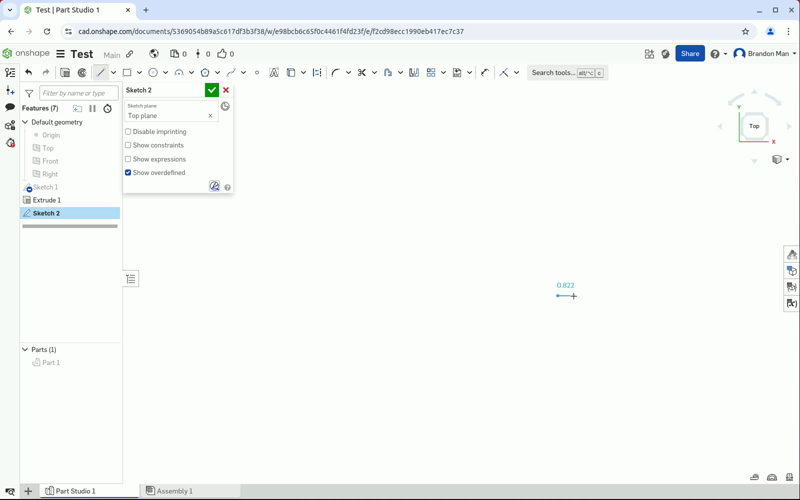
scroll(6)
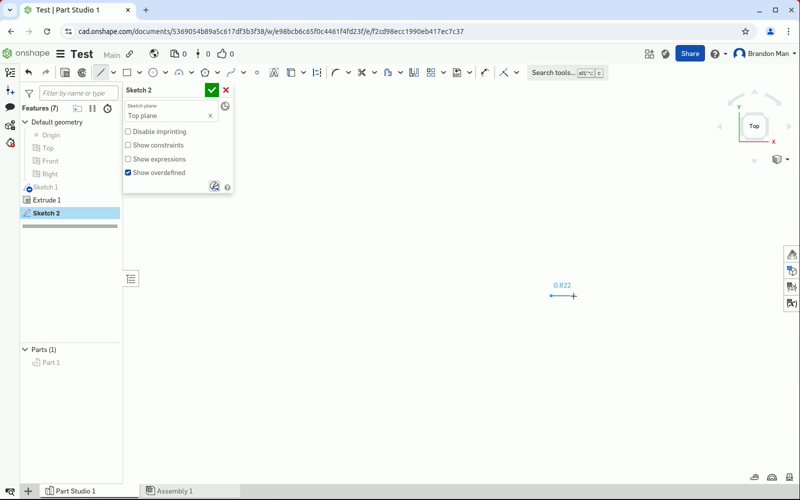
scroll(6)
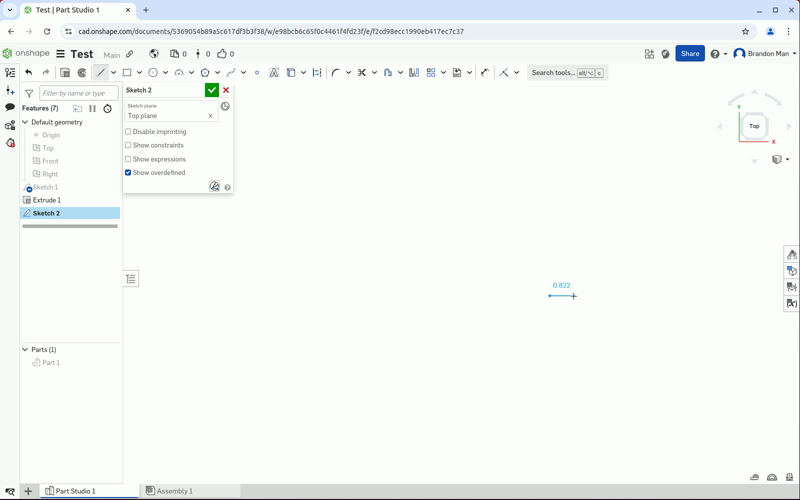
scroll(6)
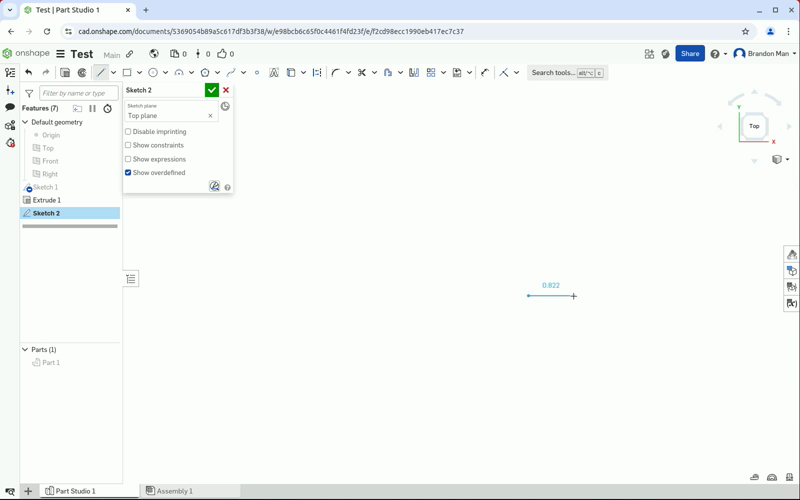
click(573, 295)
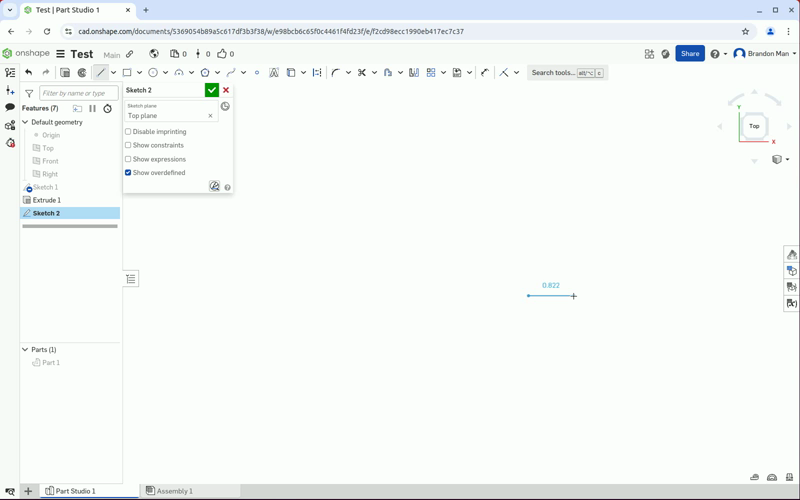
scroll(-6)
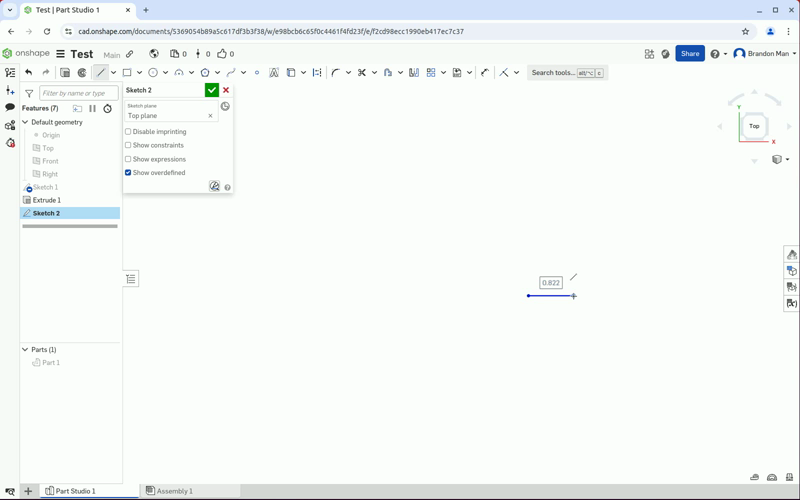
scroll(-6)
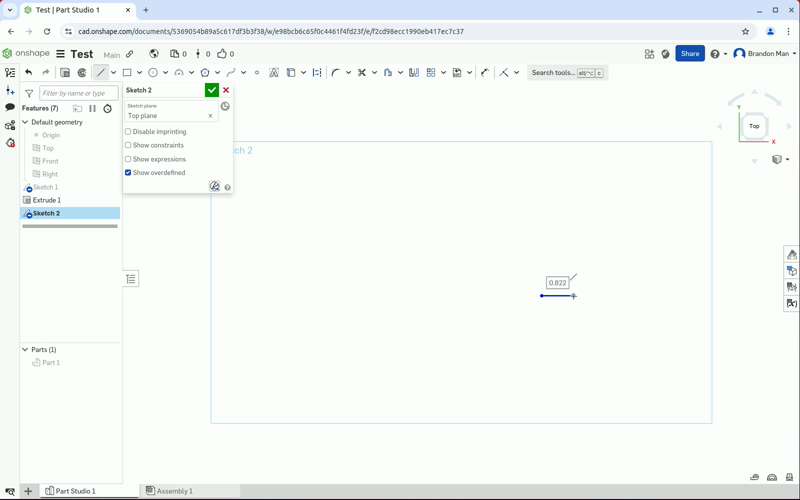
scroll(-6)
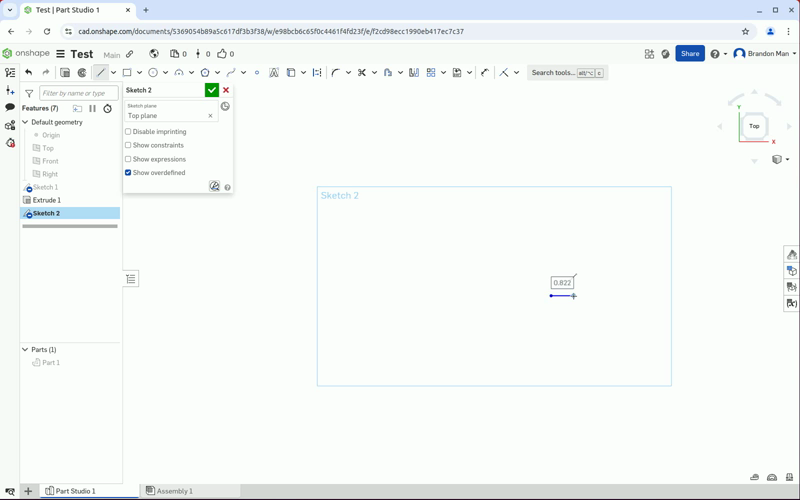
scroll(-6)
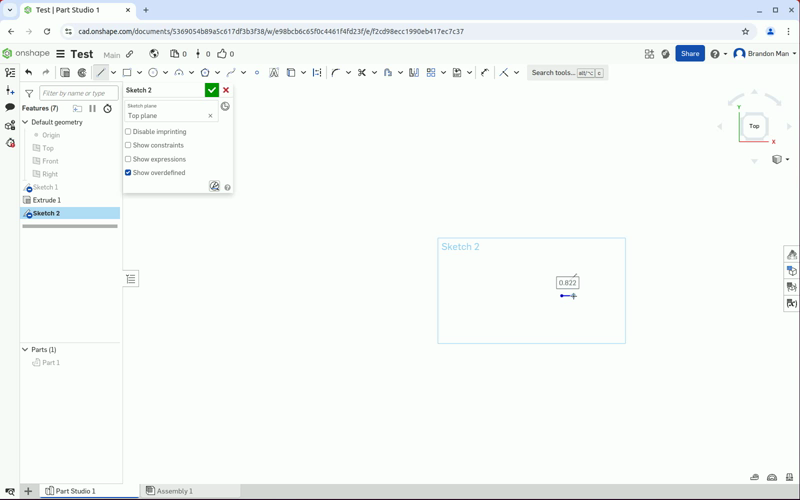
scroll(-6)
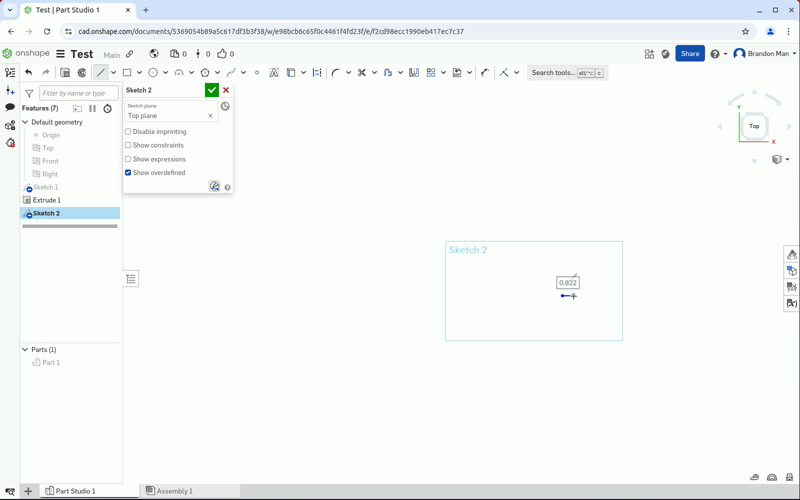
scroll(-6)
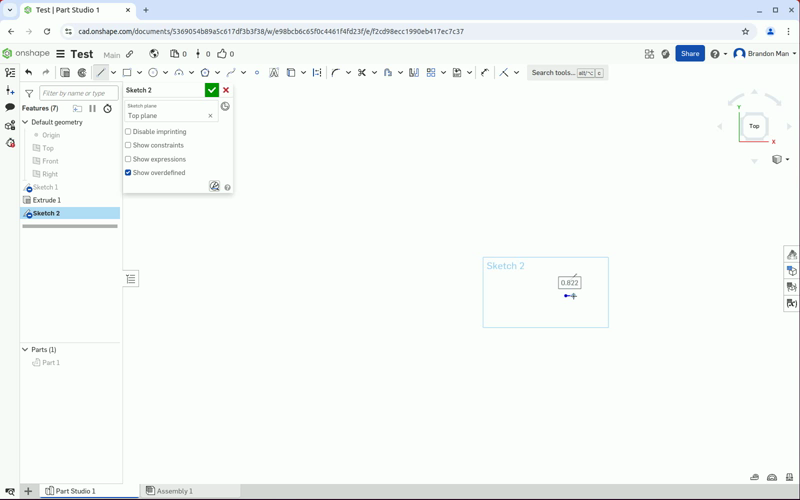
scroll(-6)
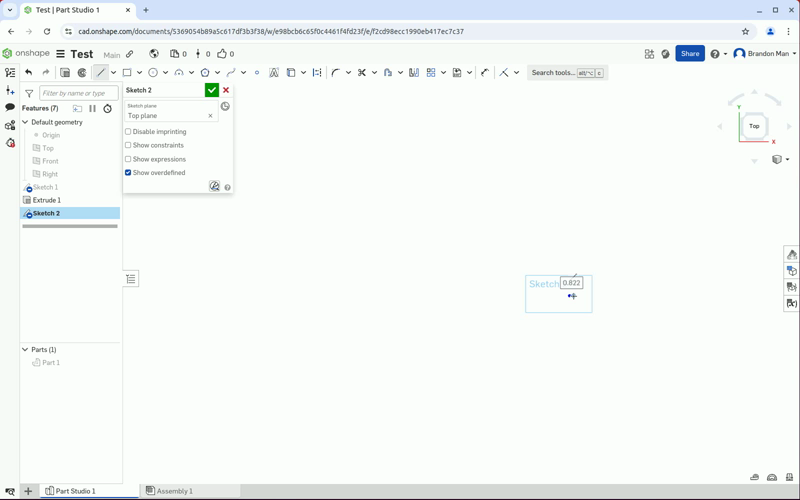
key_up(shift)
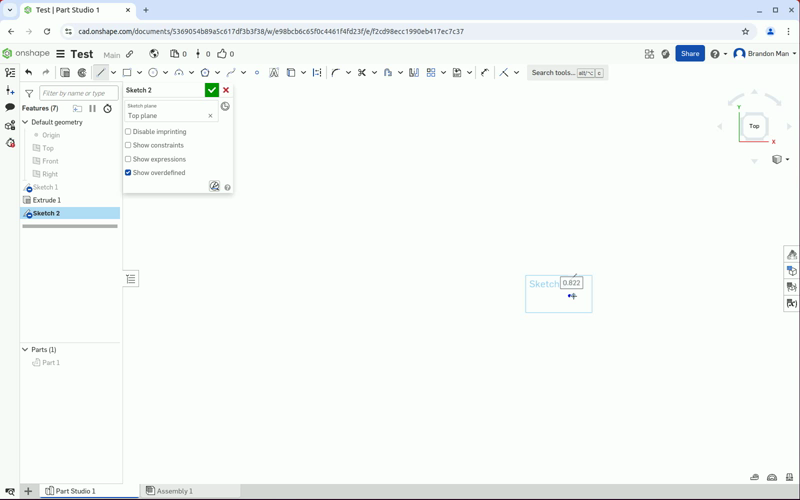
key_down(shift)
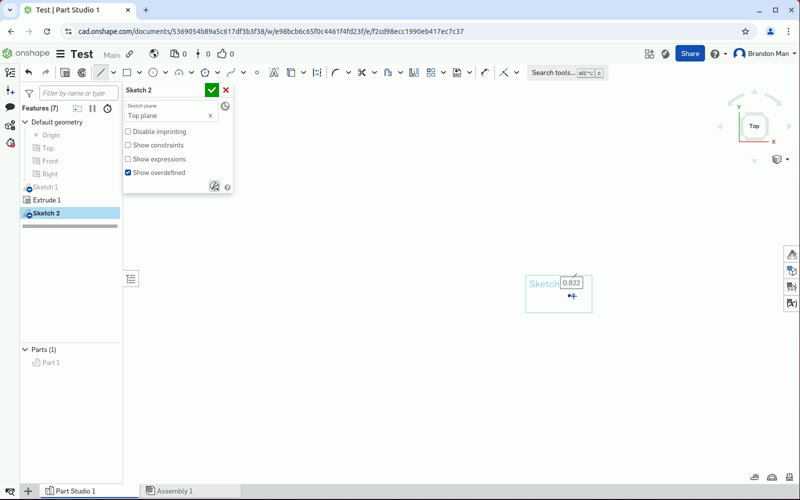
mouse_move(589, 295)
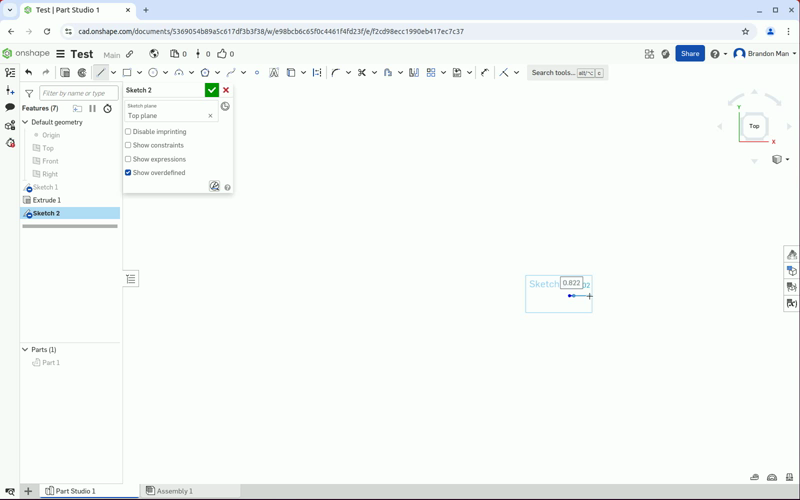
mouse_move(573, 269)
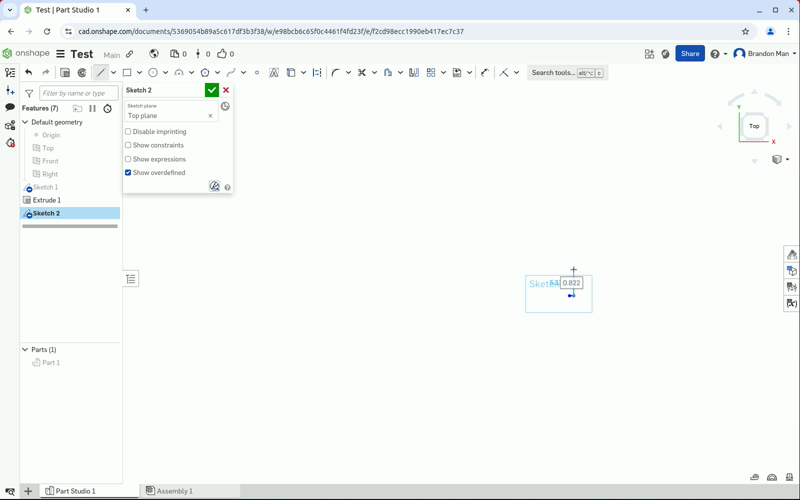
click(573, 269)
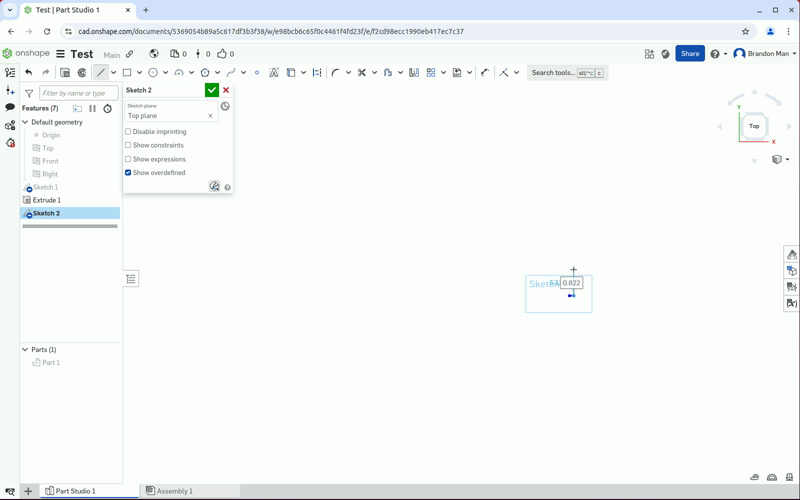
key_up(shift)
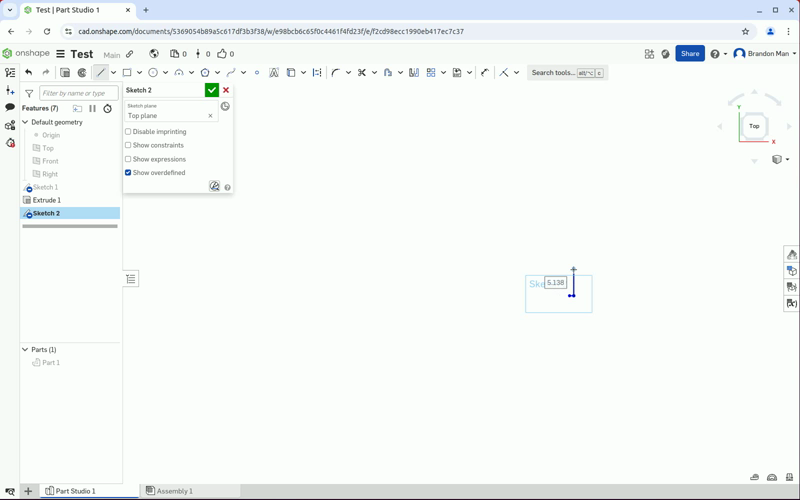
key_down(shift)
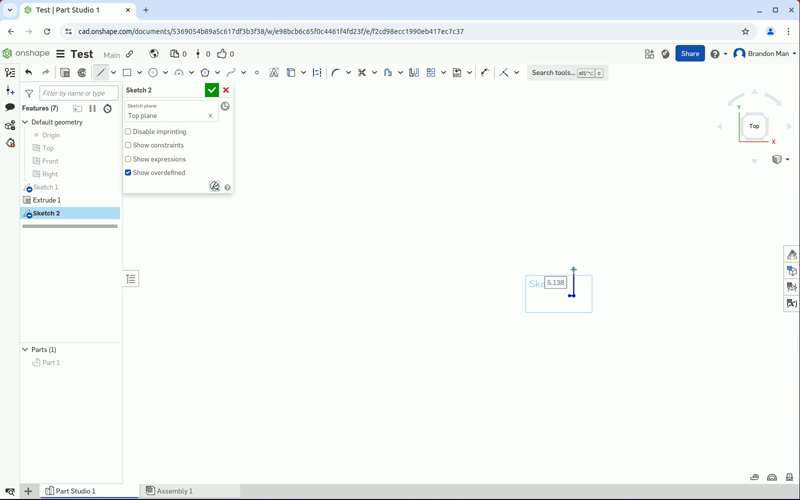
mouse_move(589, 269)
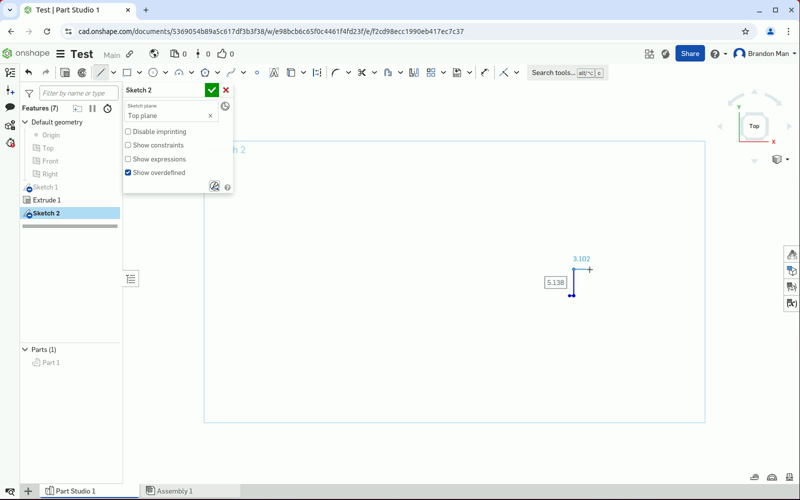
mouse_move(569, 269)
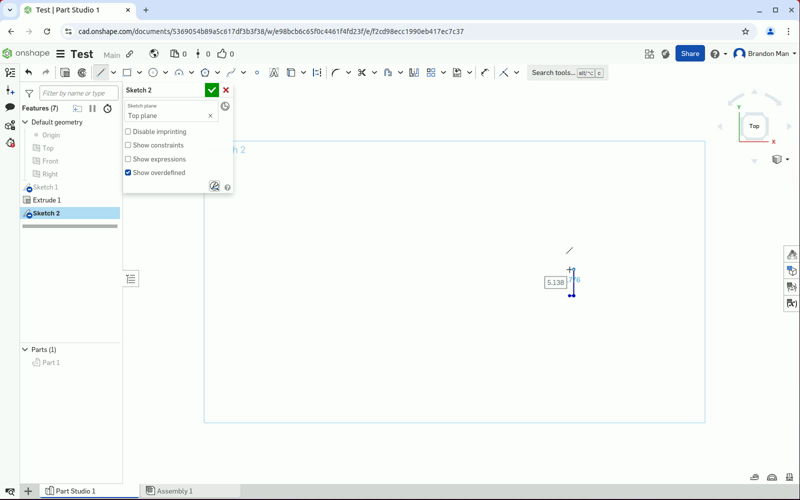
scroll(6)
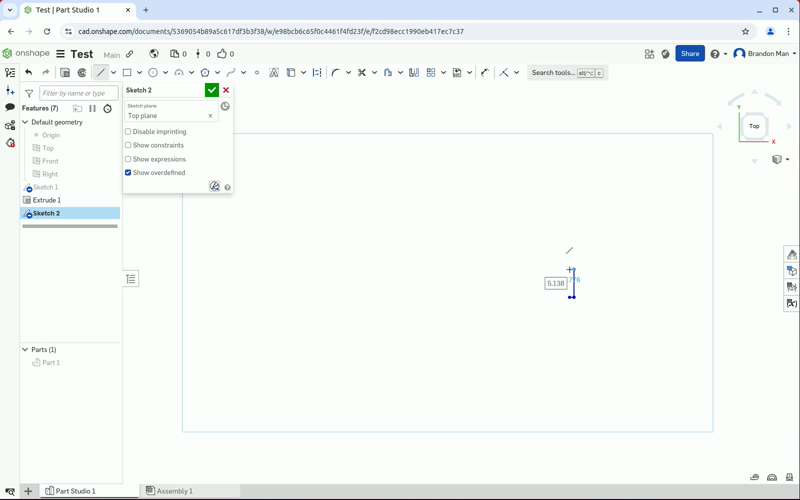
scroll(6)
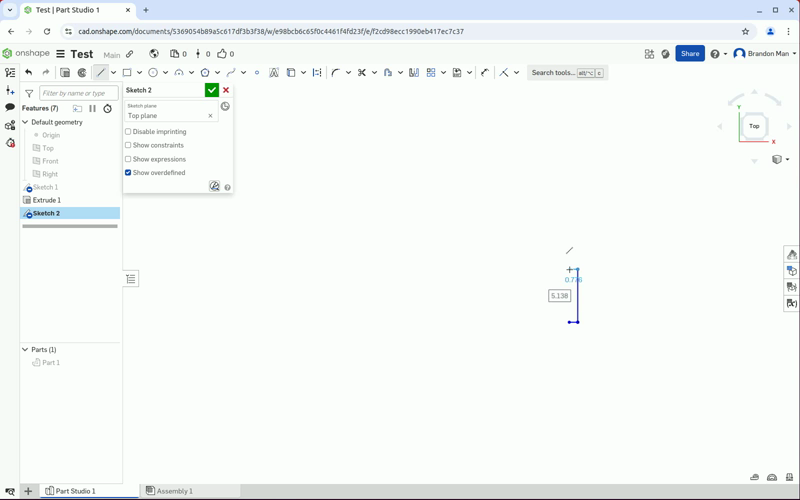
scroll(6)
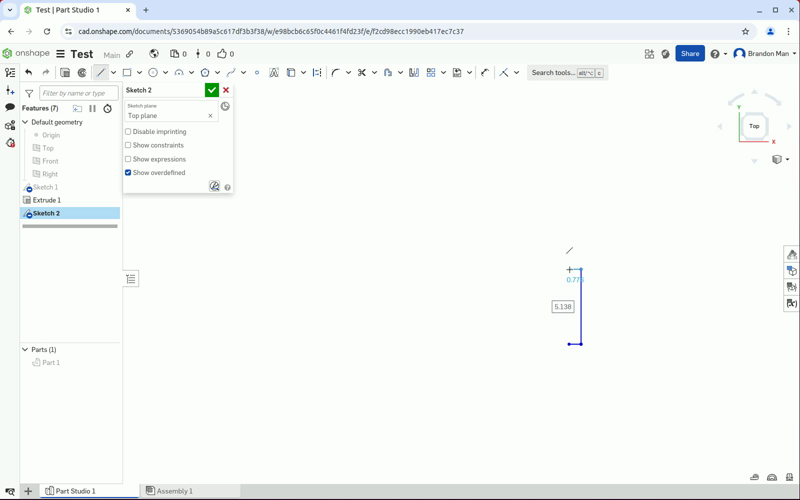
scroll(6)
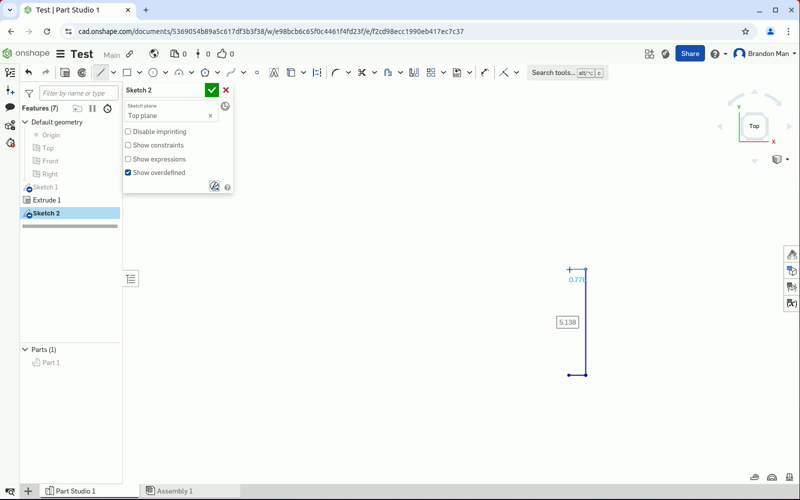
scroll(6)
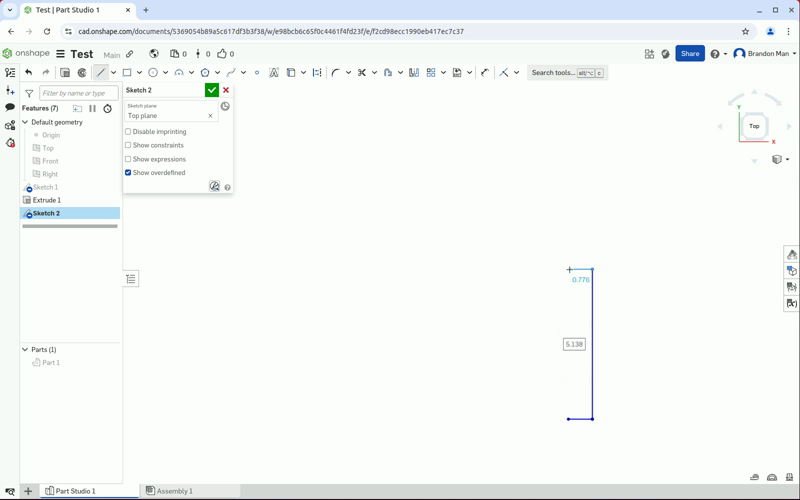
scroll(6)
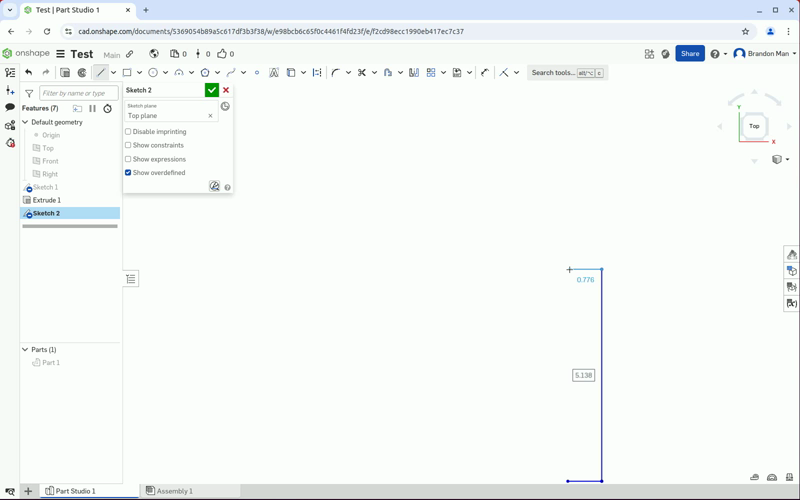
scroll(6)
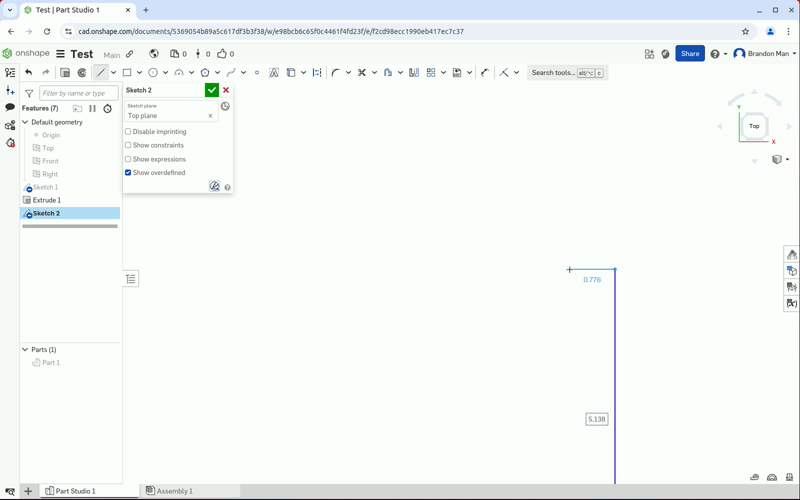
click(569, 269)
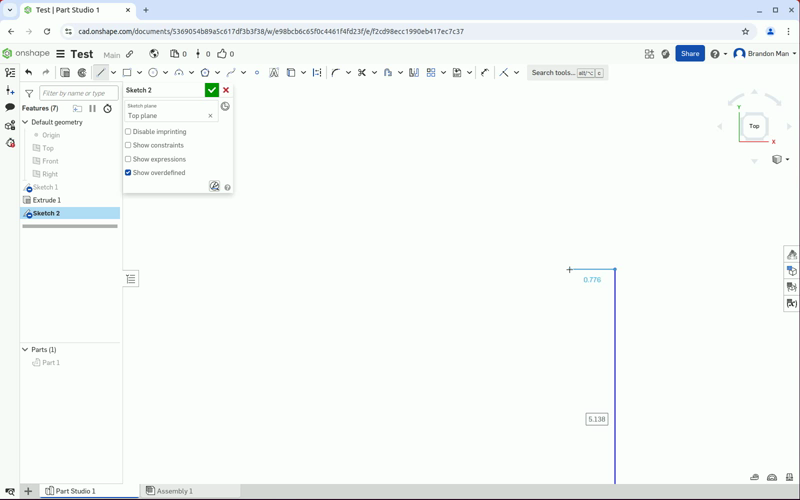
scroll(-6)
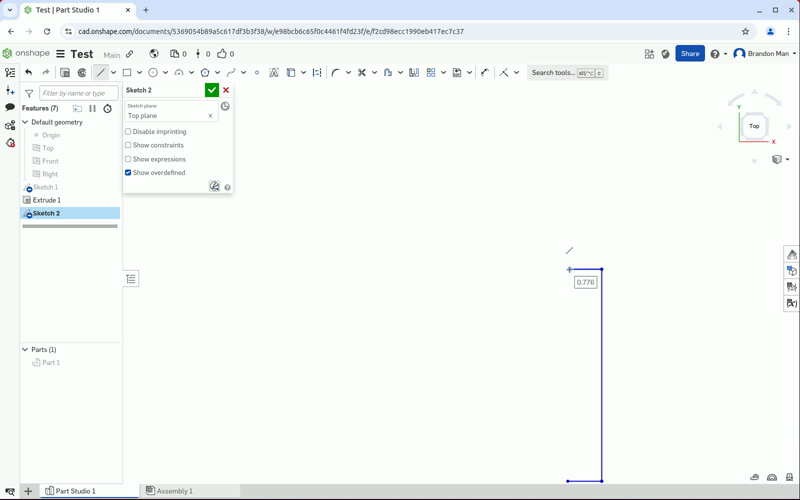
scroll(-6)
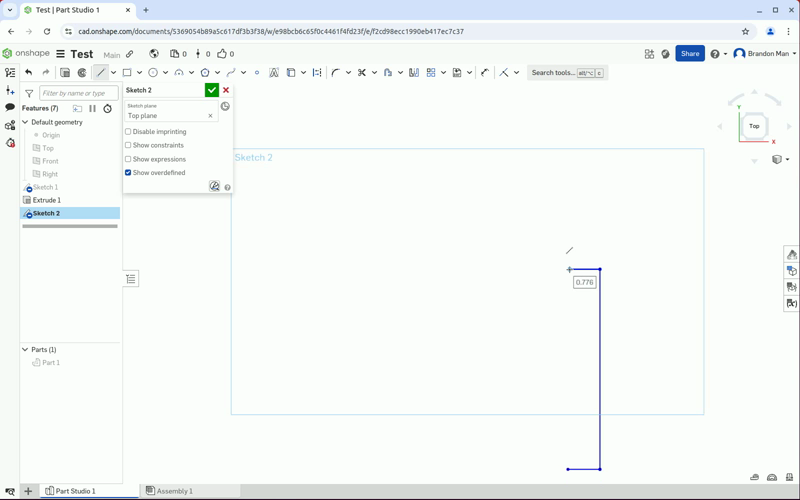
scroll(-6)
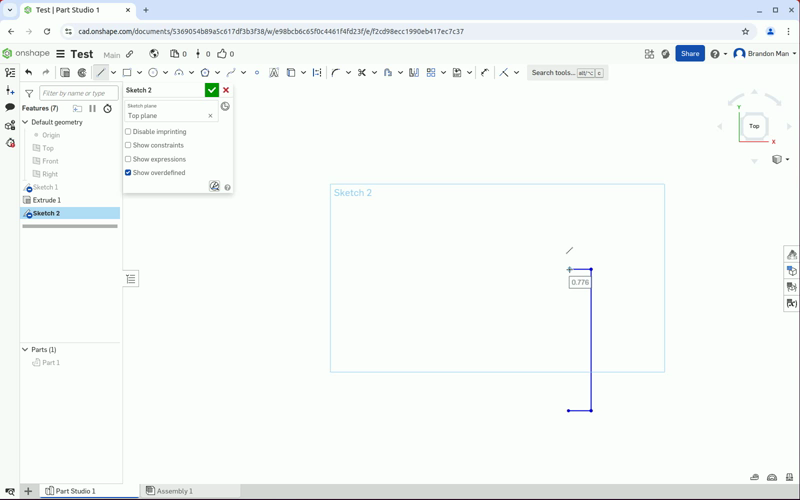
scroll(-6)
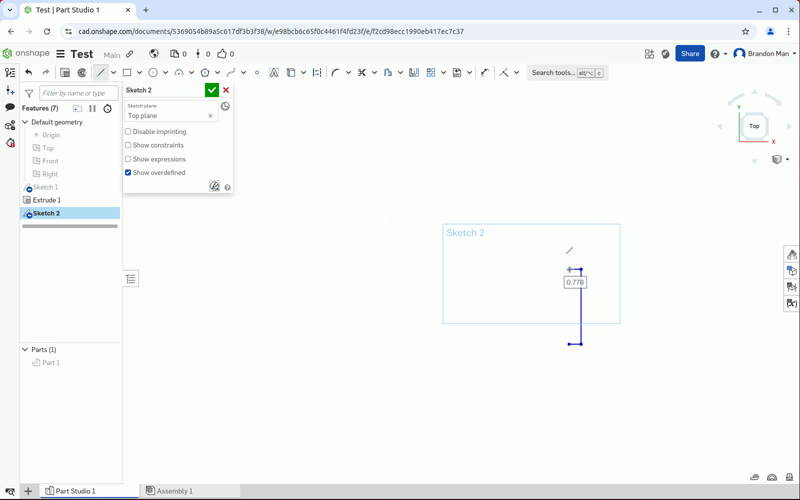
scroll(-6)
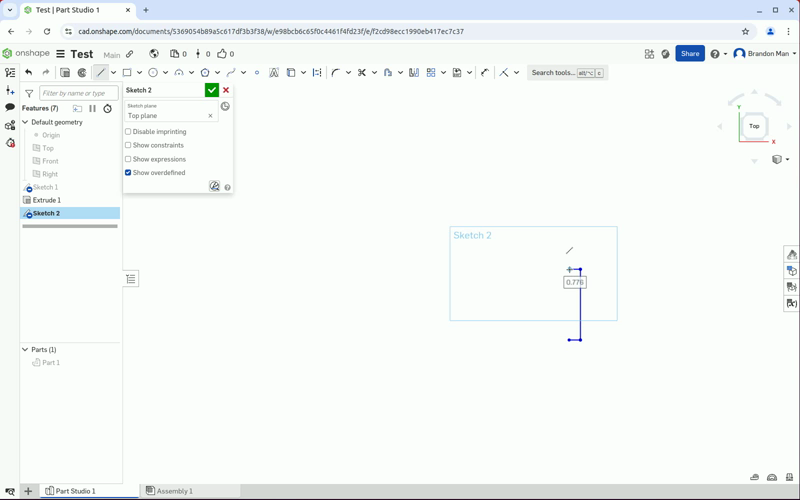
scroll(-6)
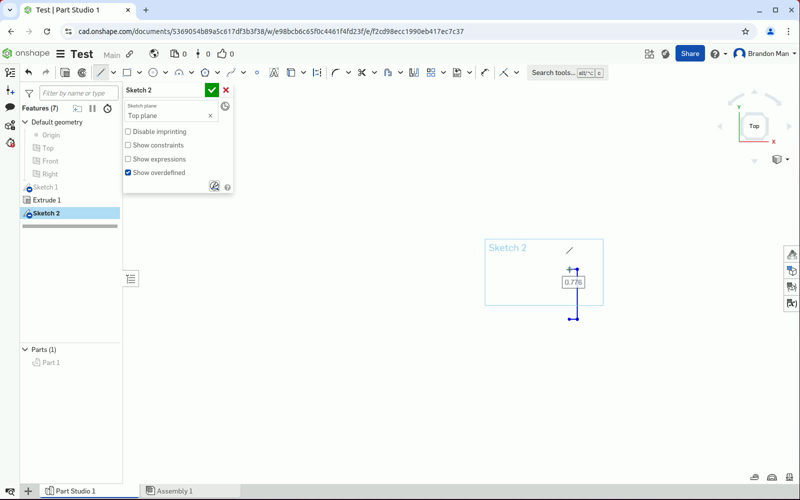
scroll(-6)
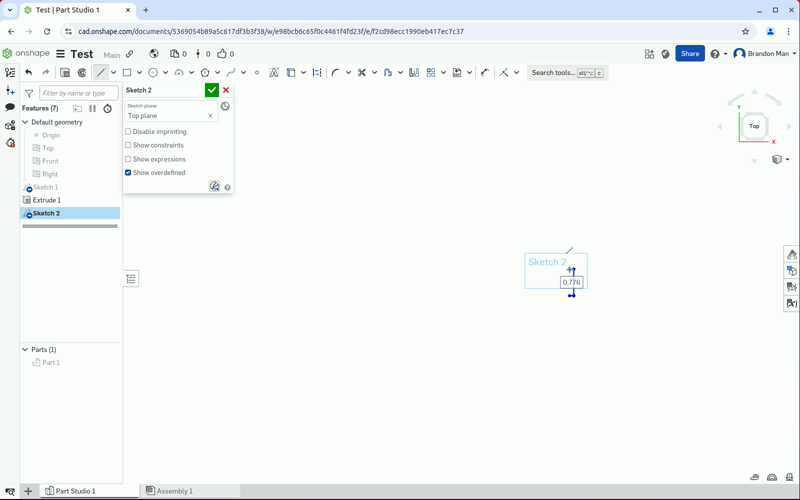
key_up(shift)
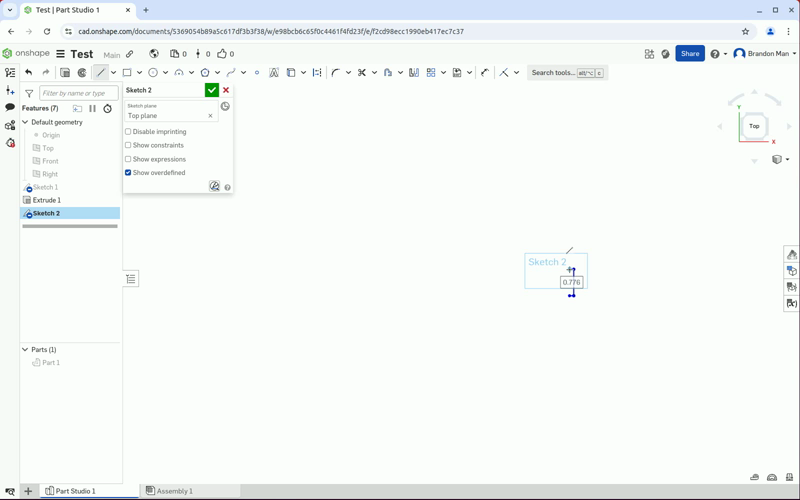
mouse_move(589, 269)
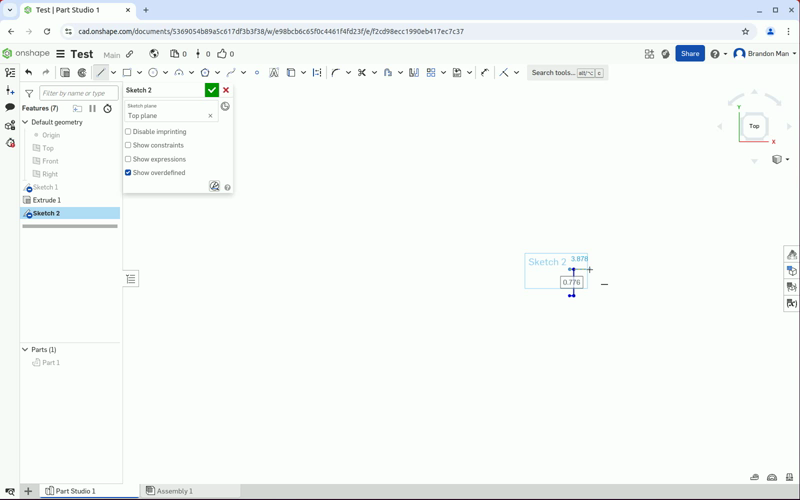
key_down(shift)
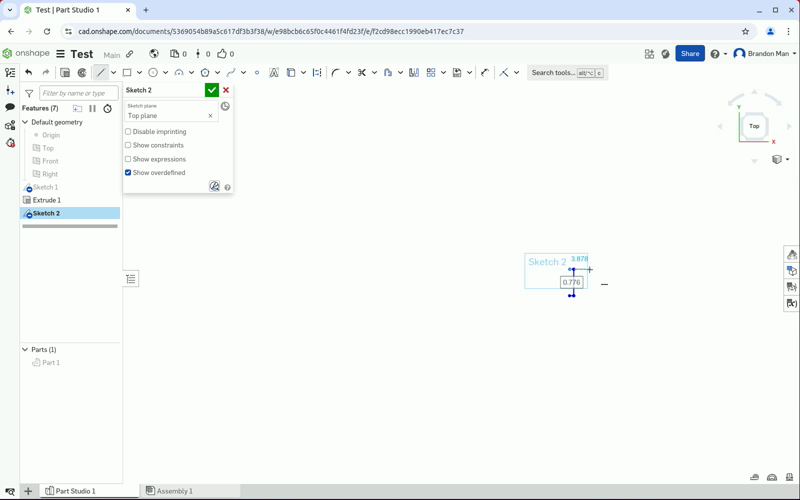
mouse_move(569, 295)
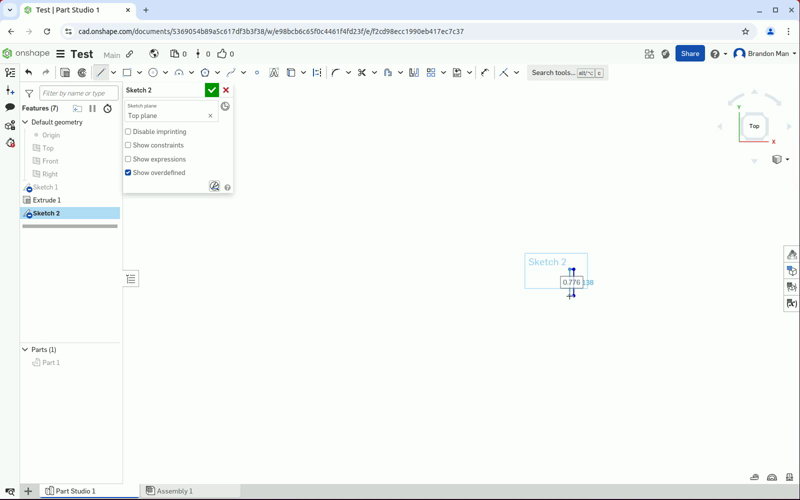
scroll(6)
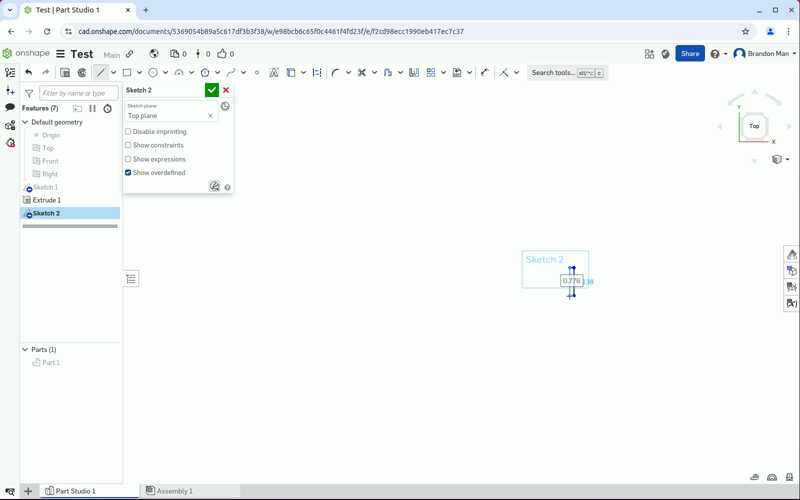
scroll(6)
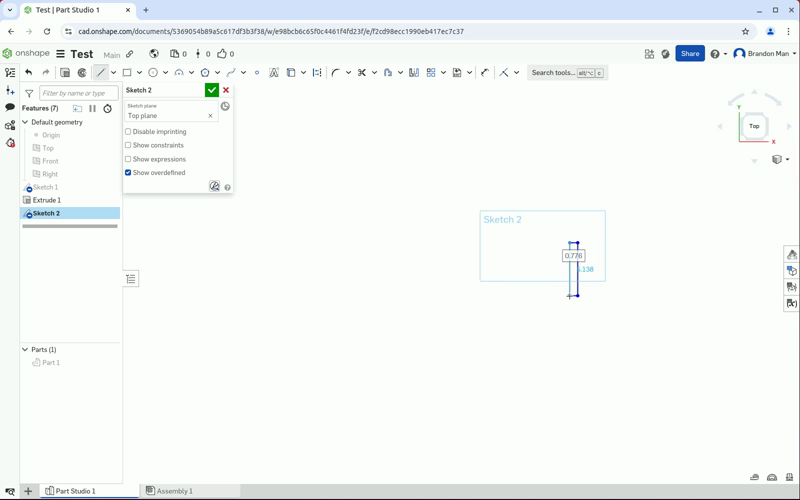
scroll(6)
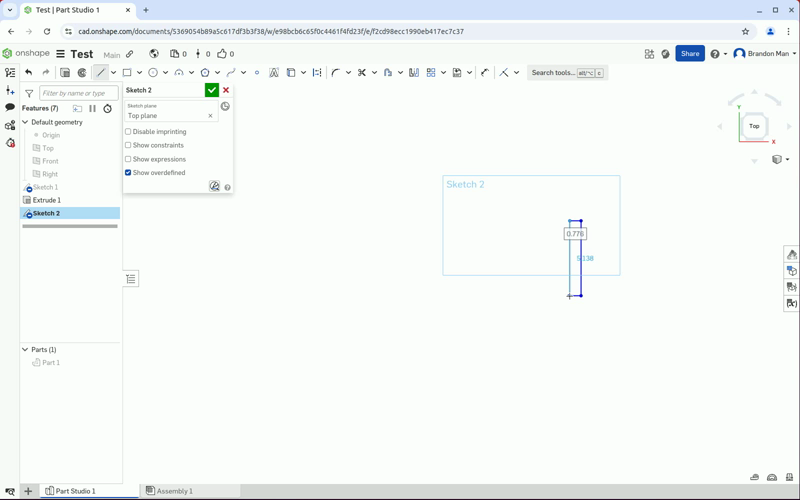
scroll(6)
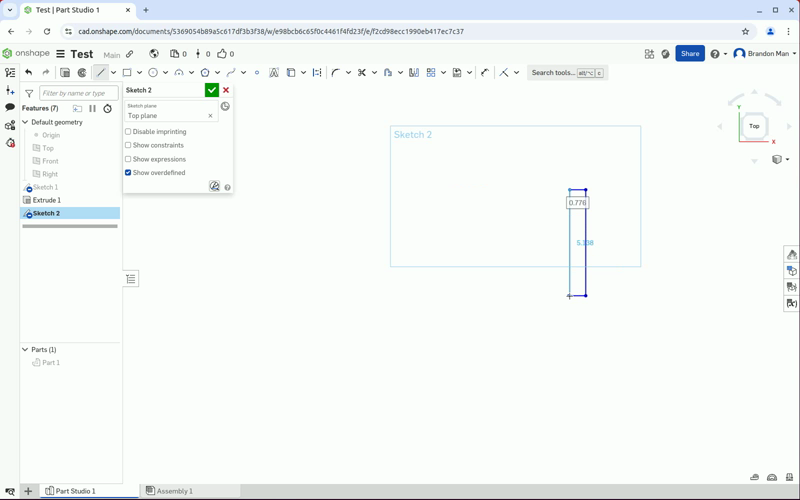
scroll(6)
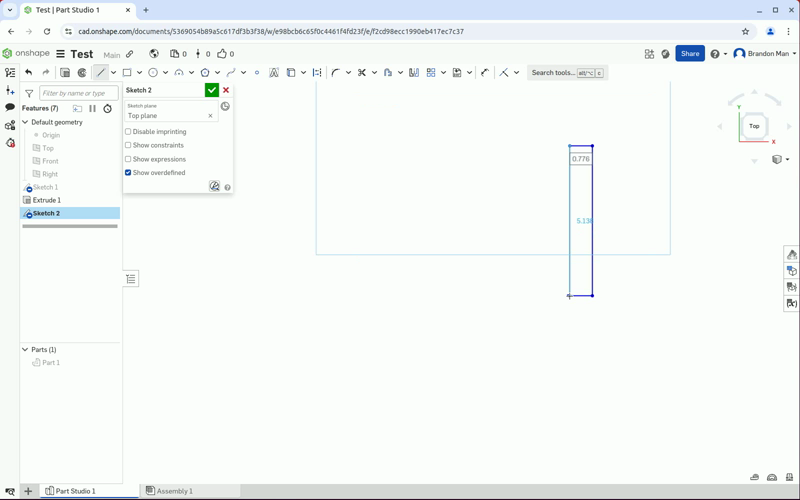
scroll(6)
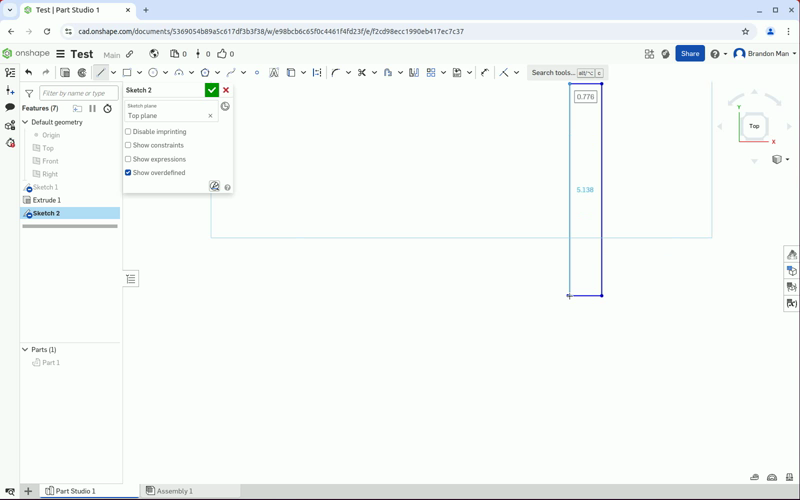
scroll(6)
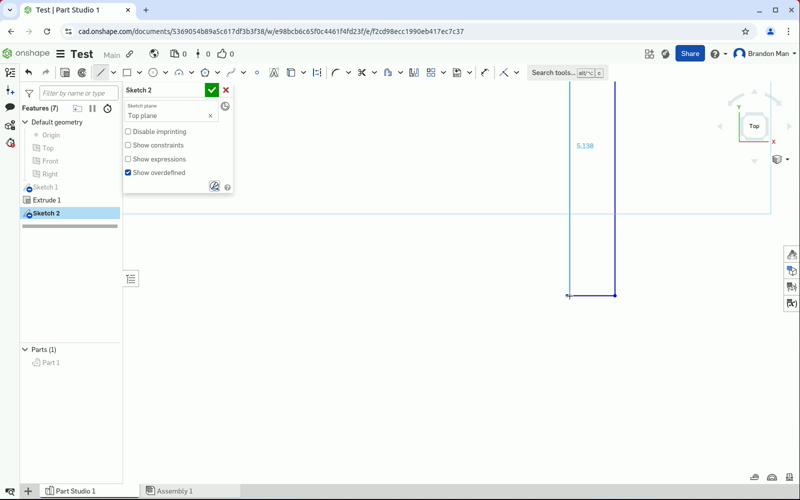
key_up(shift)
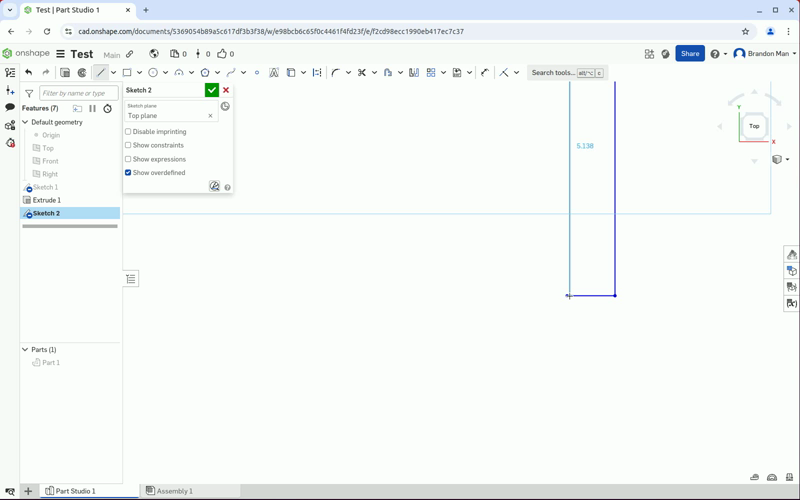
click(569, 295)
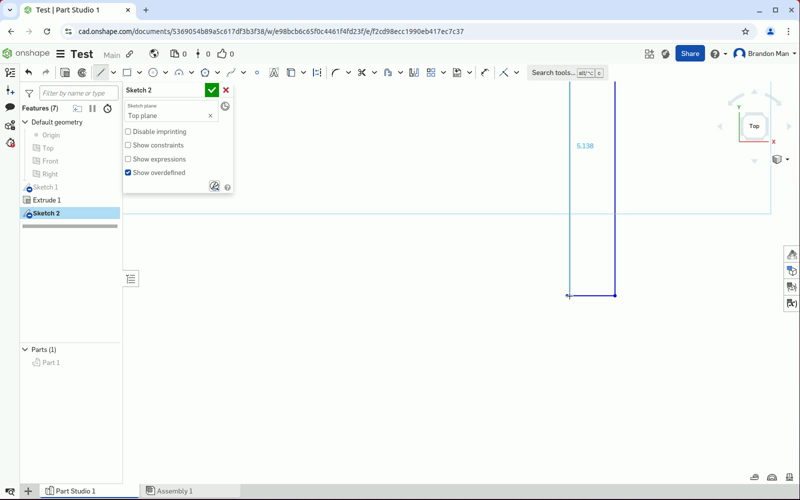
scroll(-6)
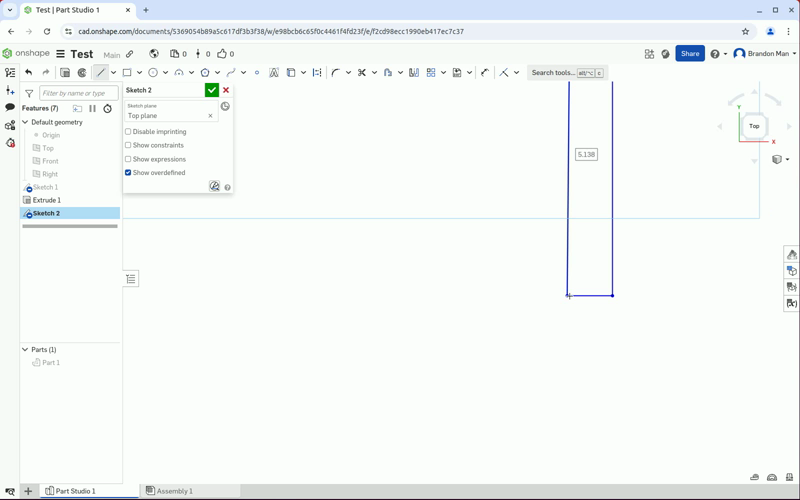
scroll(-6)
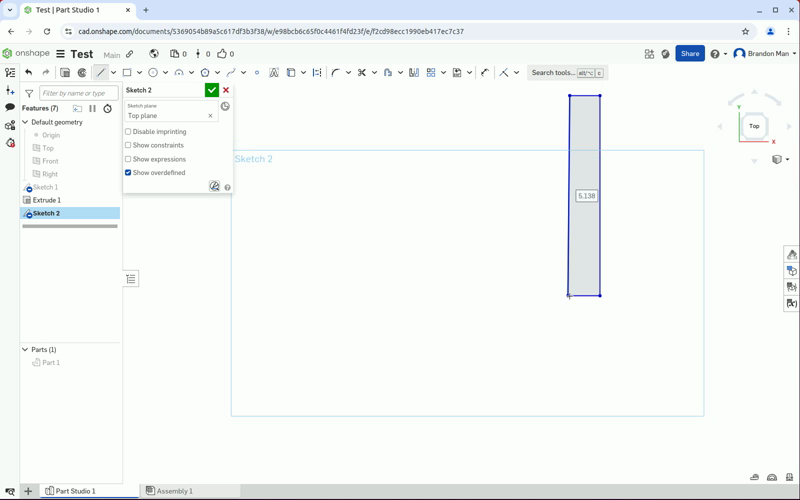
scroll(-6)
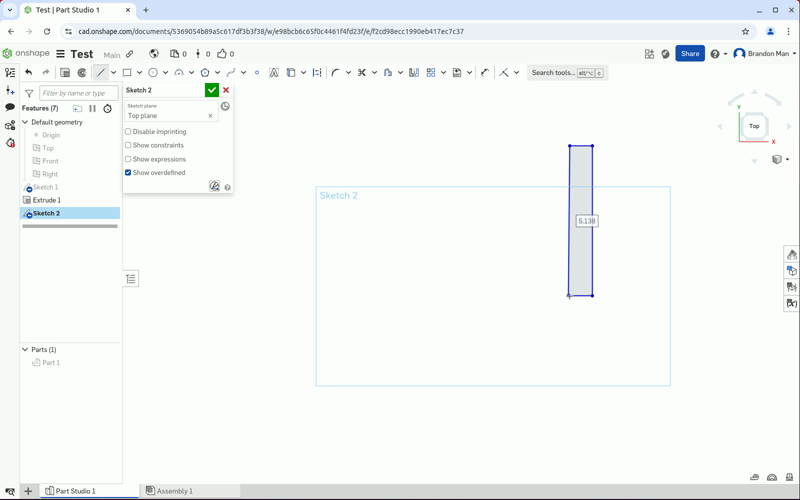
scroll(-6)
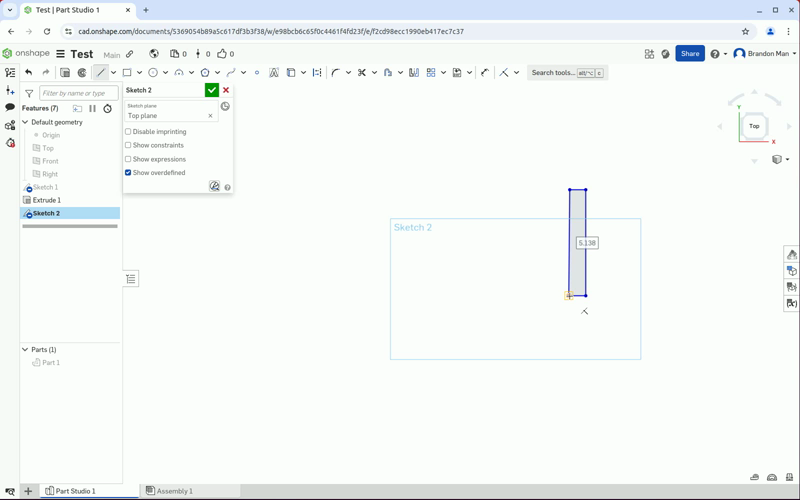
scroll(-6)
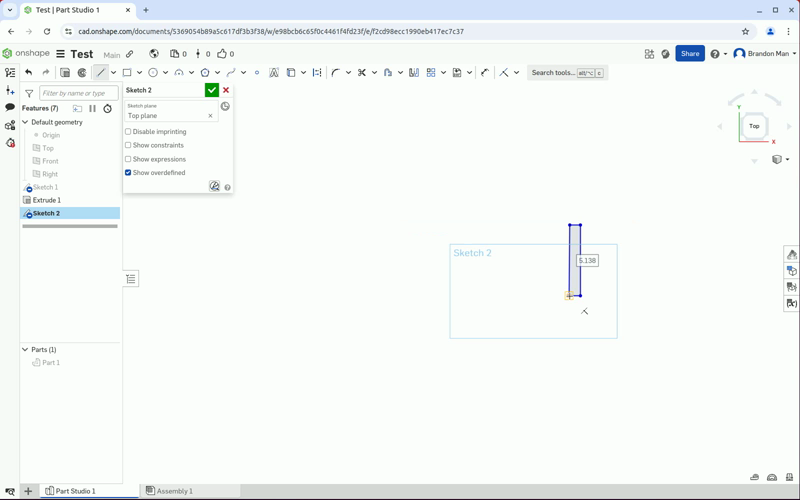
scroll(-6)
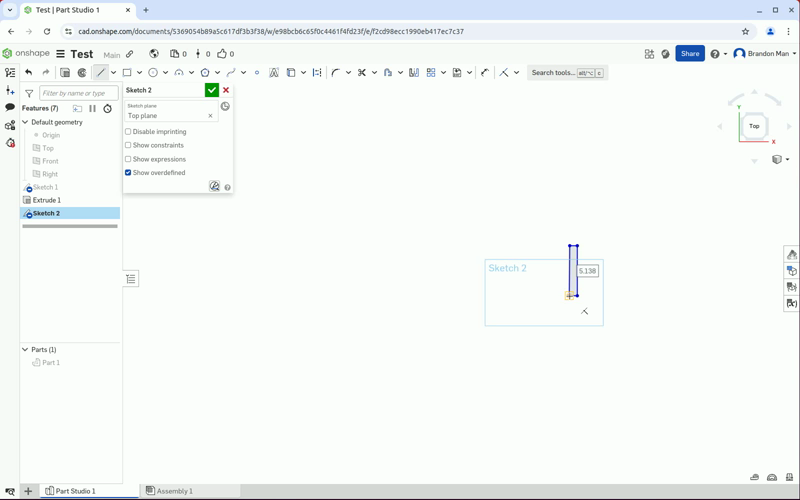
scroll(-6)
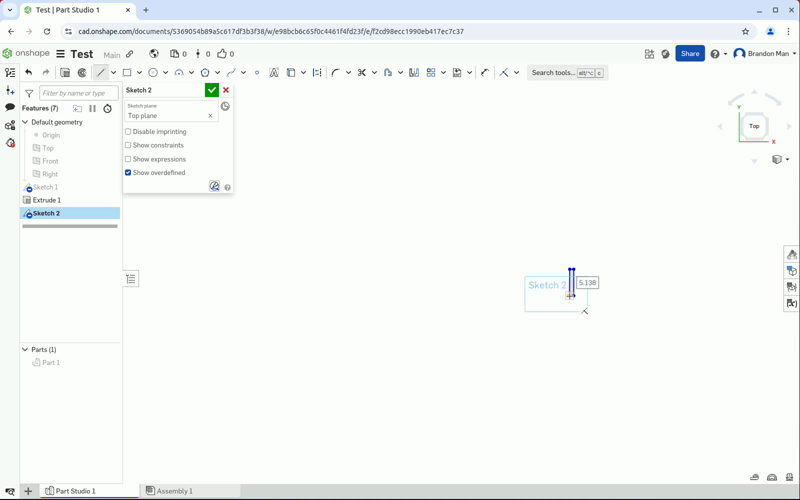
key(esc)
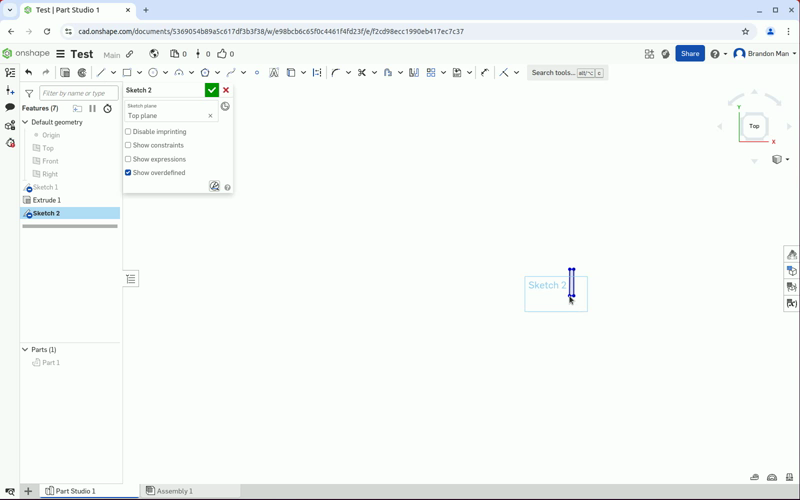
mouse_move(570, 289)
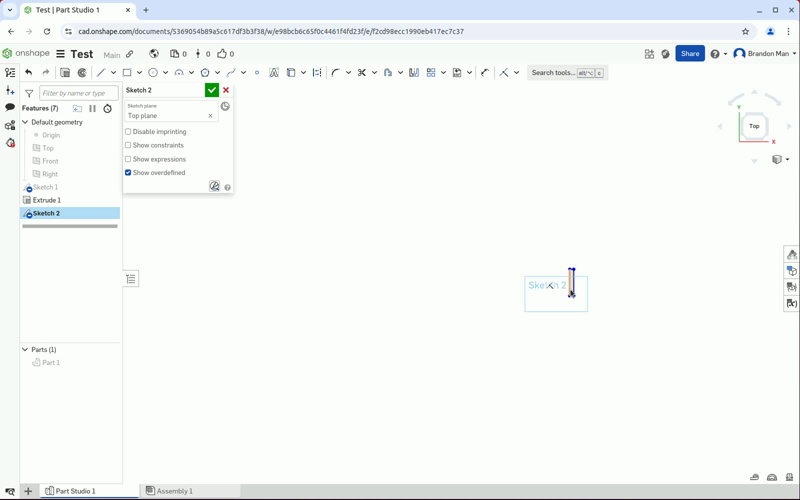
scroll(6)
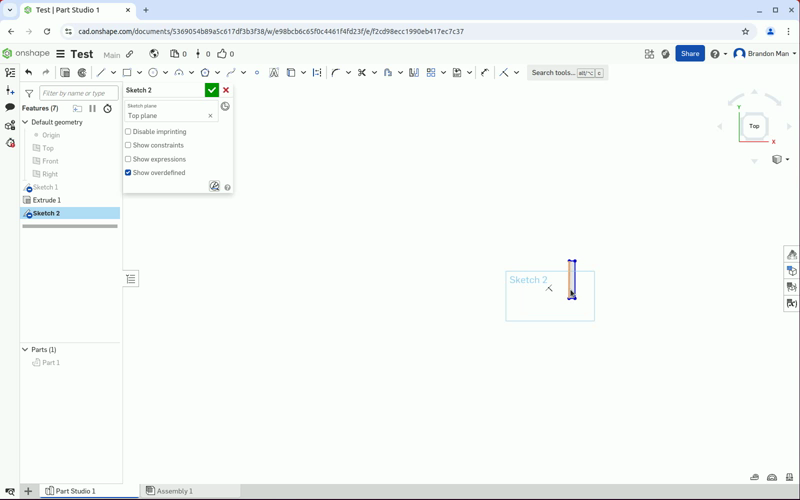
scroll(6)
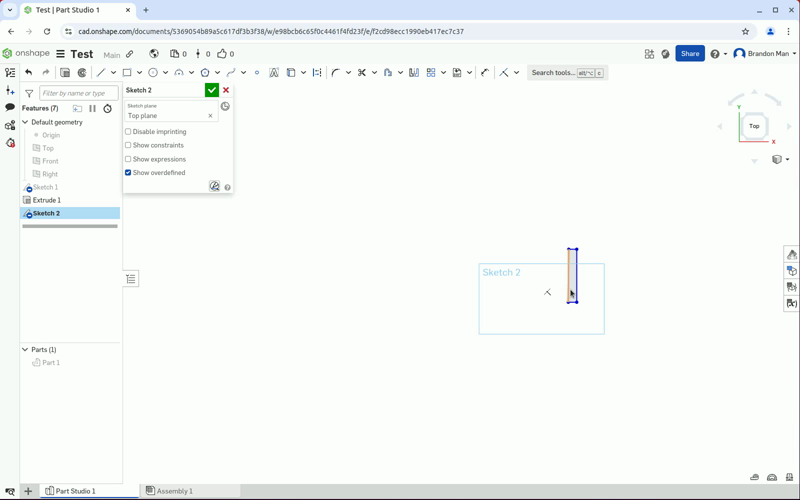
scroll(6)
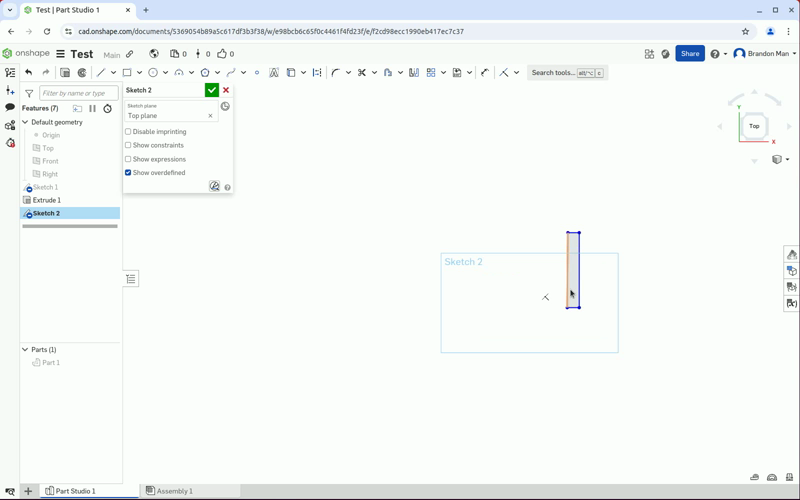
scroll(6)
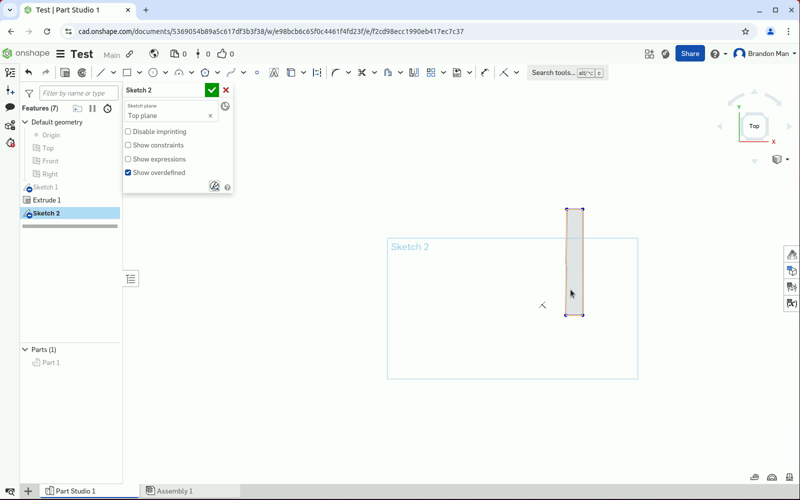
scroll(6)
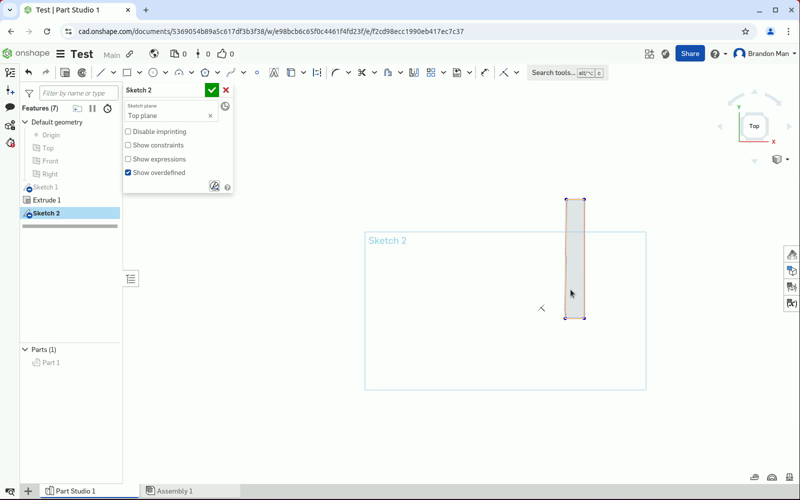
scroll(6)
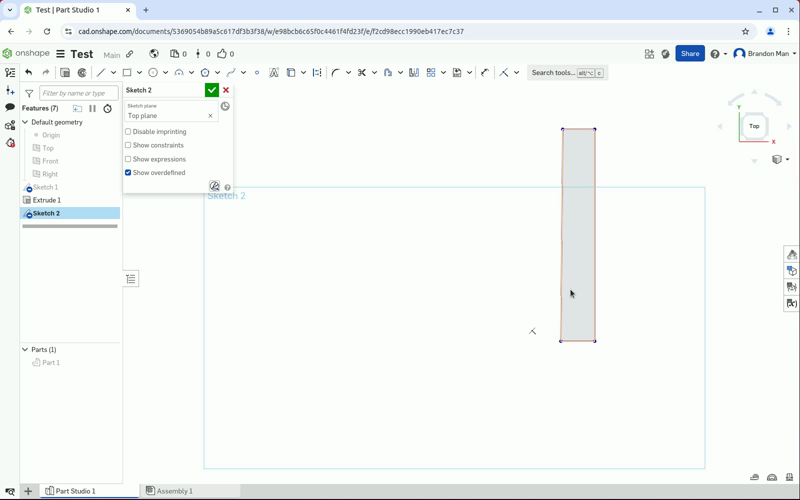
scroll(6)
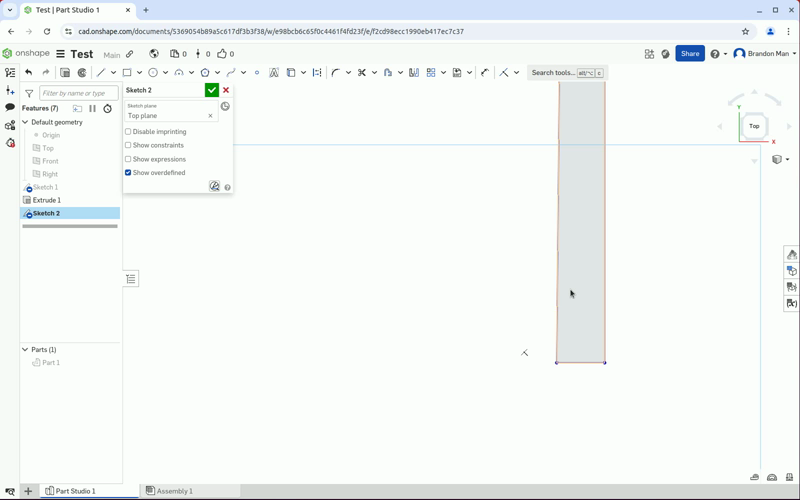
click(570, 289)
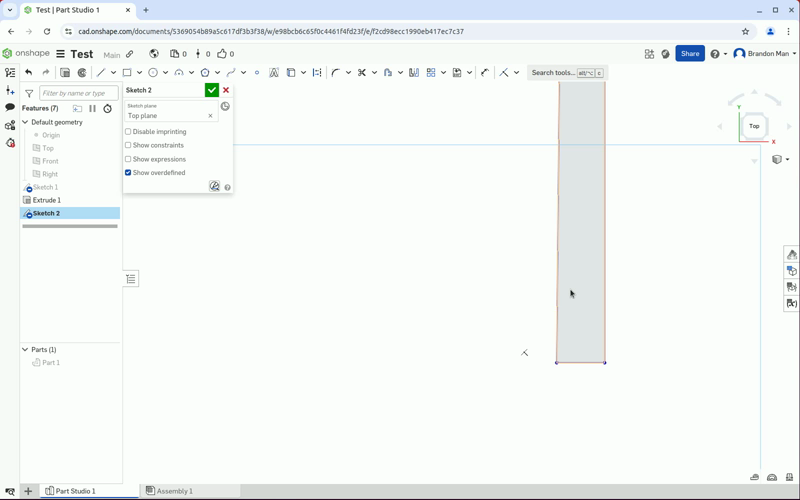
scroll(-6)
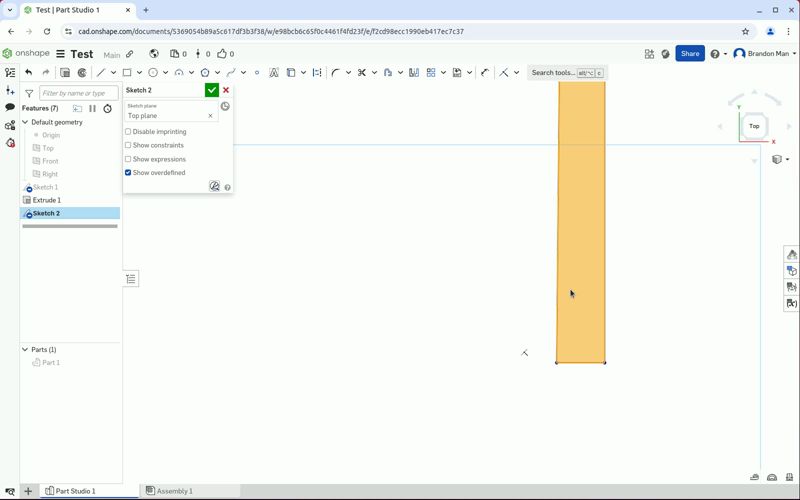
scroll(-6)
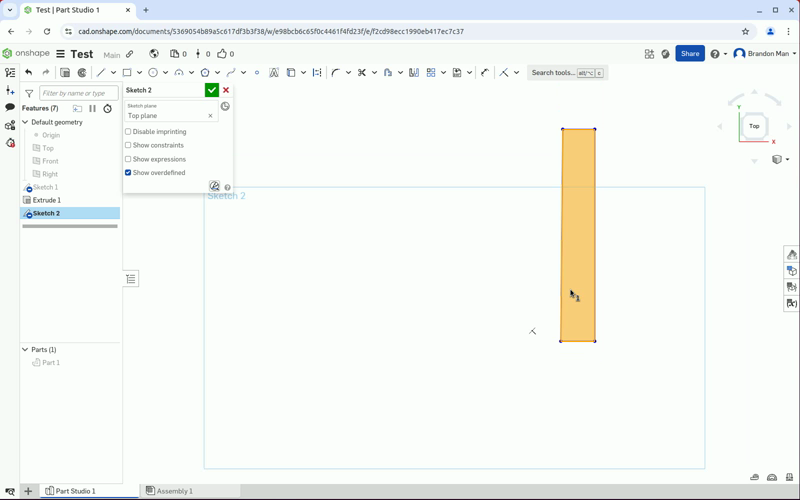
scroll(-6)
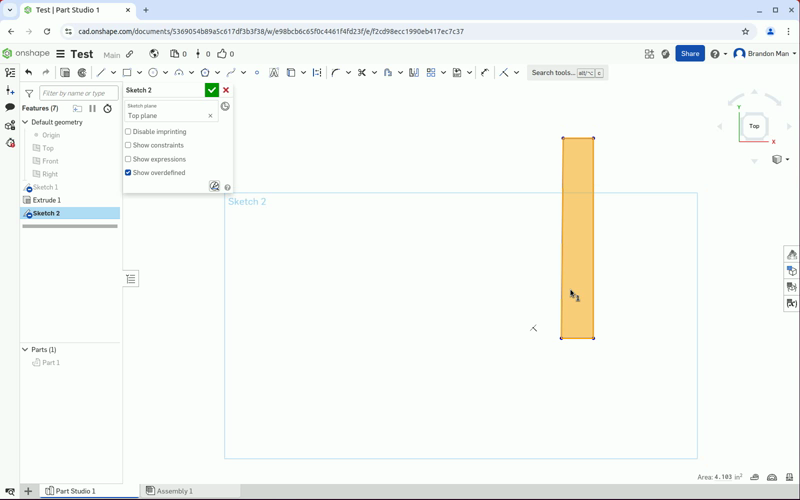
scroll(-6)
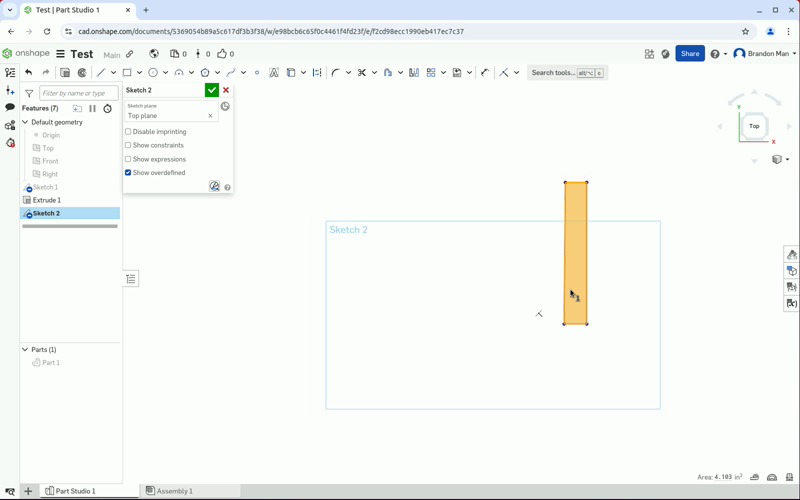
scroll(-6)
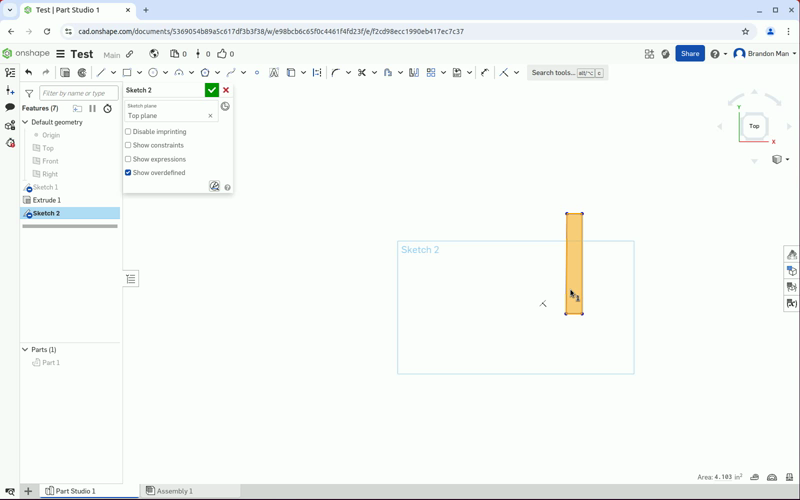
scroll(-6)
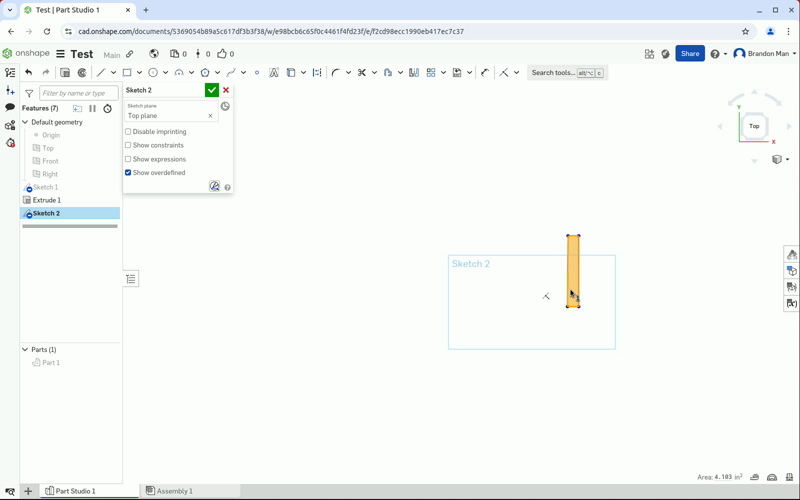
scroll(-6)
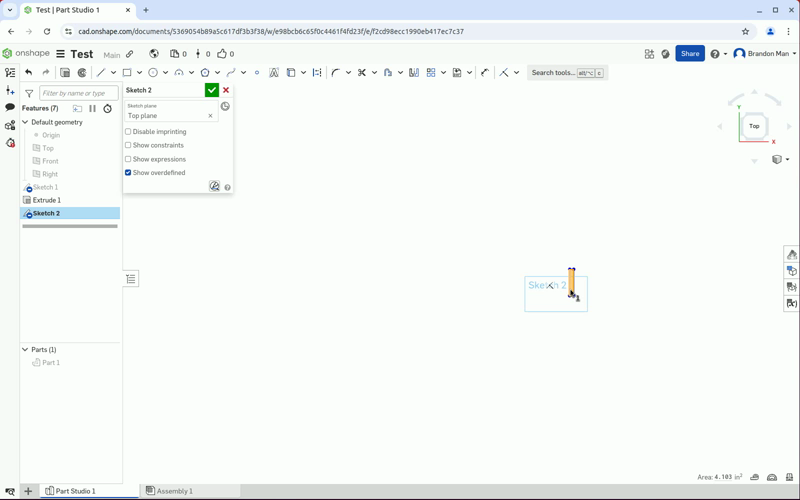
mouse_move(73, 352)
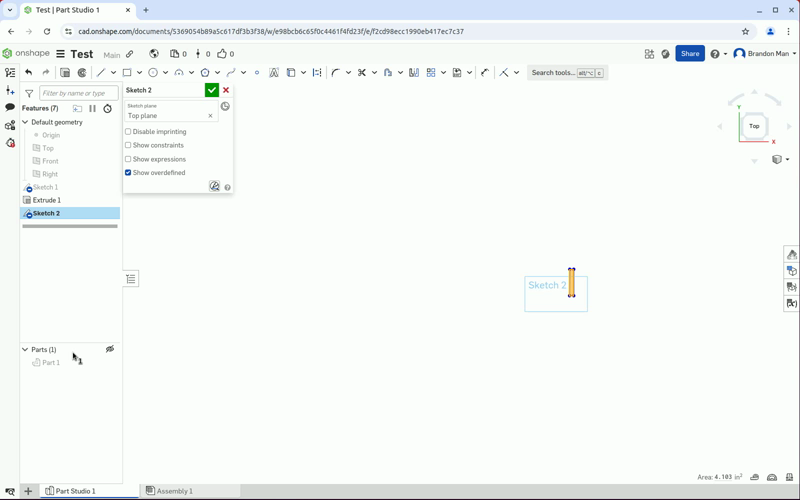
key(shift+y)
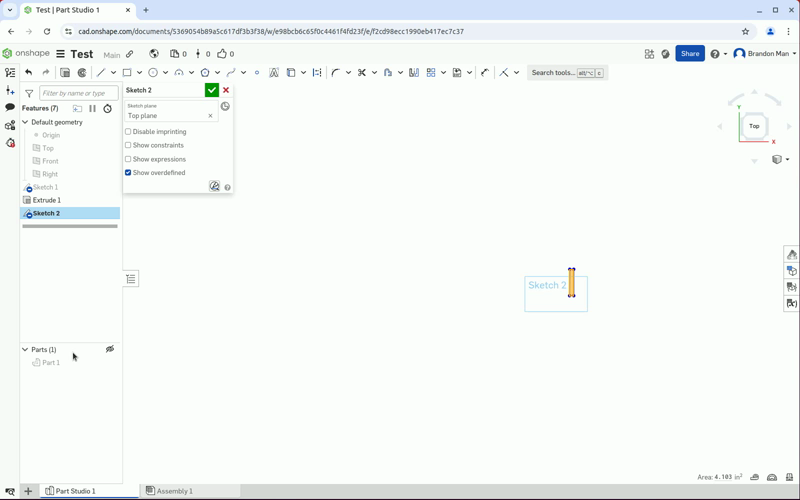
key(shift+e)
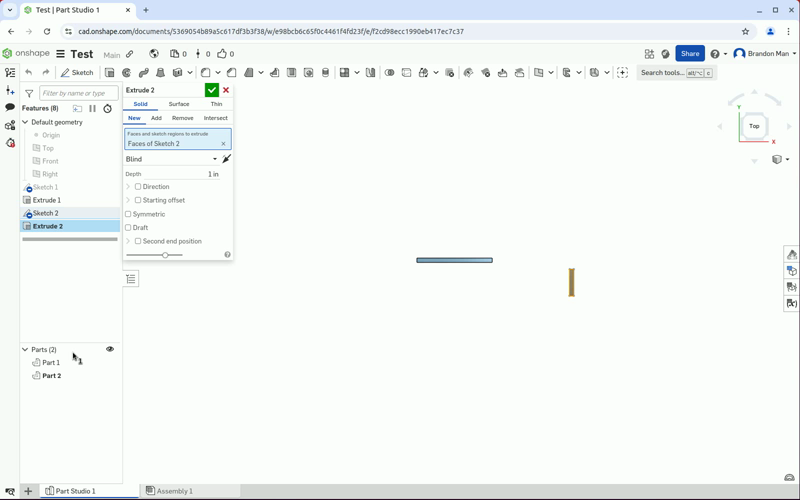
mouse_move(143, 106)
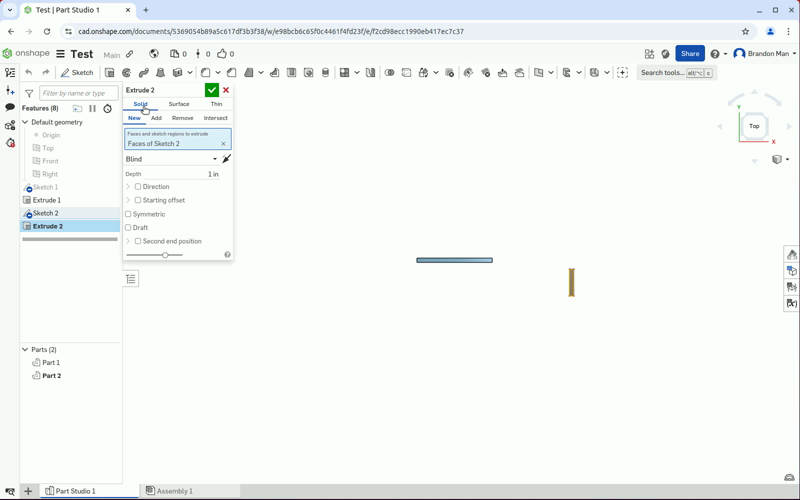
click(143, 106)
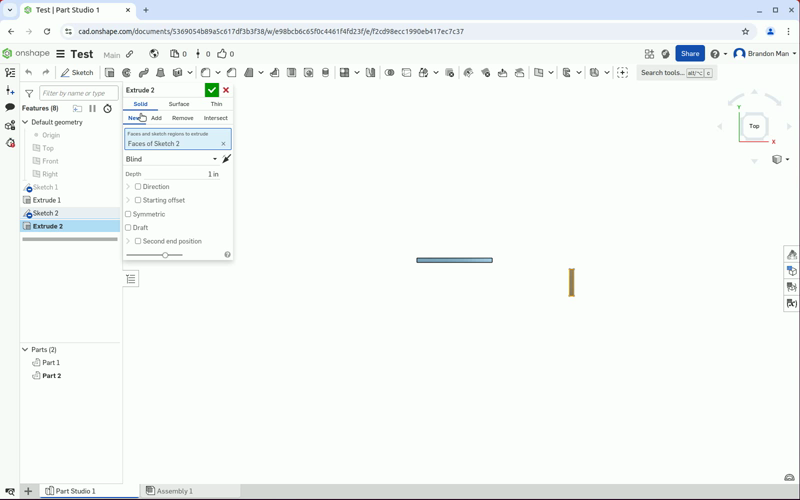
mouse_move(137, 120)
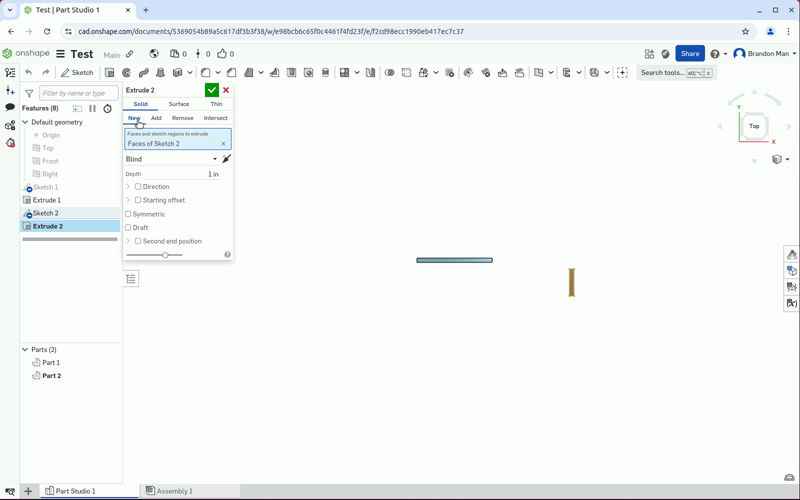
click(137, 120)
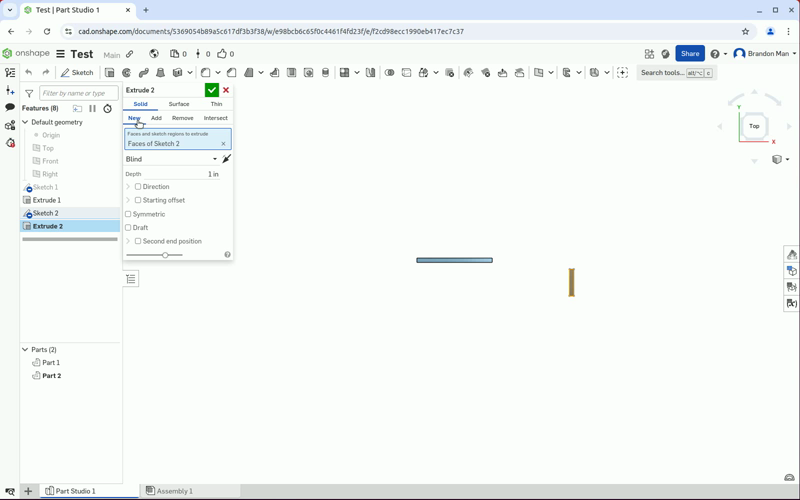
key(tab, 4)
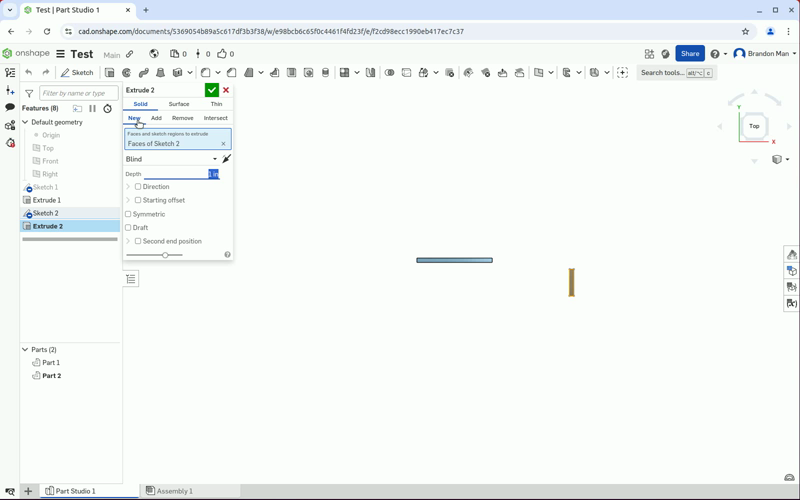
text(0.722)
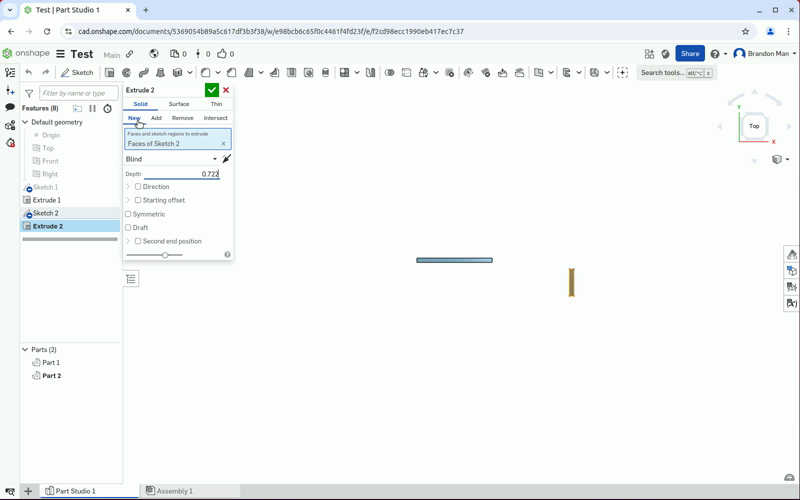
key(enter)
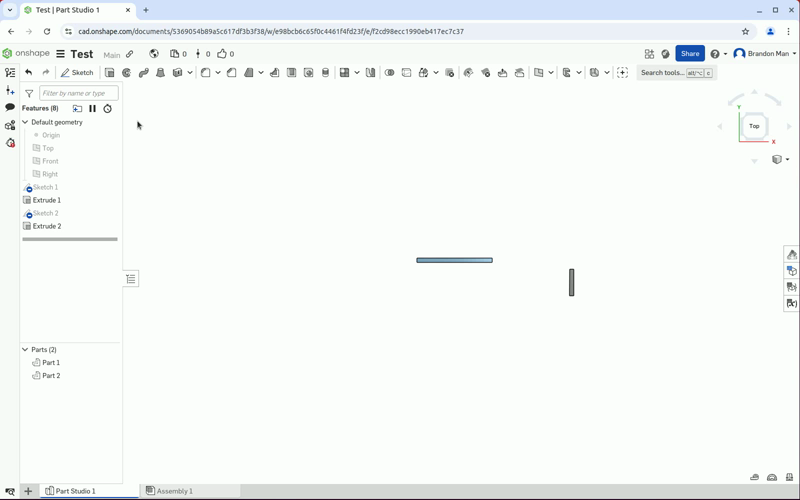
key(shift+h)
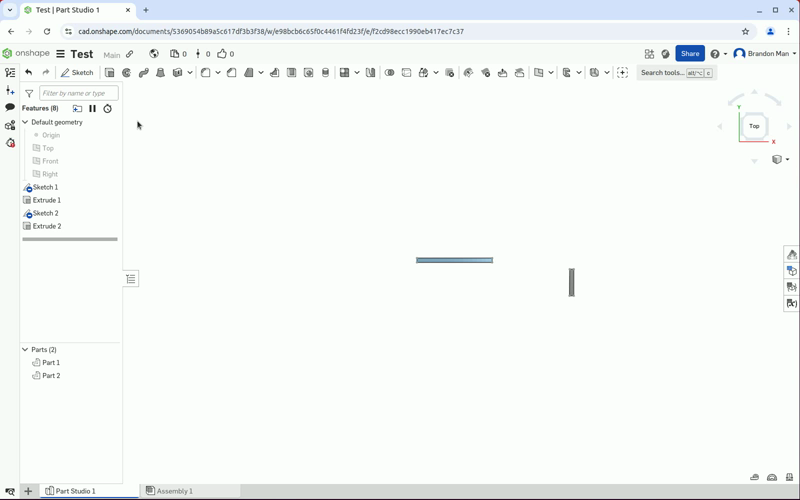
key(shift+h)
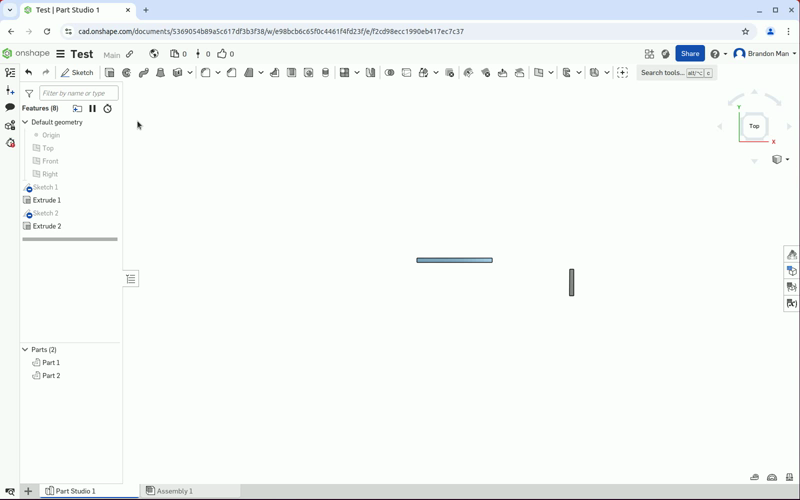
mouse_move(73, 189)
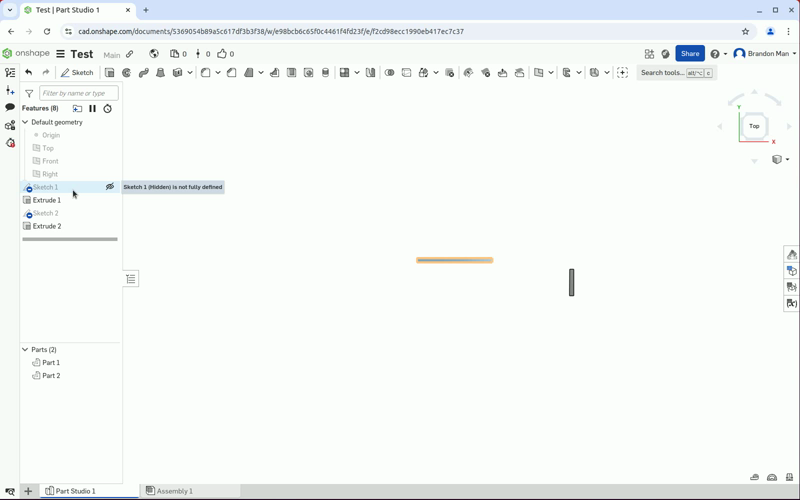
click(73, 189)
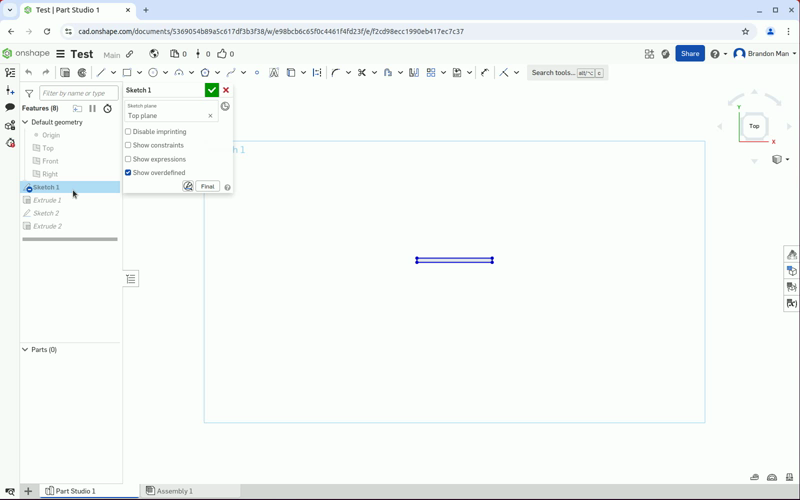
mouse_move(229, 92)
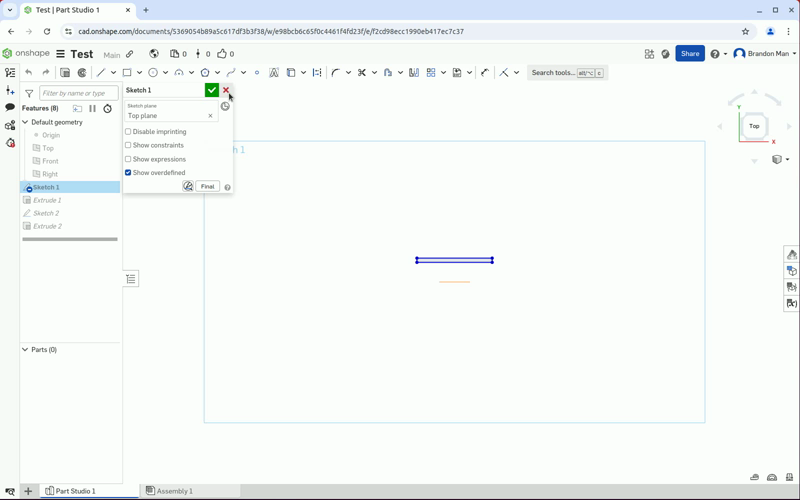
click(229, 92)
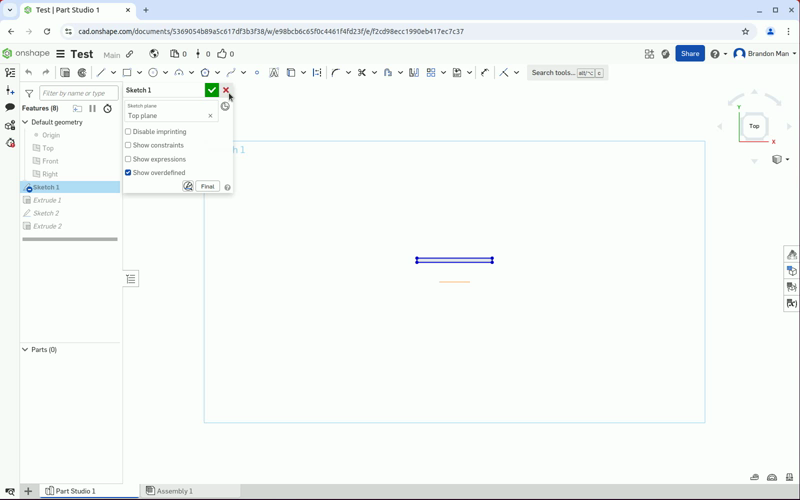
key(shift+s)
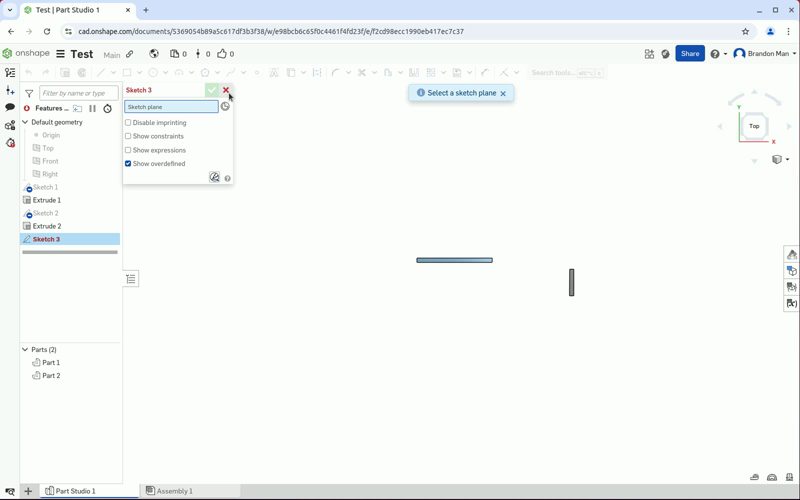
mouse_move(73, 150)
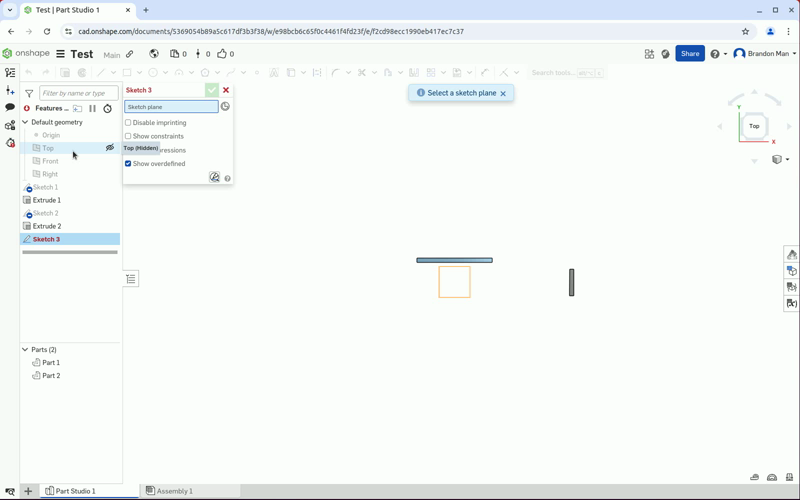
click(73, 150)
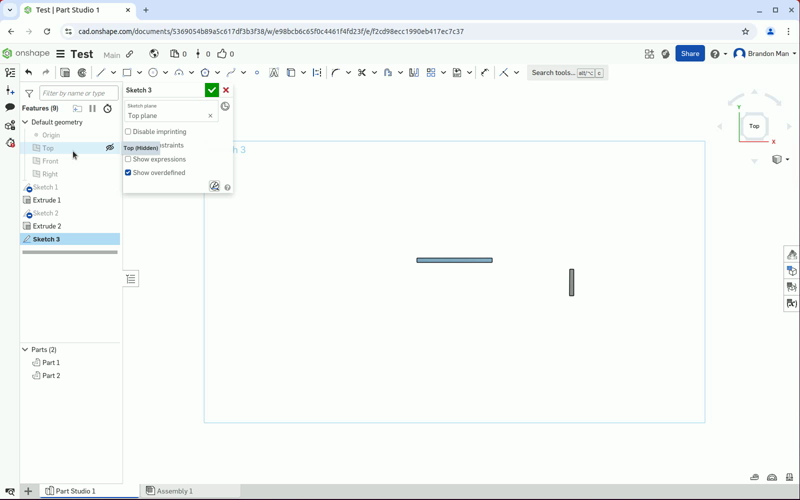
mouse_move(73, 352)
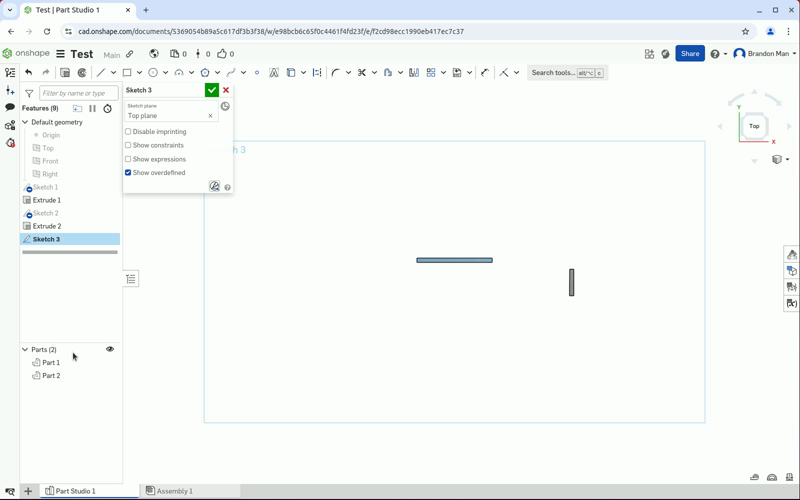
key(y)
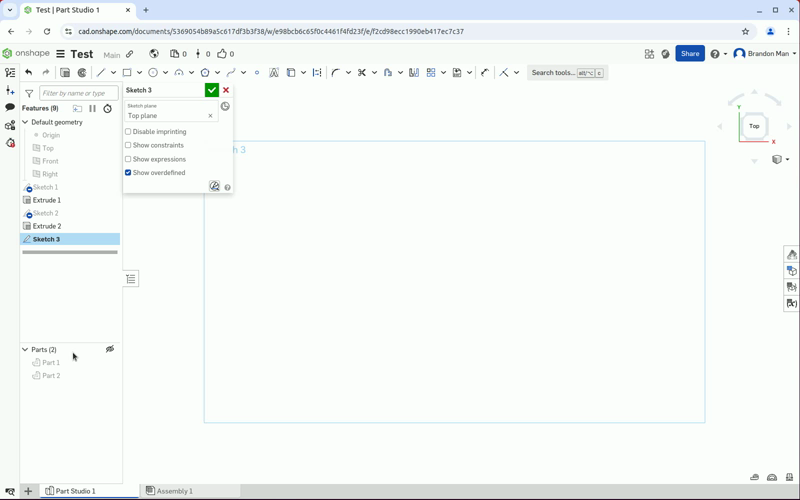
key(l)
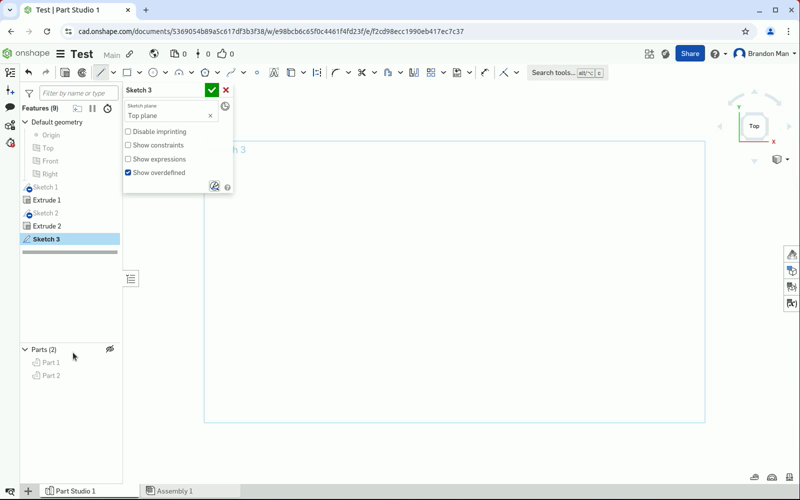
key_down(shift)
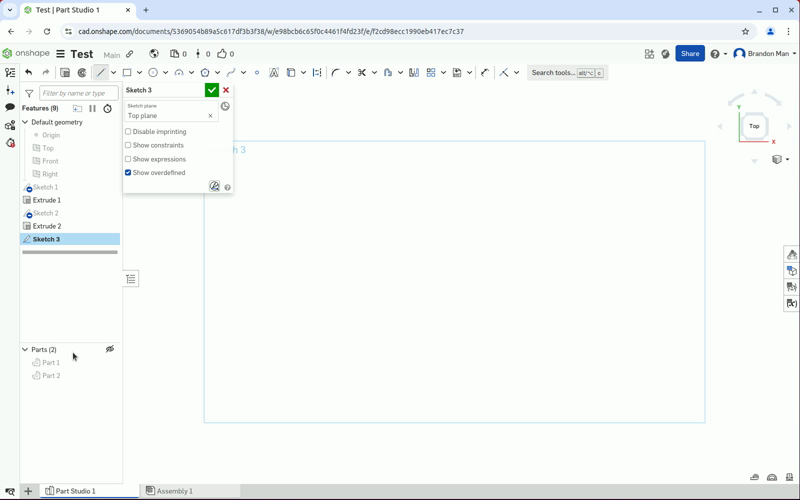
mouse_move(348, 295)
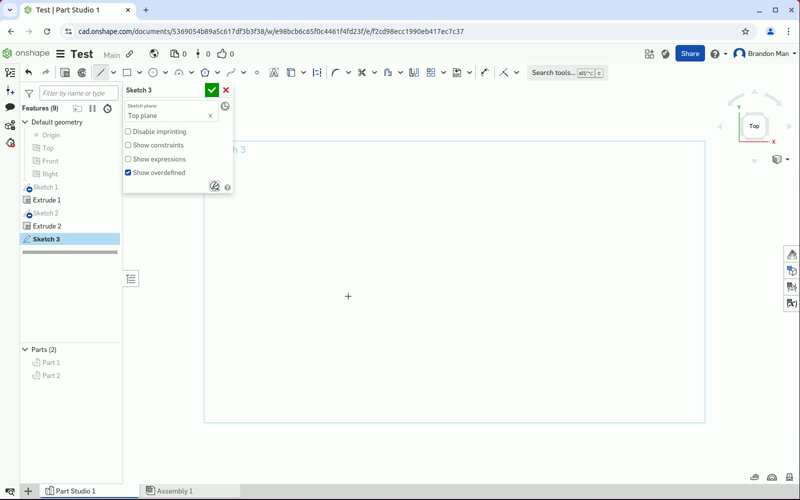
click(348, 295)
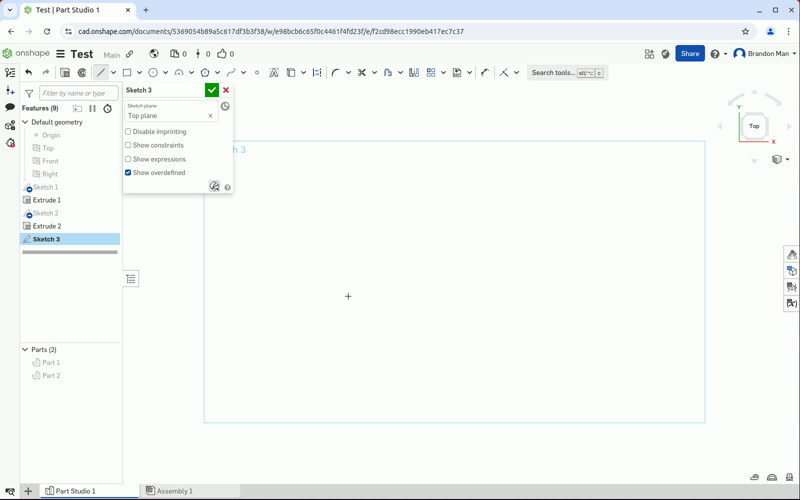
key_up(shift)
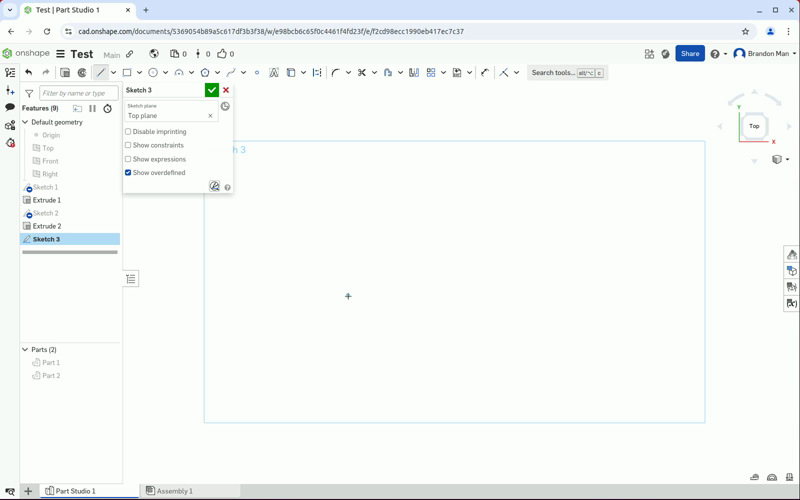
key_down(shift)
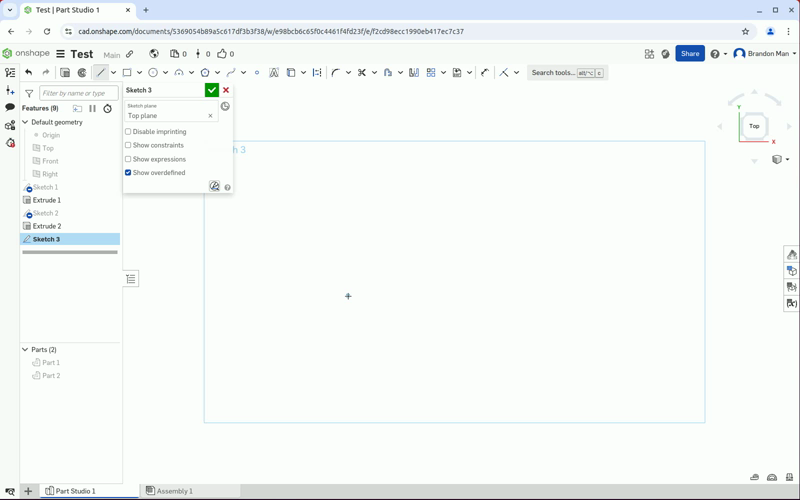
mouse_move(378, 295)
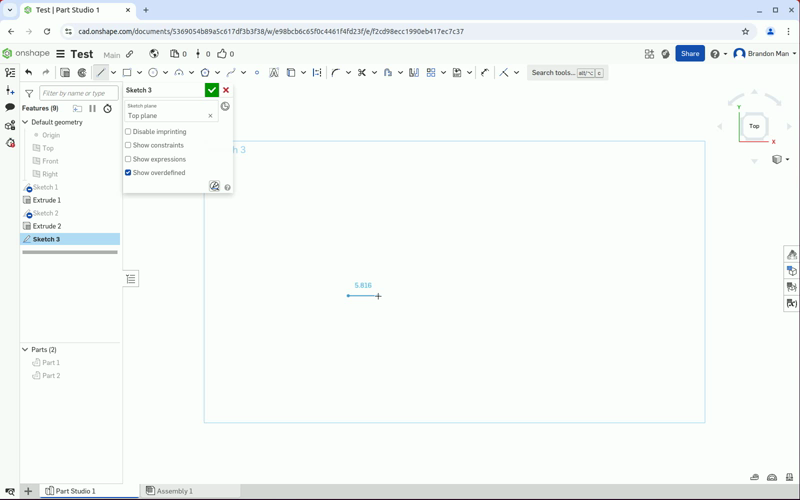
mouse_move(352, 295)
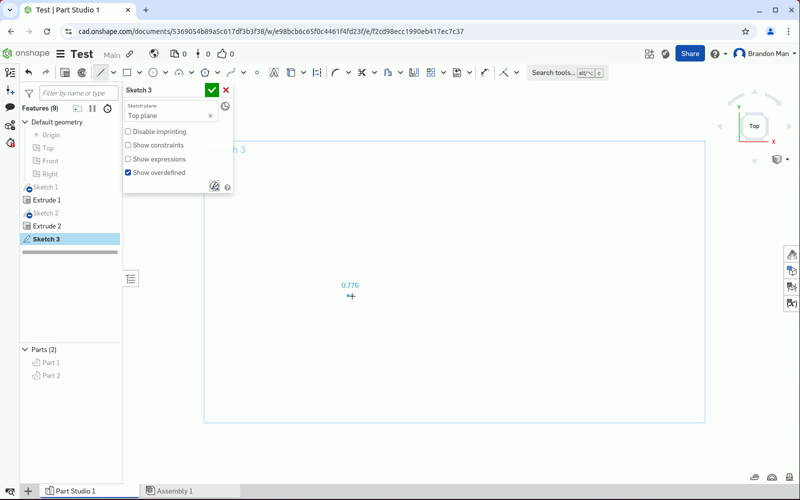
scroll(6)
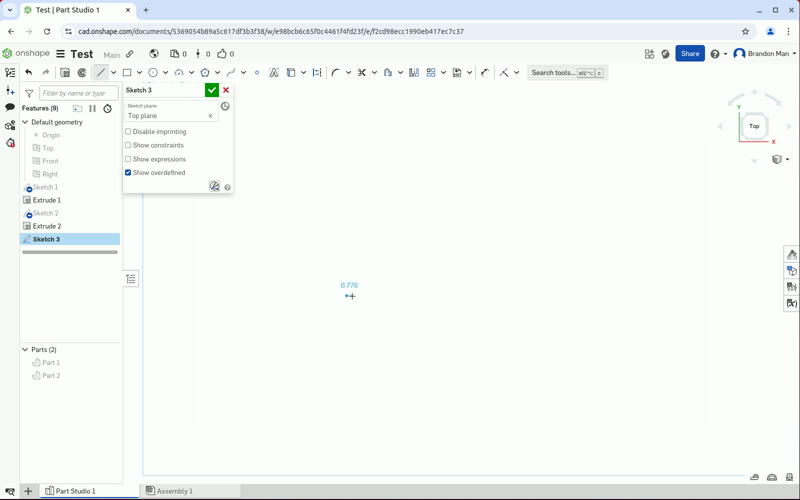
scroll(6)
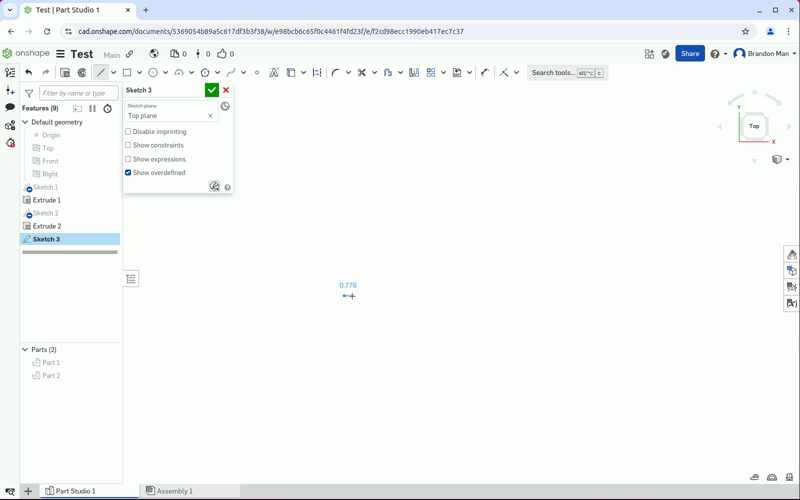
scroll(6)
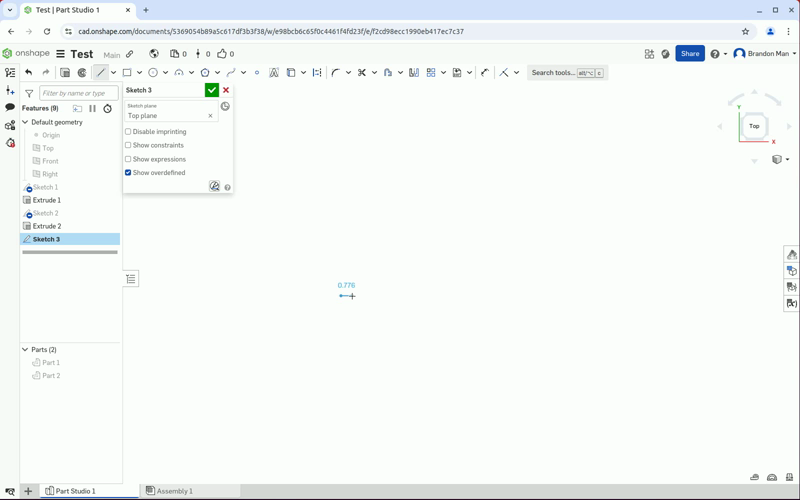
scroll(6)
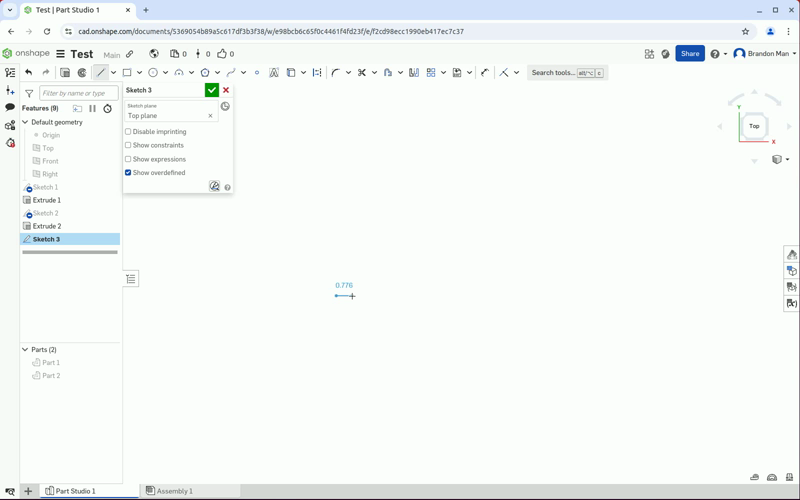
scroll(6)
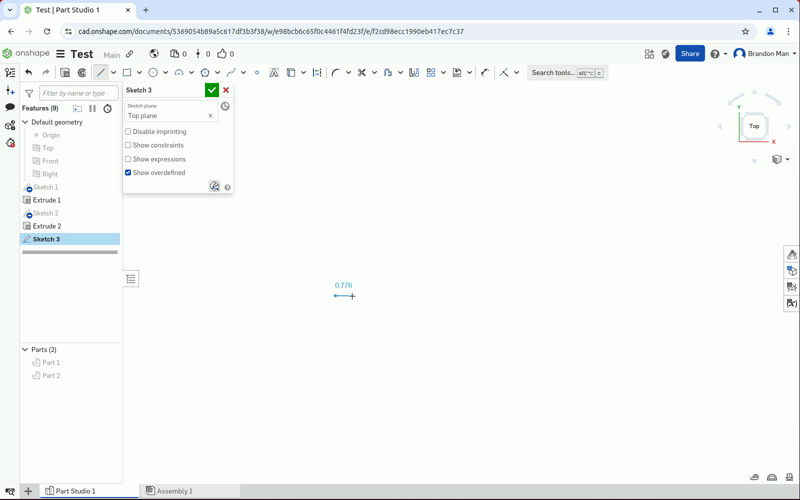
scroll(6)
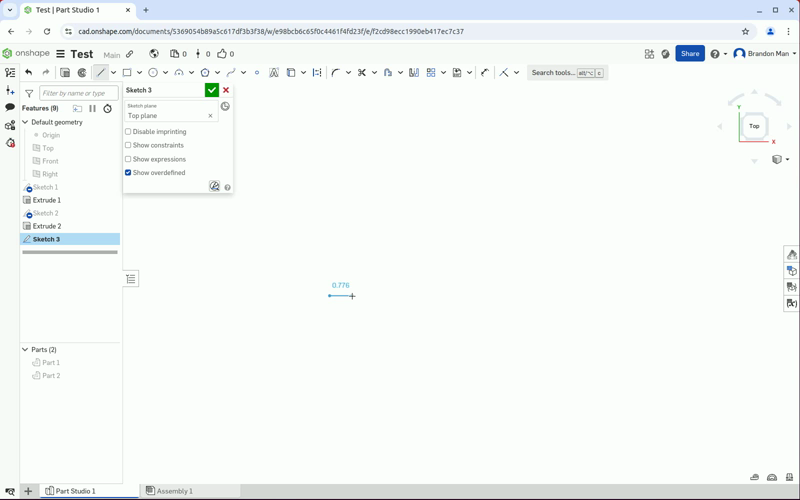
scroll(6)
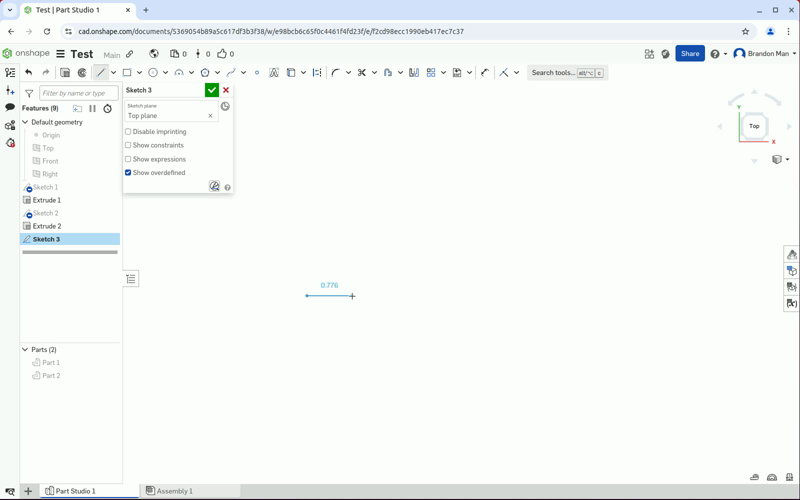
click(352, 295)
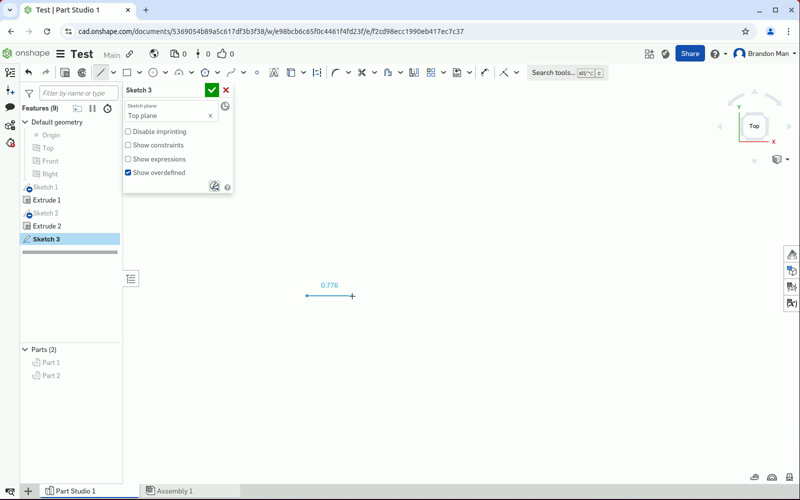
scroll(-6)
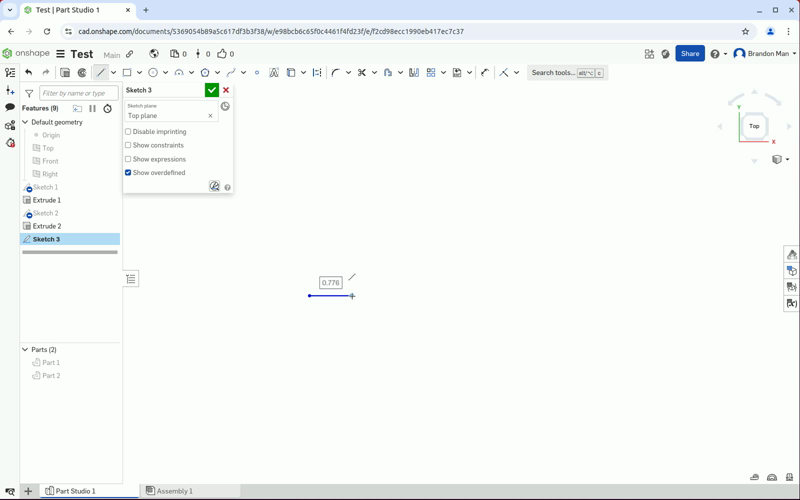
scroll(-6)
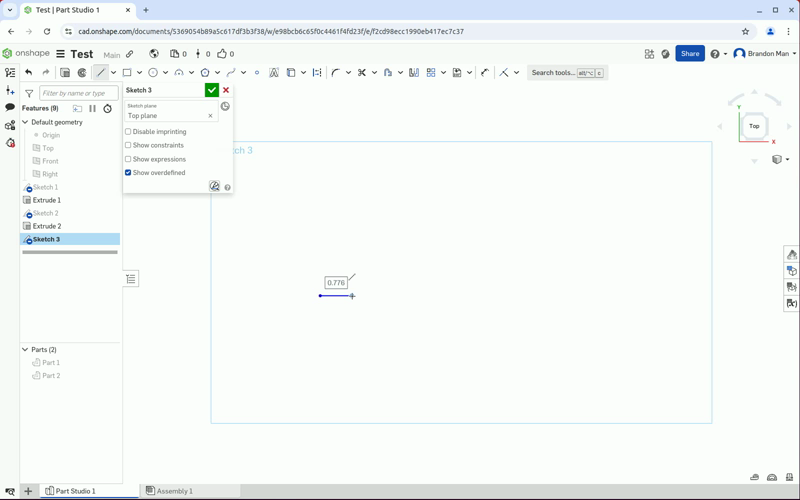
scroll(-6)
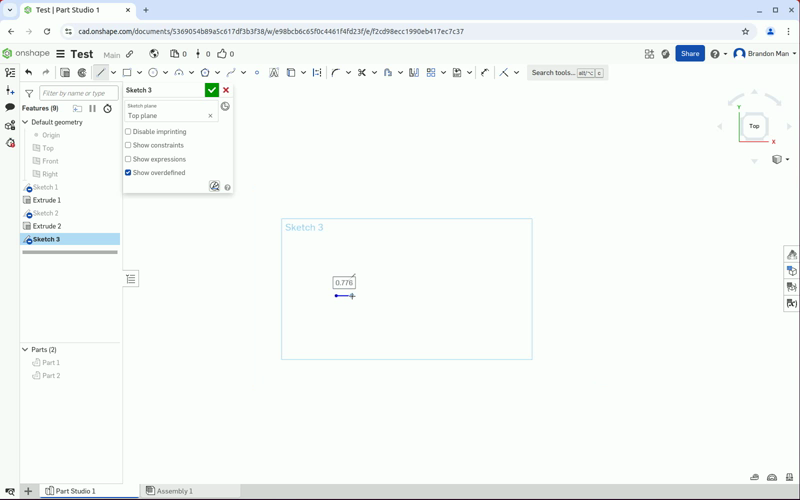
scroll(-6)
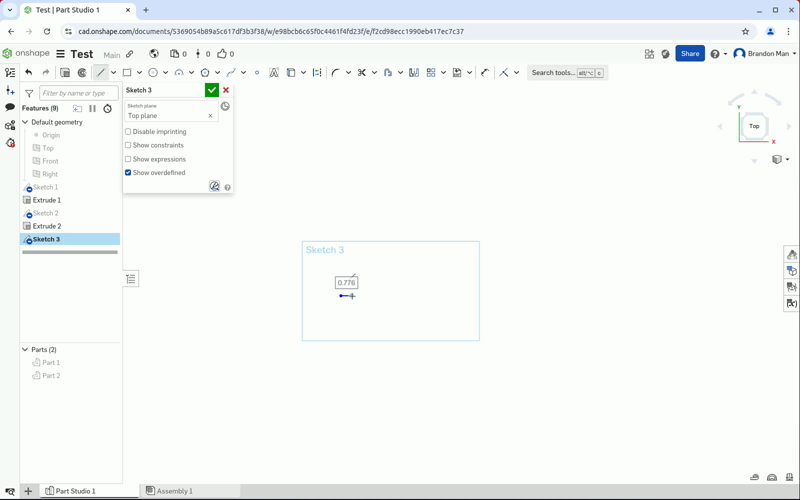
scroll(-6)
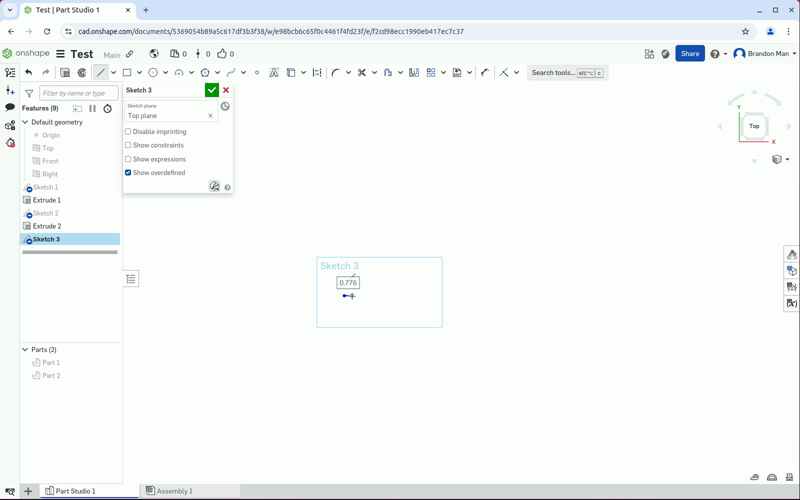
scroll(-6)
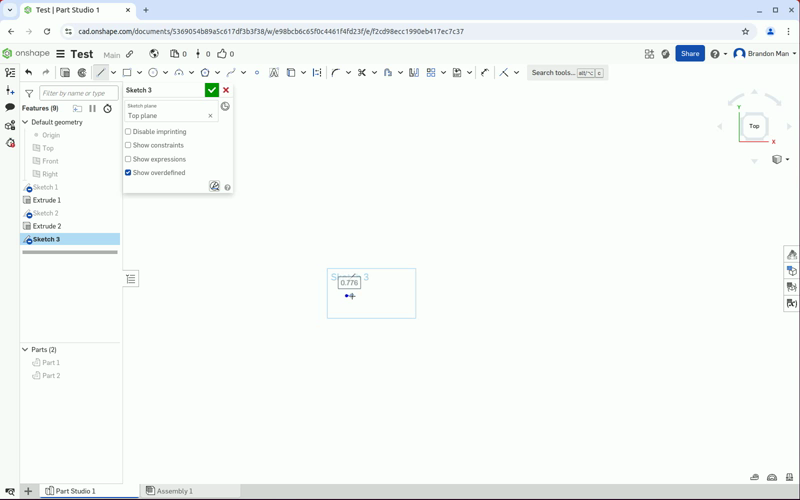
scroll(-6)
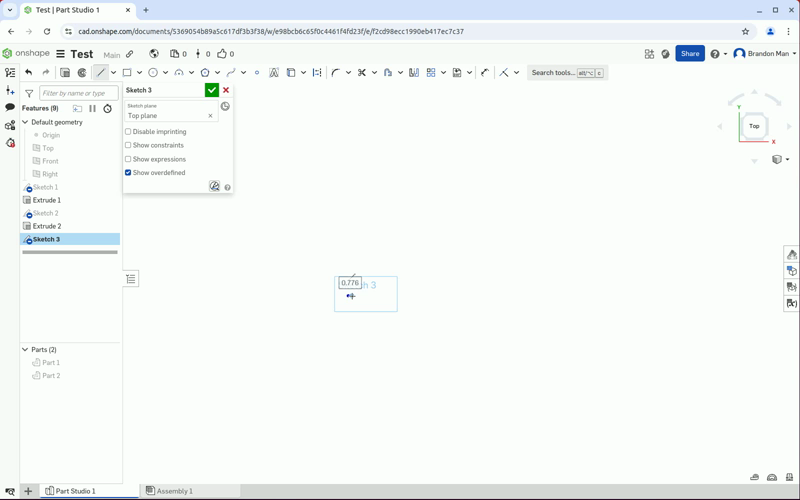
key_up(shift)
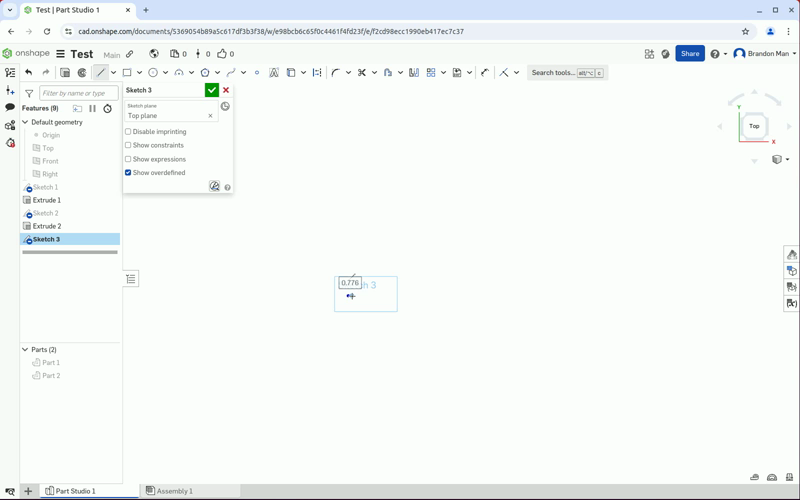
key_down(shift)
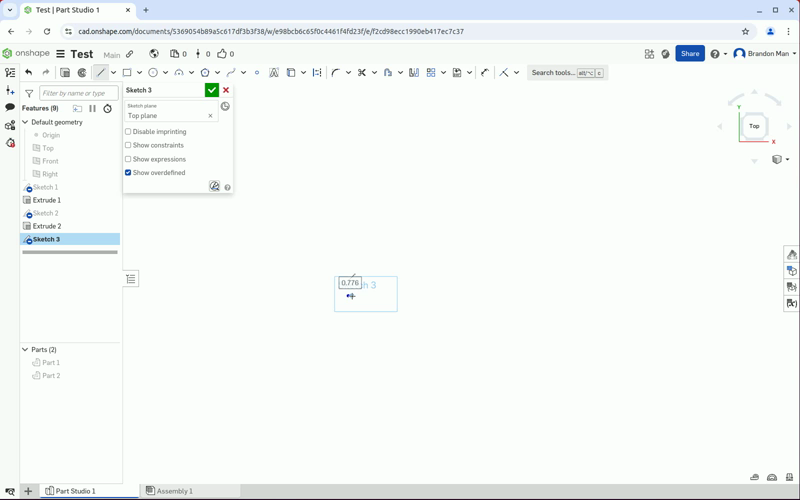
mouse_move(382, 295)
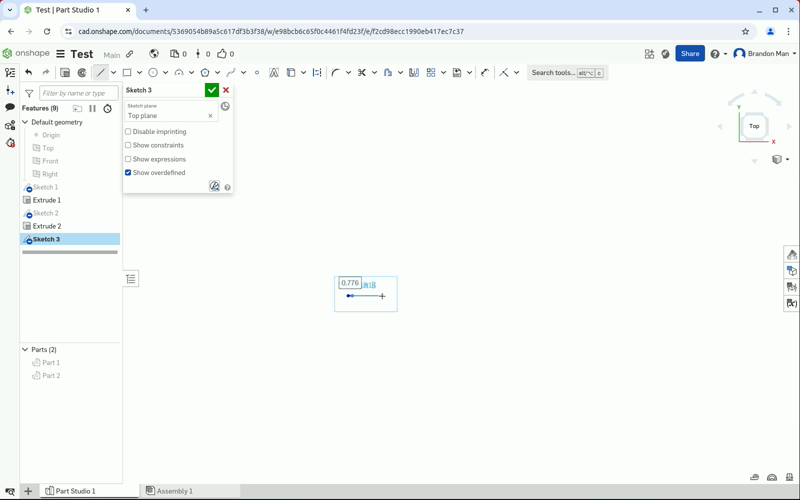
mouse_move(352, 269)
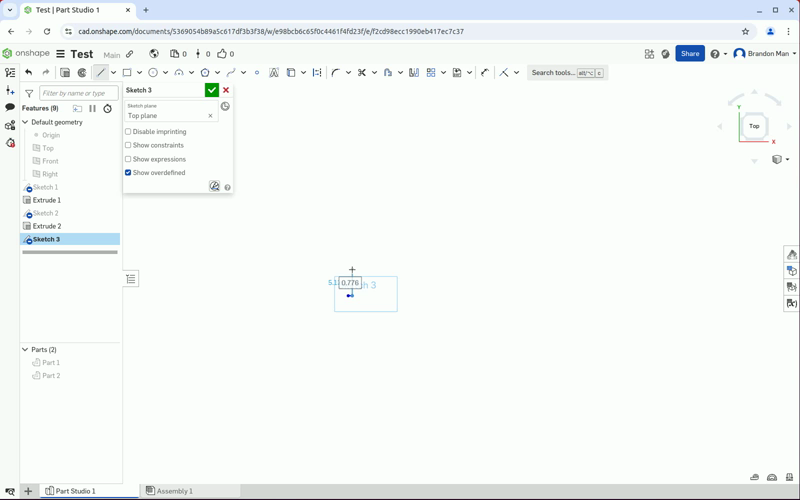
click(352, 269)
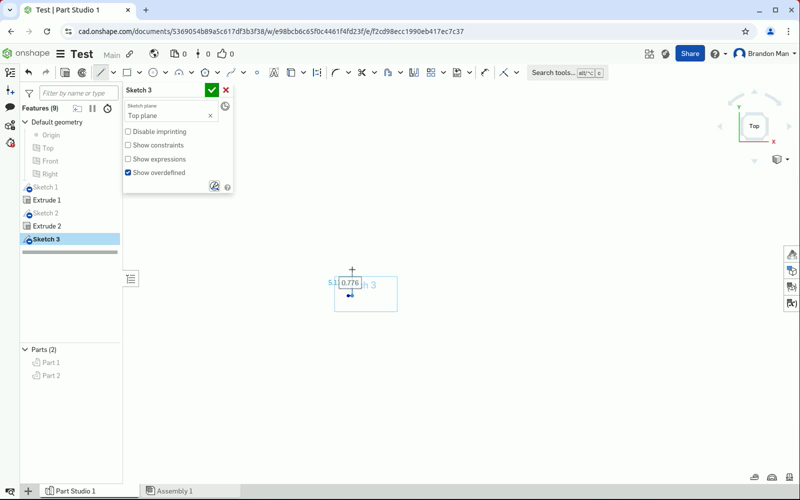
key_up(shift)
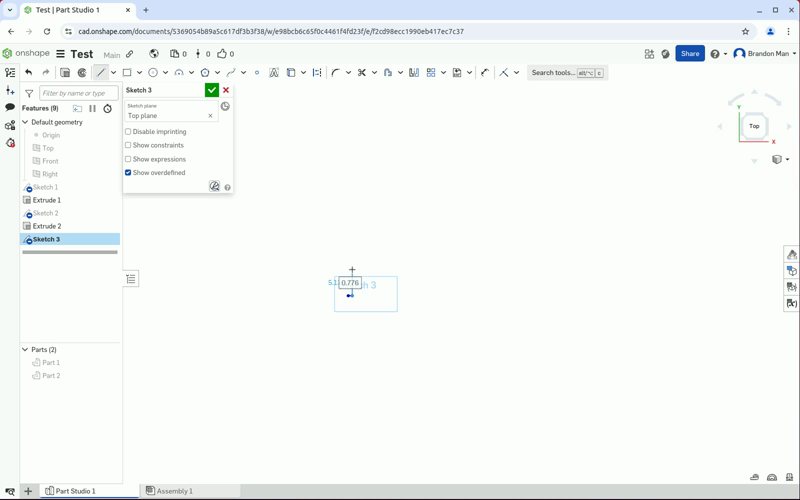
key_down(shift)
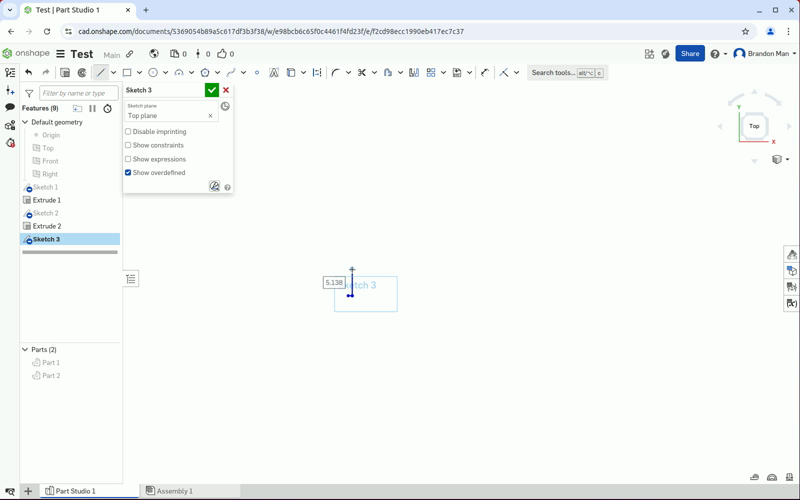
mouse_move(382, 269)
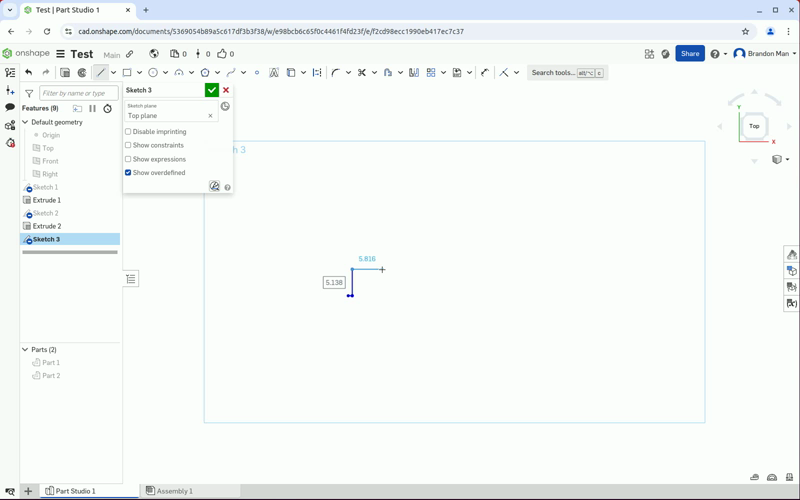
mouse_move(348, 269)
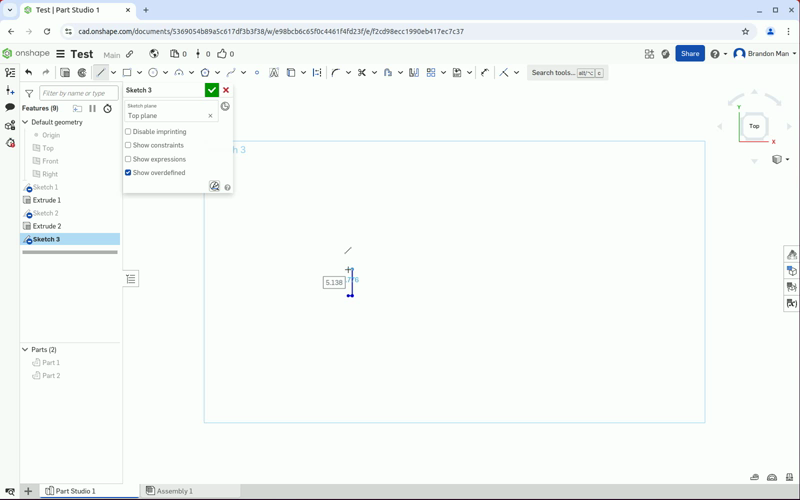
scroll(6)
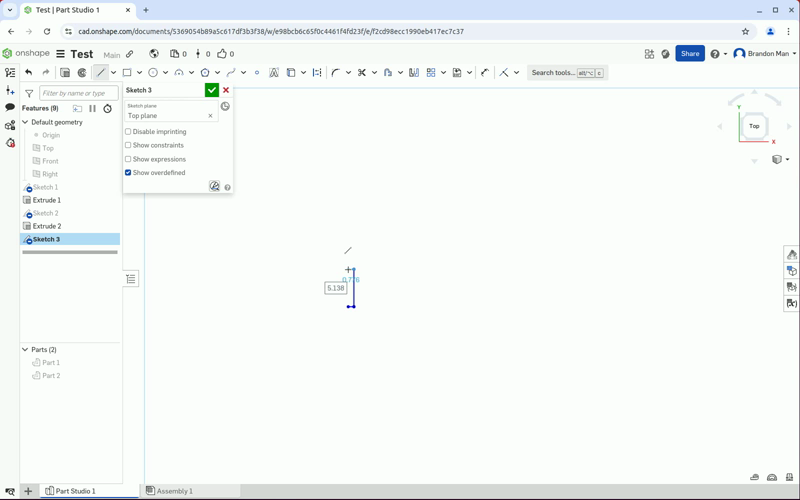
scroll(6)
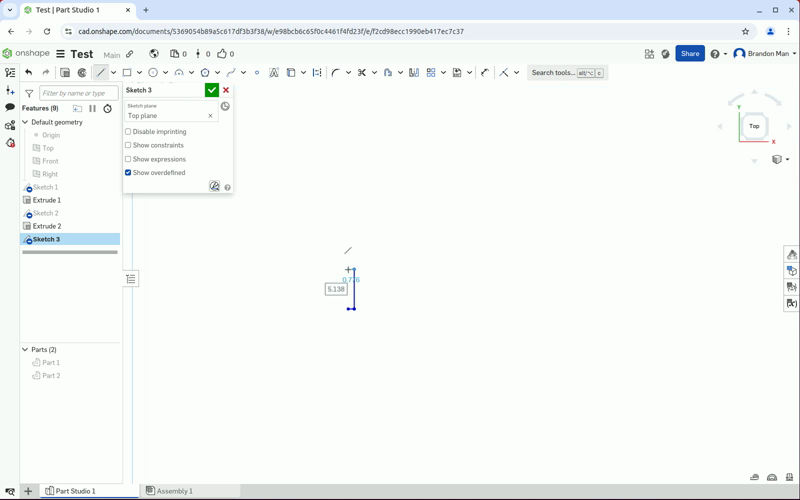
scroll(6)
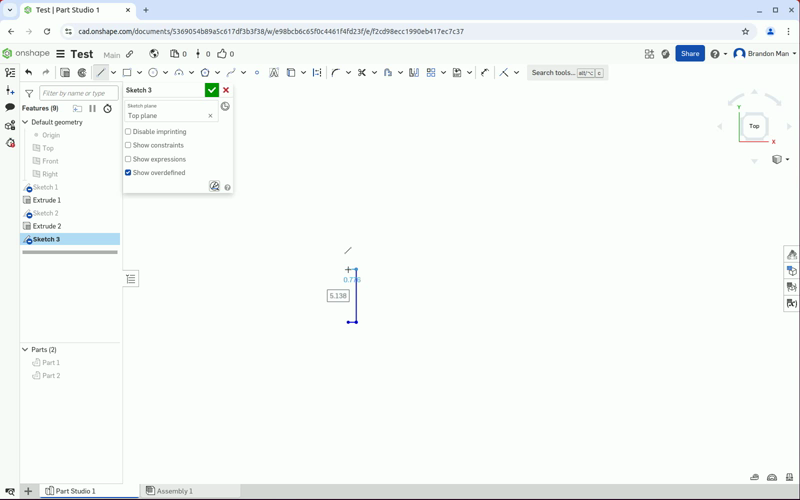
scroll(6)
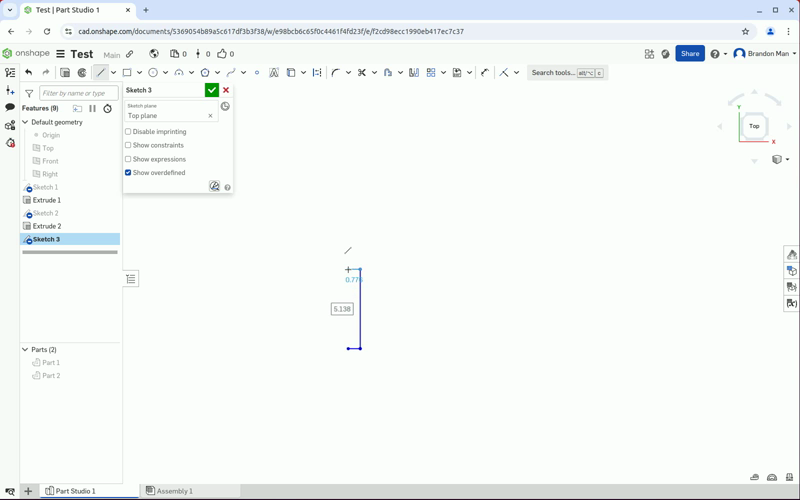
scroll(6)
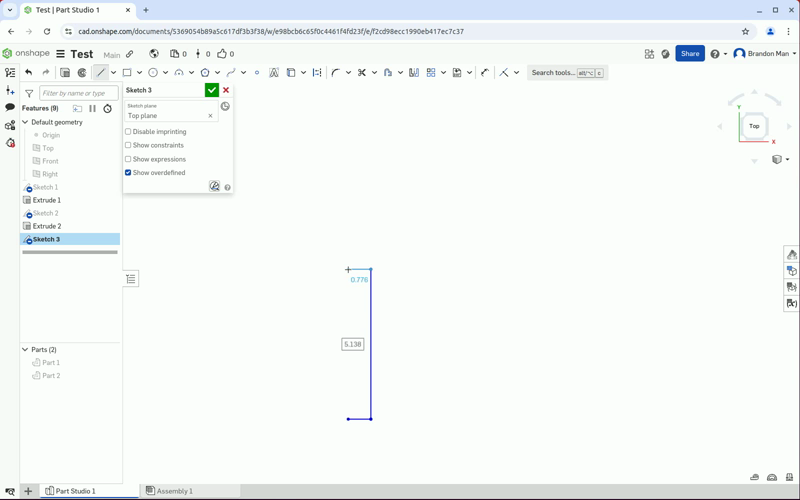
scroll(6)
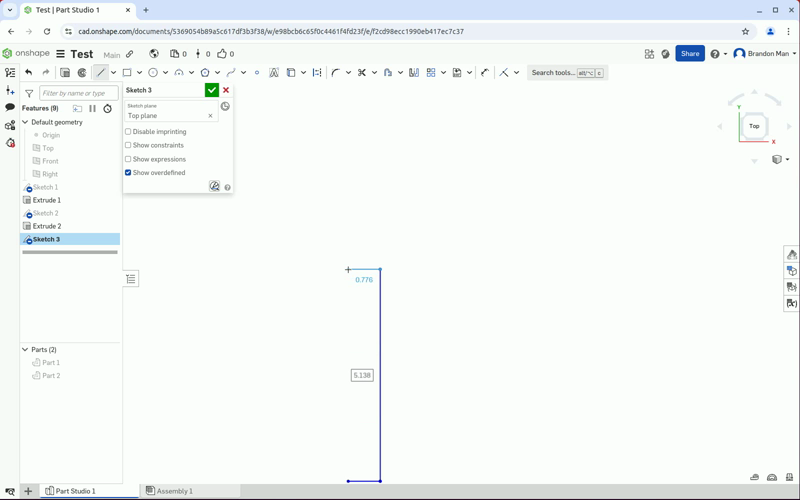
scroll(6)
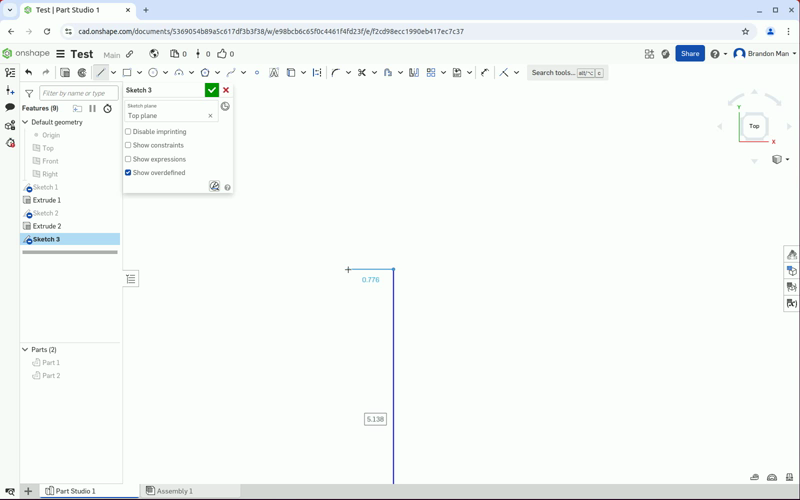
click(348, 269)
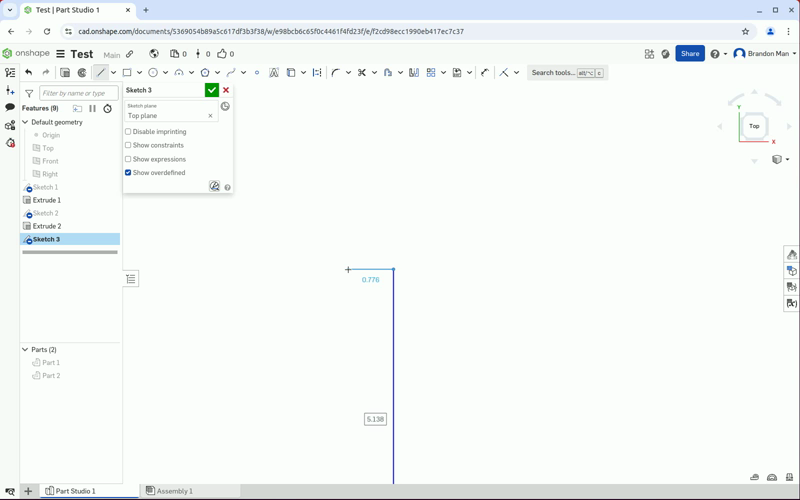
scroll(-6)
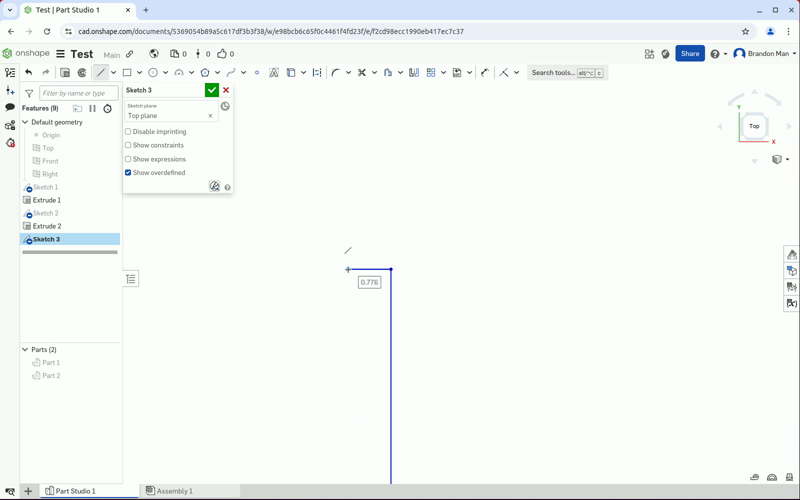
scroll(-6)
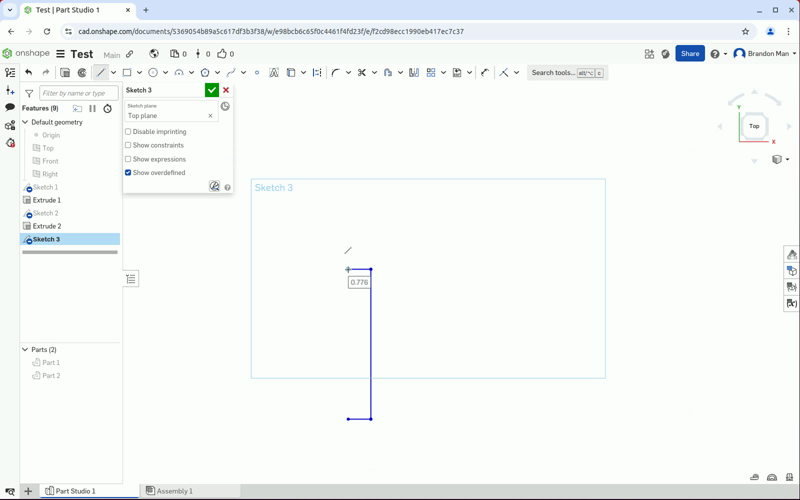
scroll(-6)
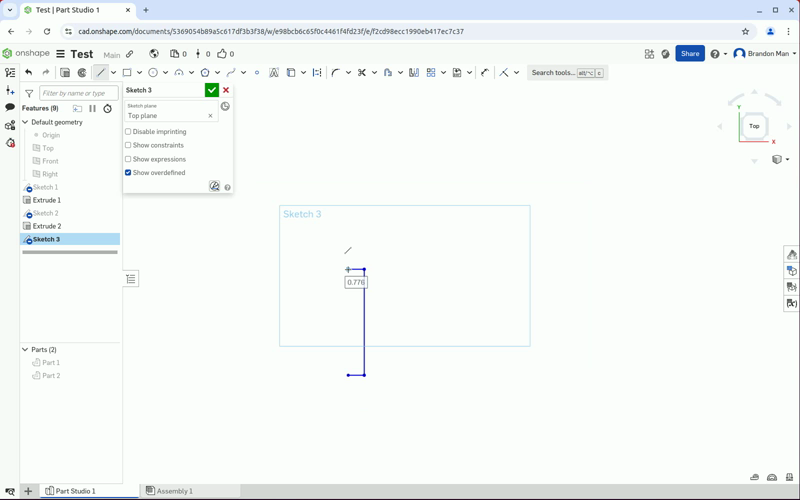
scroll(-6)
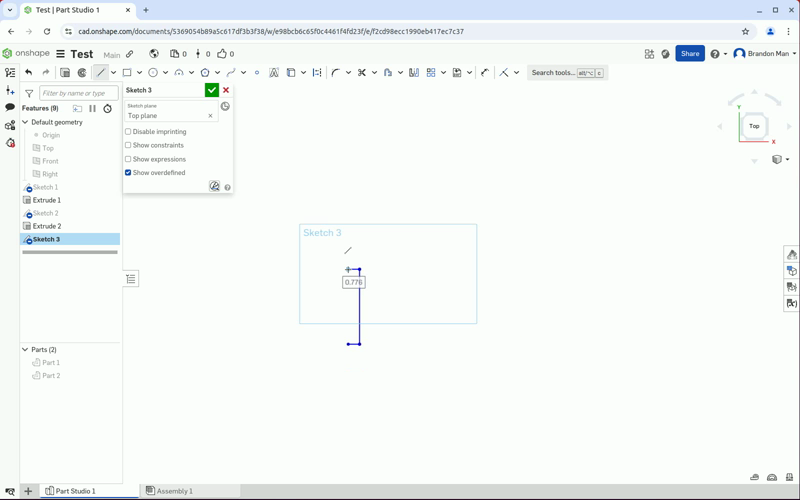
scroll(-6)
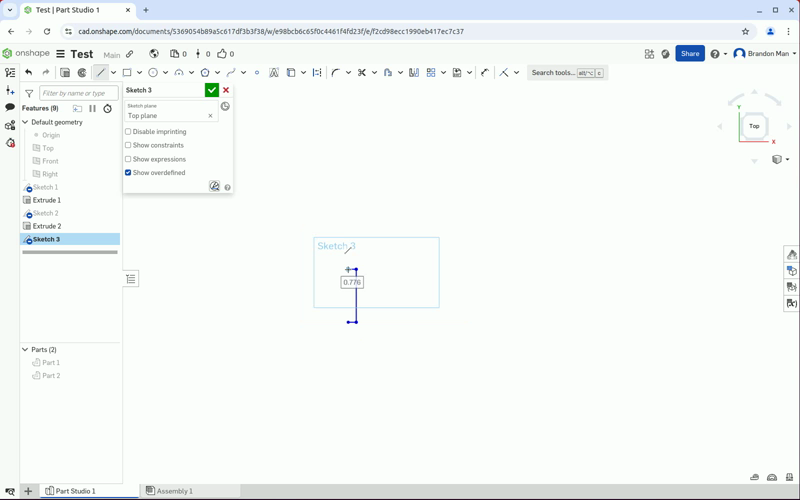
scroll(-6)
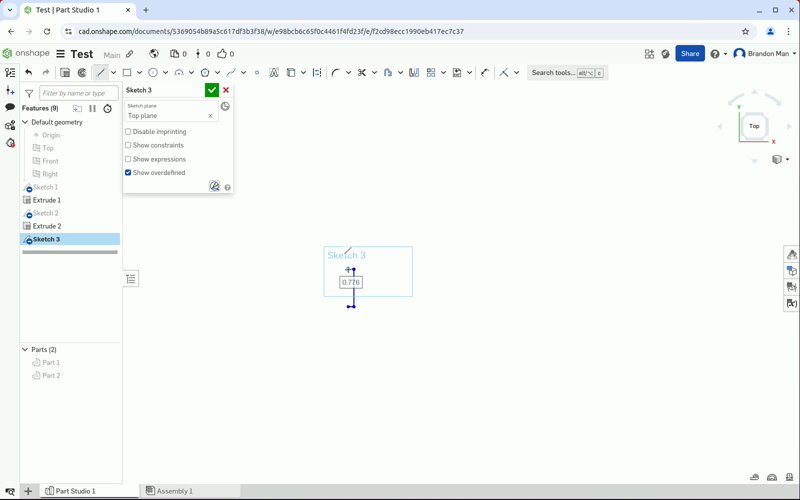
scroll(-6)
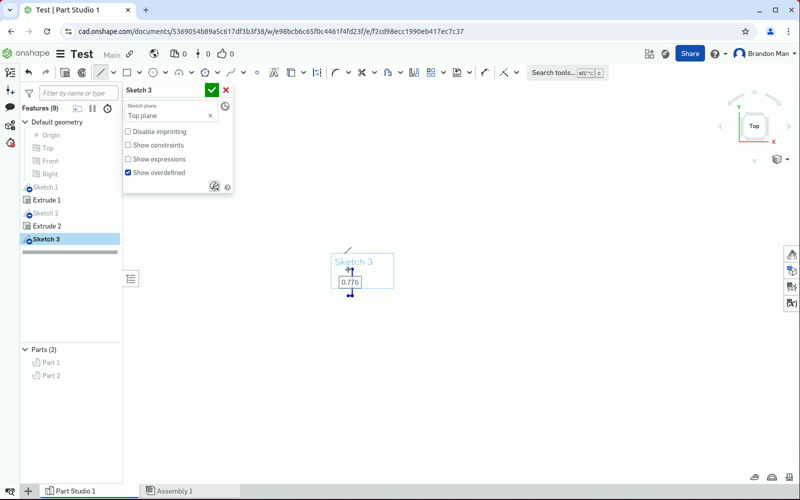
key_up(shift)
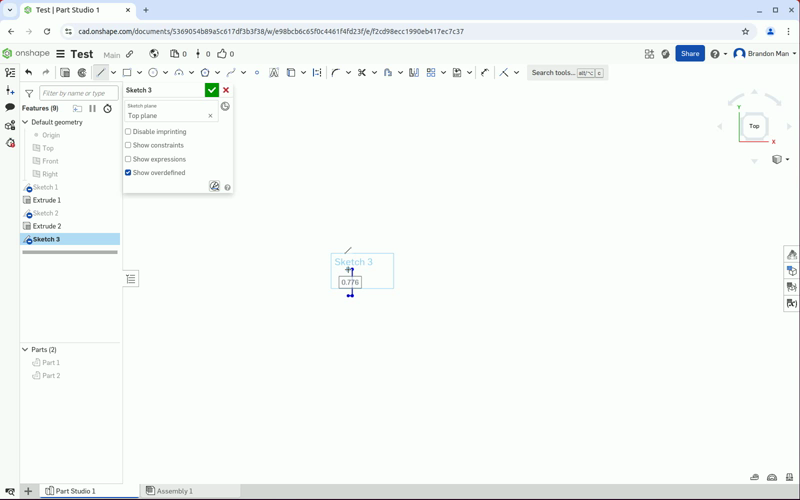
mouse_move(378, 269)
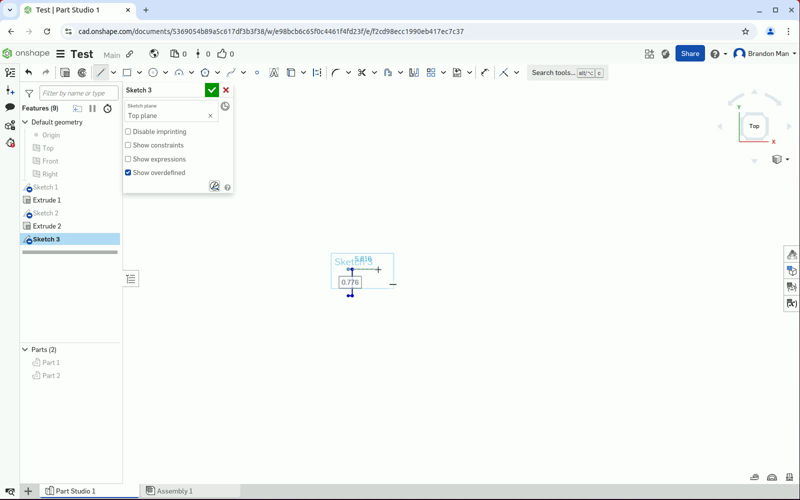
key_down(shift)
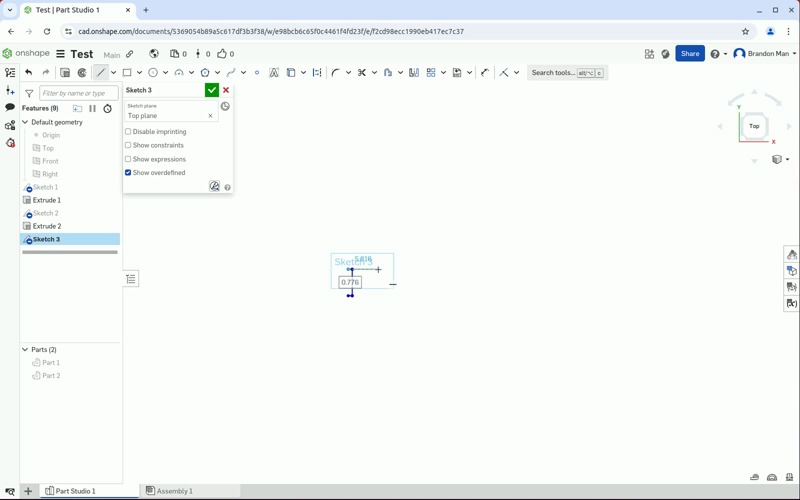
mouse_move(348, 295)
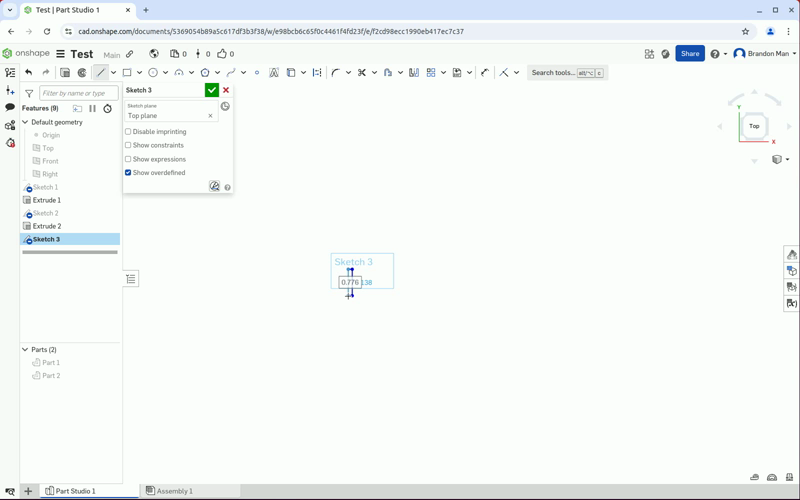
scroll(6)
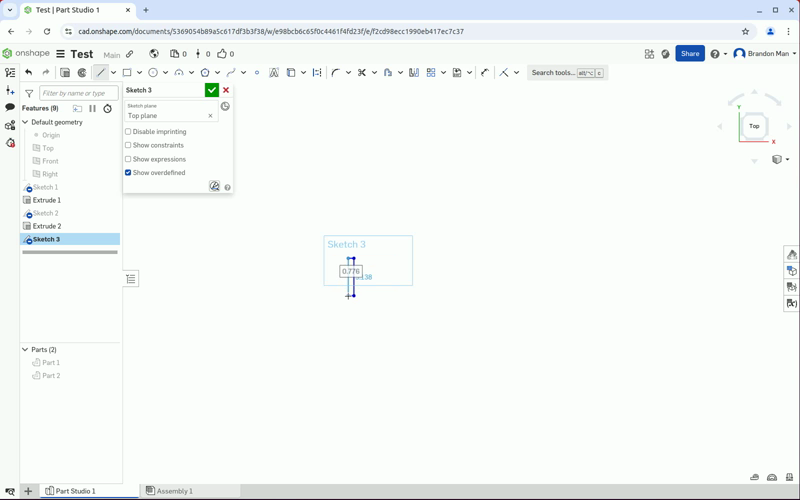
scroll(6)
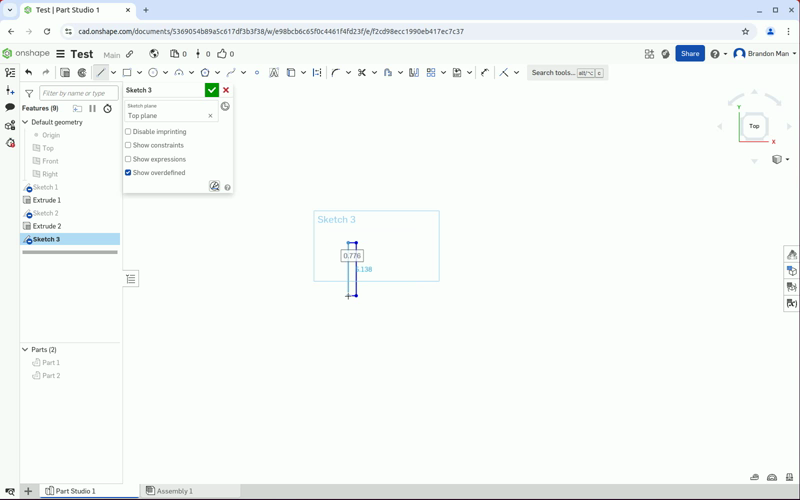
scroll(6)
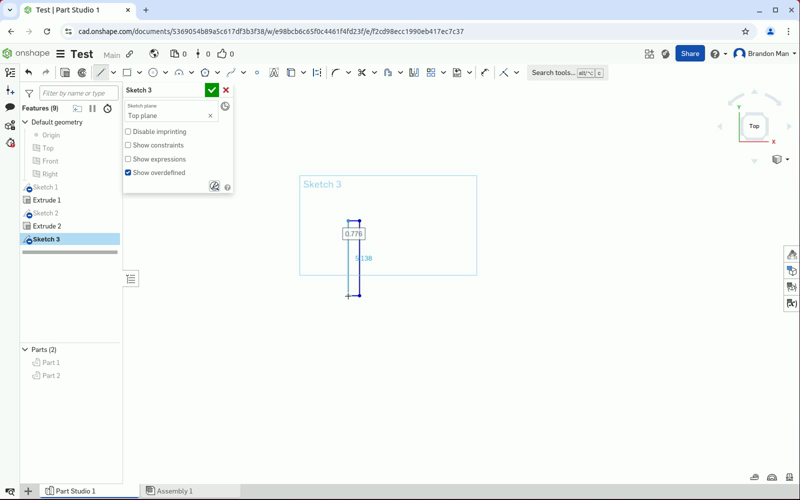
scroll(6)
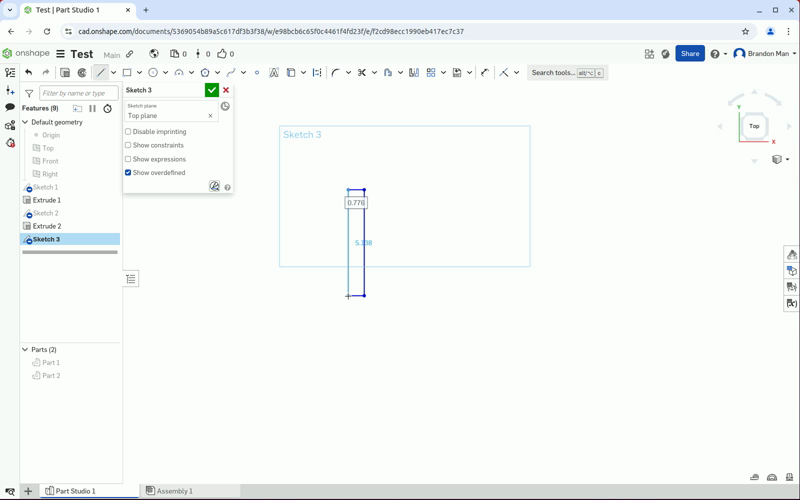
scroll(6)
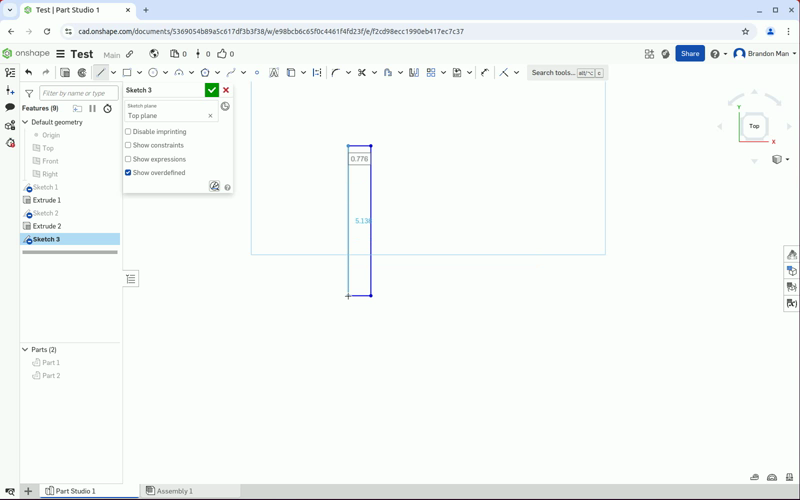
scroll(6)
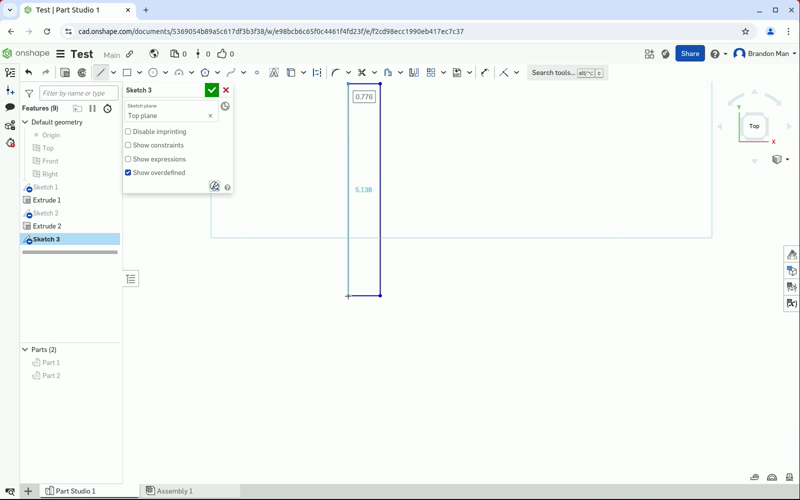
scroll(6)
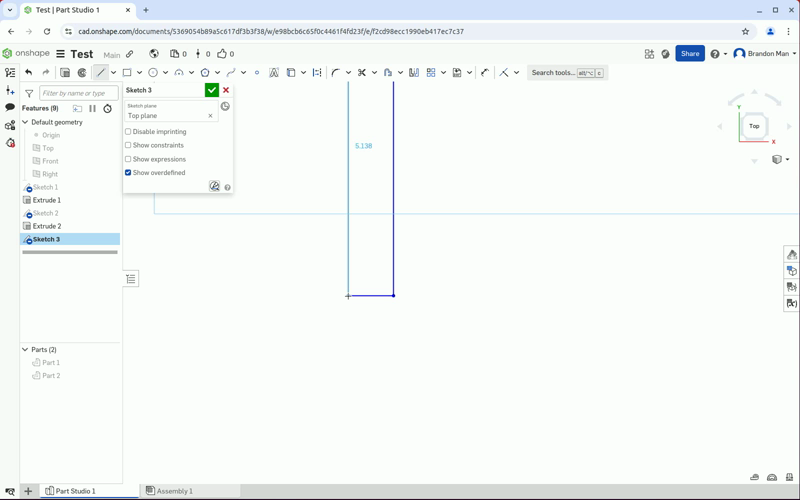
key_up(shift)
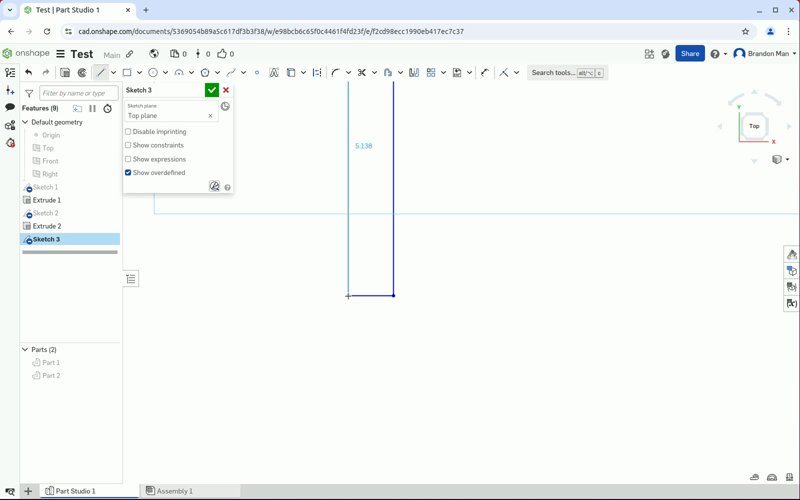
click(348, 295)
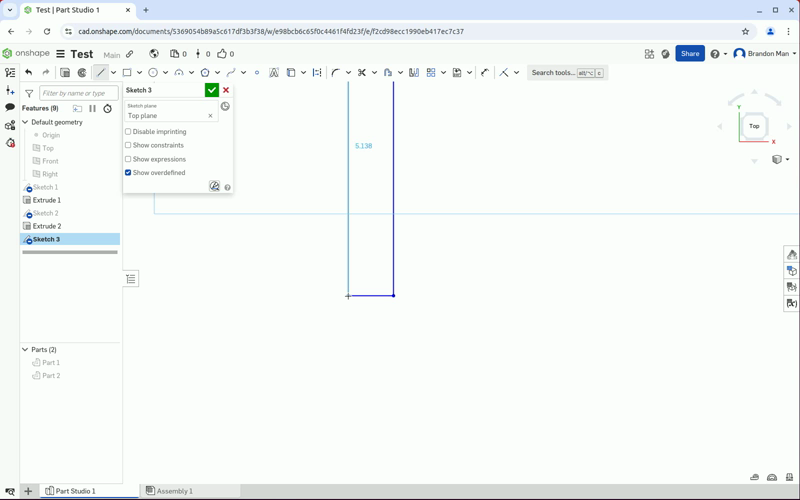
scroll(-6)
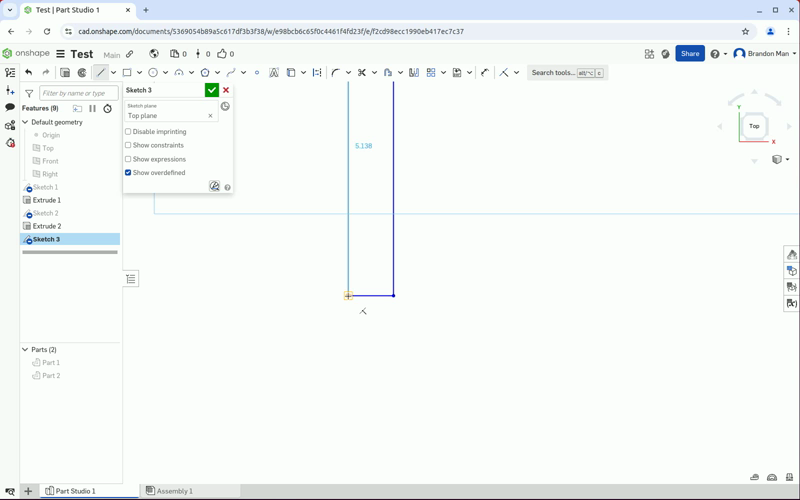
scroll(-6)
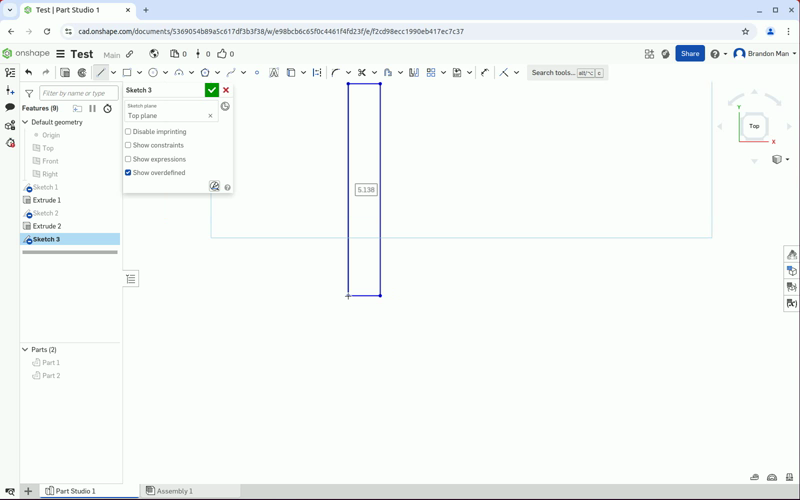
scroll(-6)
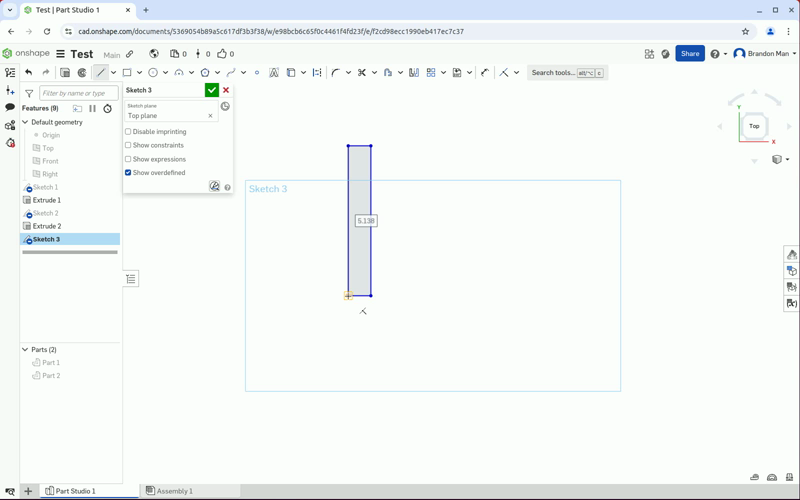
scroll(-6)
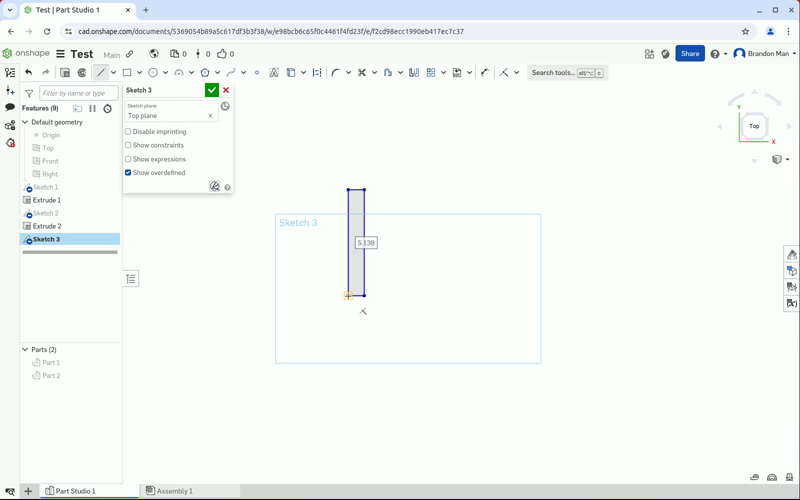
scroll(-6)
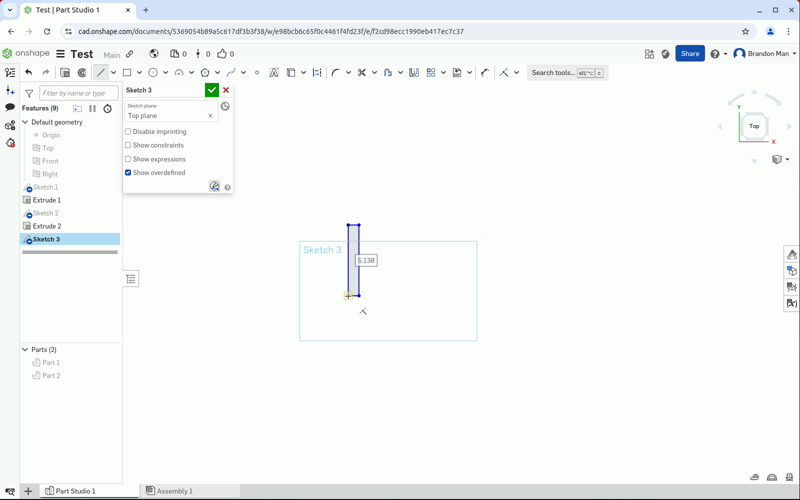
scroll(-6)
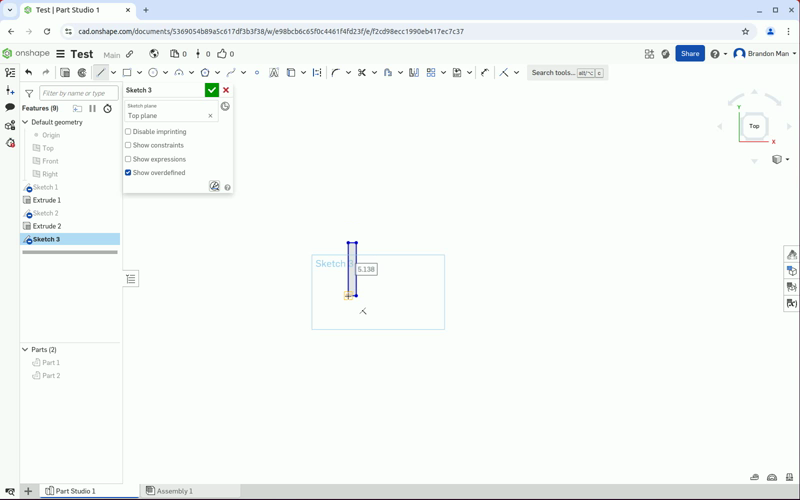
scroll(-6)
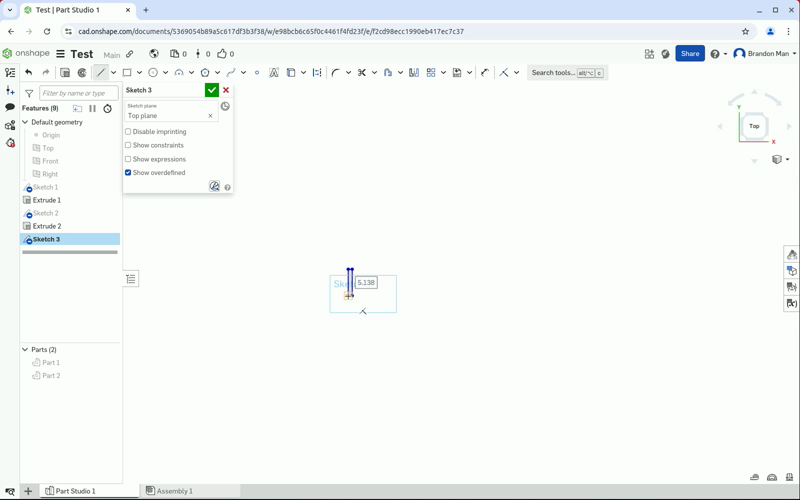
key(esc)
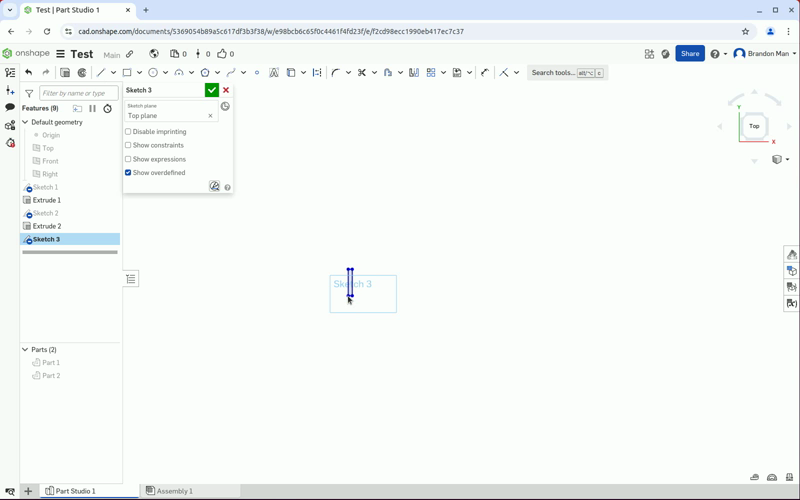
mouse_move(351, 269)
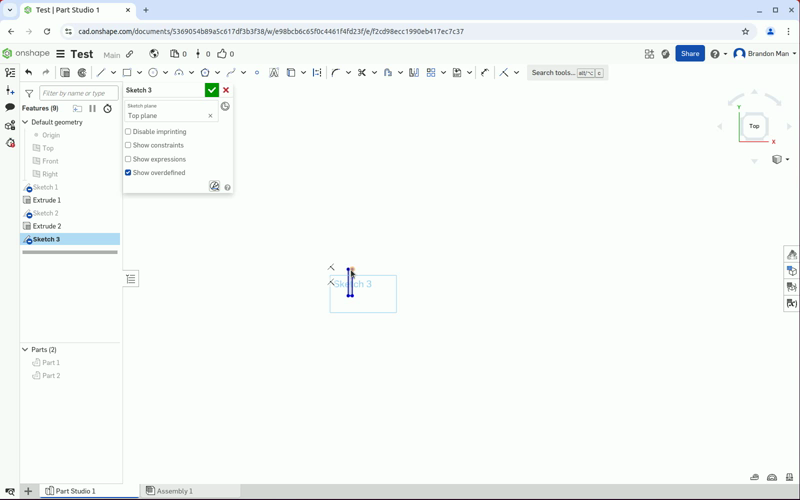
scroll(6)
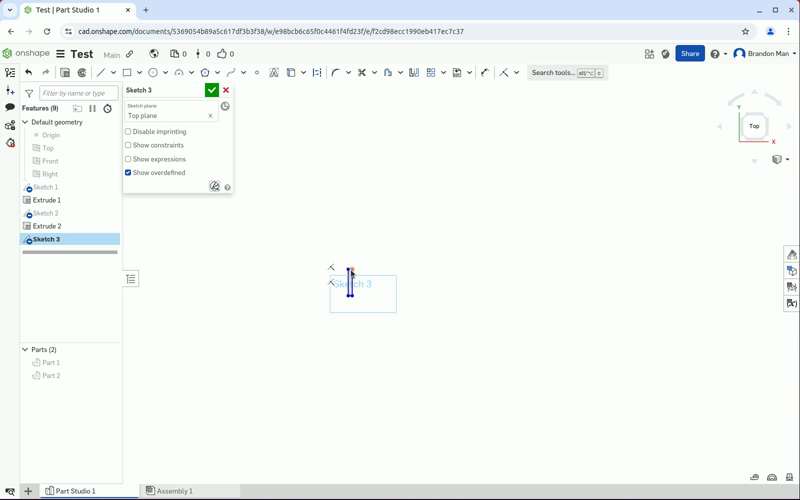
scroll(6)
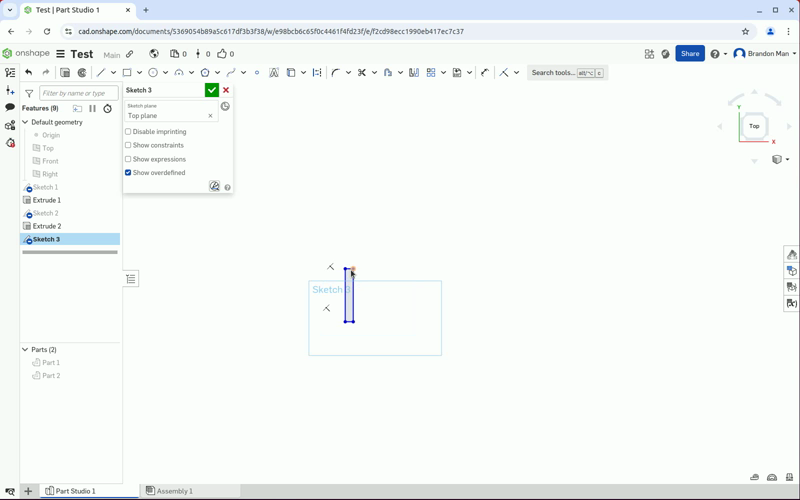
scroll(6)
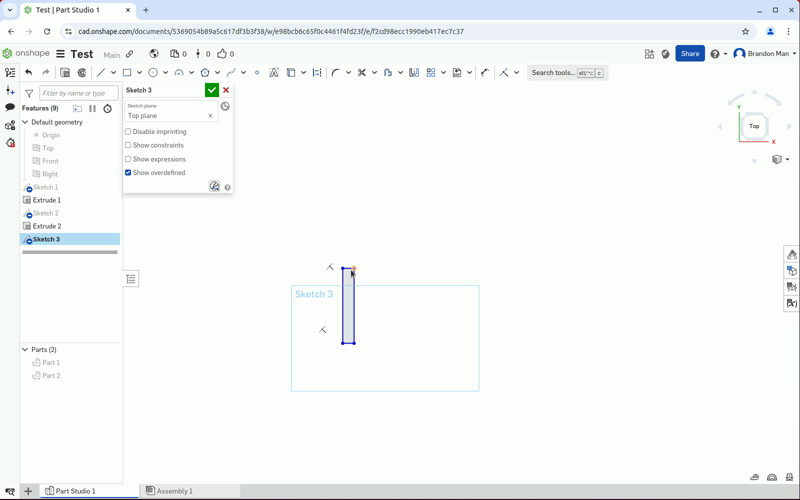
scroll(6)
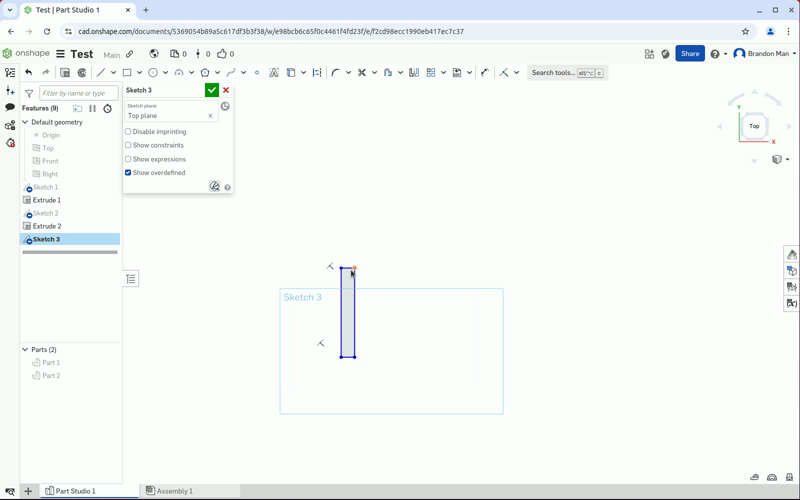
scroll(6)
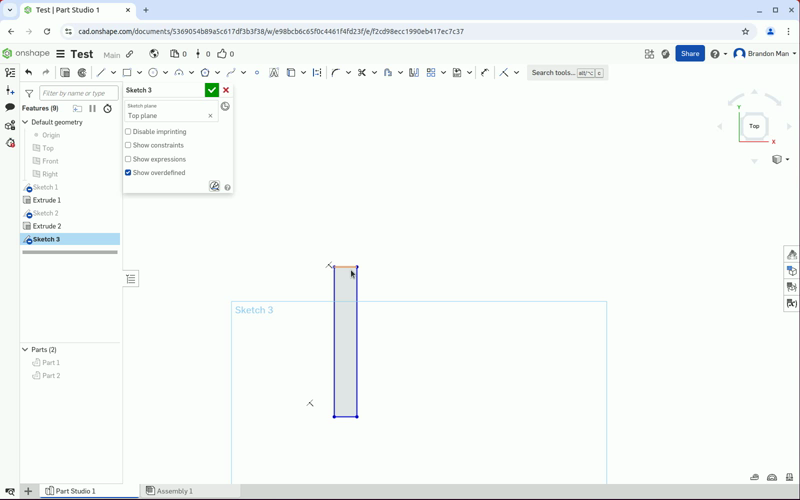
scroll(6)
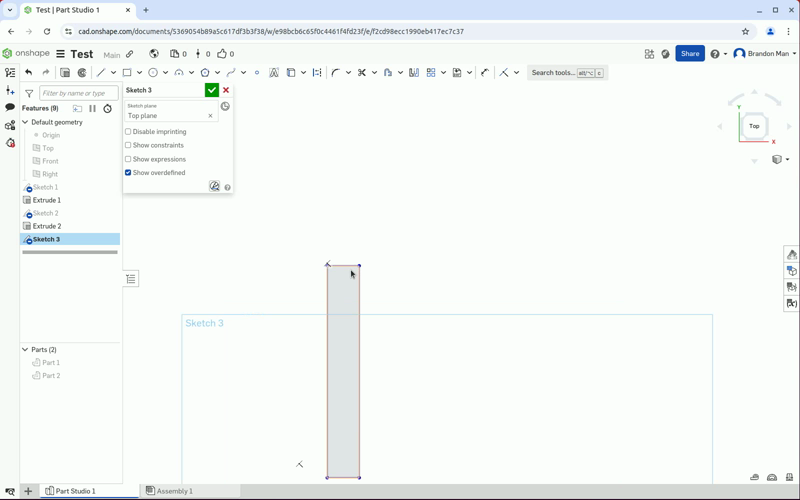
scroll(6)
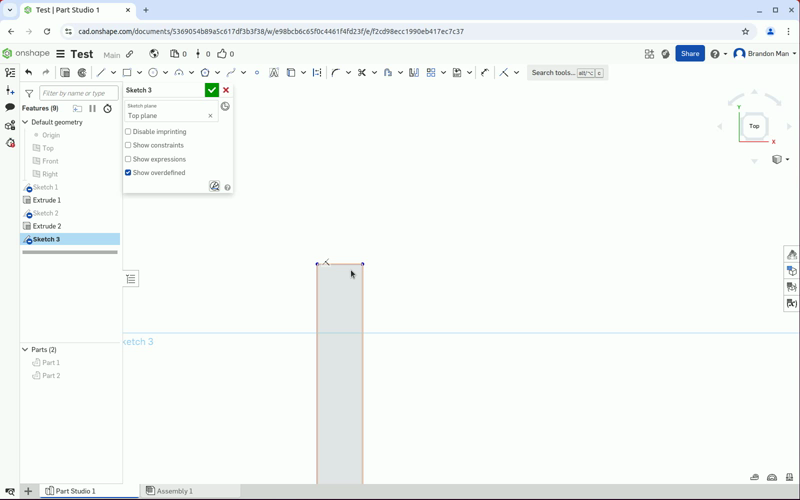
click(351, 269)
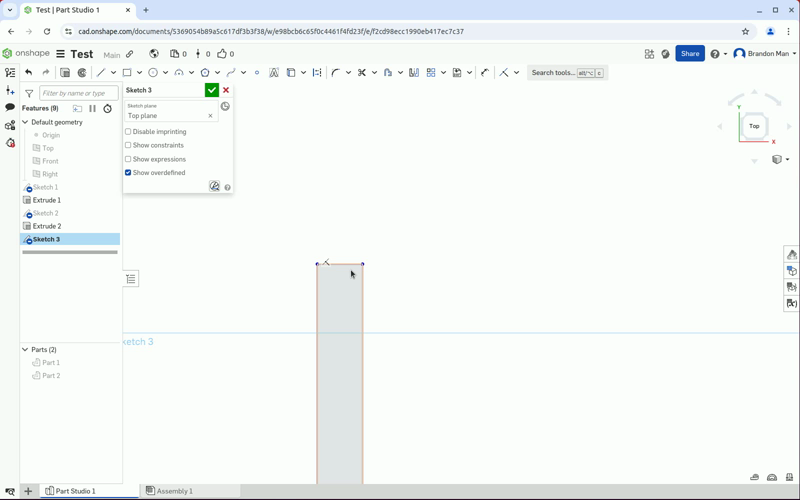
scroll(-6)
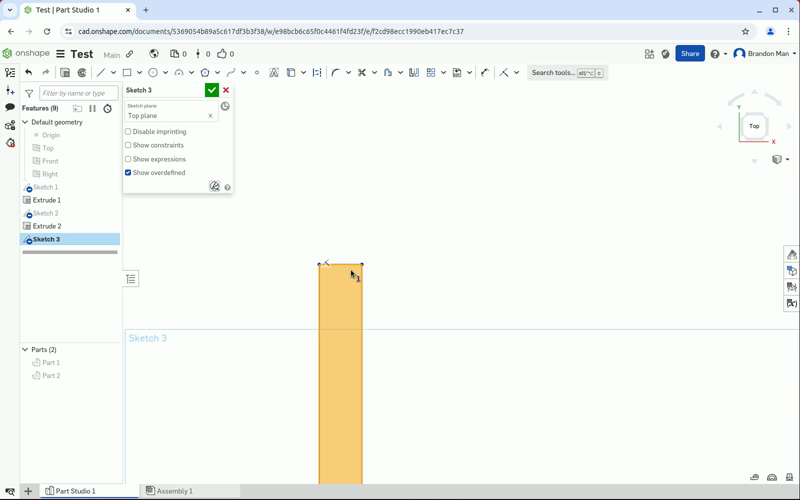
scroll(-6)
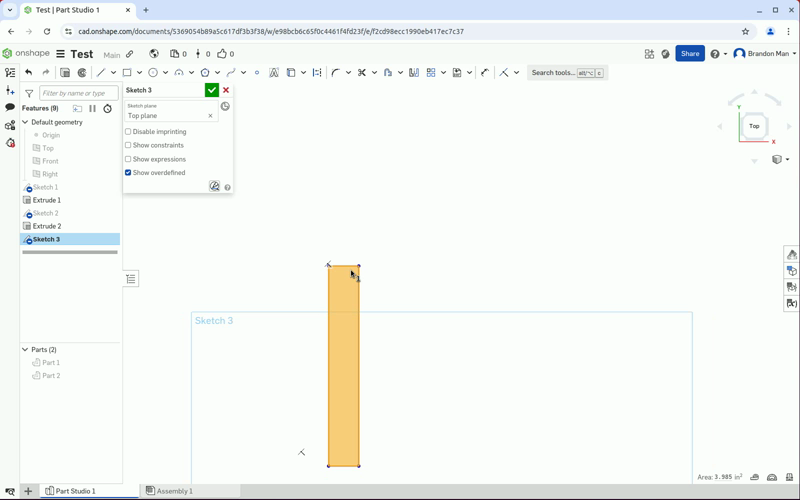
scroll(-6)
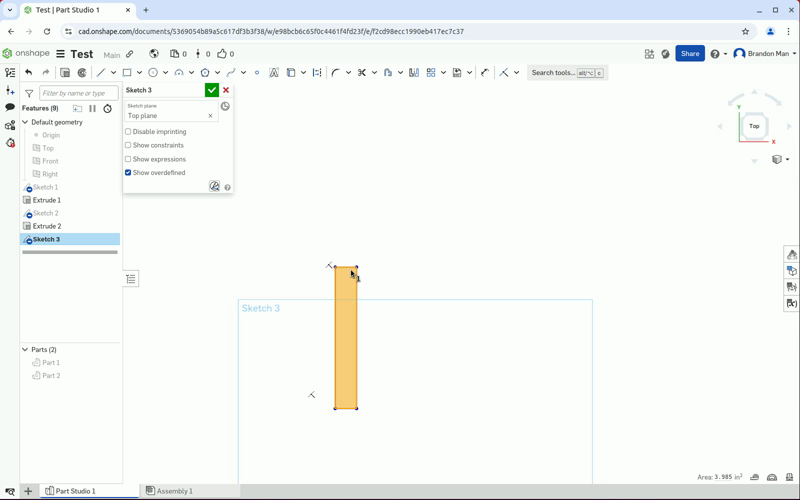
scroll(-6)
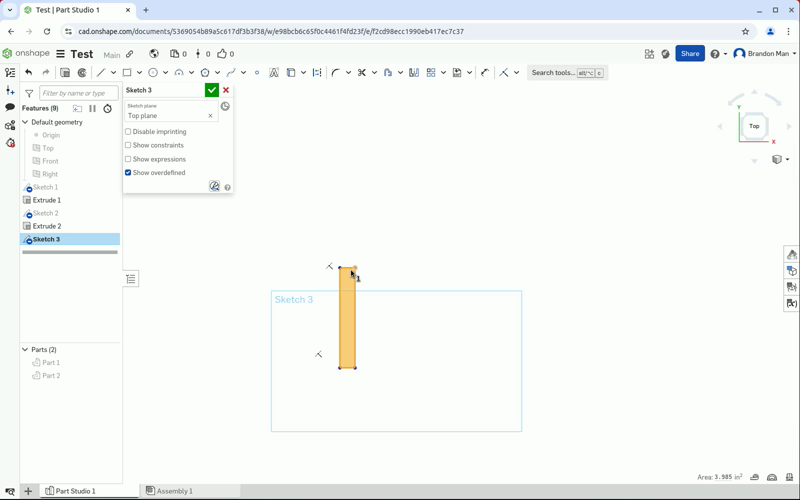
scroll(-6)
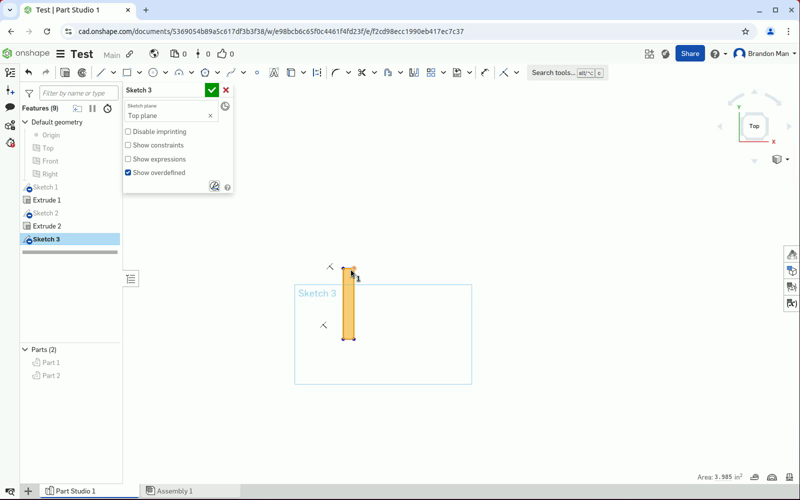
scroll(-6)
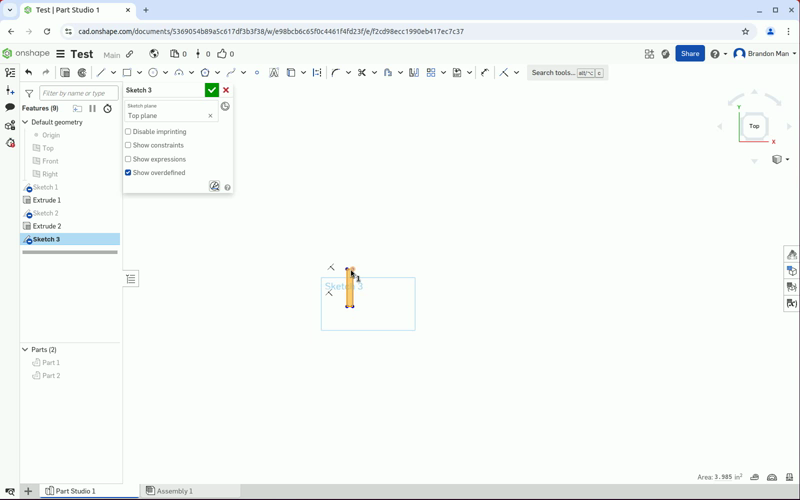
scroll(-6)
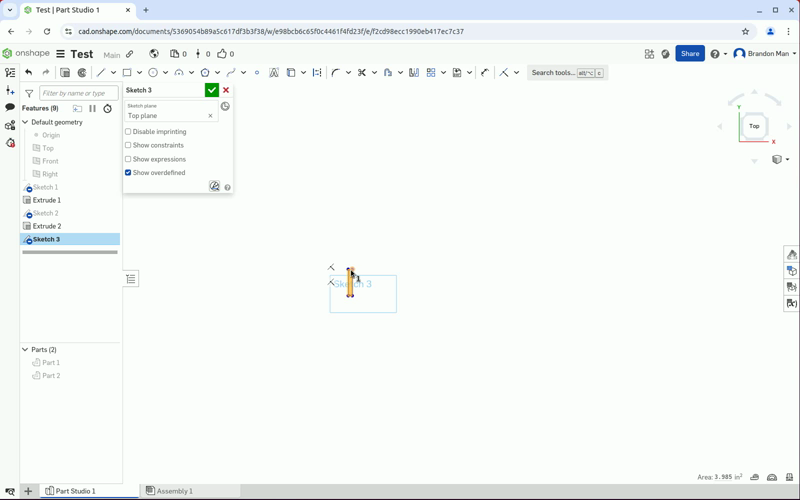
mouse_move(73, 352)
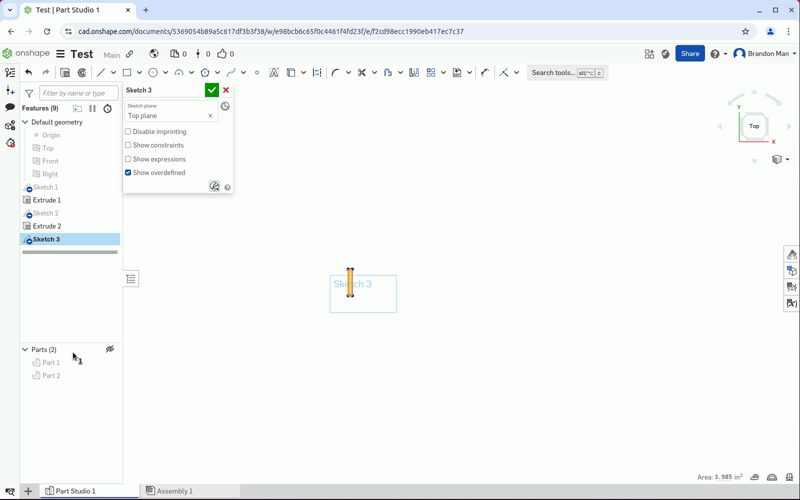
key(shift+y)
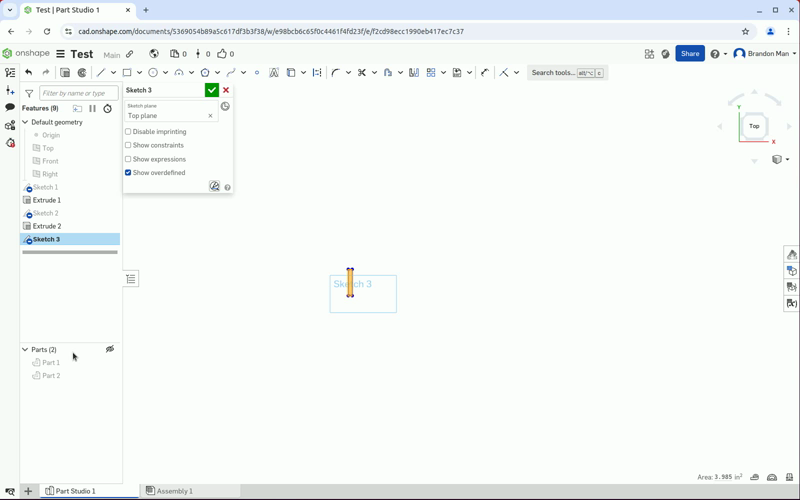
key(shift+e)
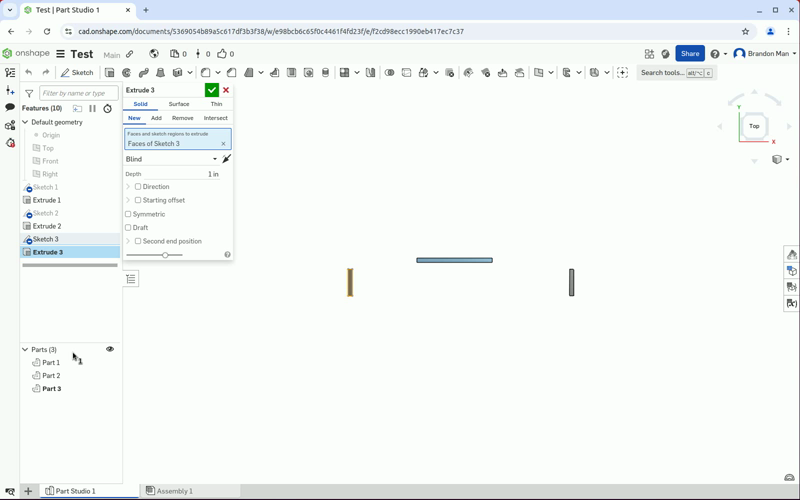
mouse_move(143, 106)
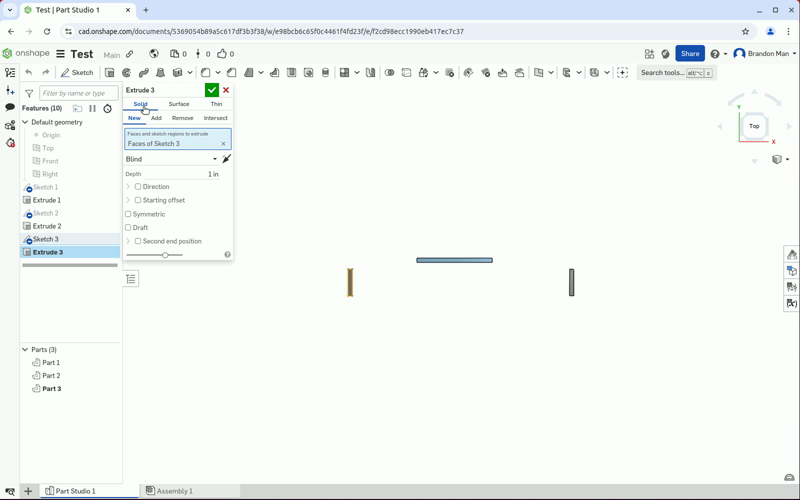
click(143, 106)
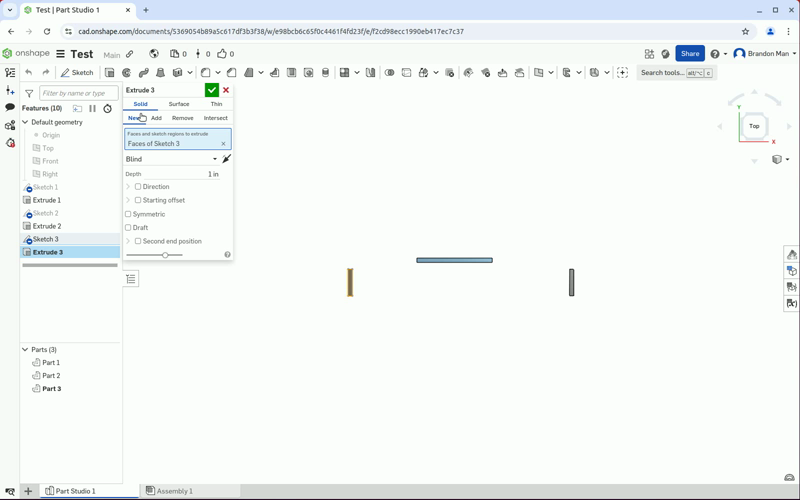
mouse_move(137, 120)
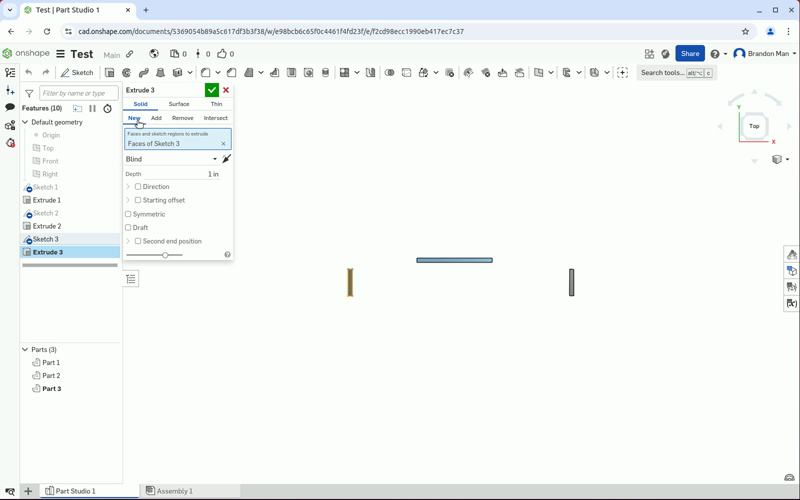
click(137, 120)
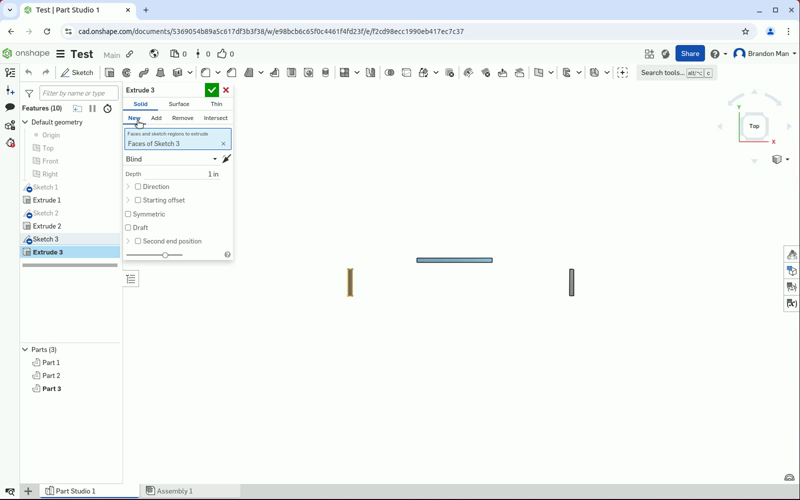
key(tab, 4)
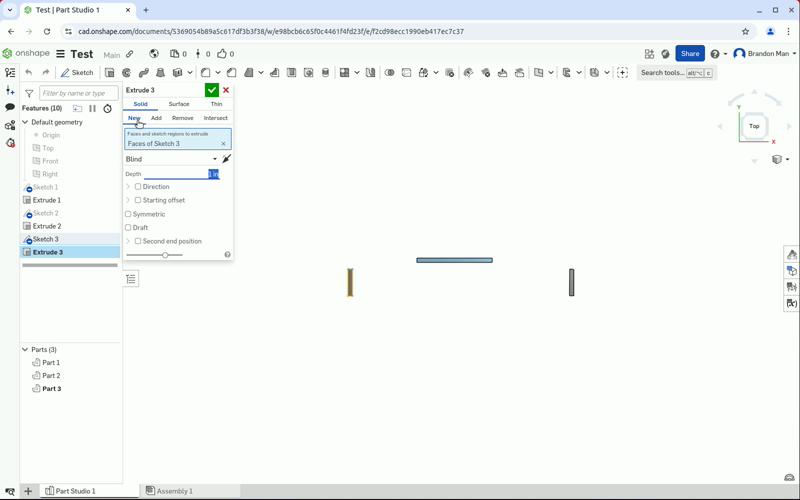
text(0.722)
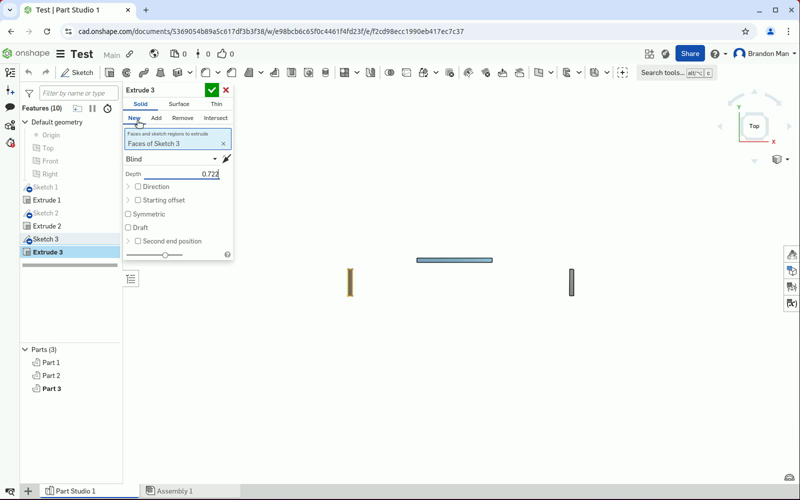
key(enter)
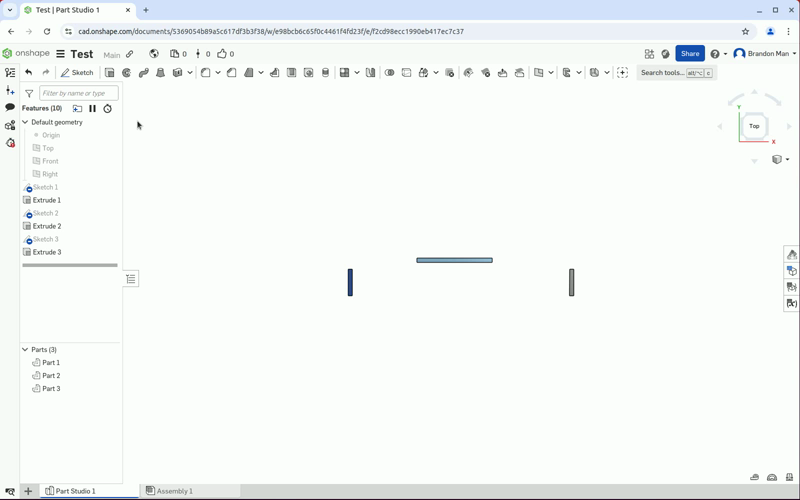
key(shift+h)
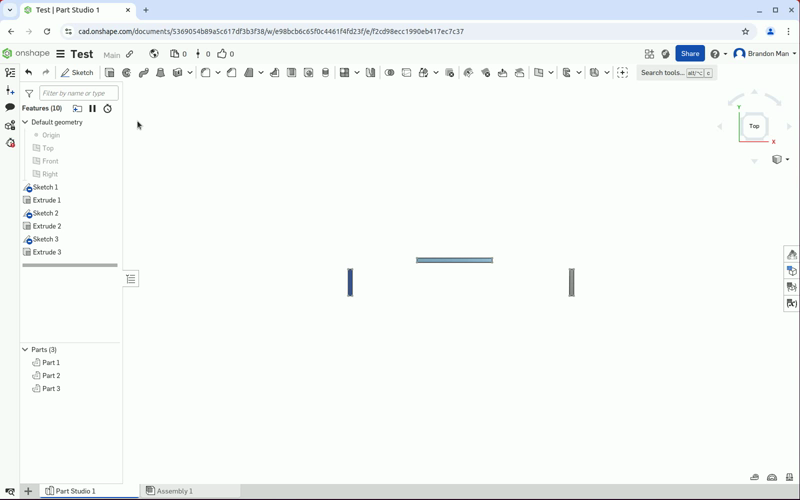
key(shift+h)
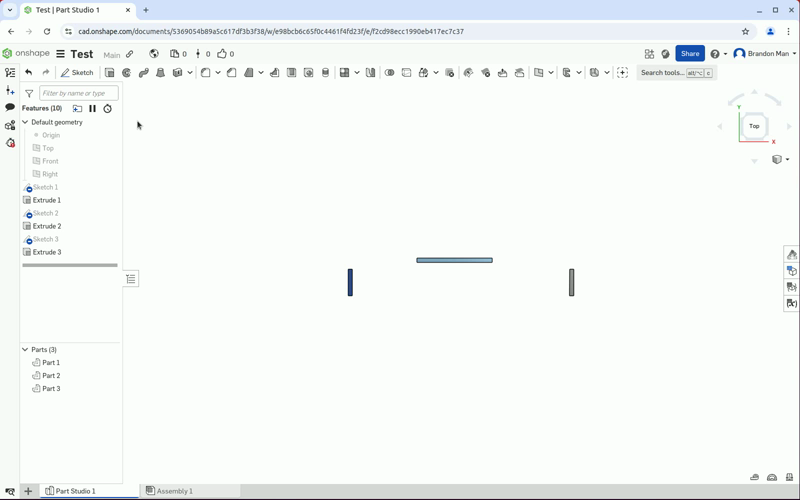
mouse_move(73, 189)
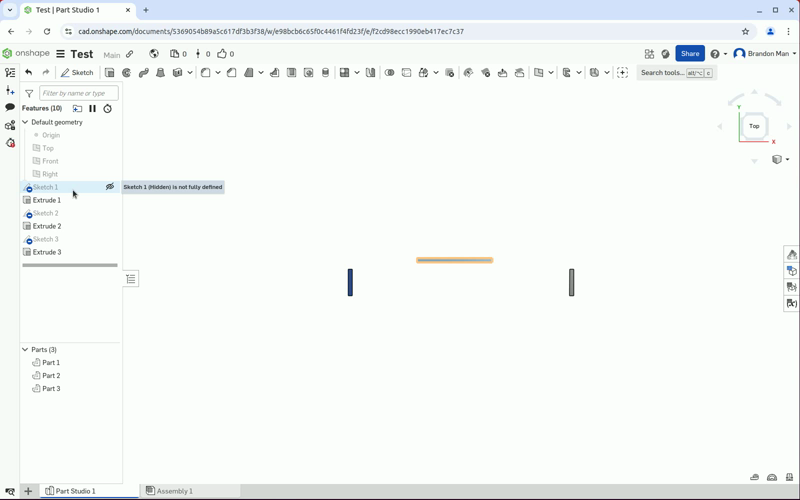
click(73, 189)
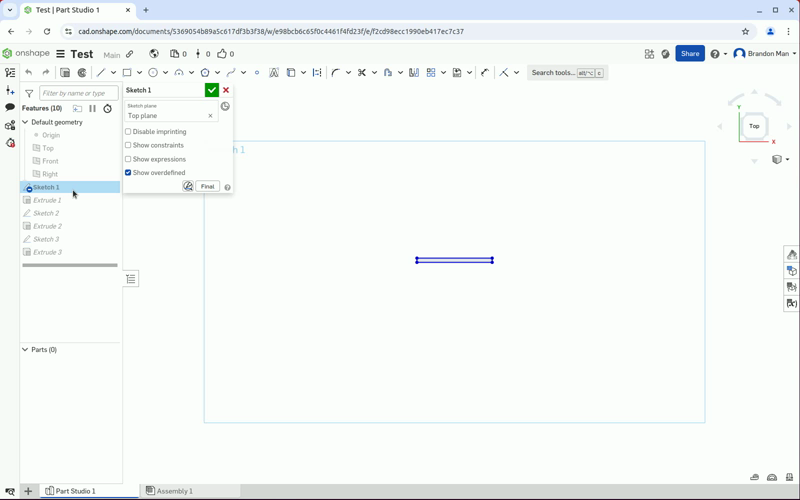
mouse_move(229, 92)
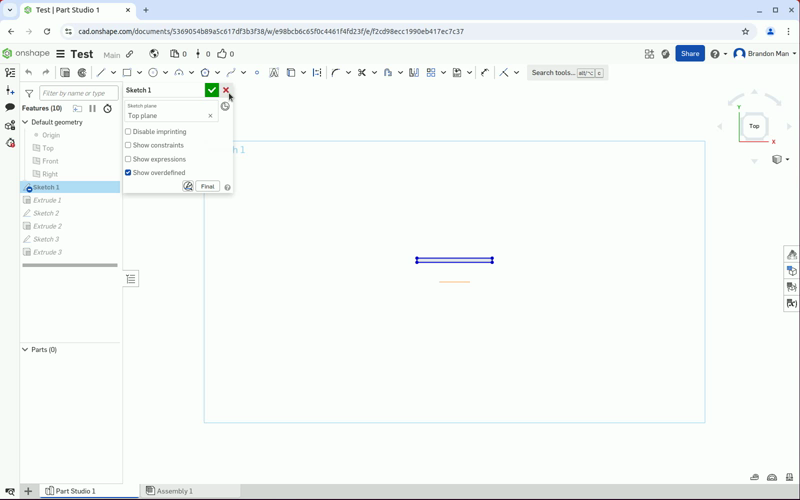
click(229, 92)
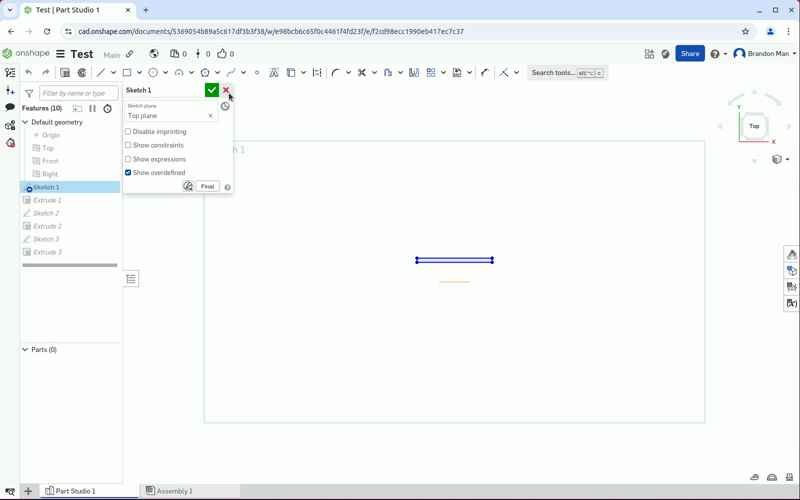
key(shift+s)
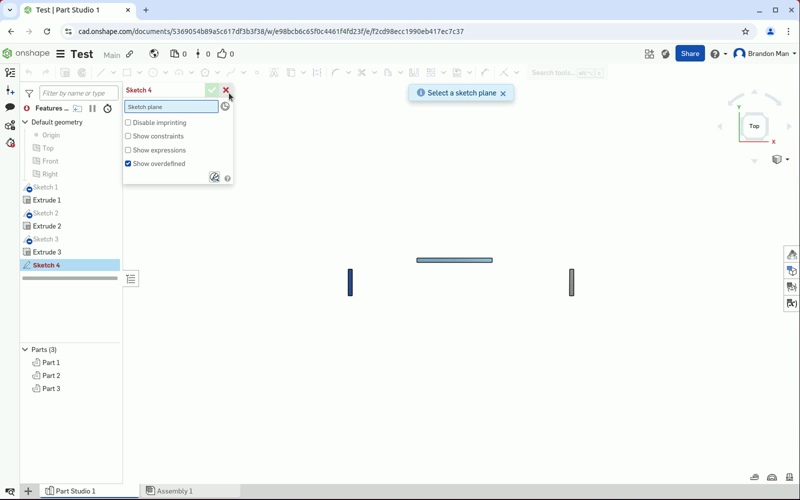
mouse_move(73, 150)
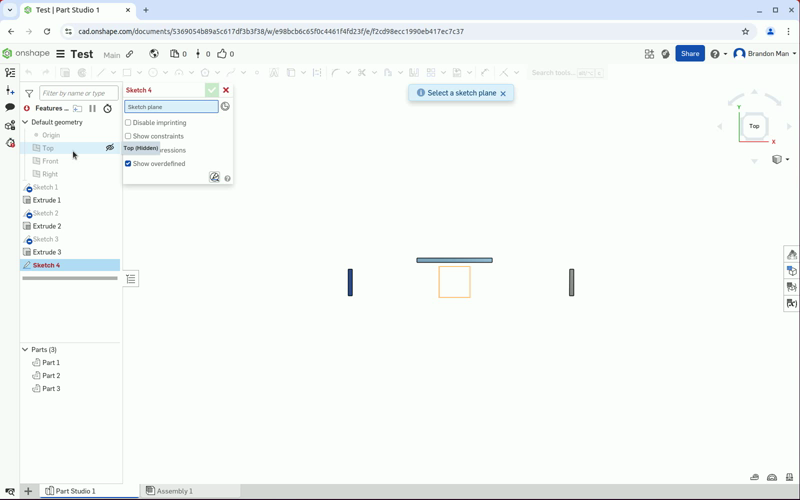
click(73, 150)
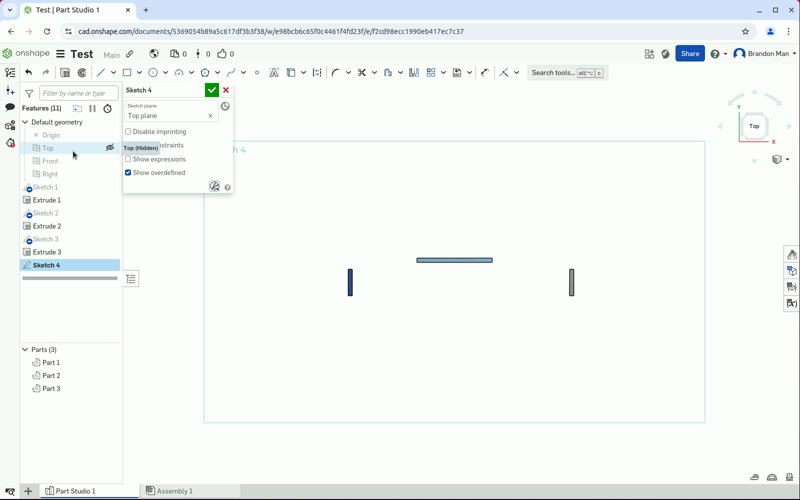
mouse_move(73, 352)
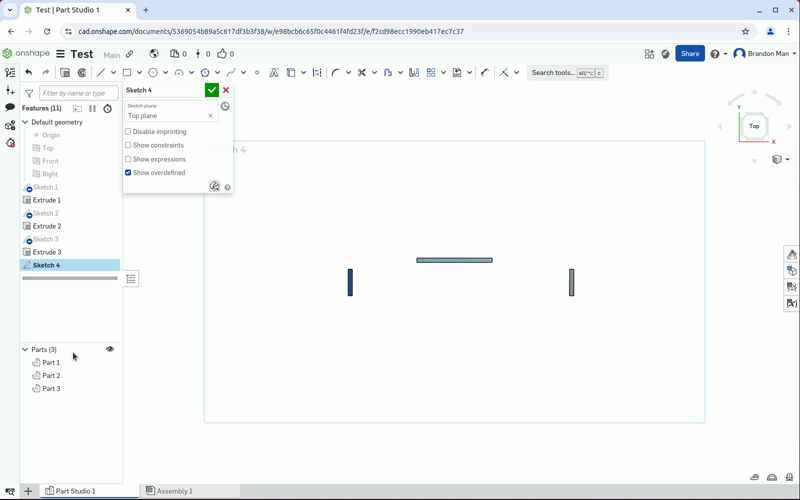
key(y)
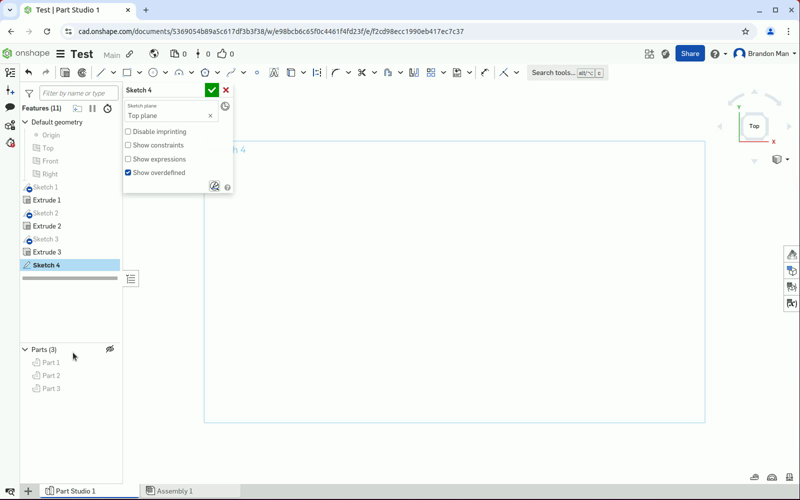
key(l)
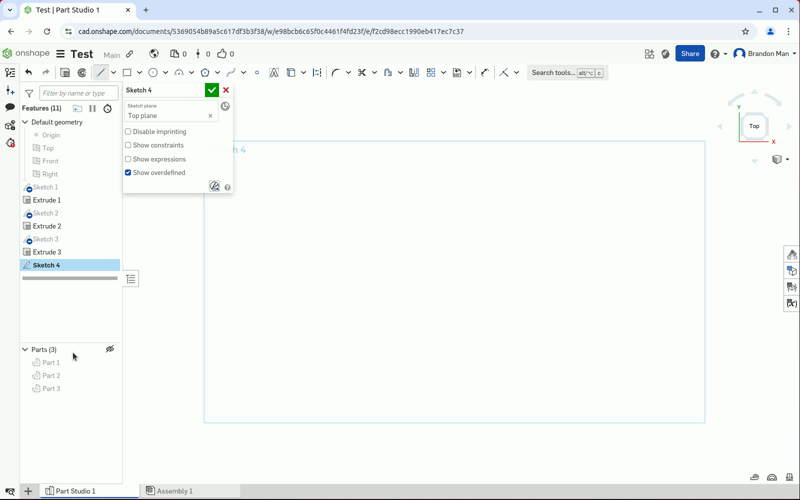
key_down(shift)
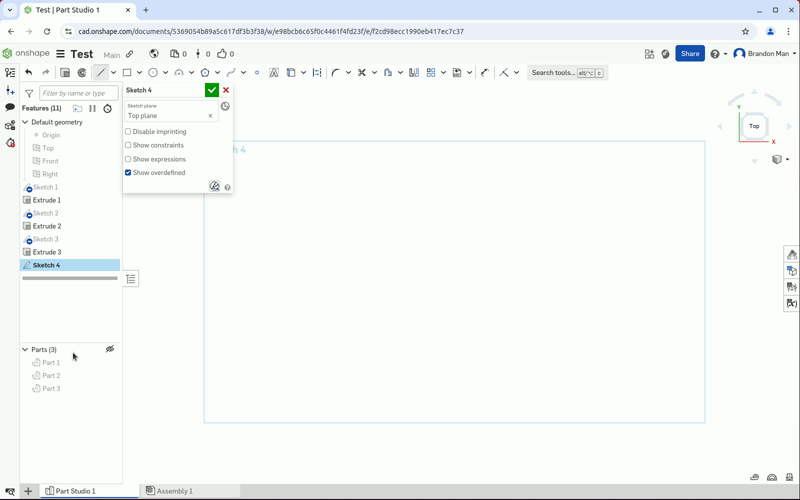
mouse_move(351, 301)
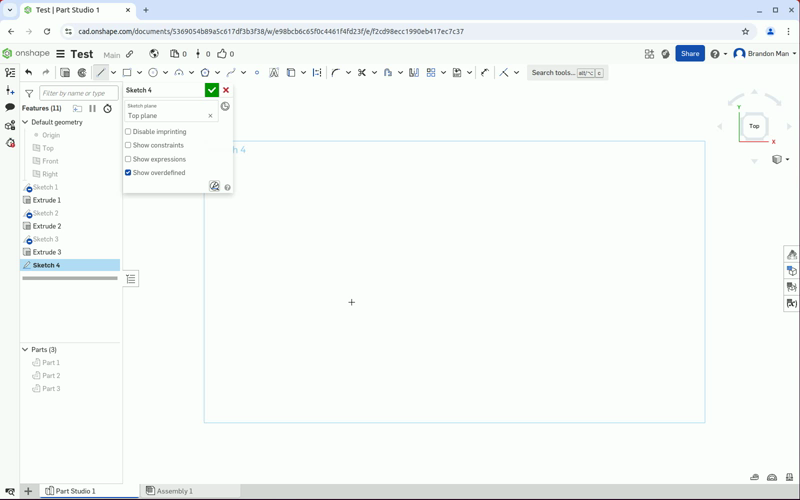
click(351, 301)
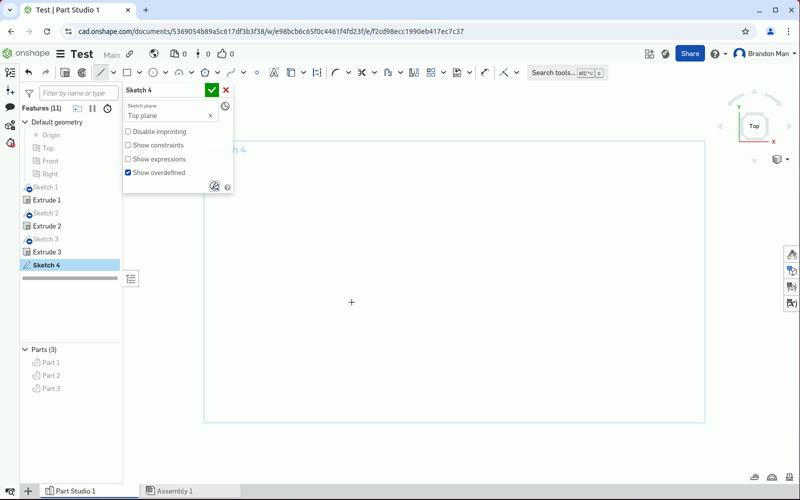
key_up(shift)
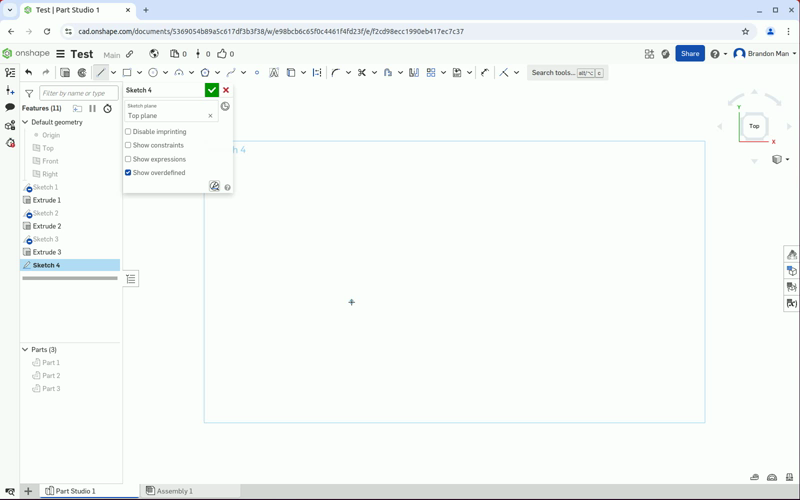
key_down(shift)
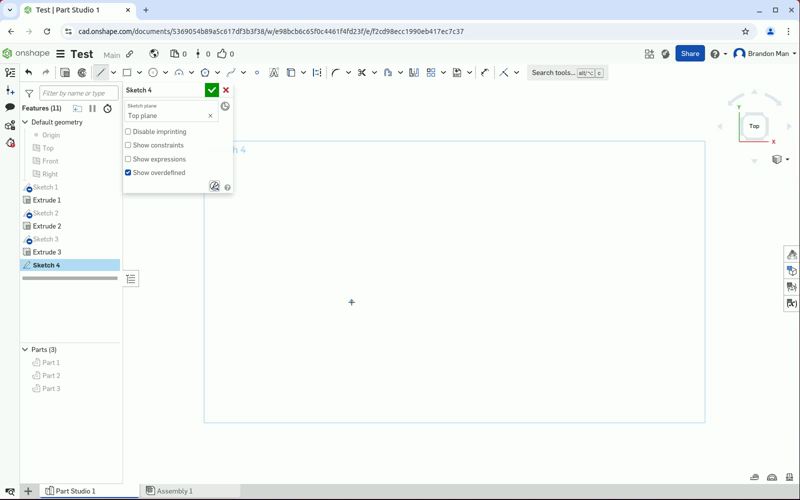
mouse_move(567, 301)
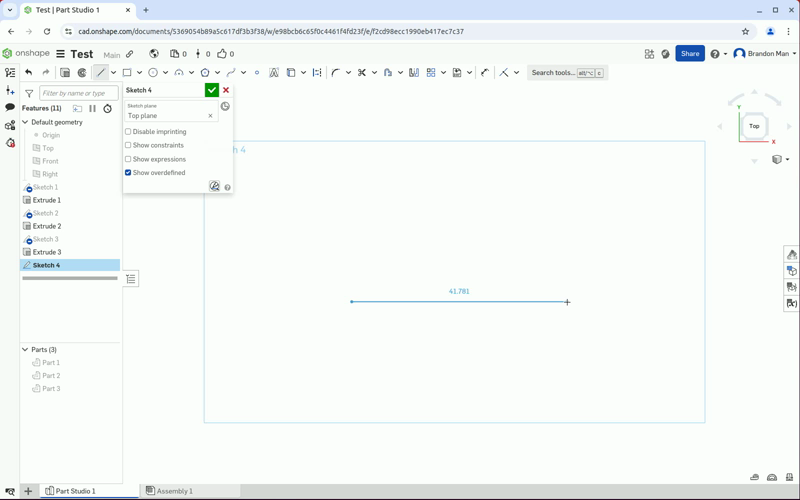
click(567, 301)
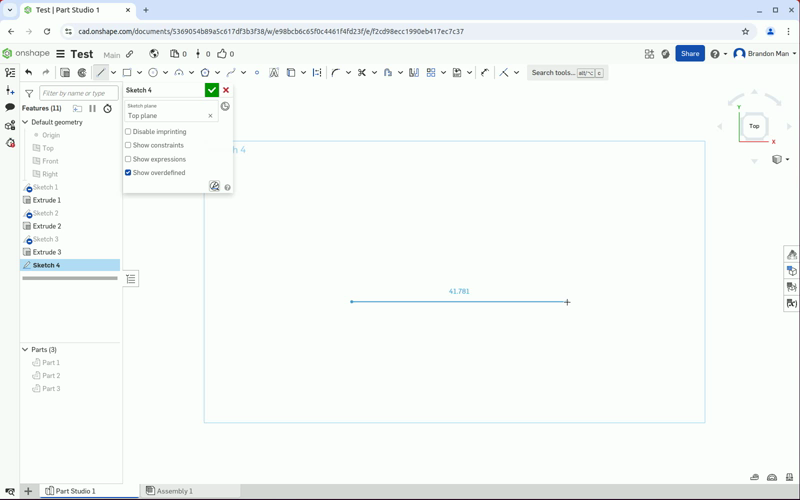
key_up(shift)
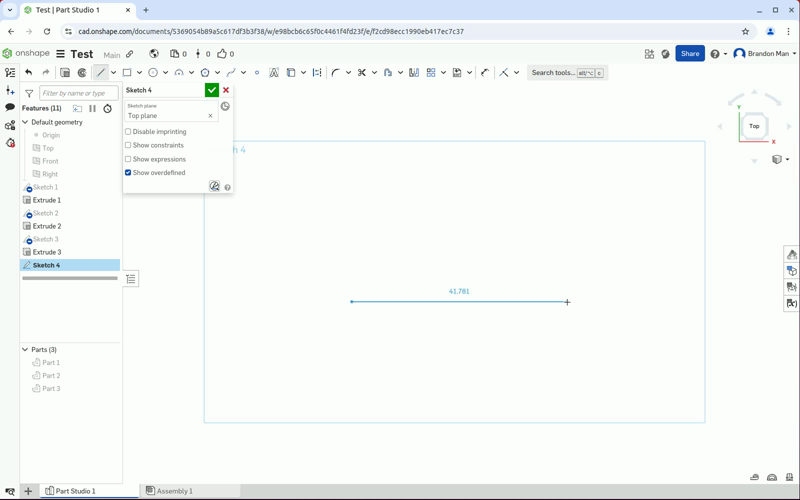
key_down(shift)
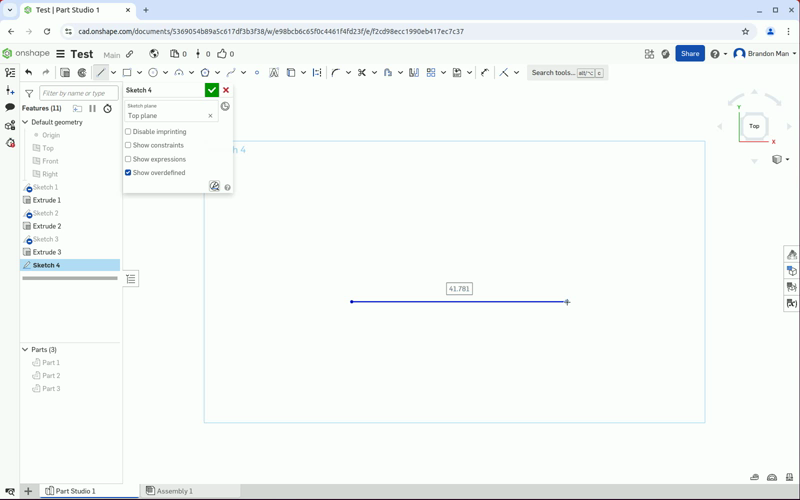
mouse_move(589, 301)
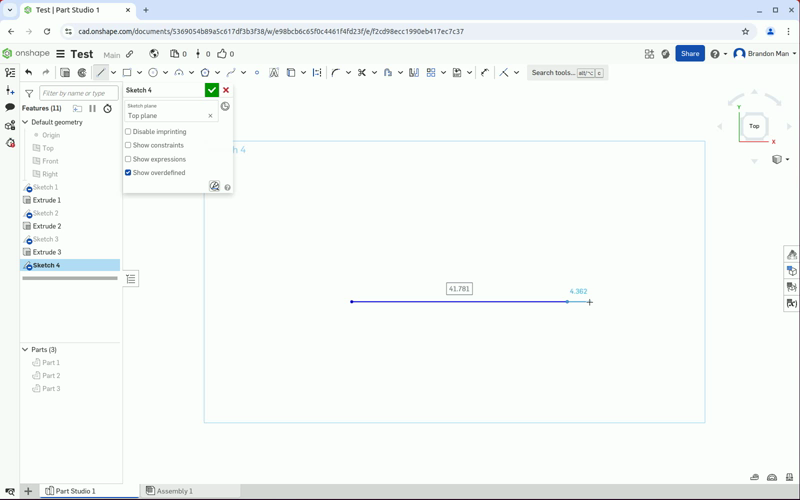
mouse_move(567, 294)
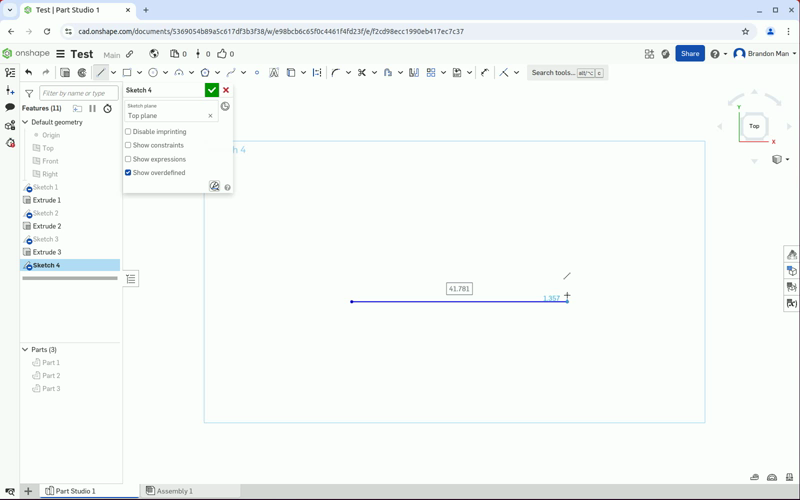
scroll(6)
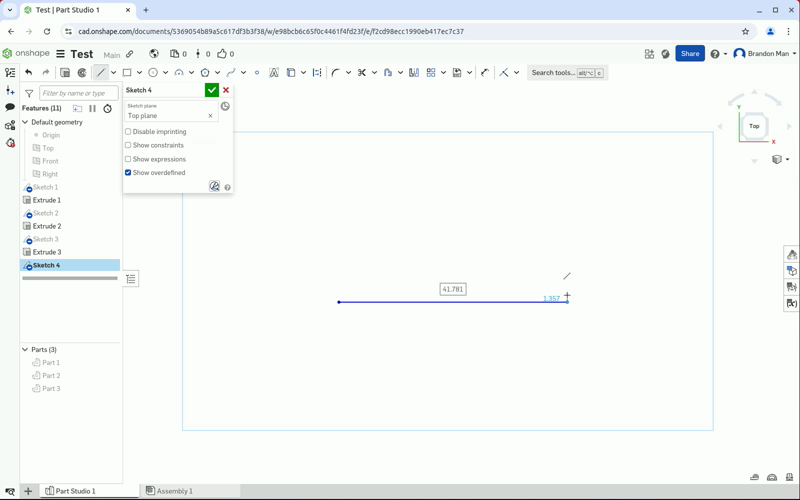
scroll(6)
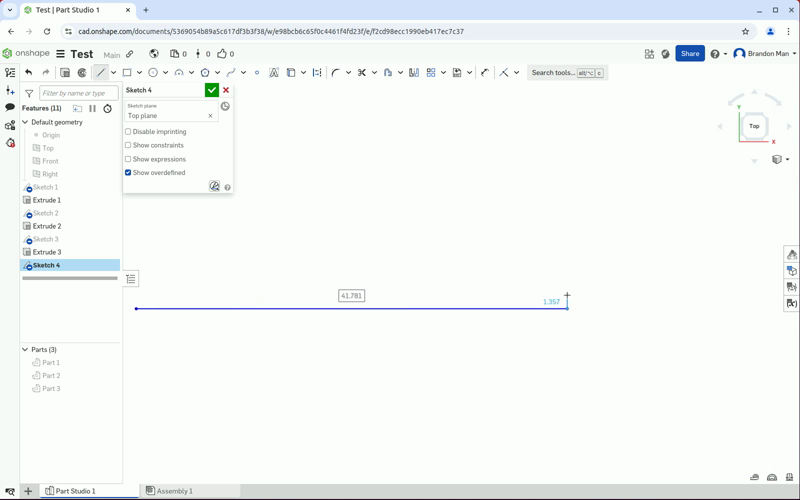
scroll(6)
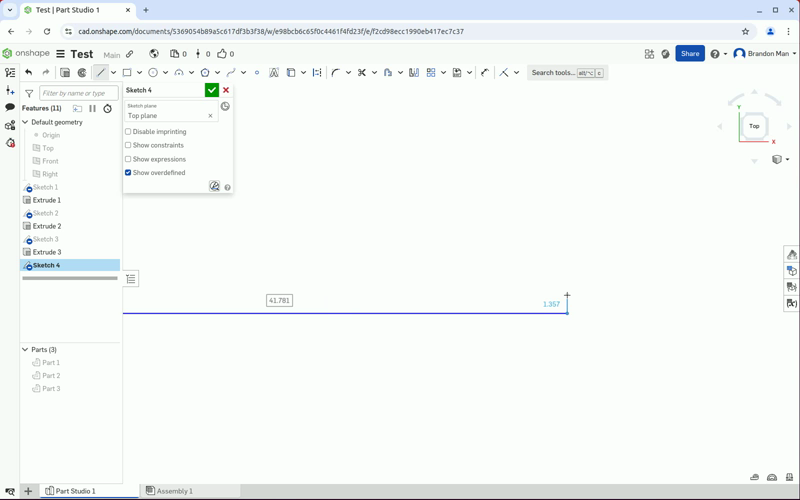
scroll(6)
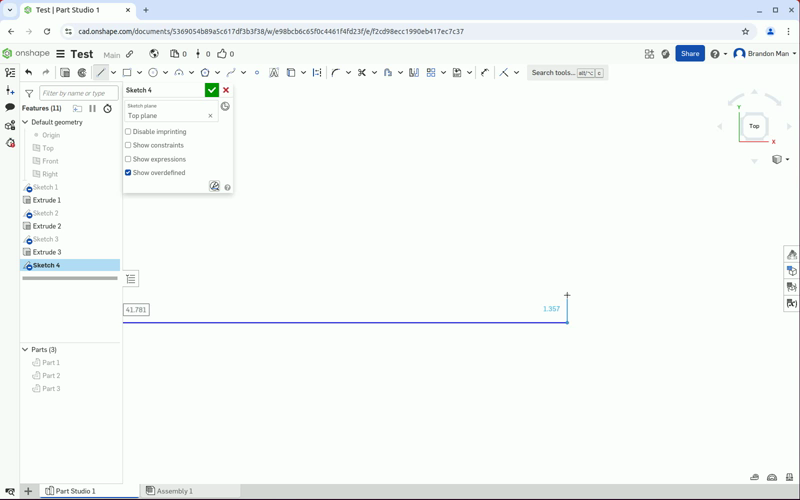
scroll(6)
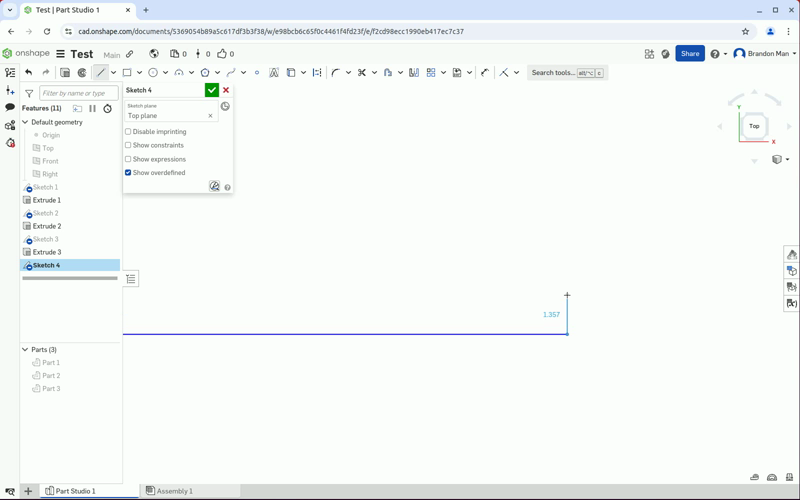
scroll(6)
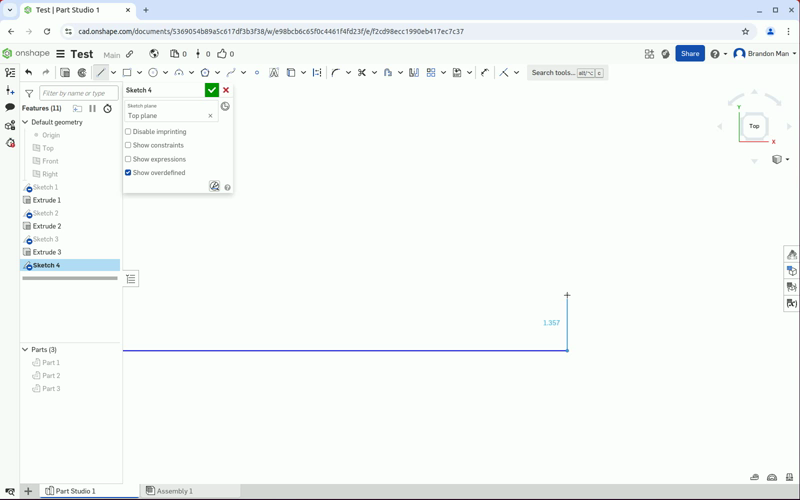
scroll(6)
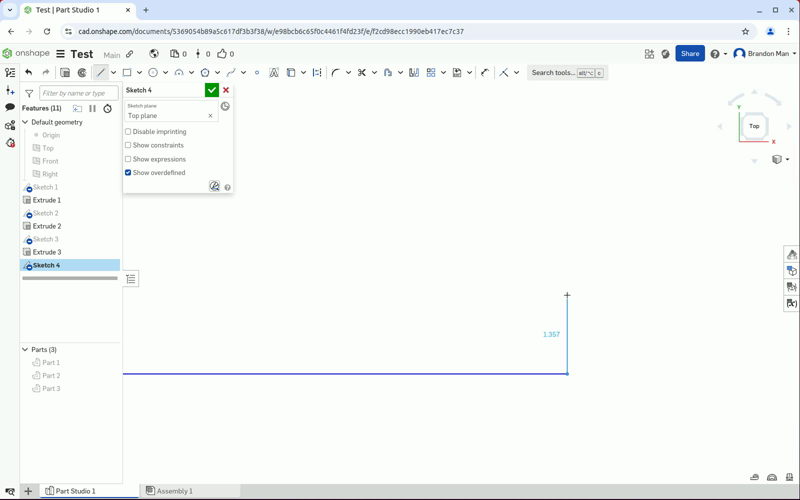
click(567, 294)
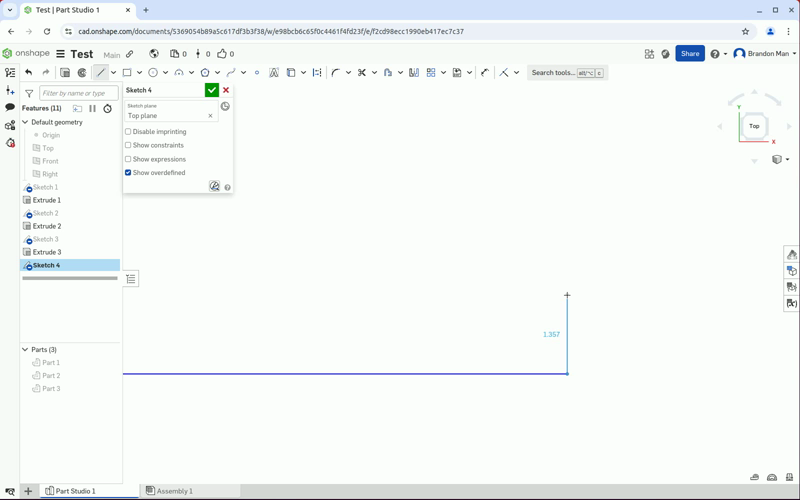
scroll(-6)
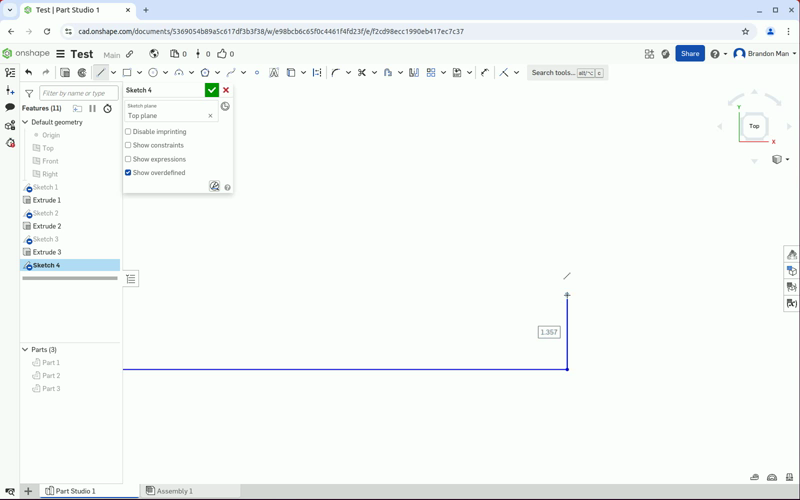
scroll(-6)
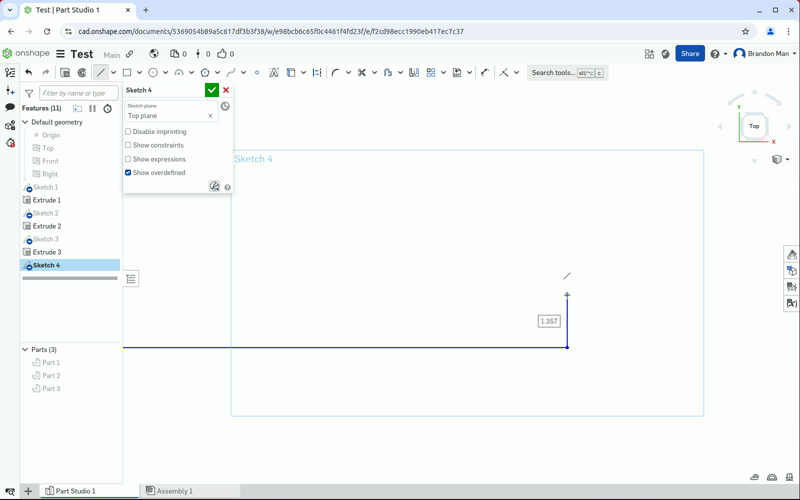
scroll(-6)
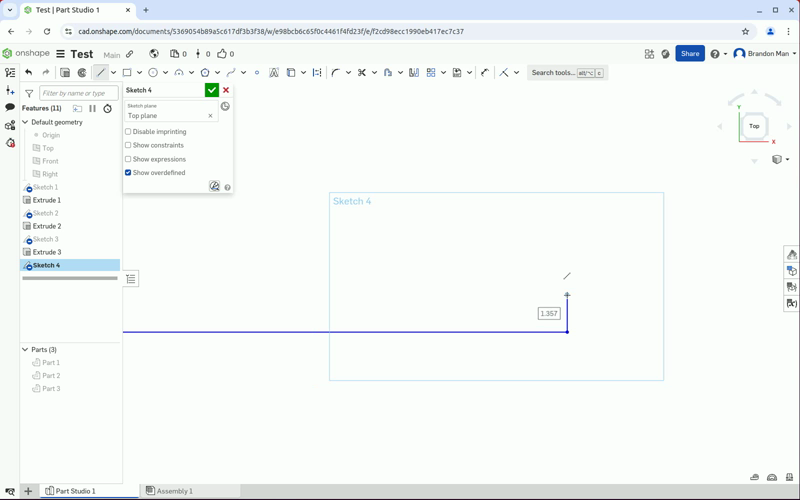
scroll(-6)
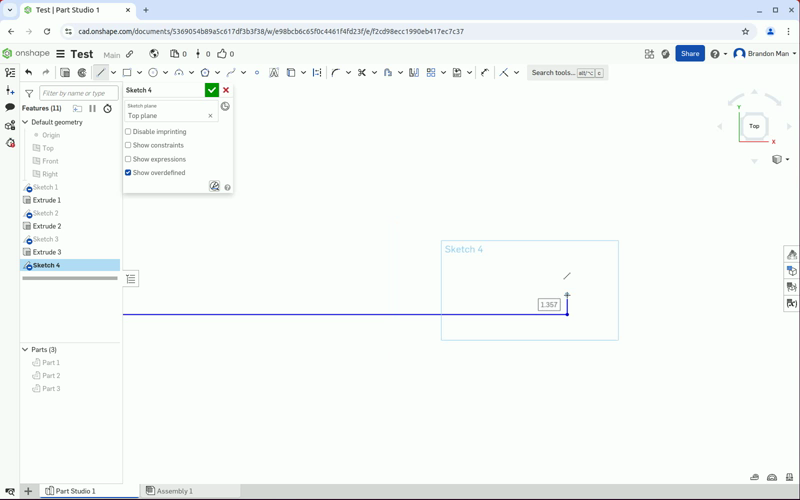
scroll(-6)
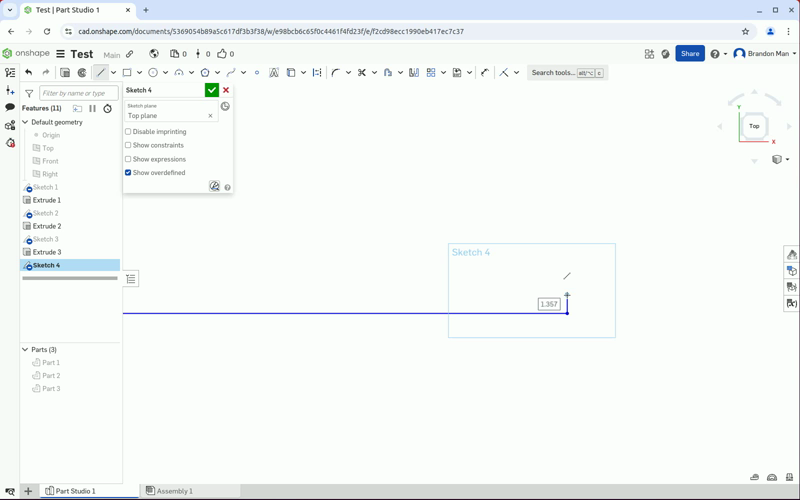
scroll(-6)
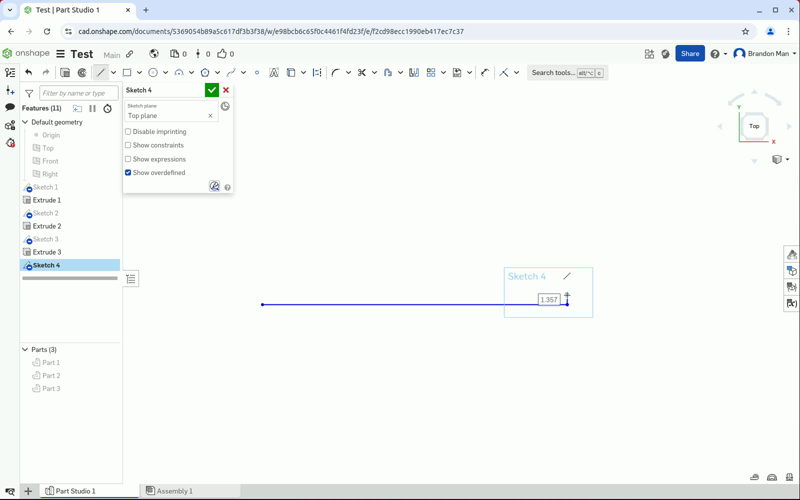
scroll(-6)
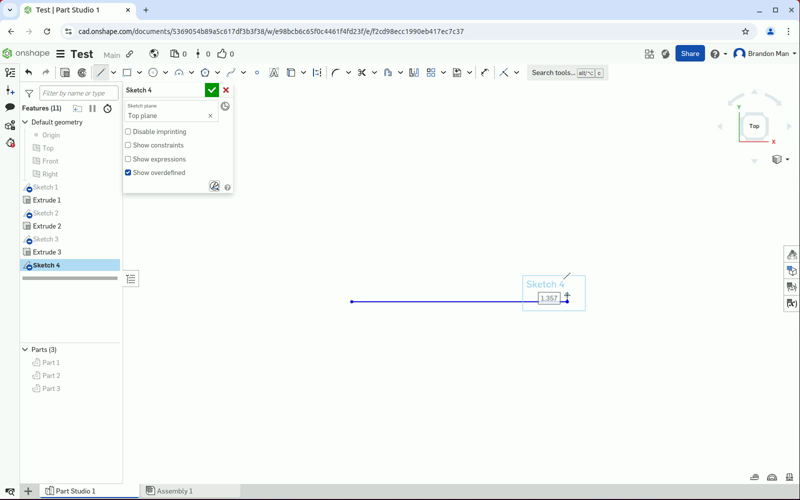
key_up(shift)
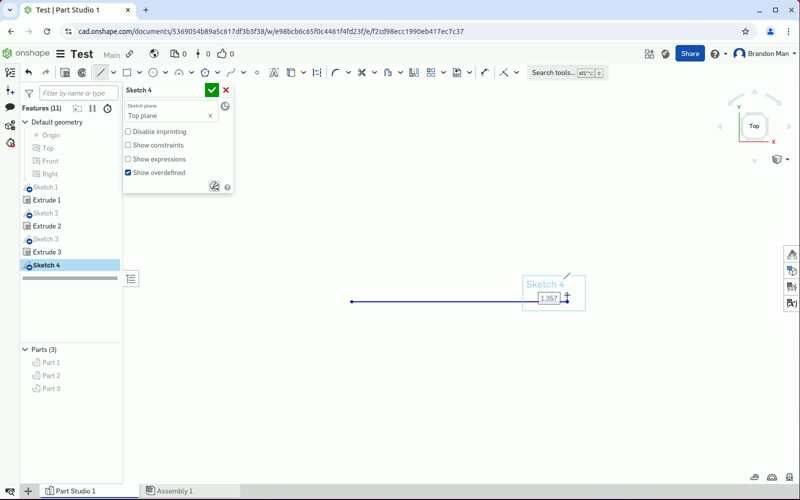
key_down(shift)
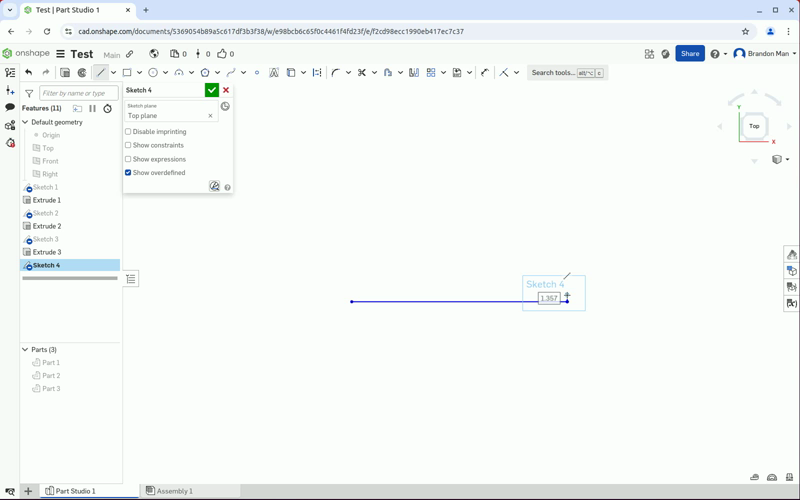
mouse_move(589, 294)
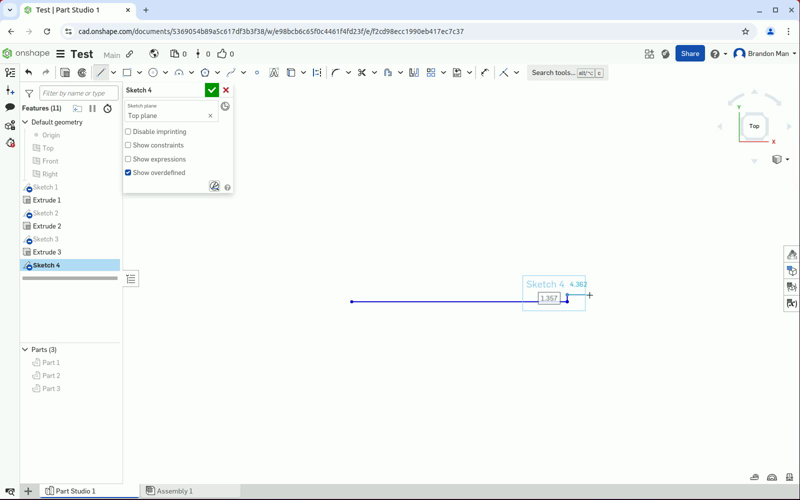
mouse_move(567, 270)
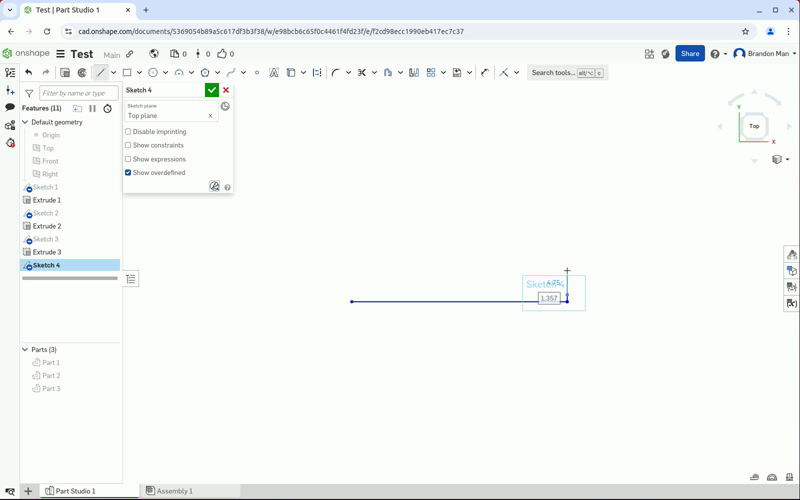
click(567, 270)
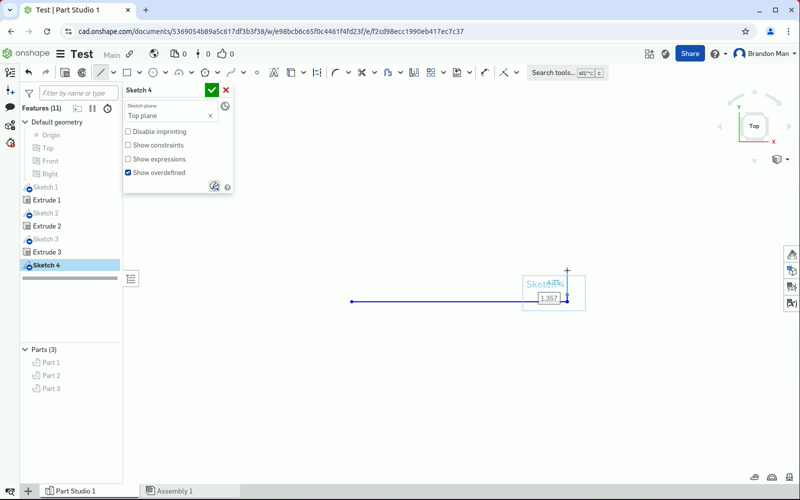
key_up(shift)
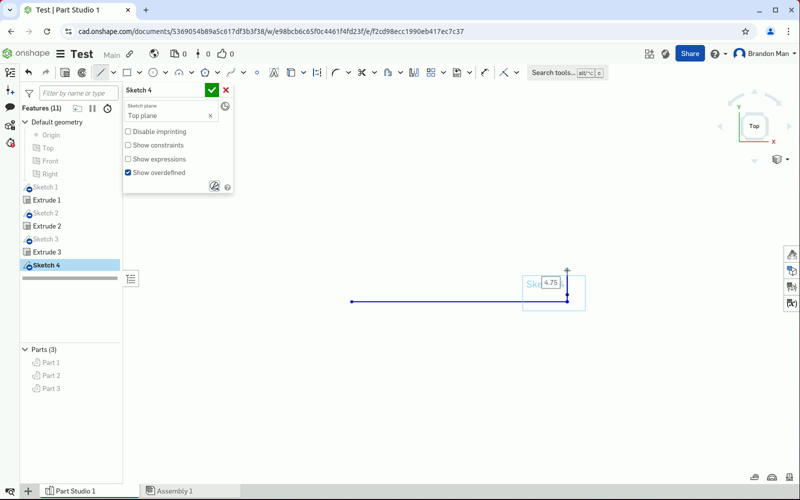
key_down(shift)
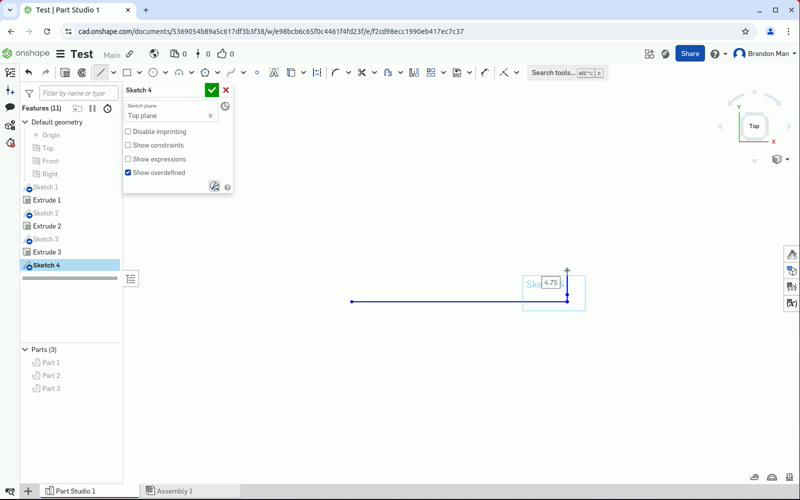
mouse_move(589, 270)
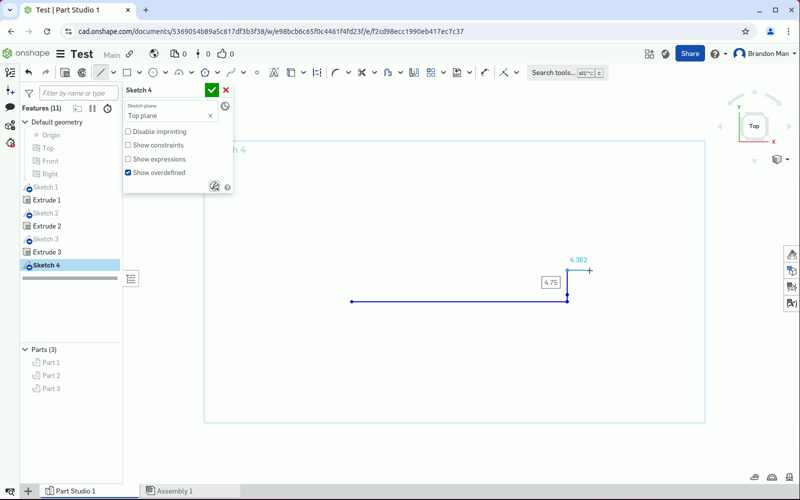
mouse_move(567, 263)
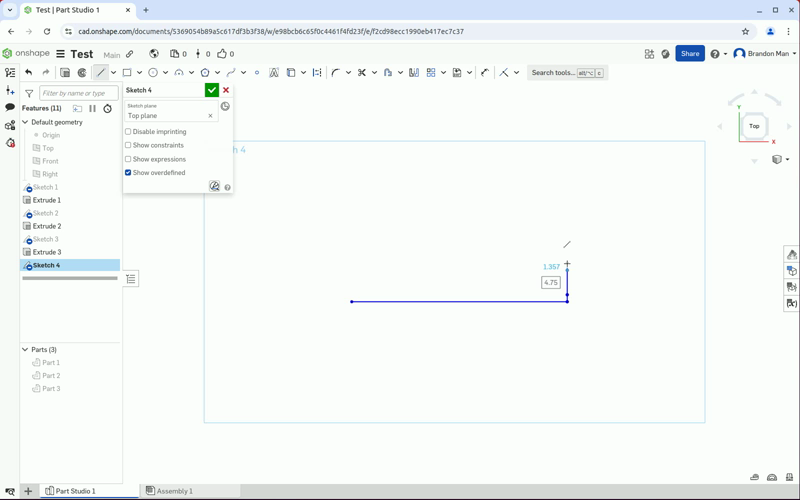
scroll(6)
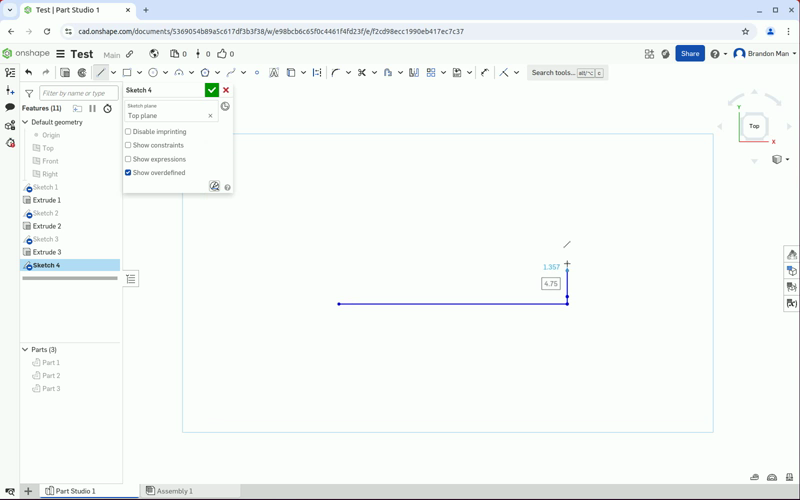
scroll(6)
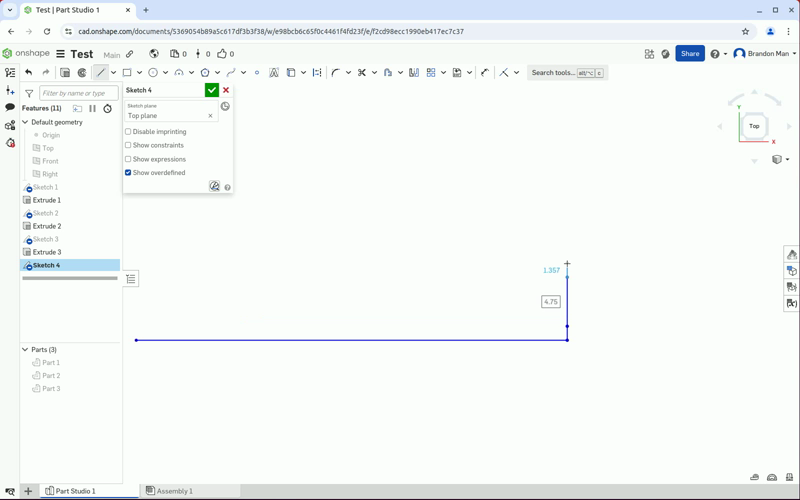
scroll(6)
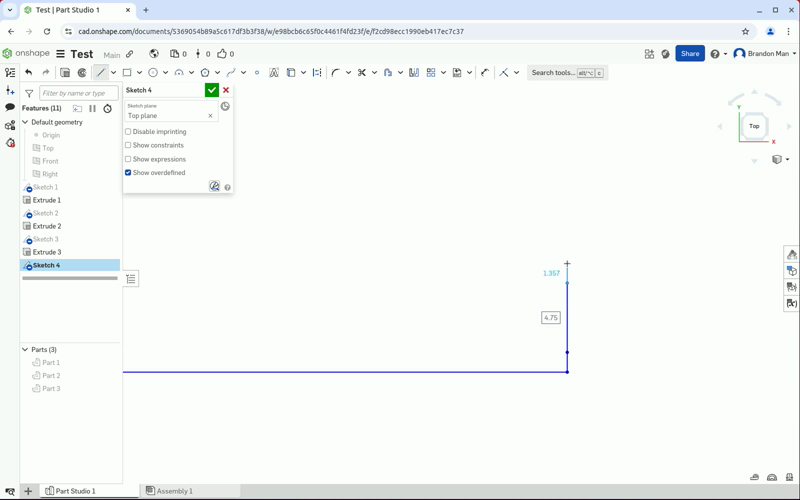
scroll(6)
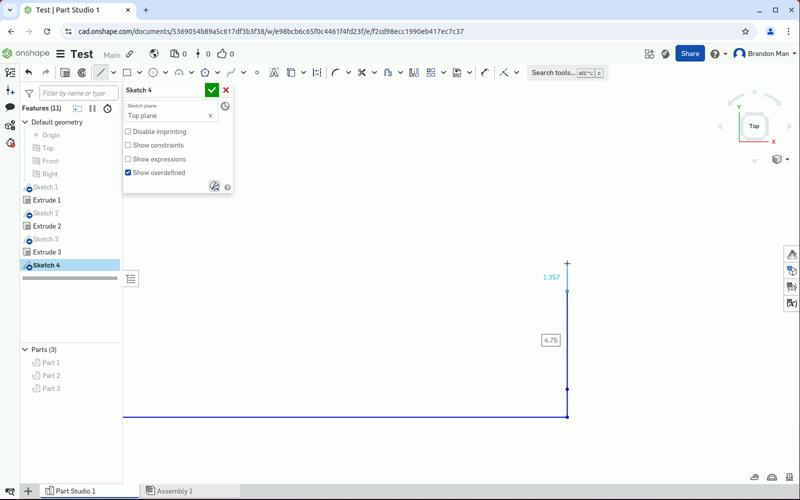
scroll(6)
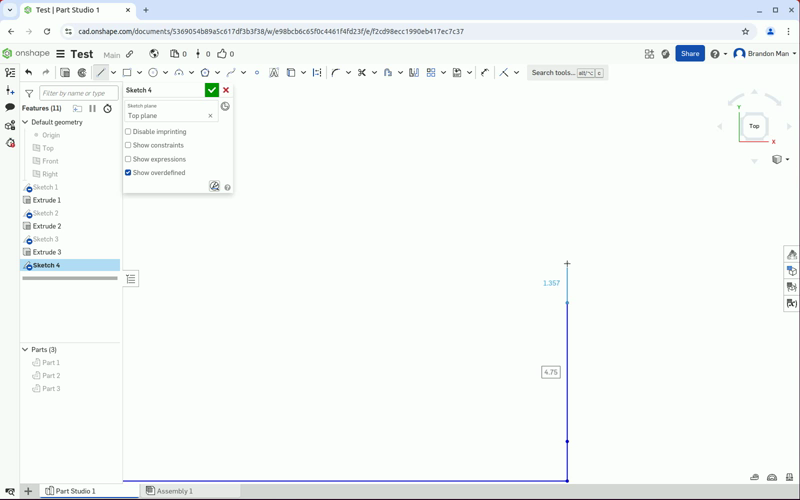
scroll(6)
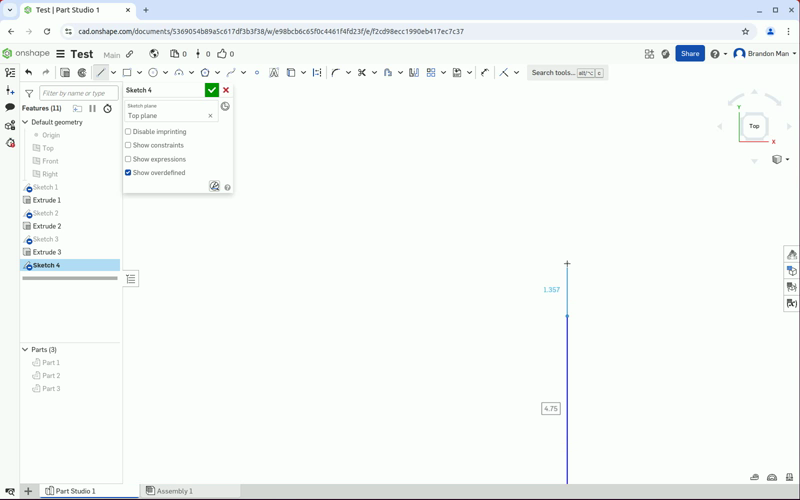
scroll(6)
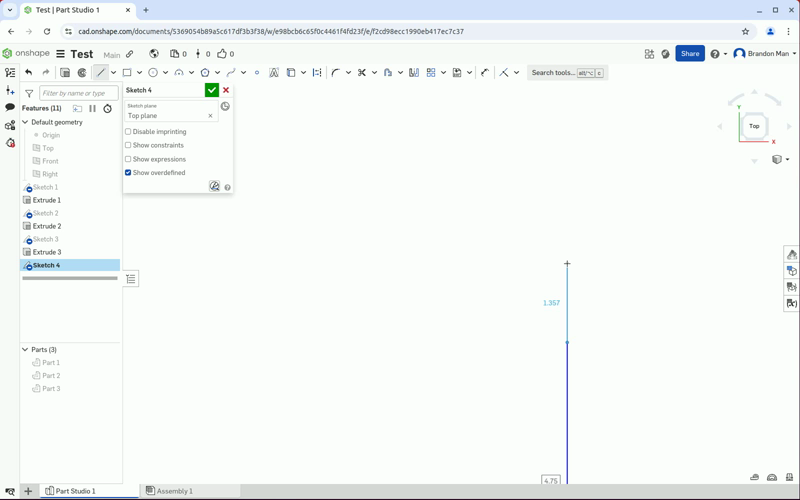
click(567, 263)
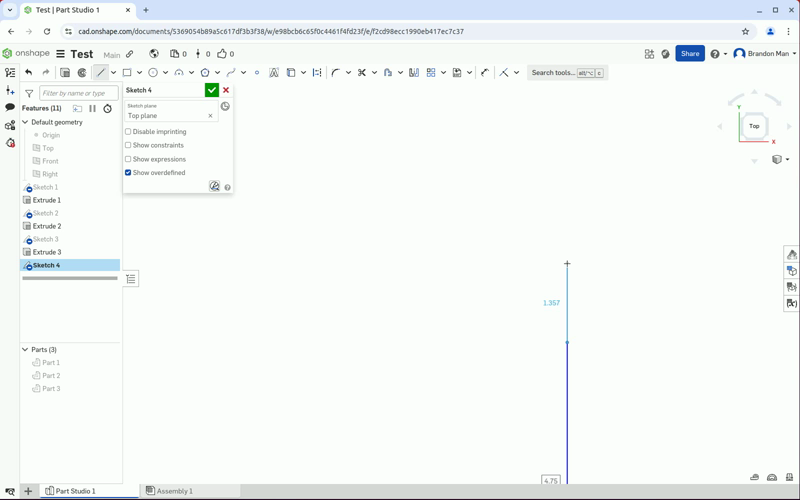
scroll(-6)
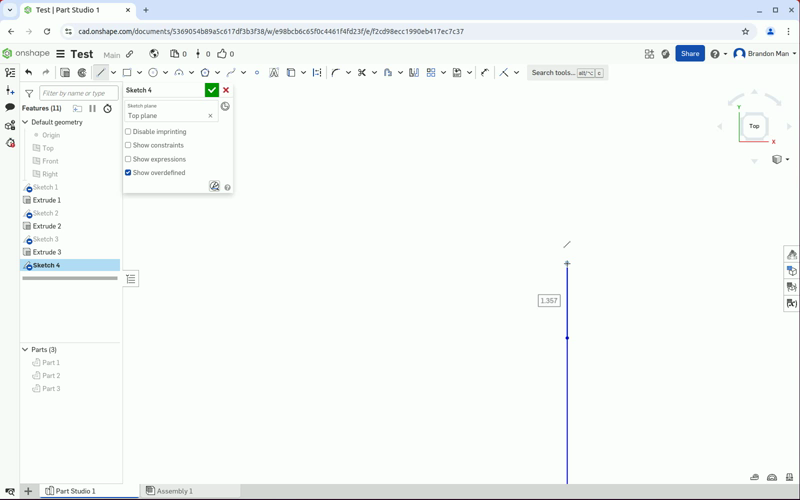
scroll(-6)
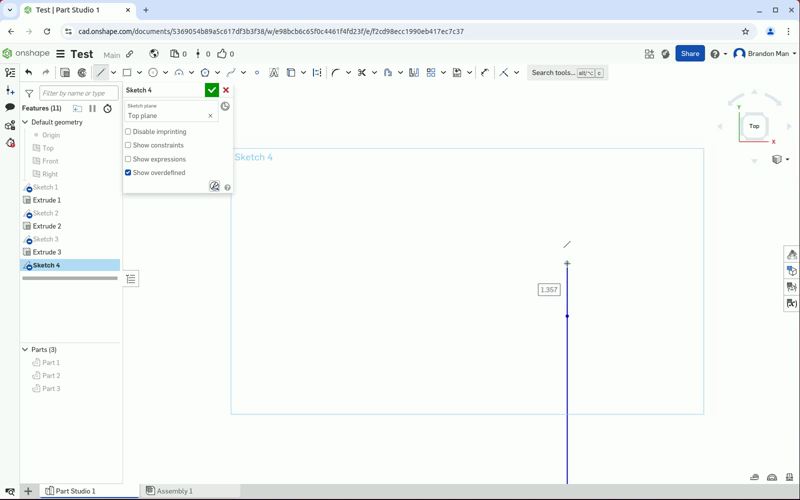
scroll(-6)
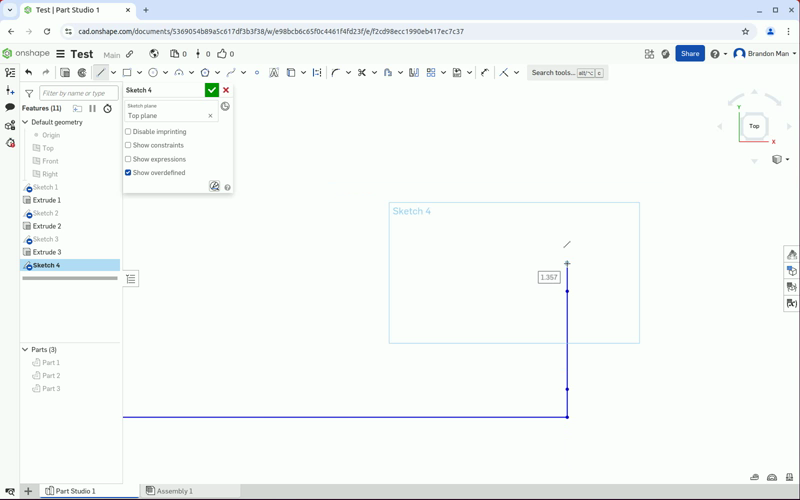
scroll(-6)
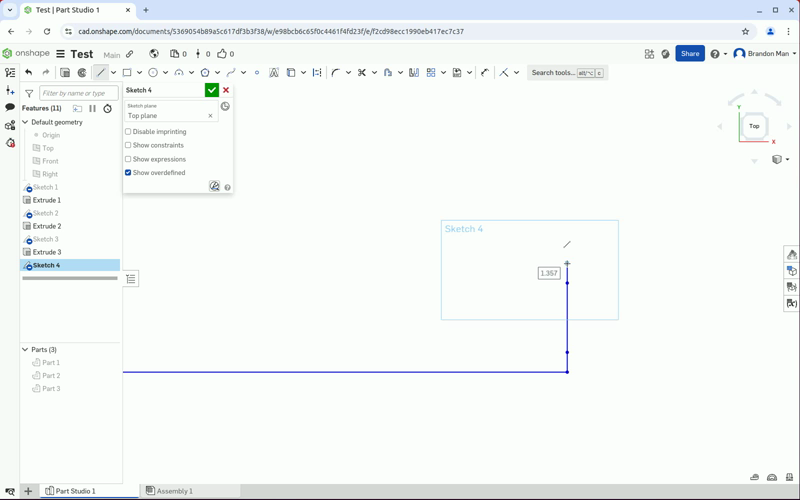
scroll(-6)
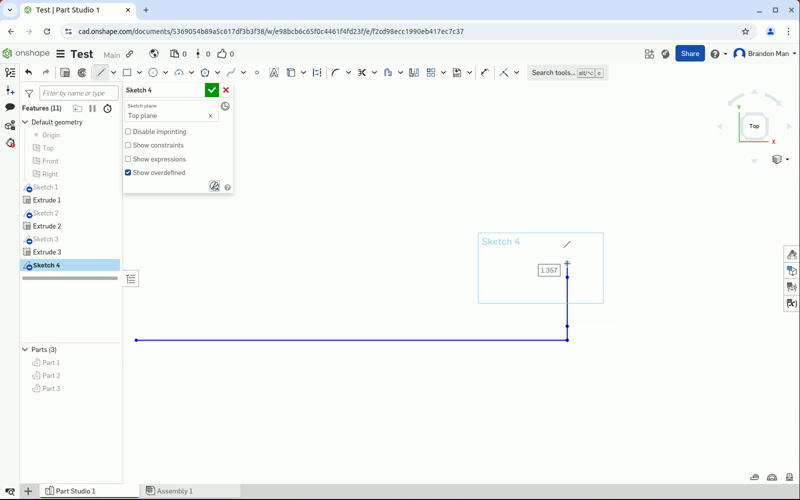
scroll(-6)
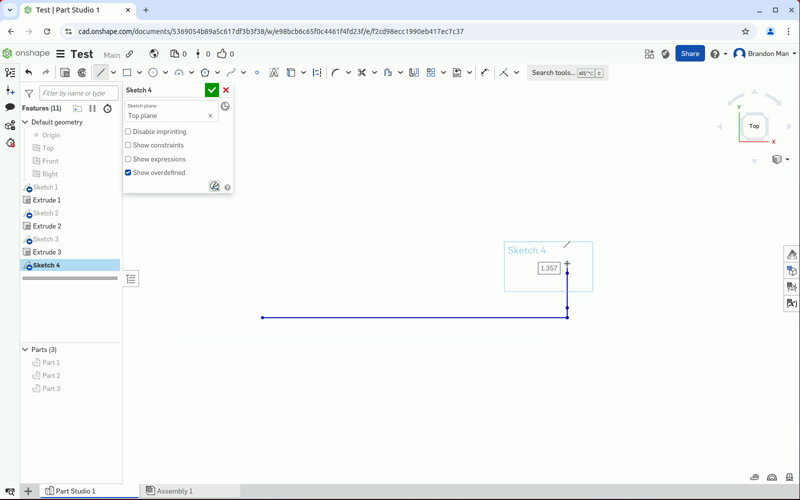
scroll(-6)
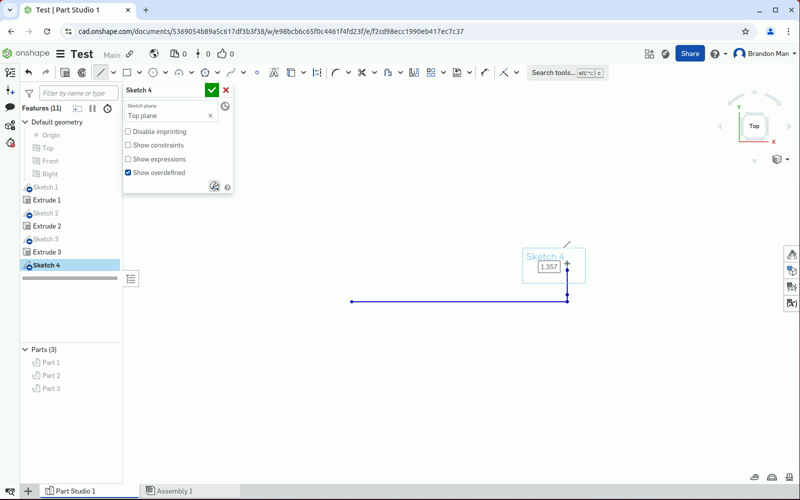
key_up(shift)
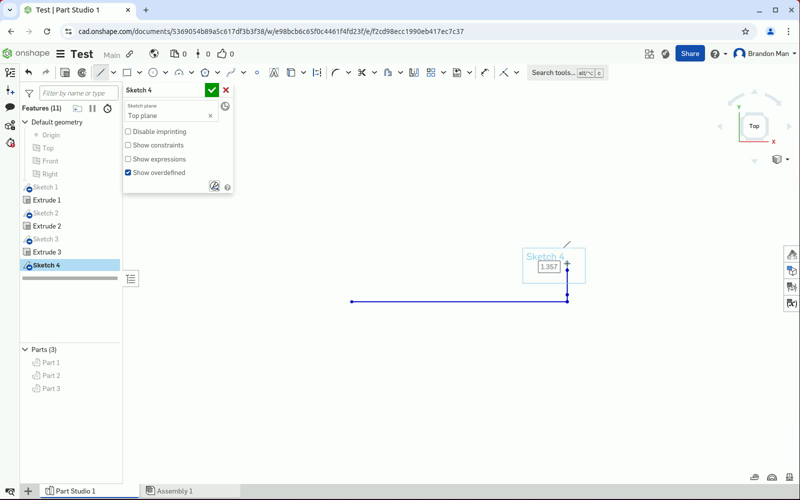
key_down(shift)
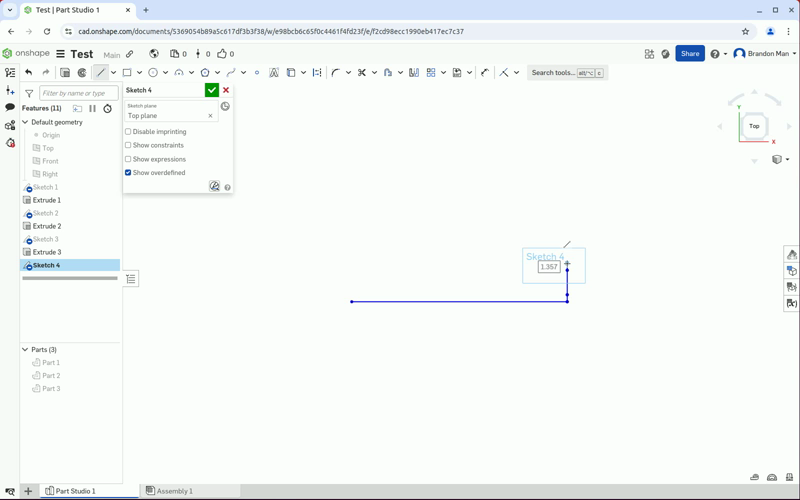
mouse_move(494, 263)
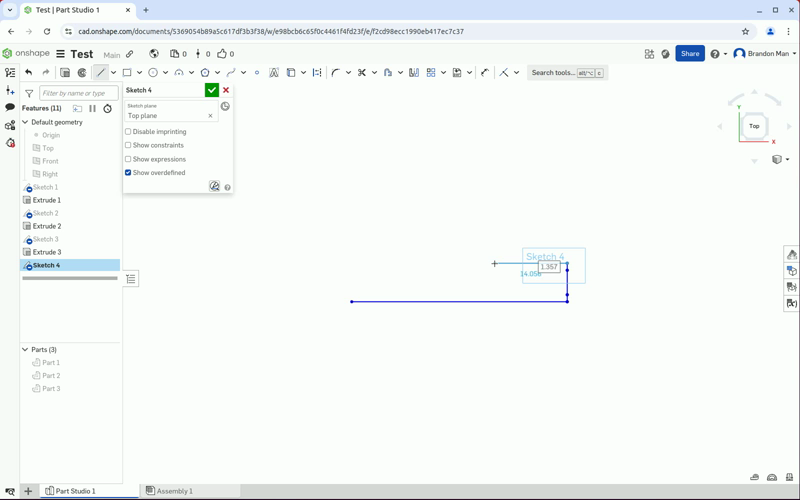
click(494, 263)
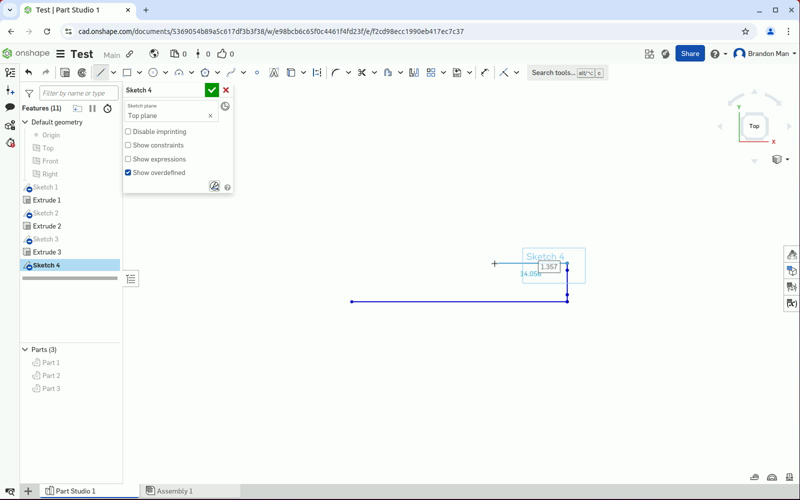
key_up(shift)
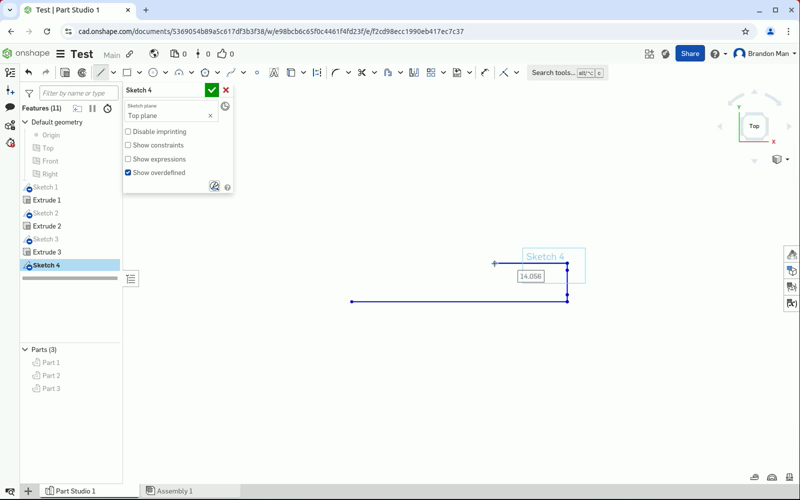
key_down(shift)
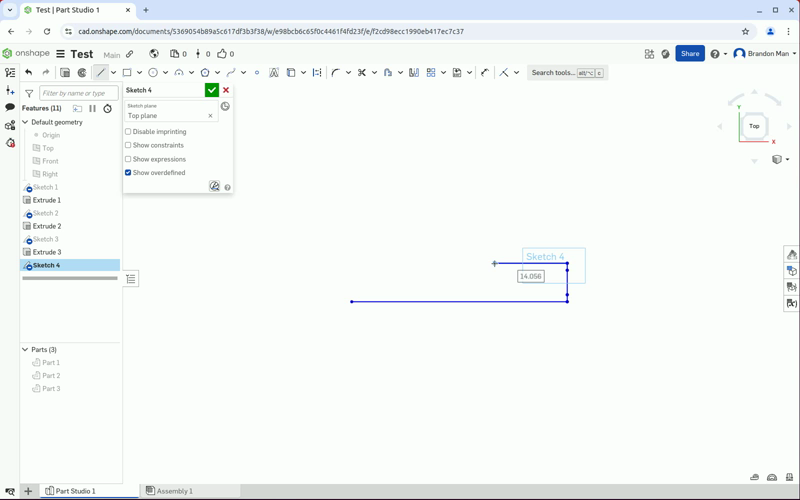
mouse_move(424, 263)
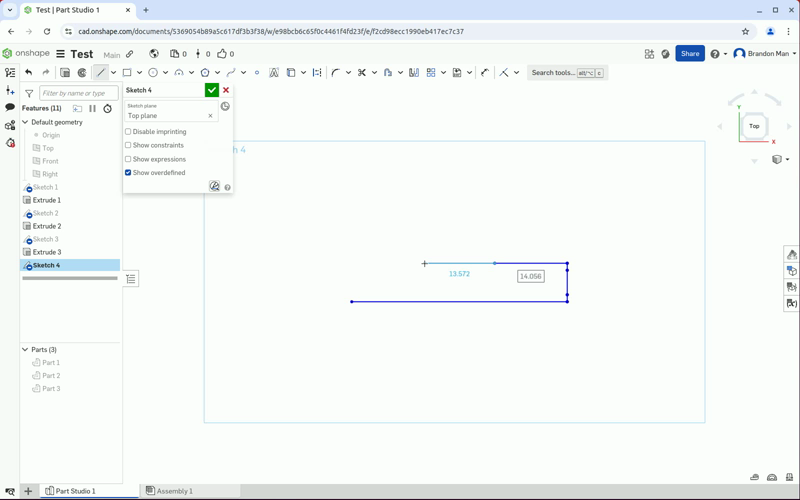
click(424, 263)
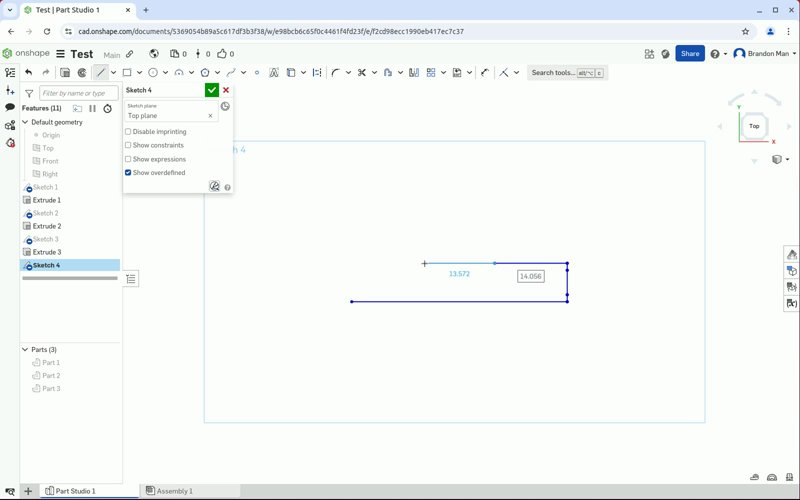
key_up(shift)
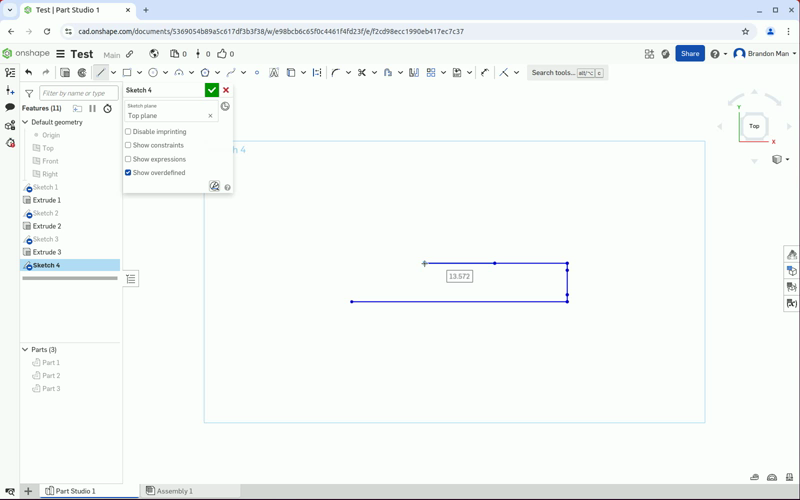
key_down(shift)
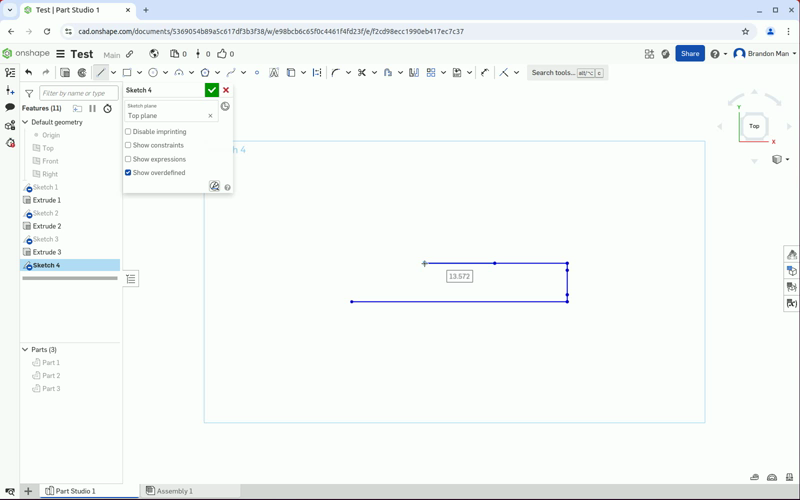
mouse_move(351, 263)
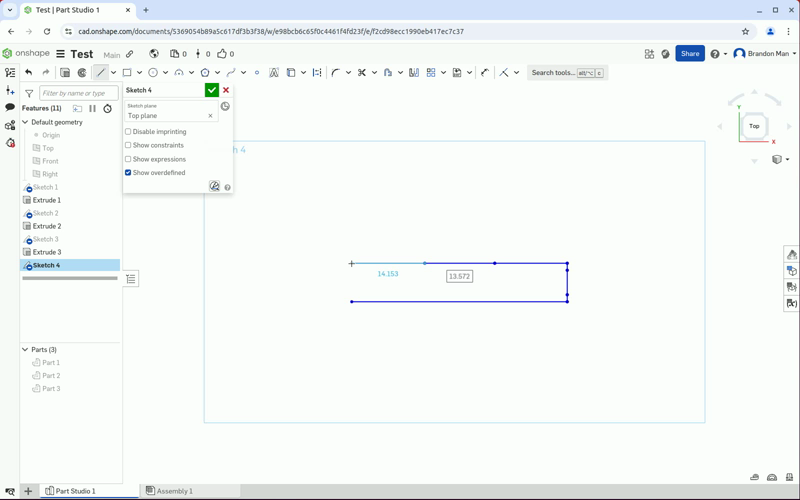
click(351, 263)
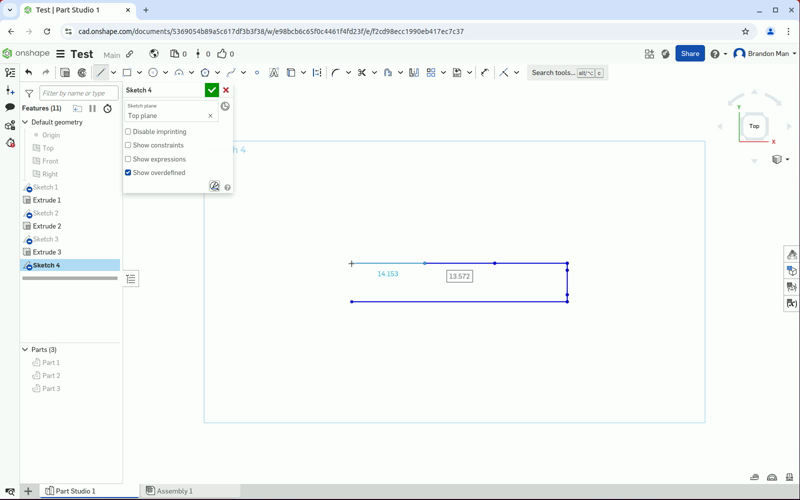
key_up(shift)
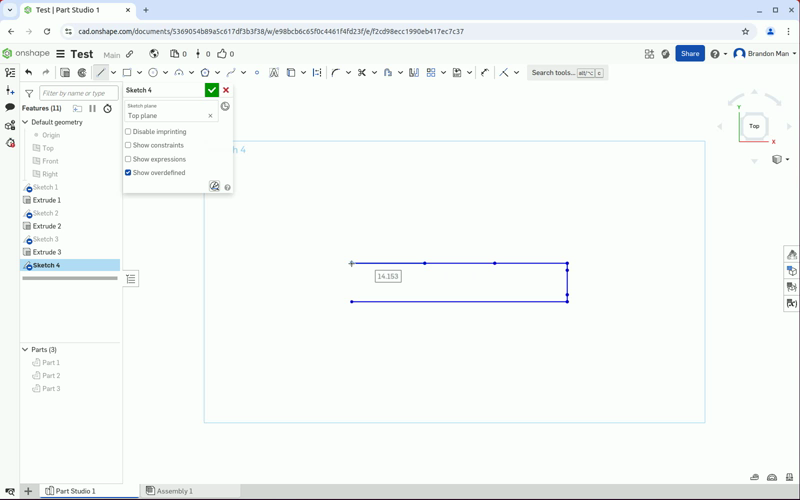
key_down(shift)
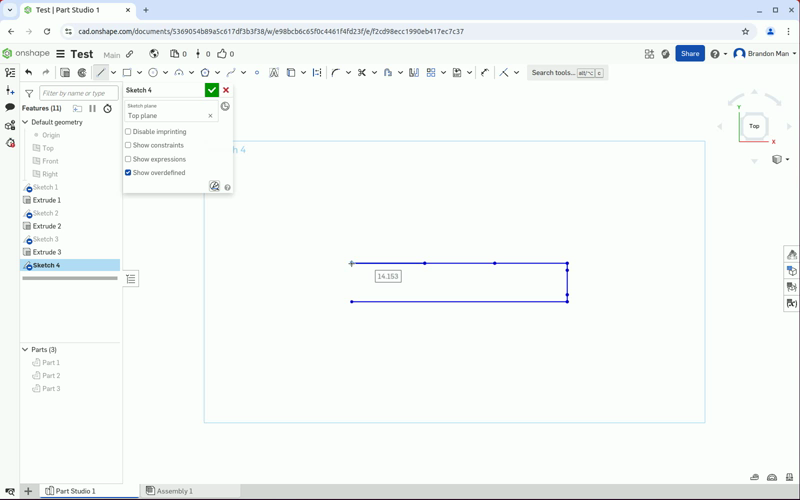
mouse_move(381, 263)
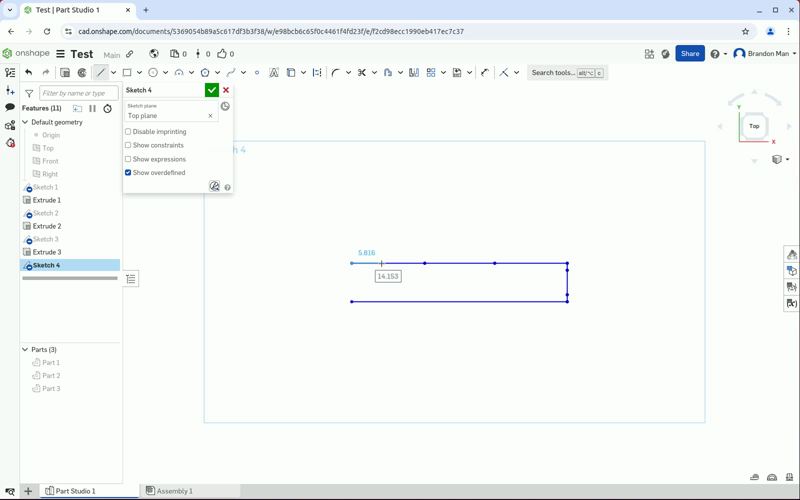
mouse_move(351, 270)
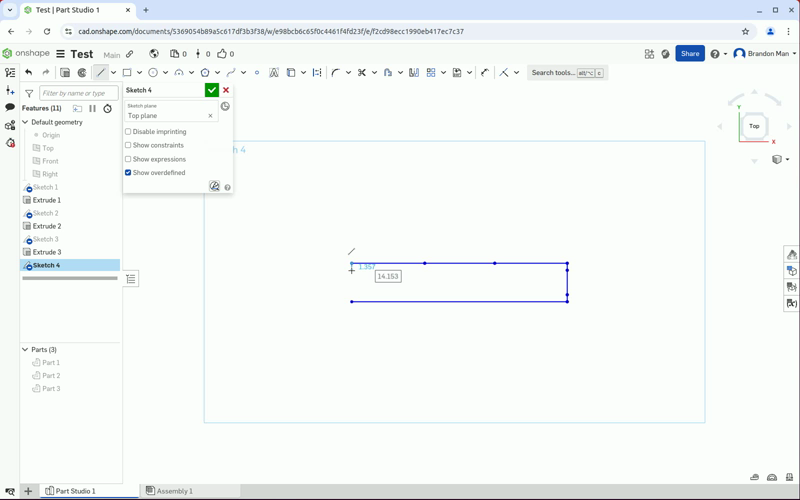
scroll(6)
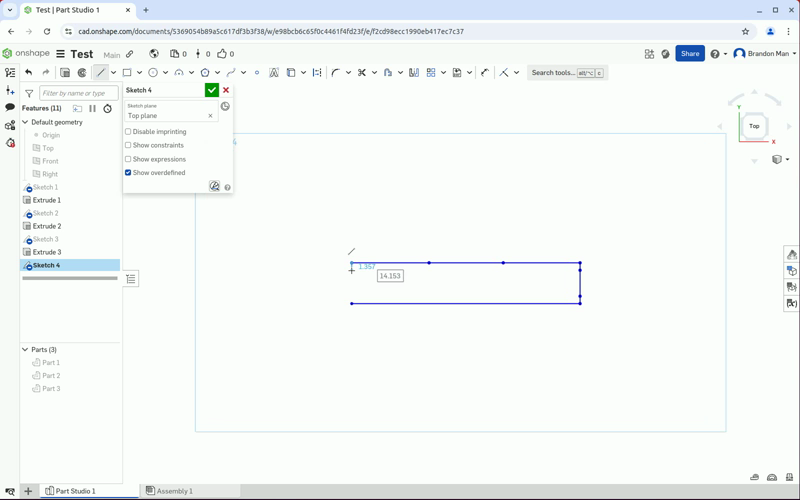
scroll(6)
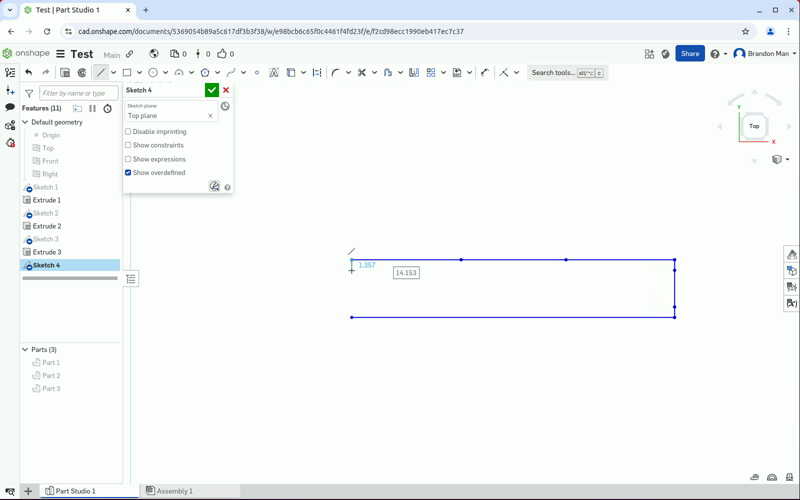
scroll(6)
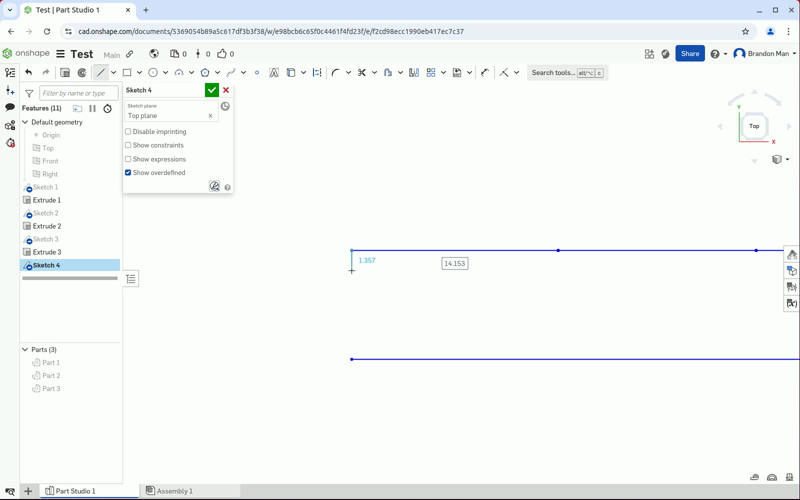
scroll(6)
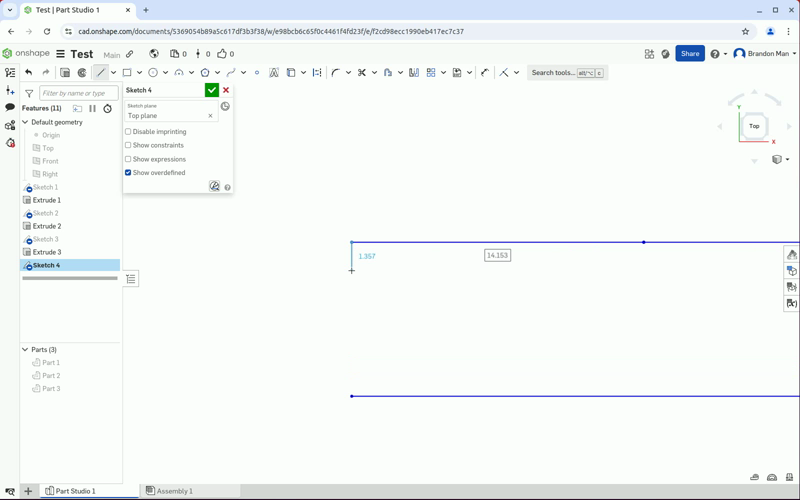
scroll(6)
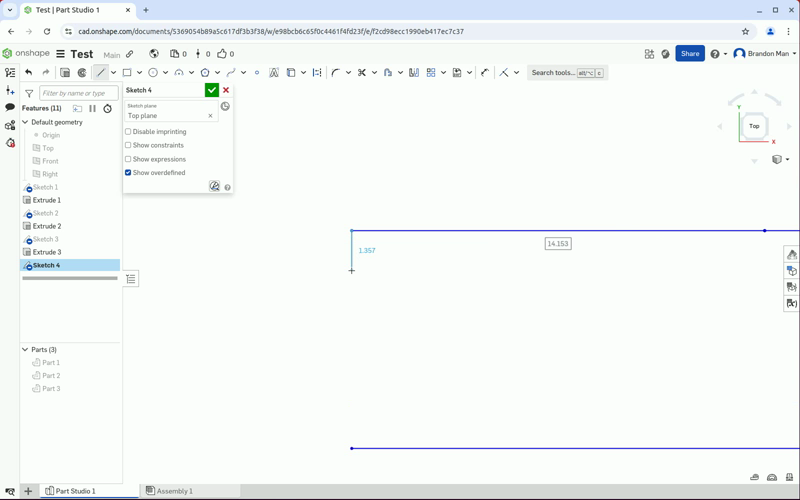
scroll(6)
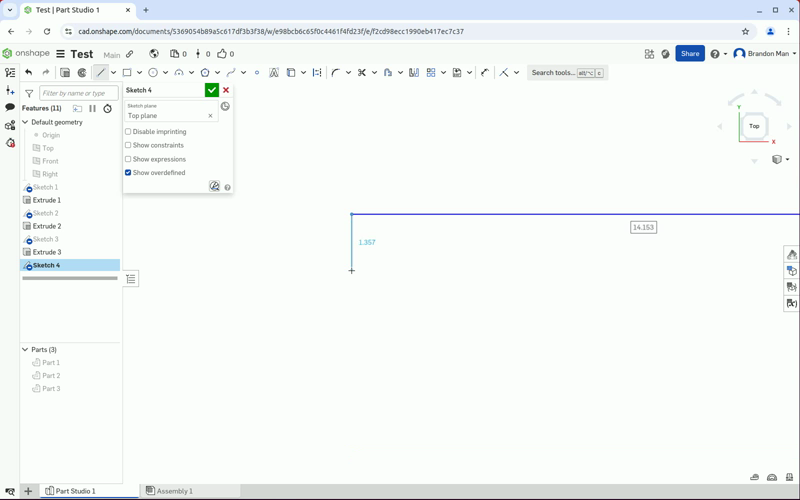
scroll(6)
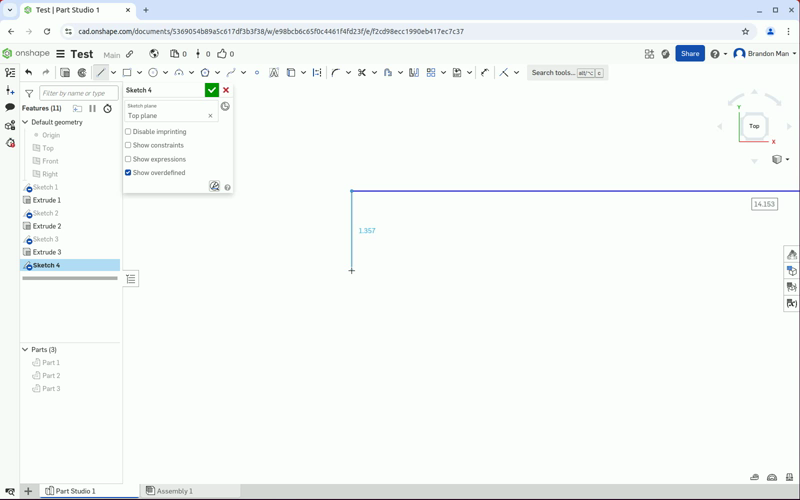
click(351, 270)
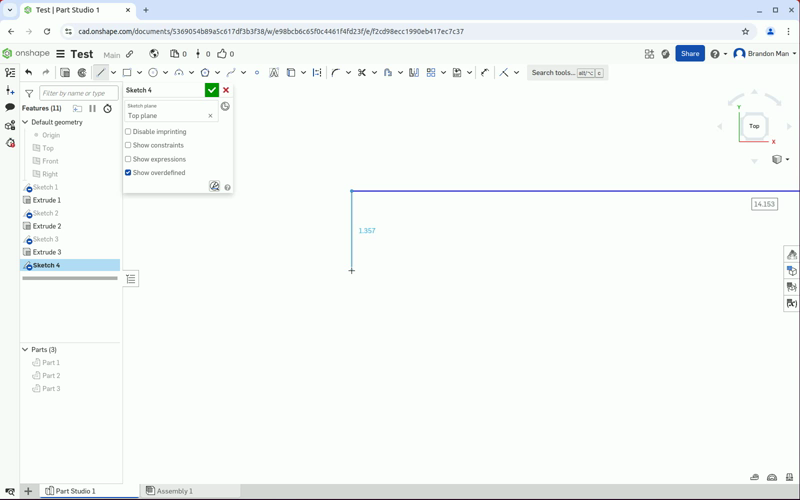
scroll(-6)
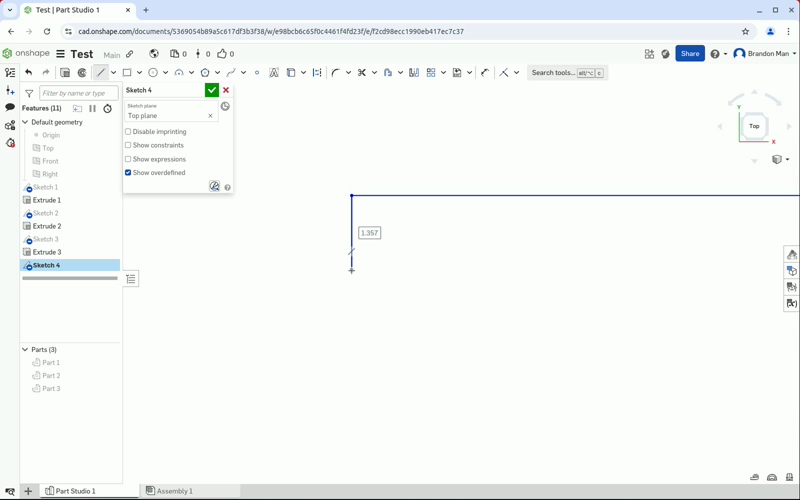
scroll(-6)
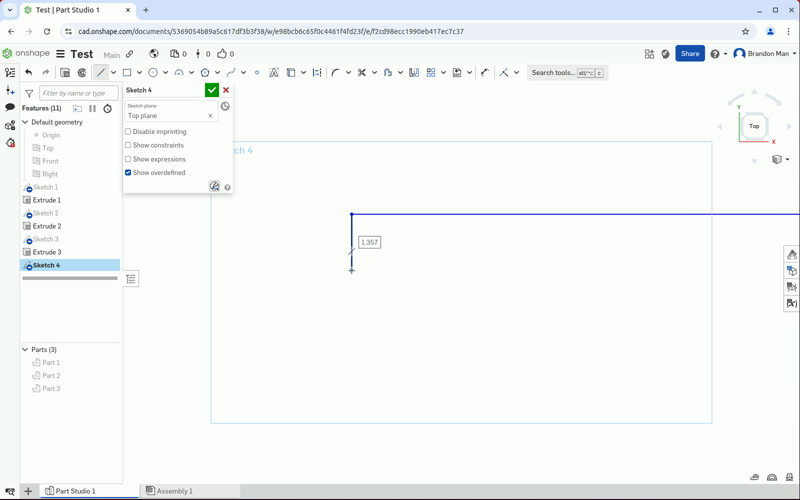
scroll(-6)
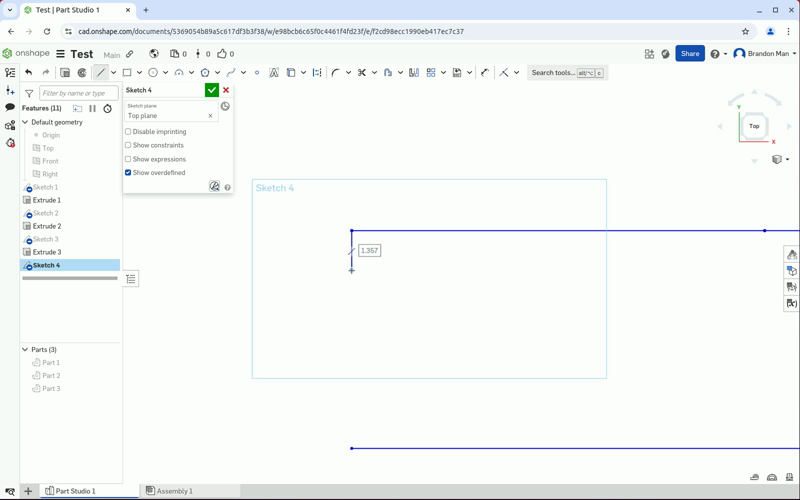
scroll(-6)
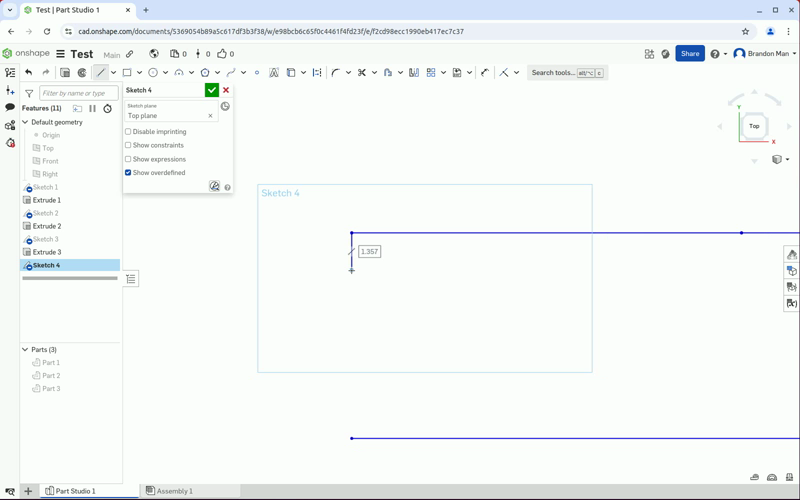
scroll(-6)
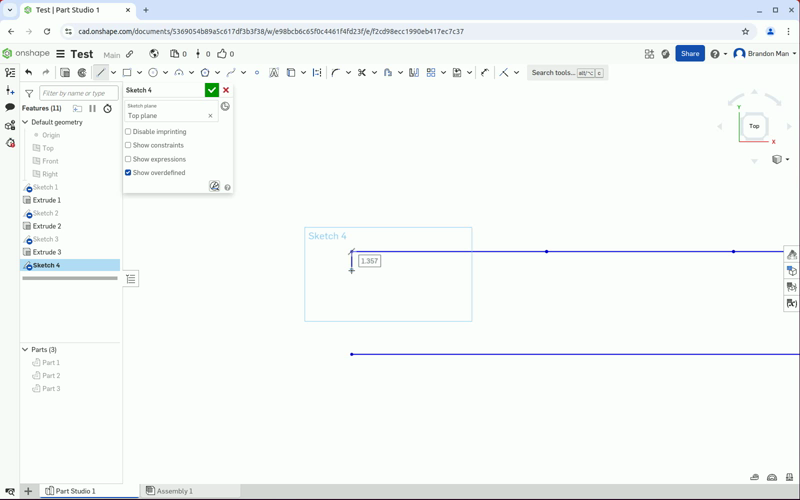
scroll(-6)
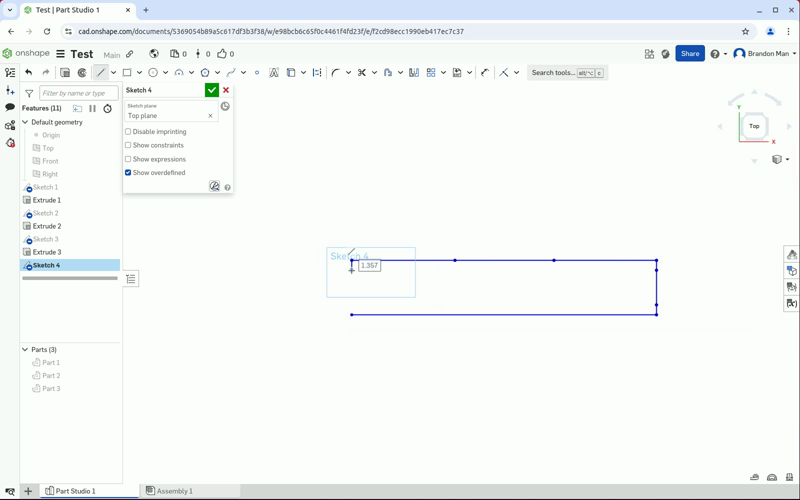
scroll(-6)
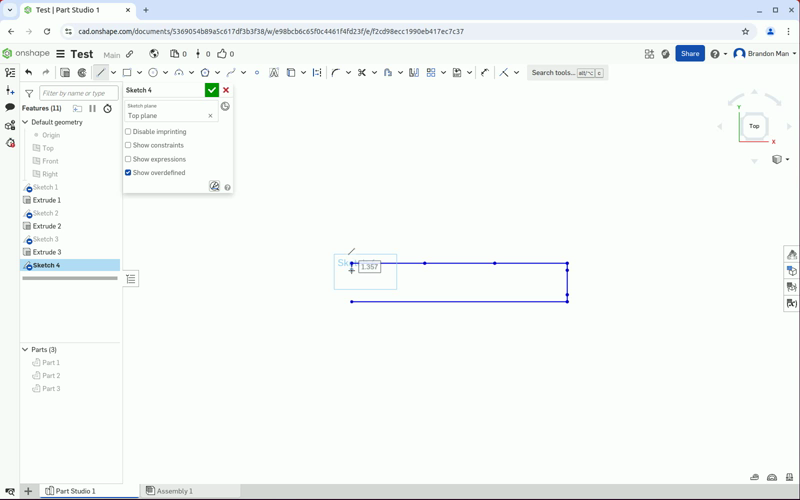
key_up(shift)
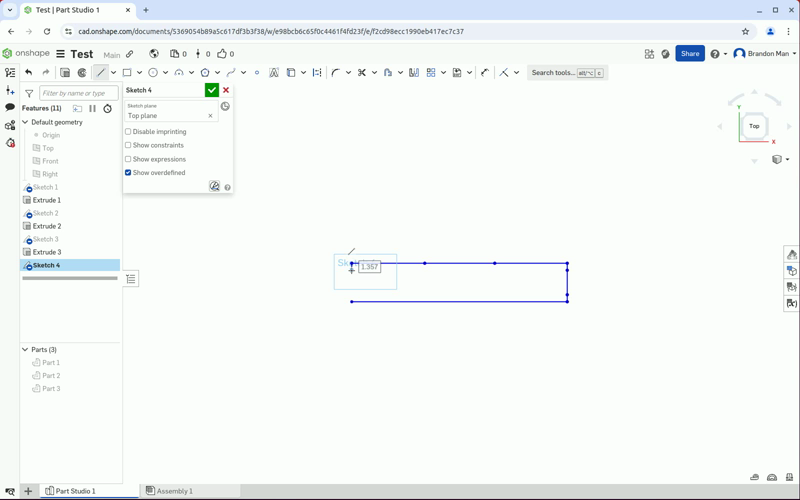
key_down(shift)
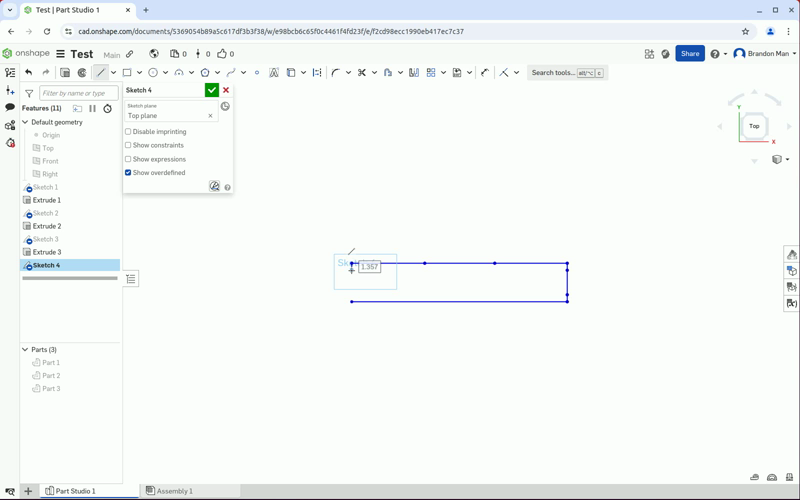
mouse_move(381, 270)
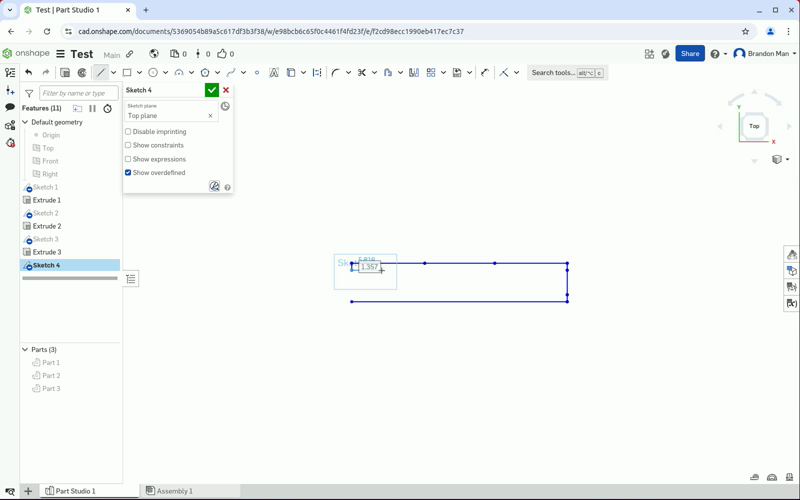
mouse_move(351, 294)
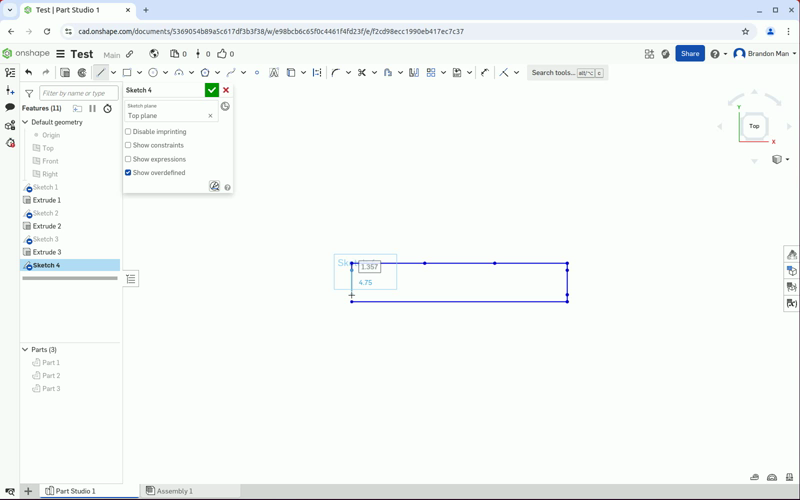
click(351, 294)
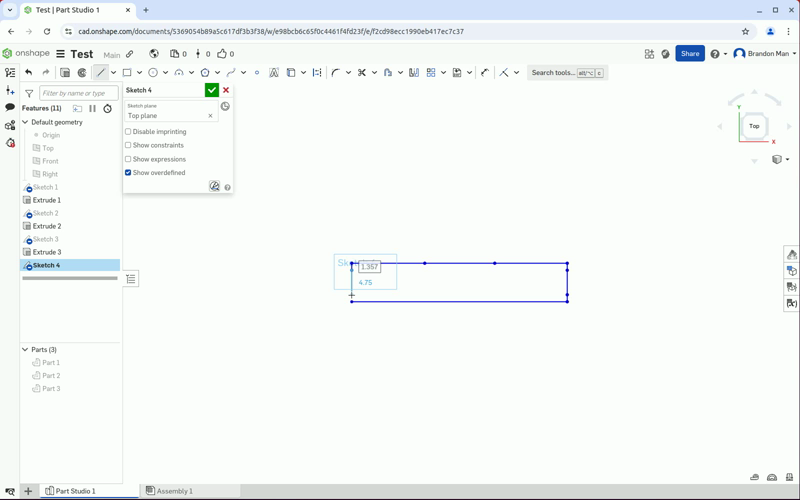
key_up(shift)
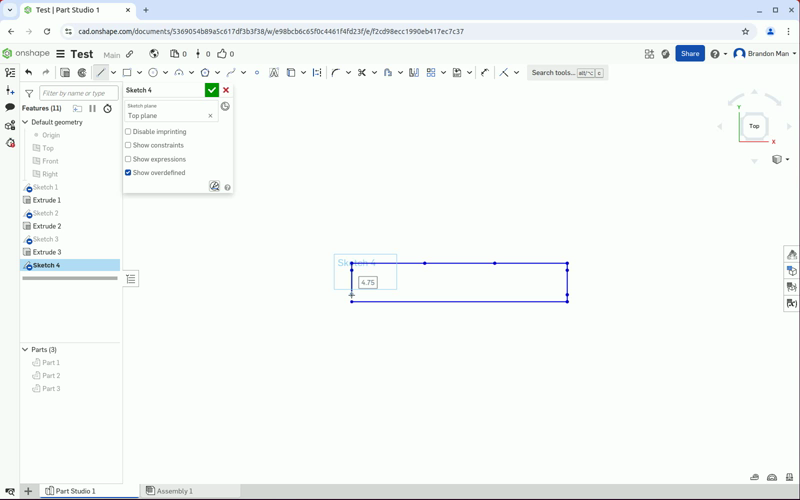
mouse_move(381, 294)
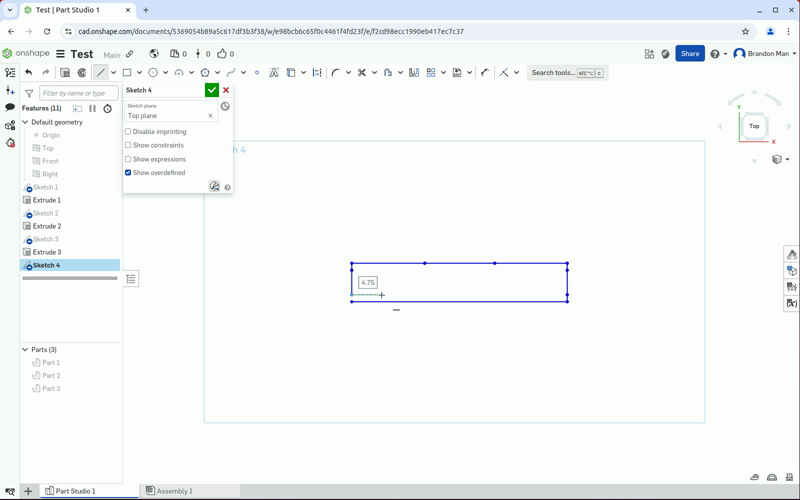
key_down(shift)
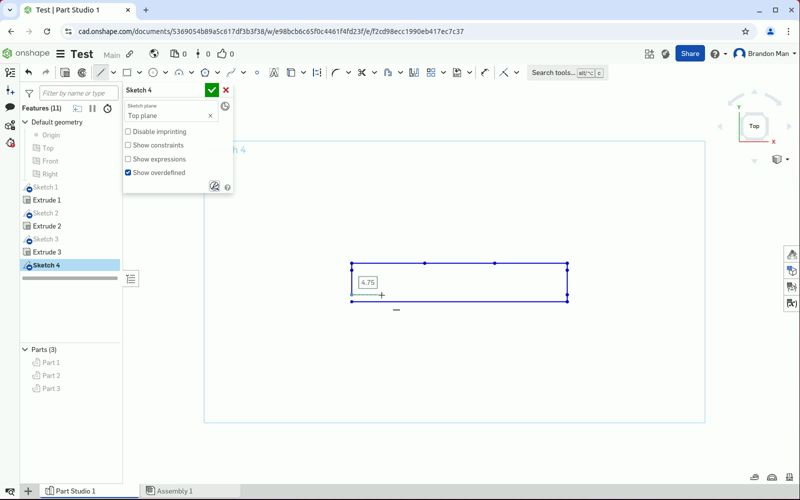
mouse_move(351, 301)
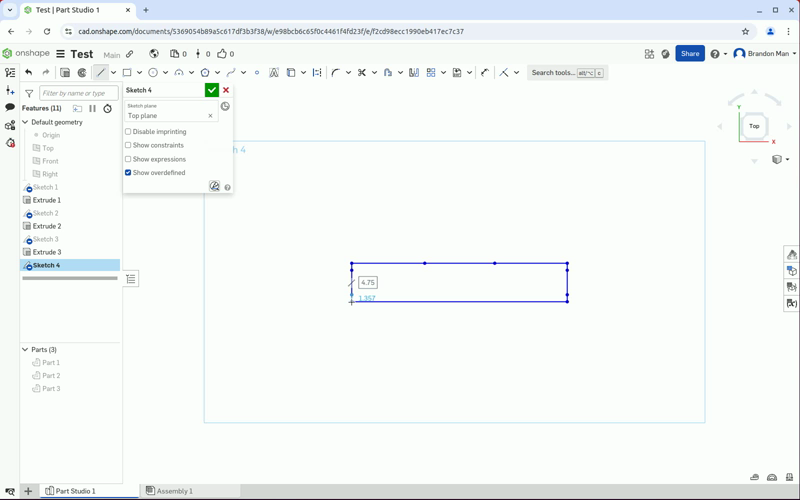
scroll(6)
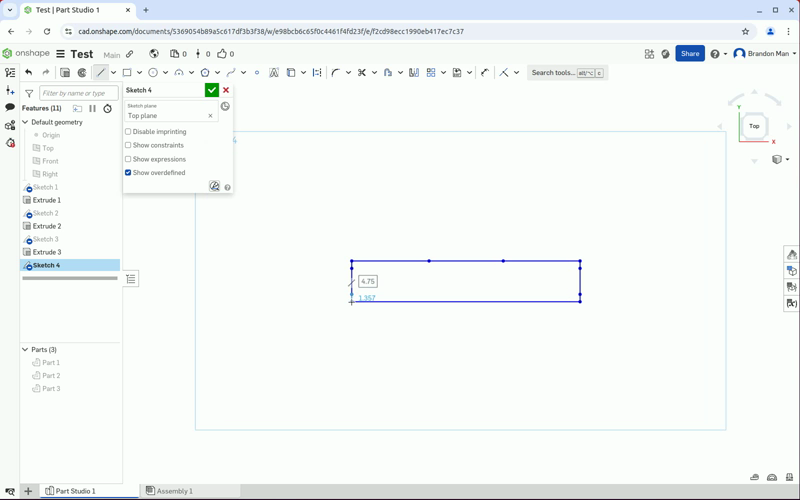
scroll(6)
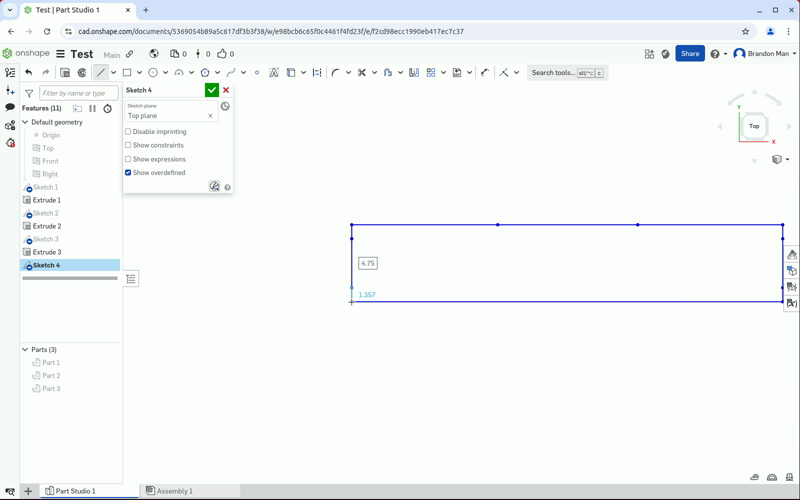
scroll(6)
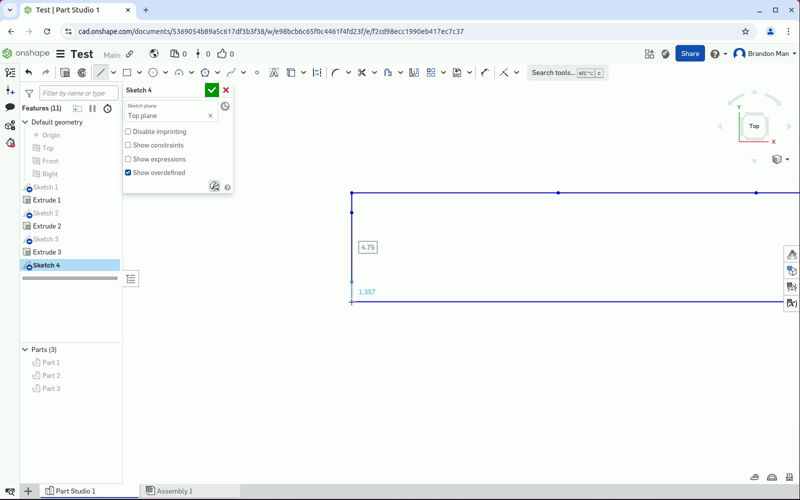
scroll(6)
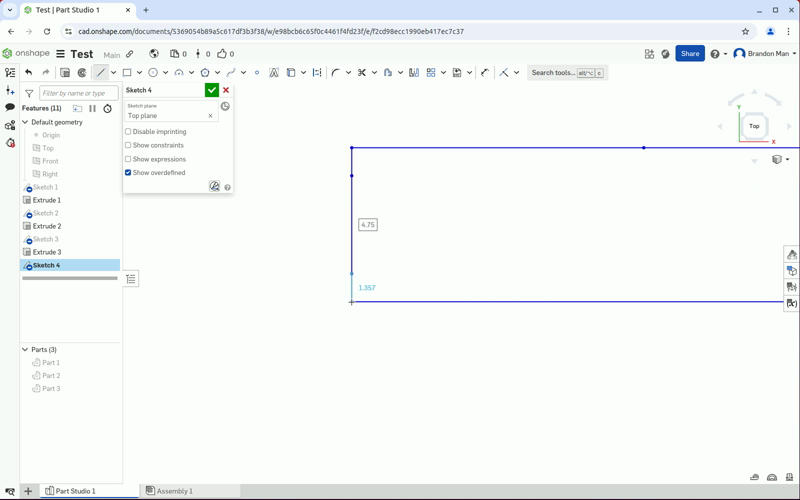
scroll(6)
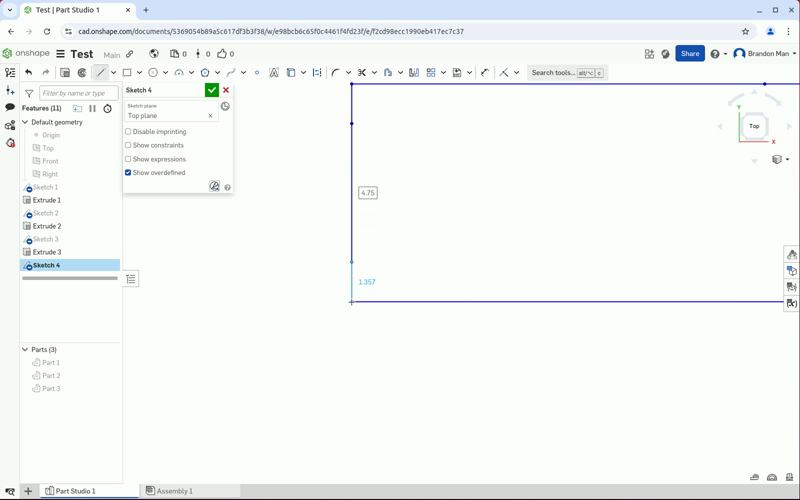
scroll(6)
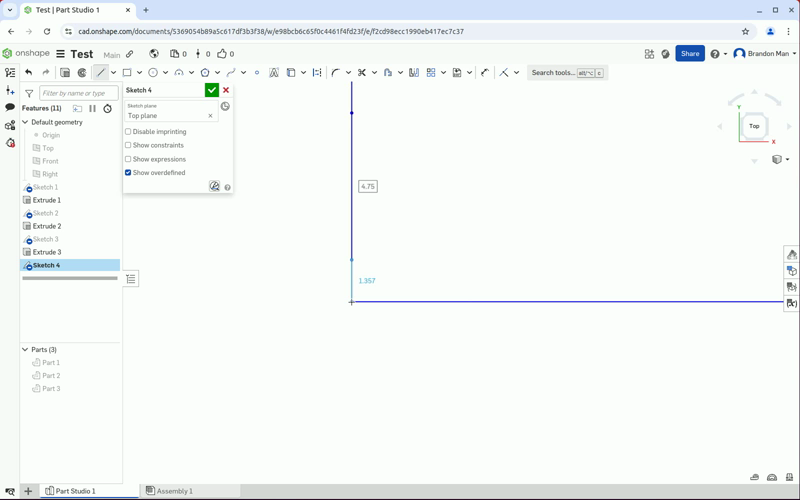
scroll(6)
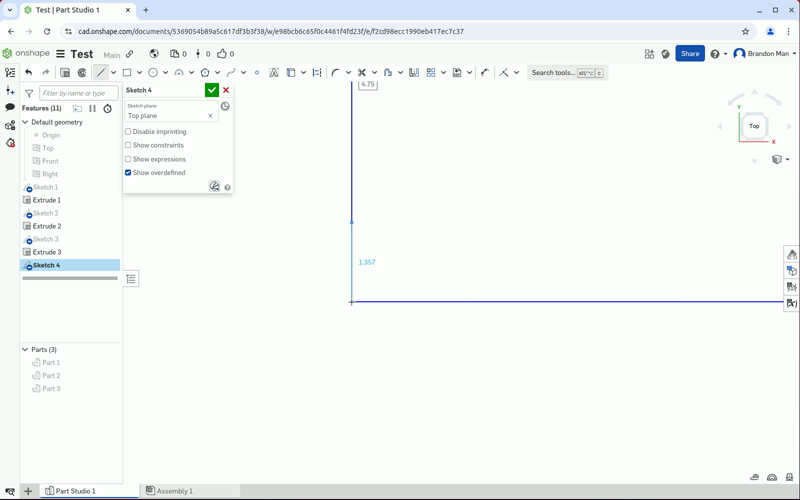
key_up(shift)
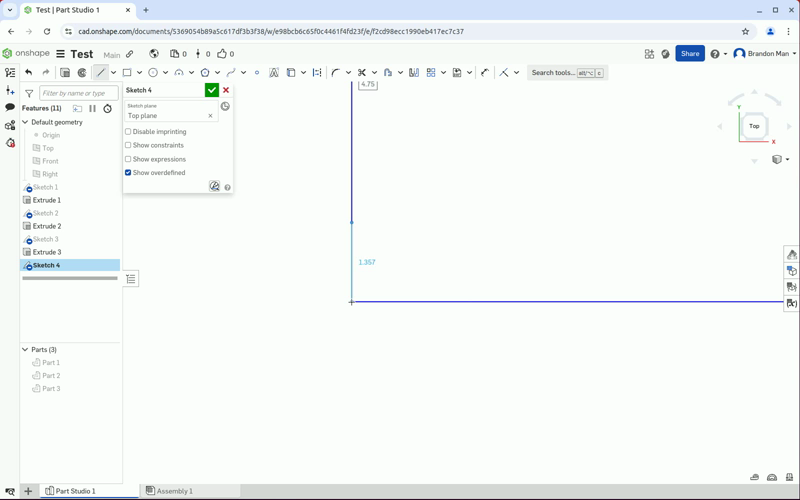
click(351, 301)
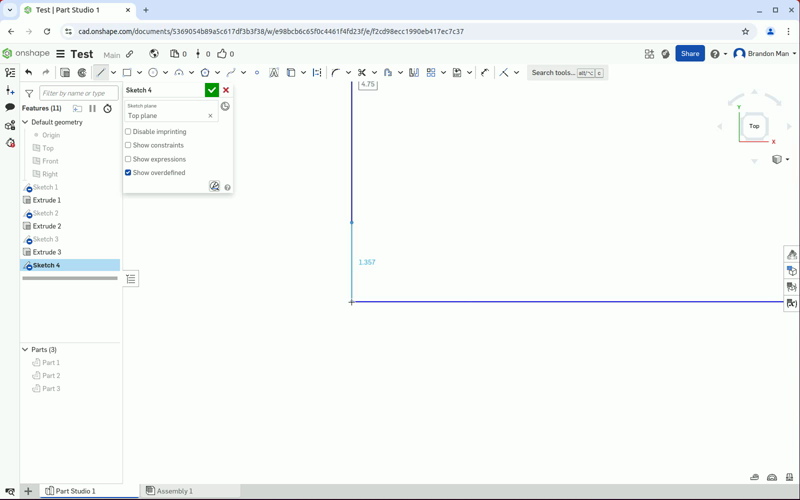
scroll(-6)
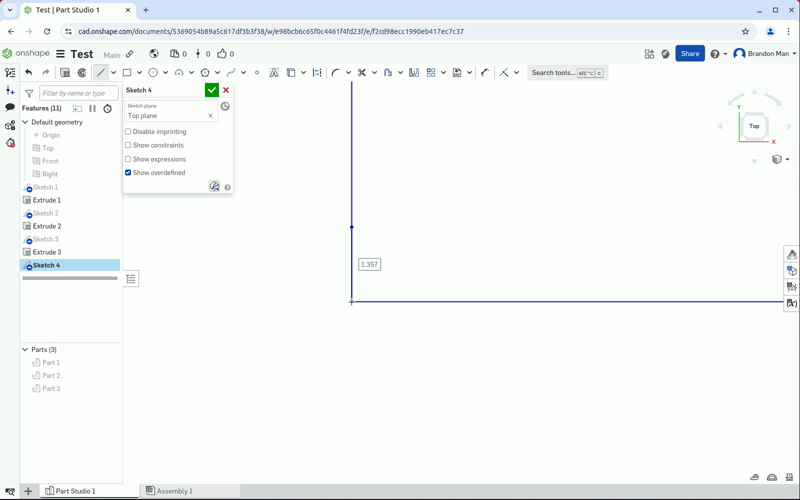
scroll(-6)
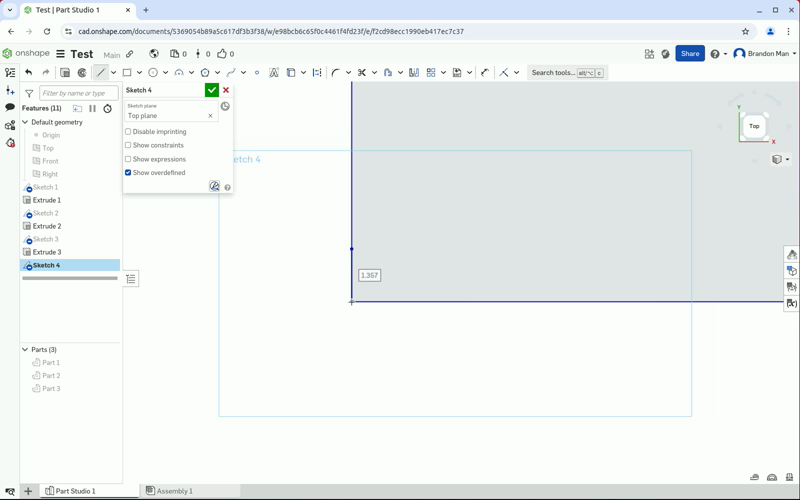
scroll(-6)
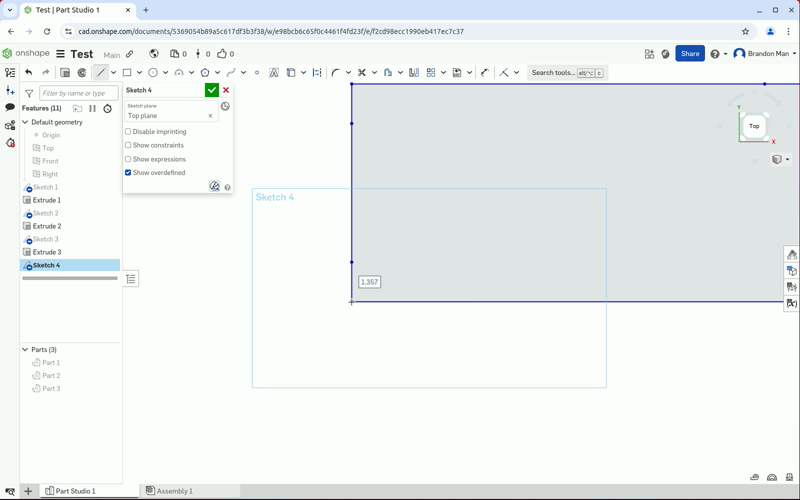
scroll(-6)
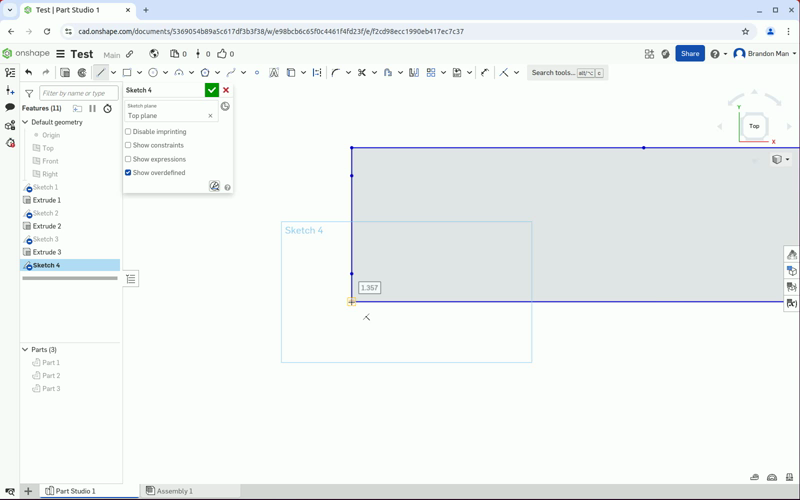
scroll(-6)
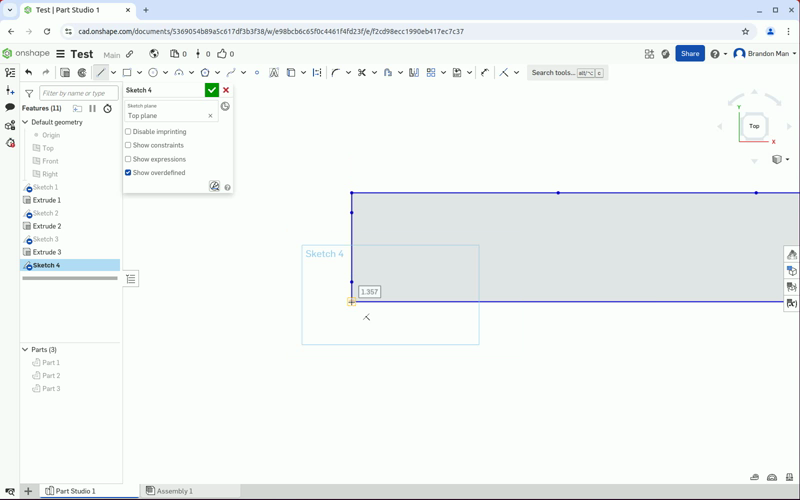
scroll(-6)
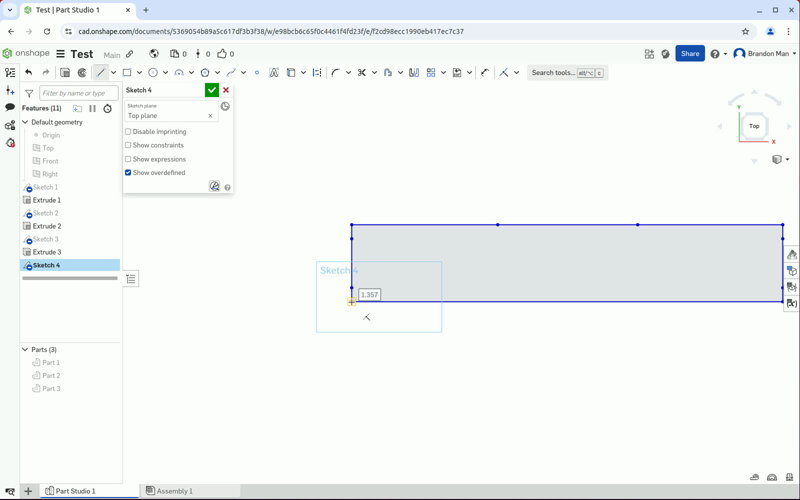
scroll(-6)
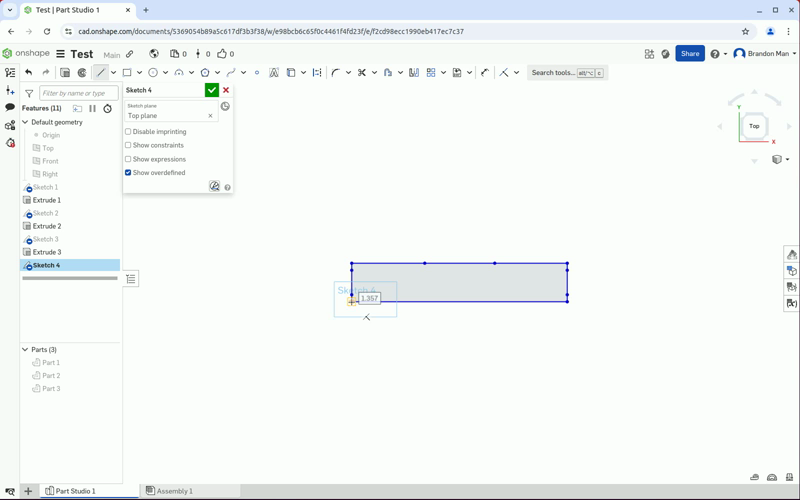
key(esc)
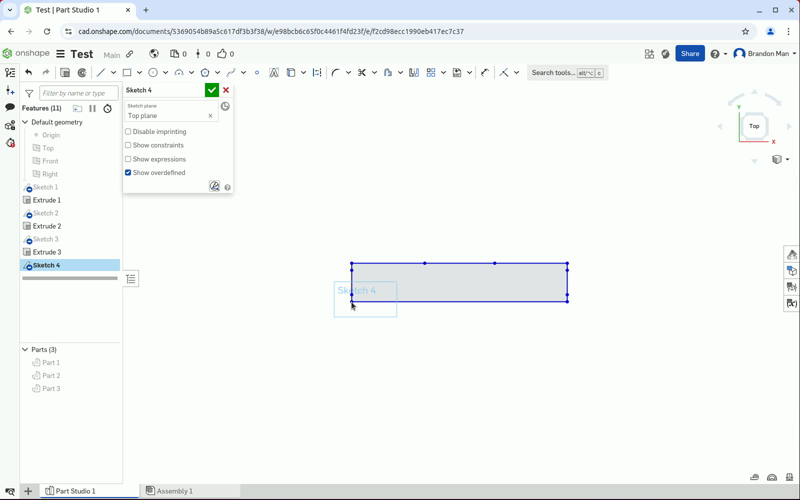
mouse_move(431, 270)
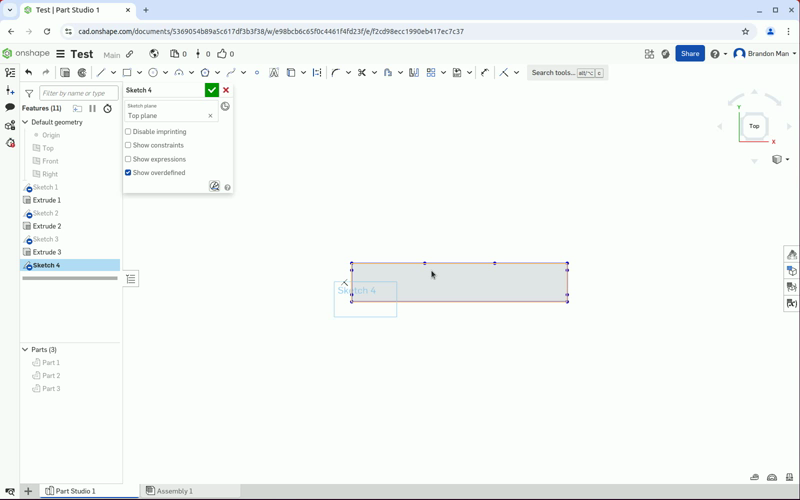
click(431, 270)
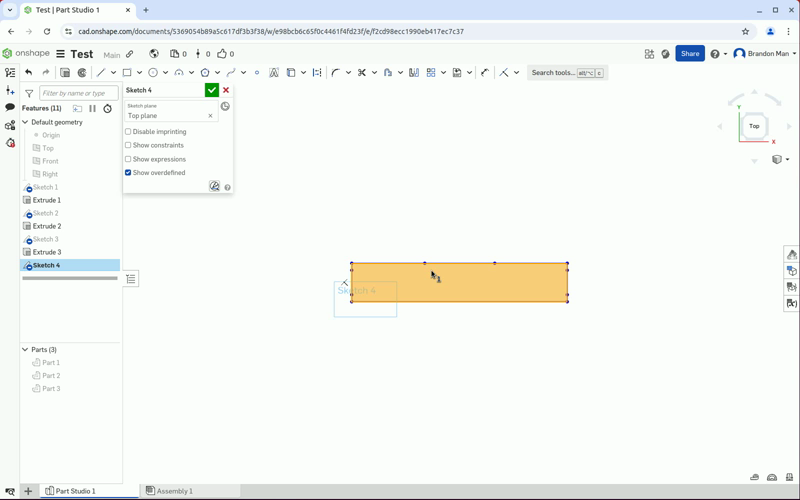
mouse_move(73, 352)
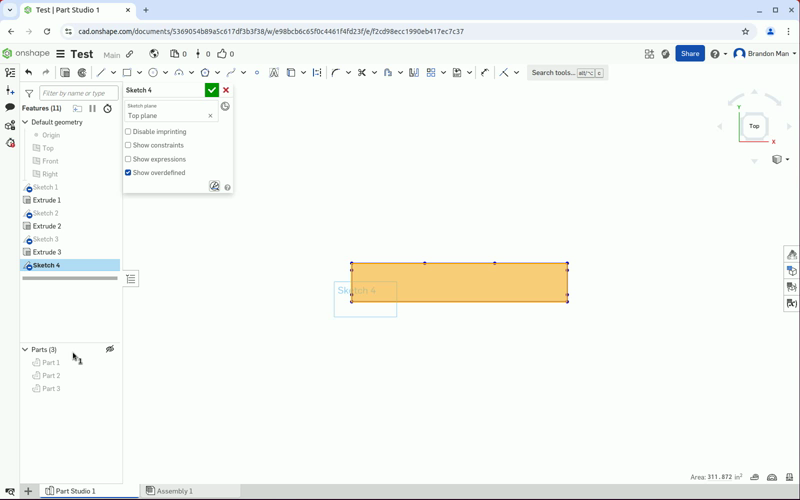
key(shift+y)
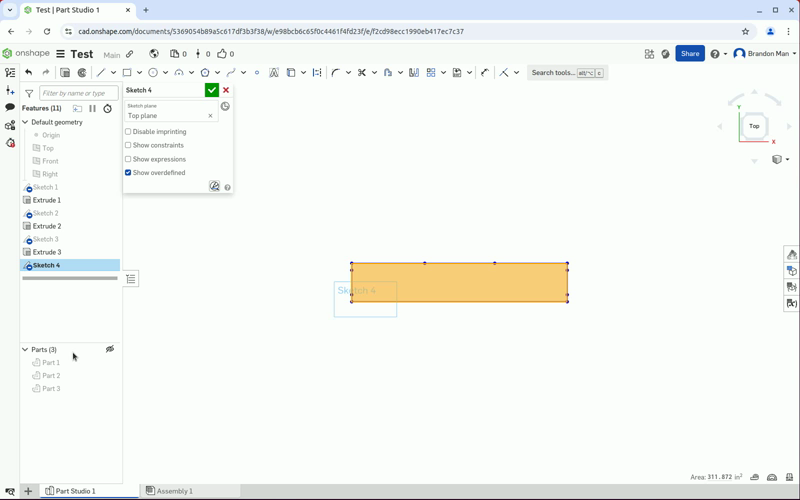
key(shift+e)
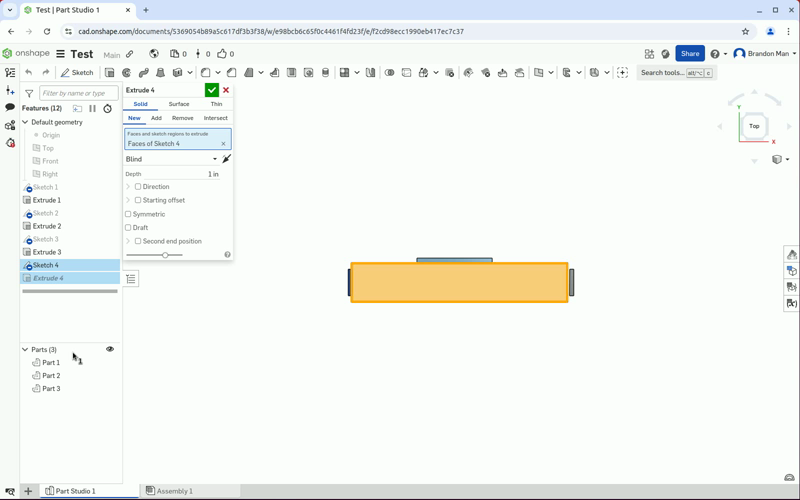
mouse_move(143, 106)
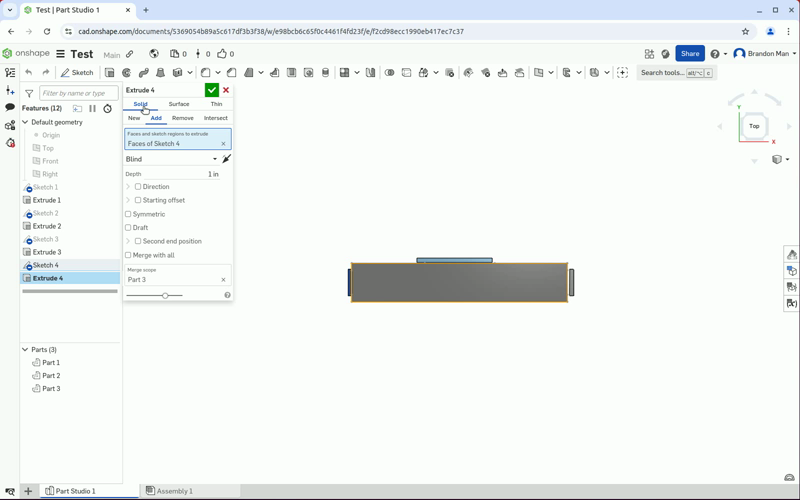
click(143, 106)
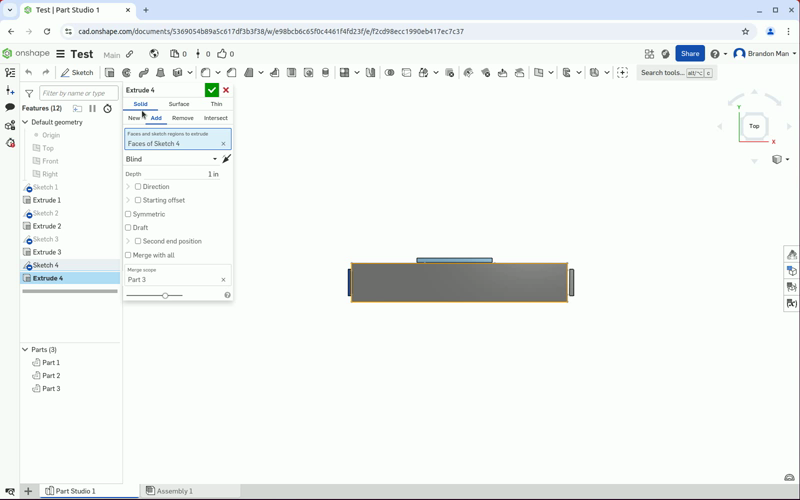
mouse_move(137, 120)
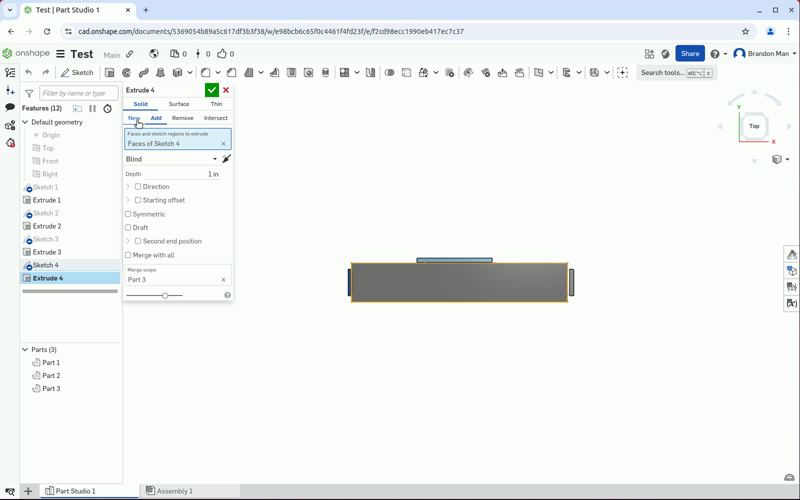
click(137, 120)
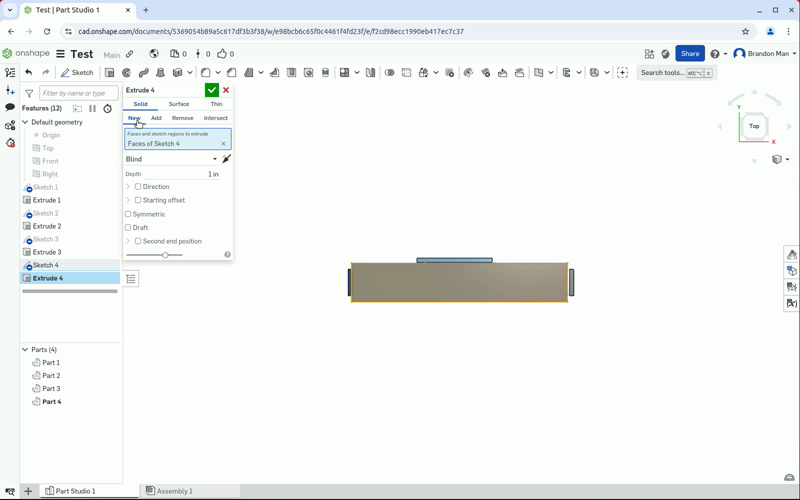
key(tab, 4)
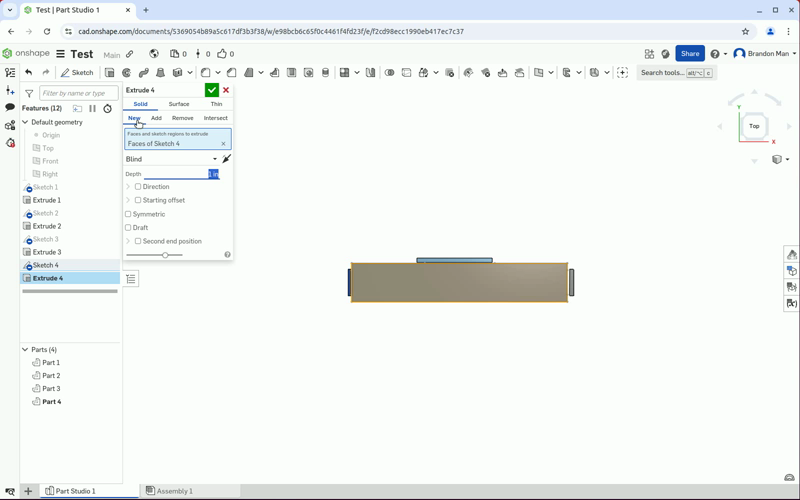
text(0.722)
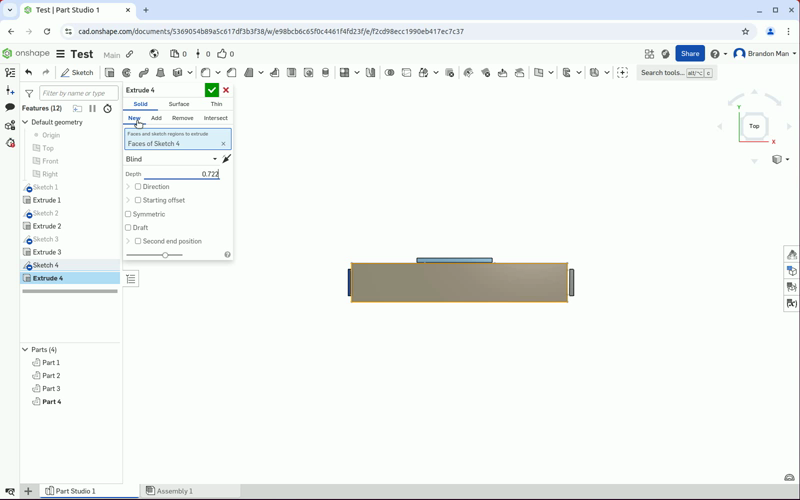
key(enter)
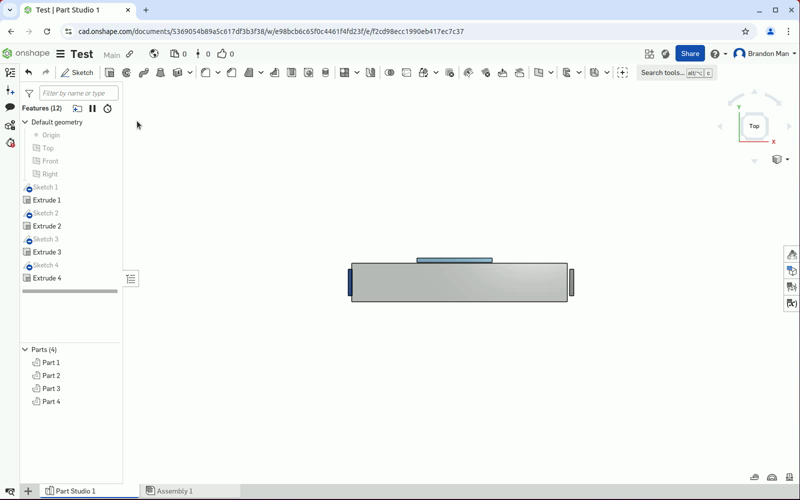
key(shift+h)
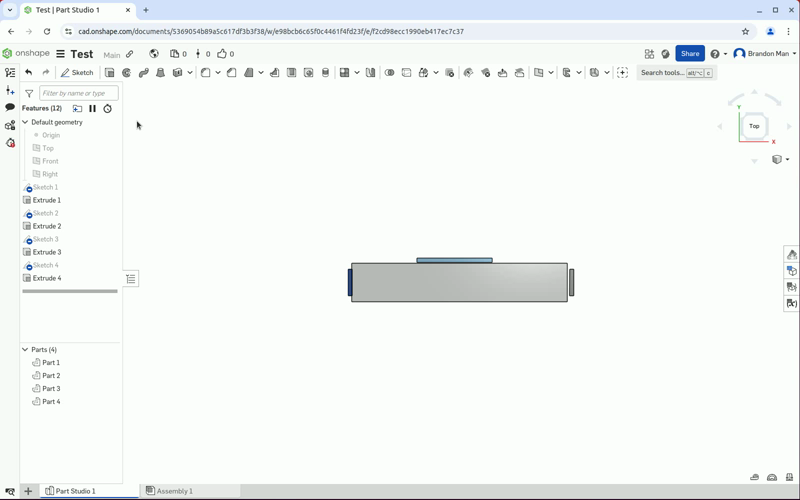
key(shift+h)
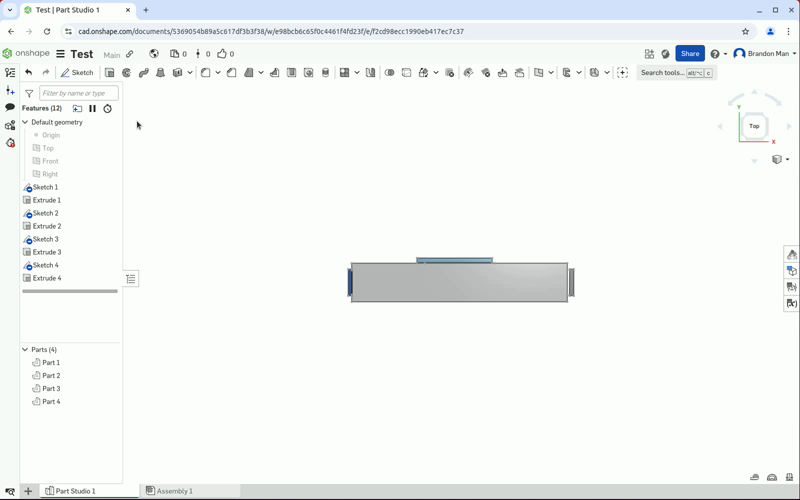
key(shift+7)
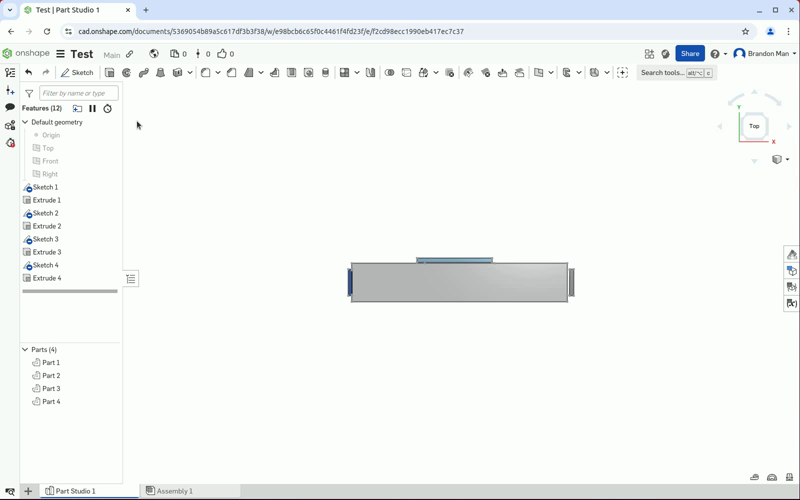
key(up, 3)
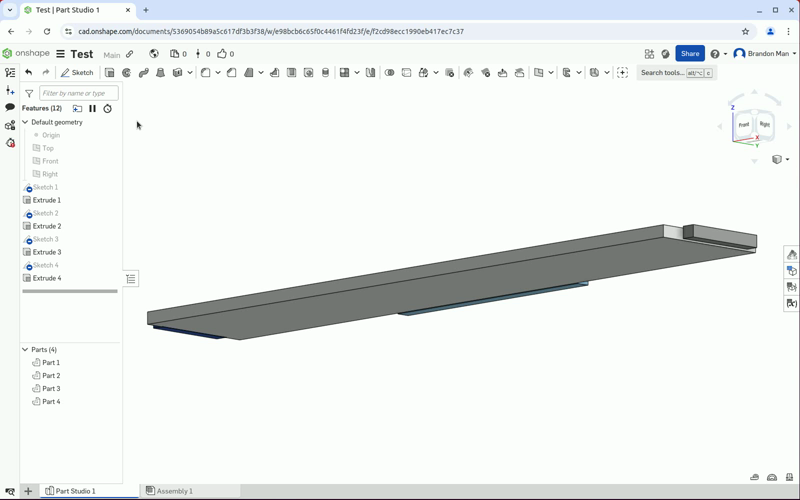
key(left, 3)
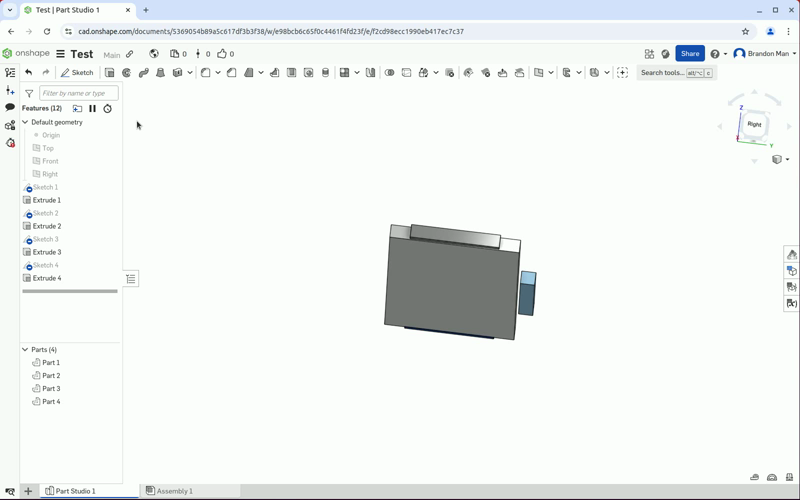
key(right, 3)
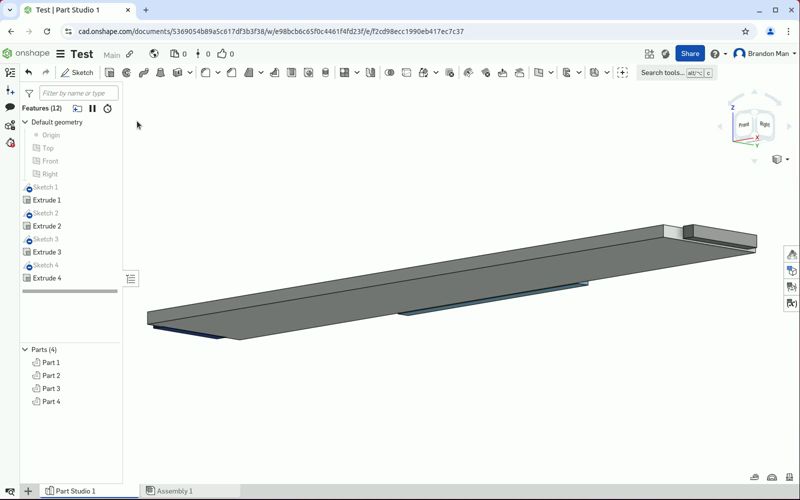
key(down, 3)
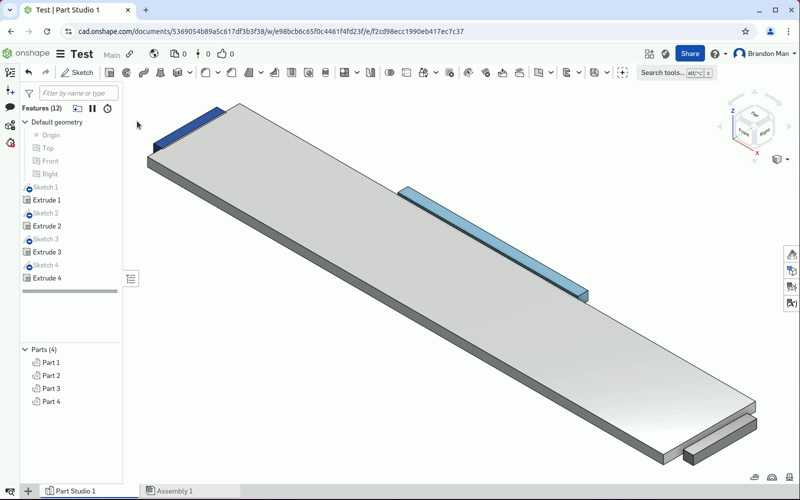
mouse_move(73, 189)
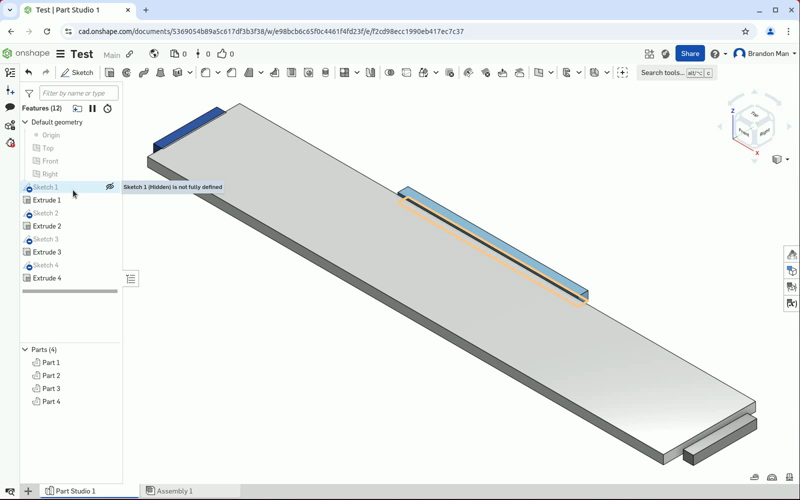
click(73, 189)